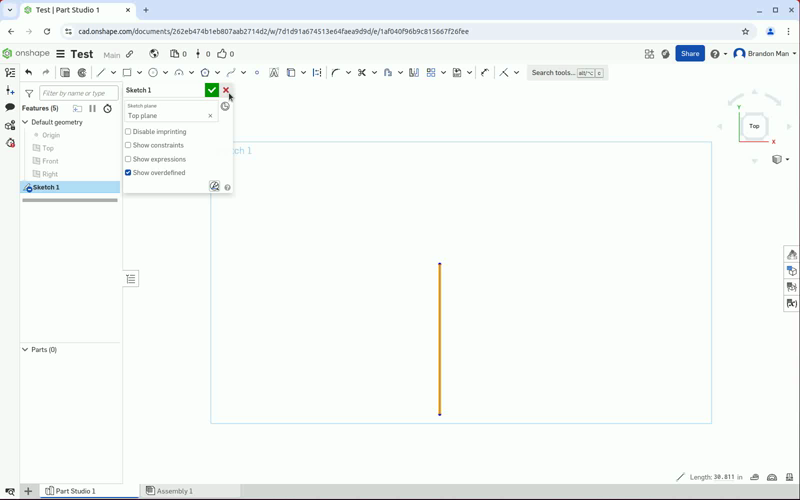
key(shift+h)
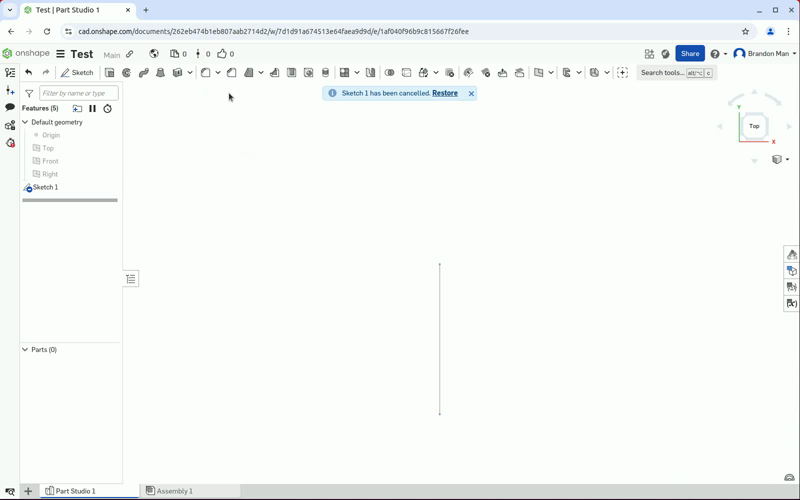
mouse_move(73, 352)
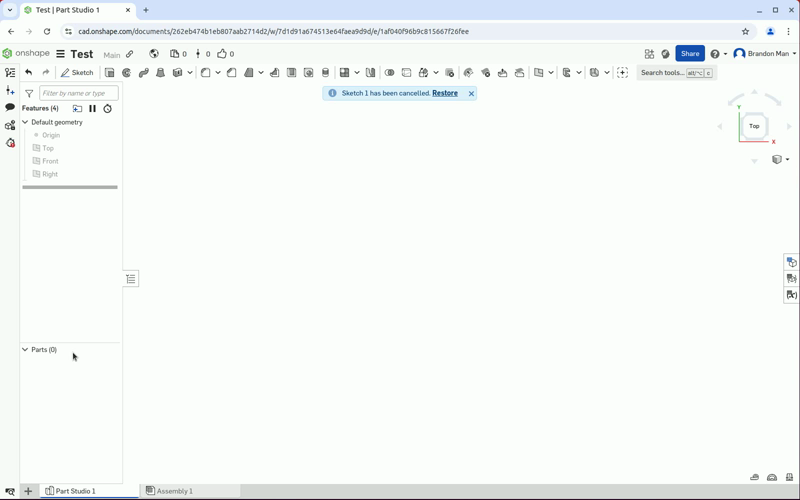
key(y)
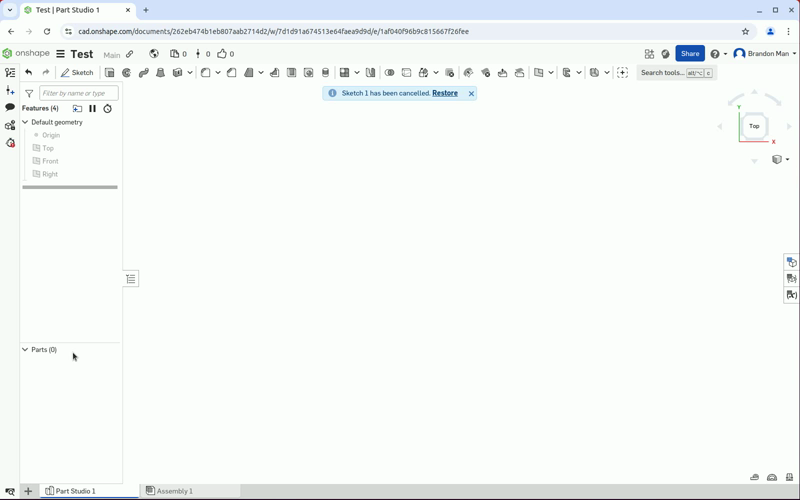
key(shift+p)
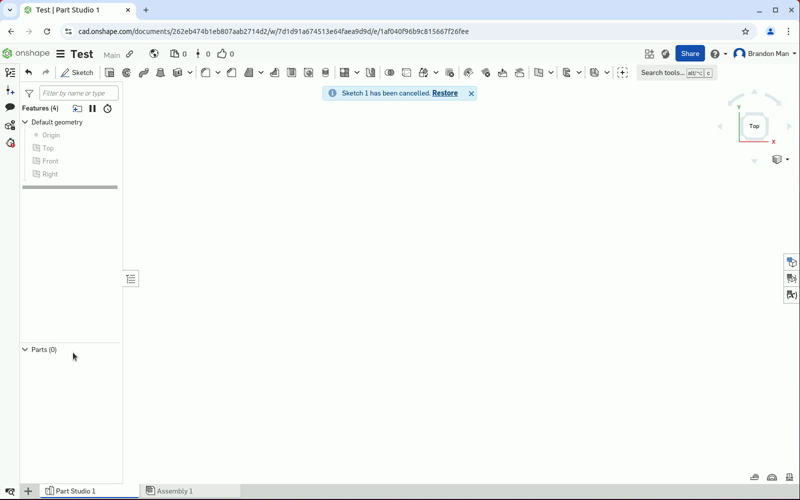
key(space)
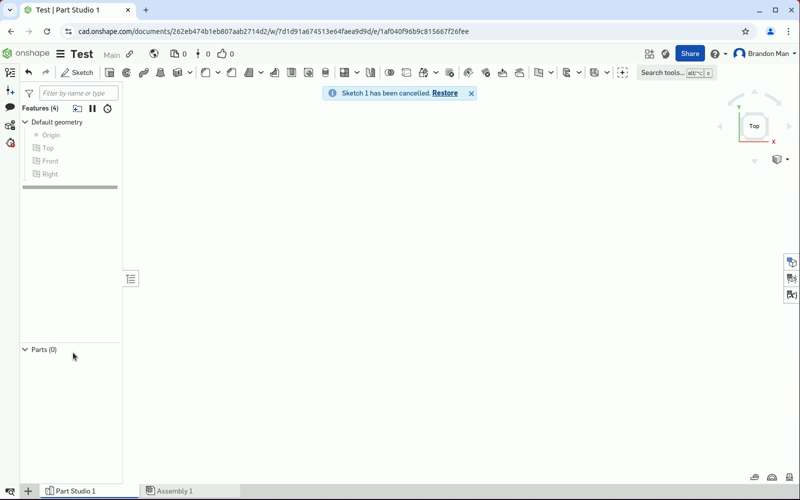
key_down(shift)
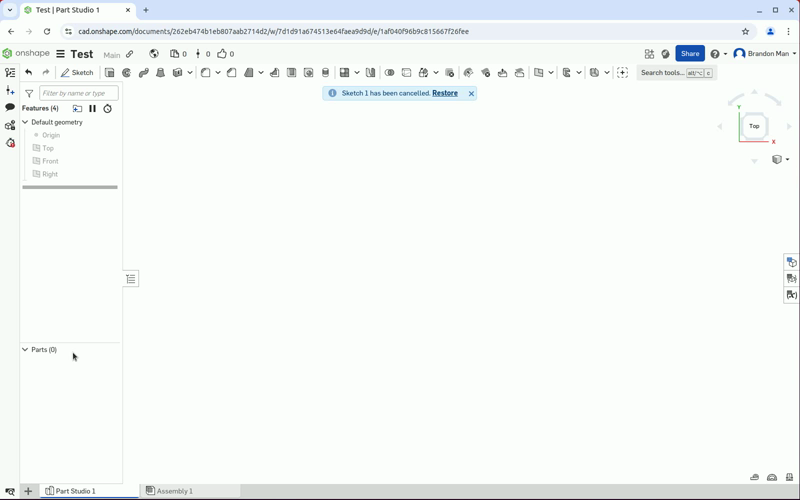
key(up)
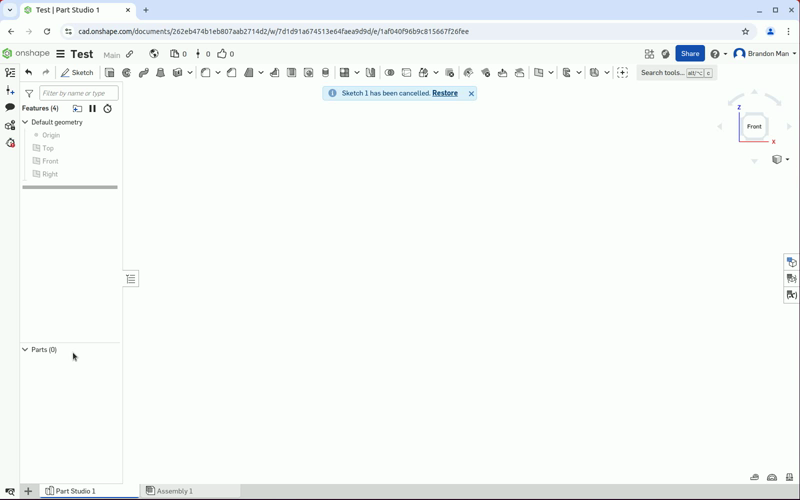
key_up(shift)
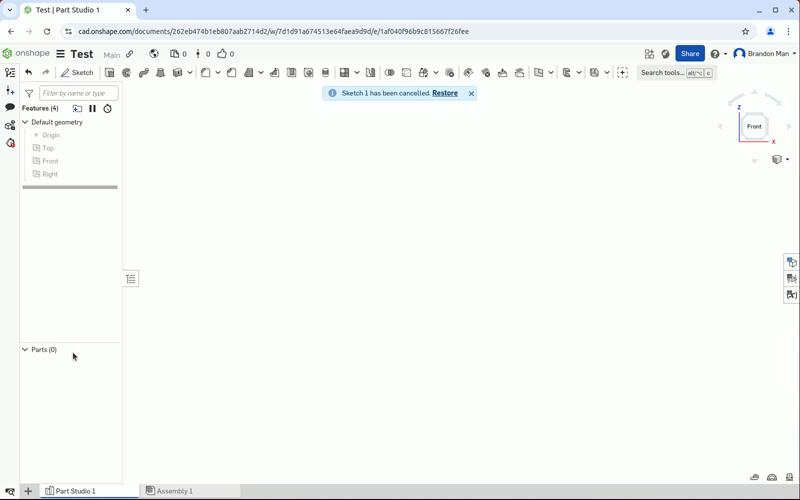
mouse_move(73, 352)
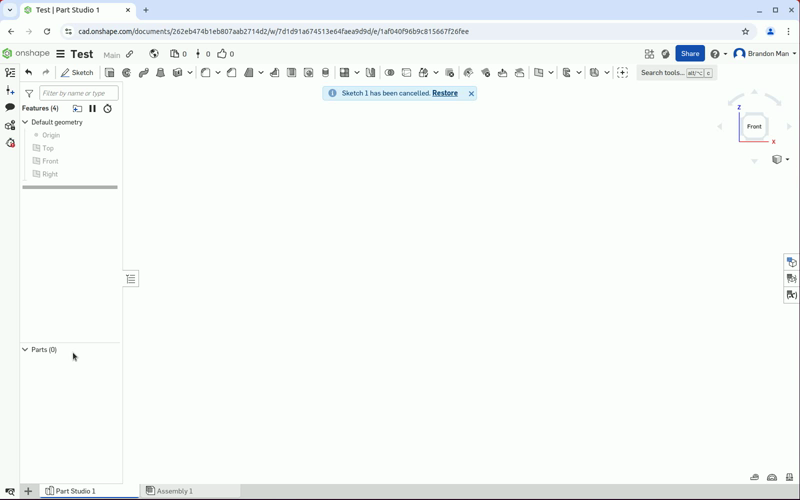
key(shift+y)
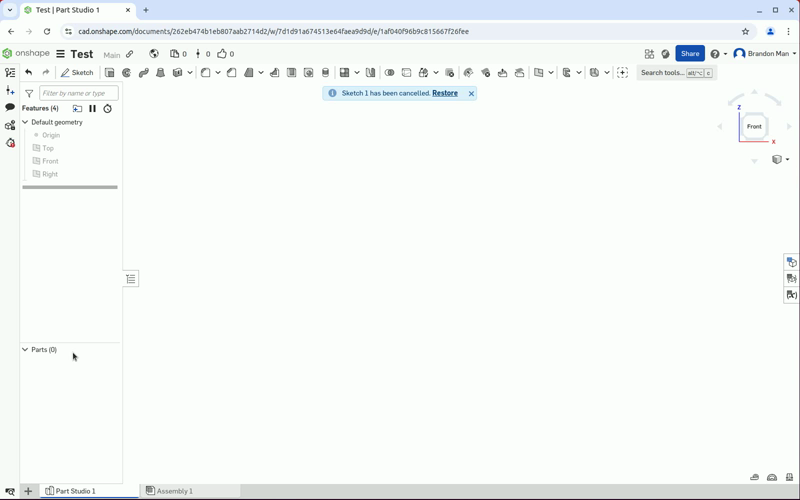
key(shift+s)
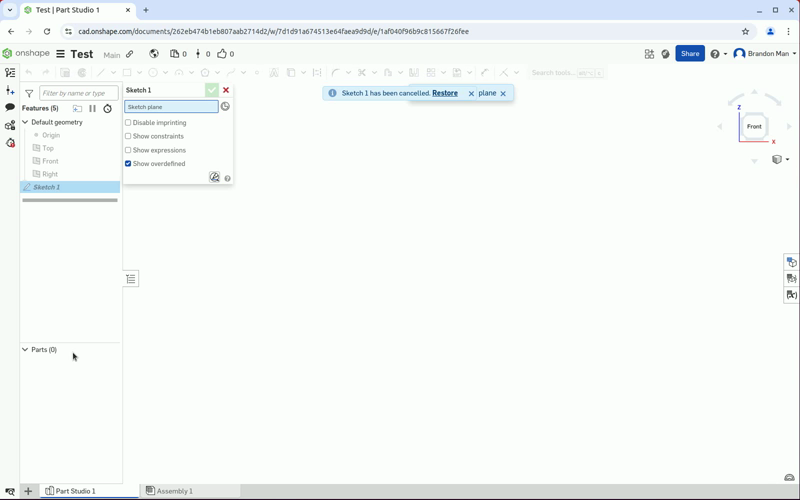
mouse_move(73, 163)
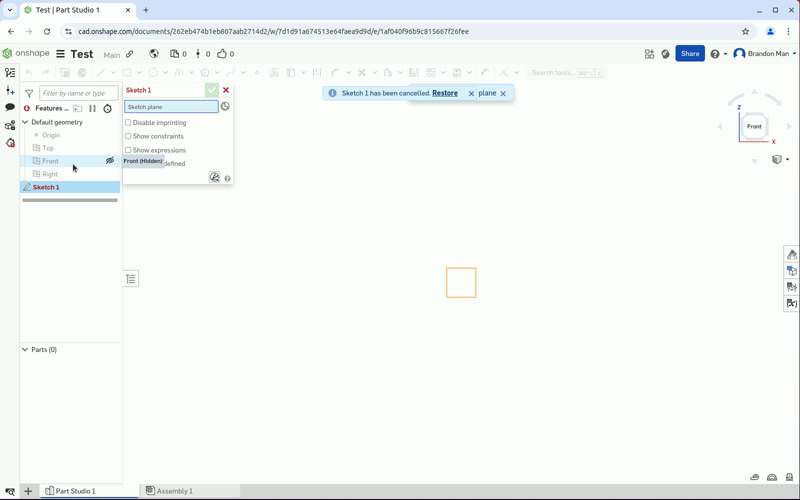
click(73, 163)
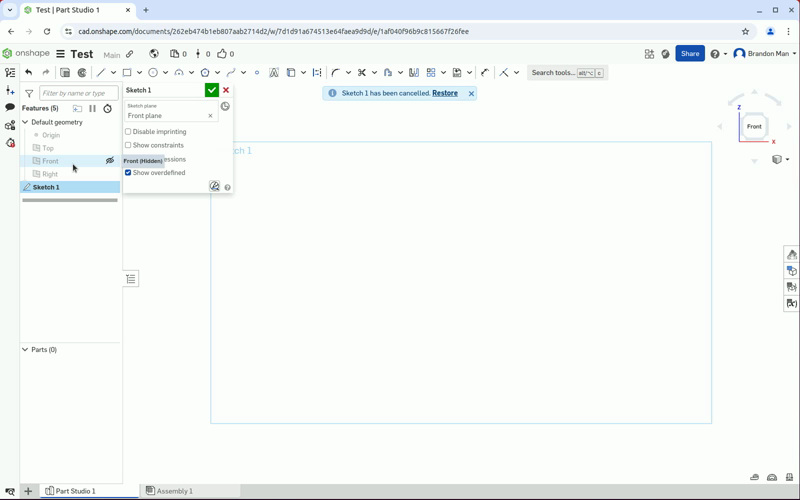
mouse_move(73, 352)
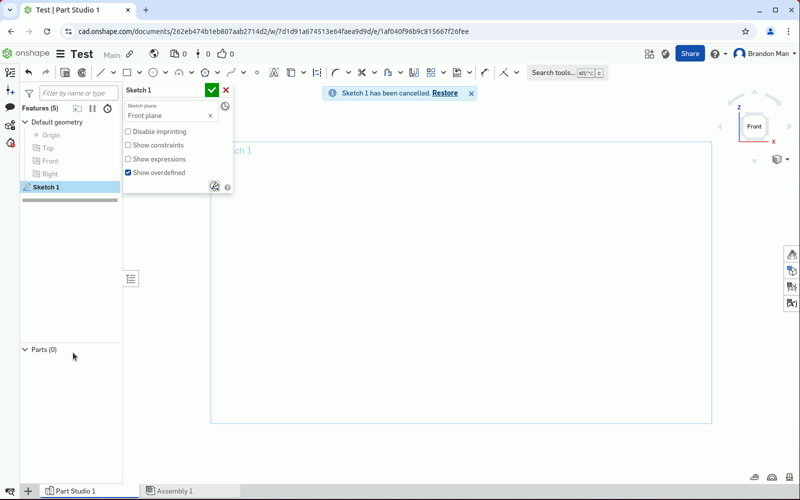
key(y)
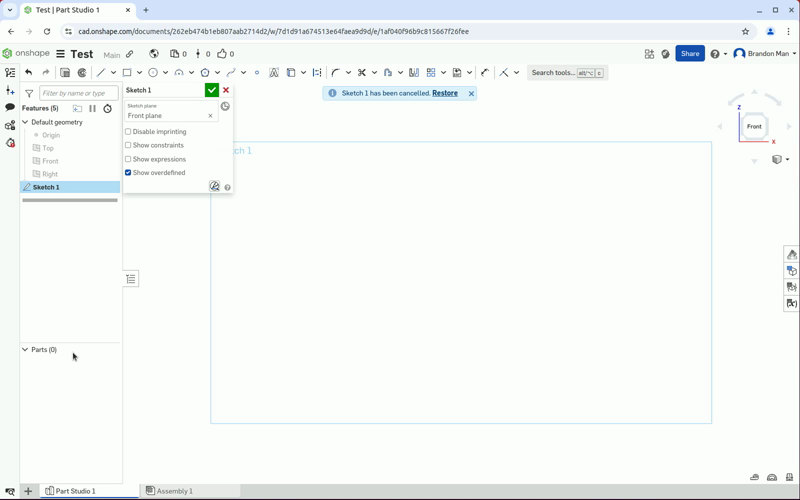
key(l)
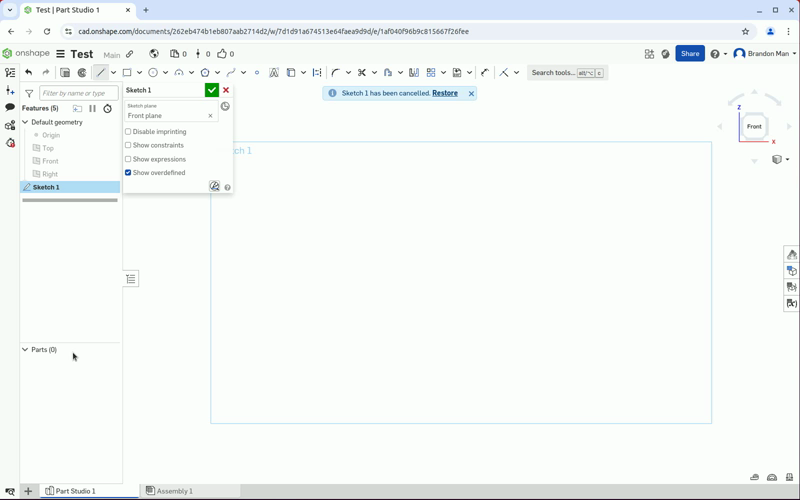
key_down(shift)
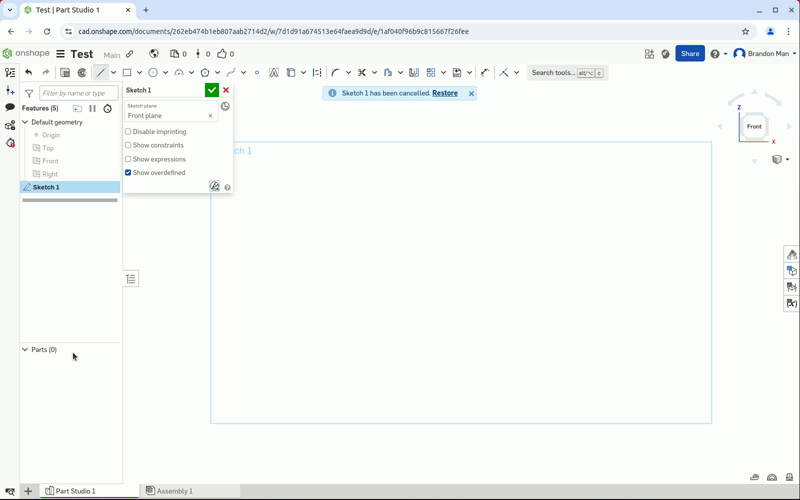
mouse_move(359, 273)
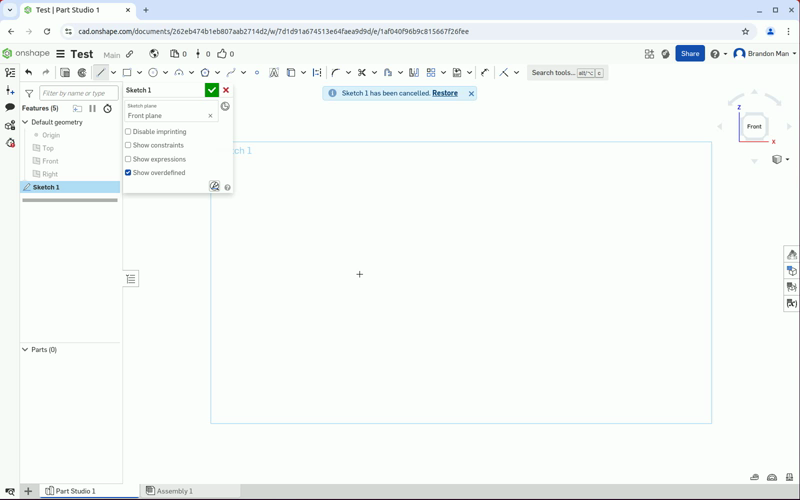
click(359, 273)
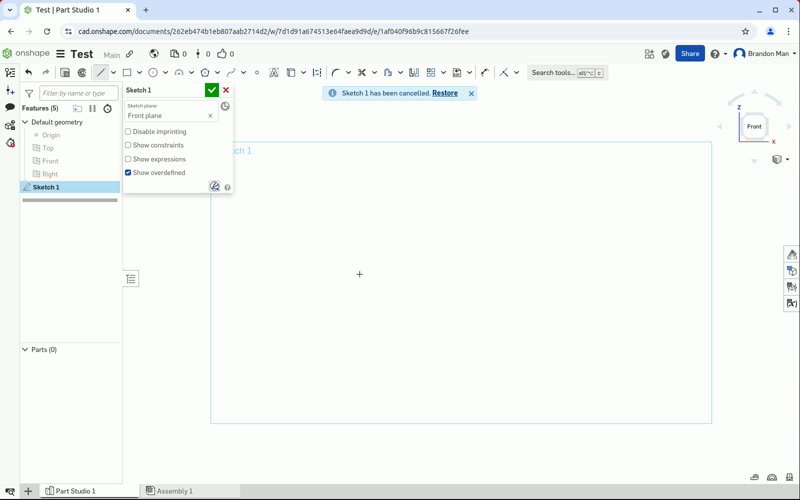
key_up(shift)
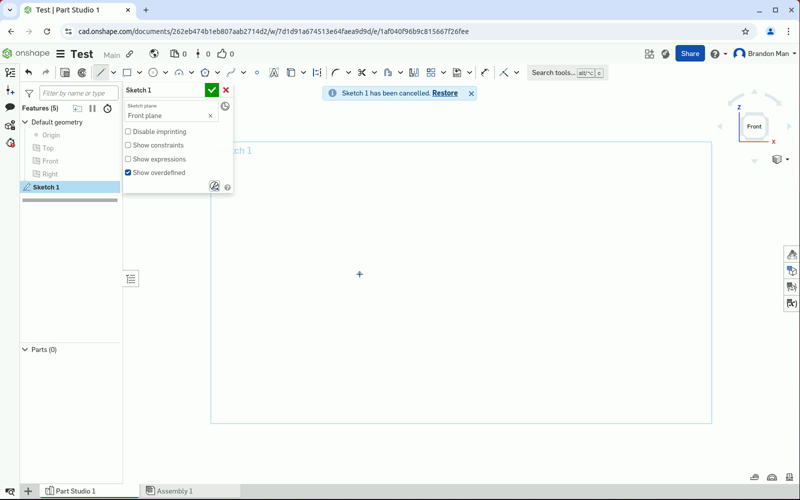
key_down(shift)
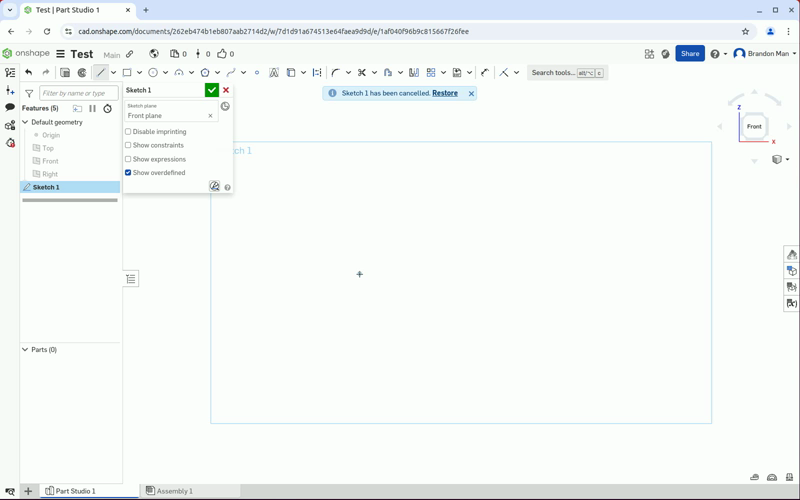
mouse_move(519, 273)
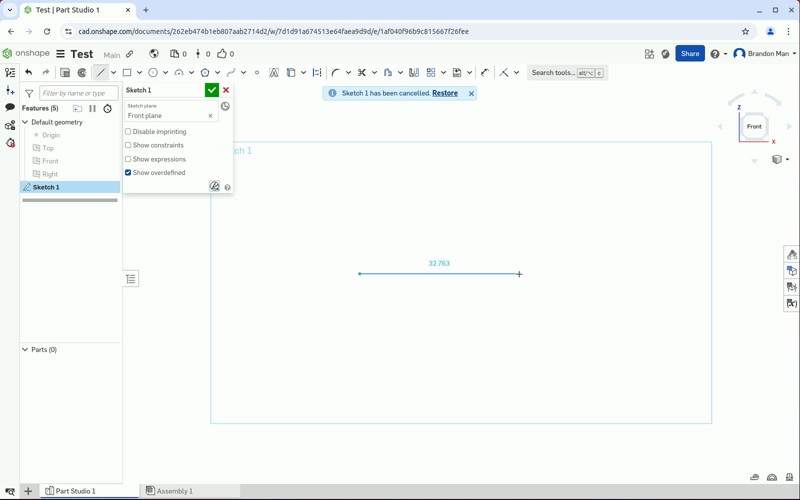
click(519, 273)
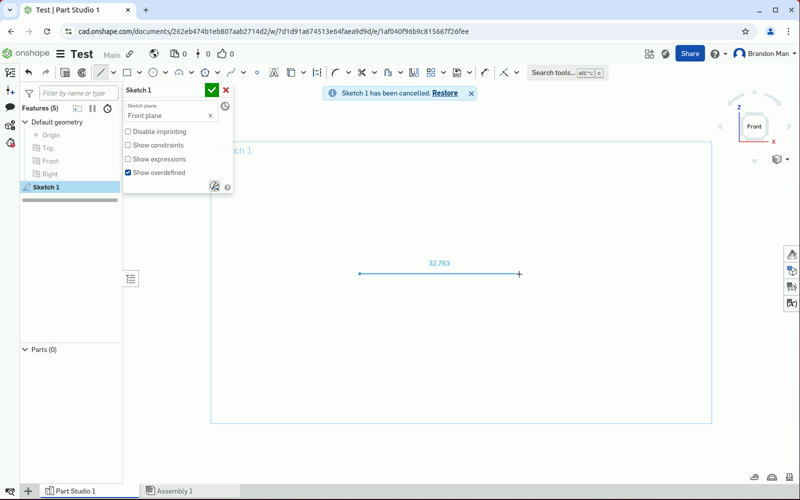
key_up(shift)
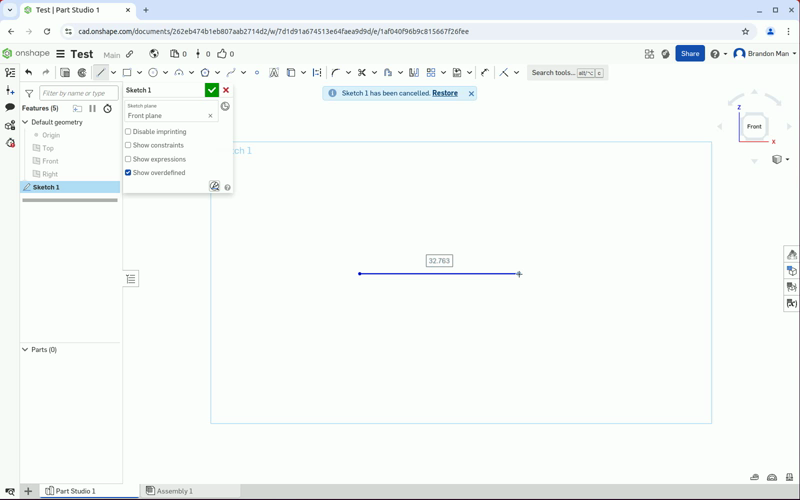
key_down(shift)
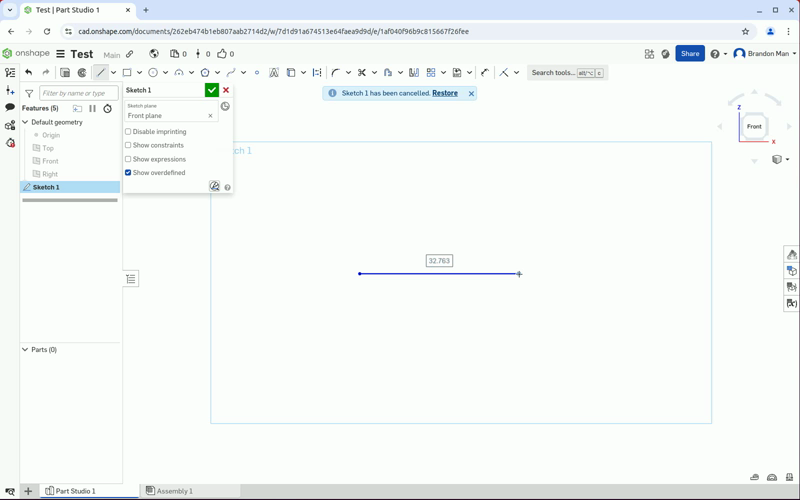
mouse_move(549, 273)
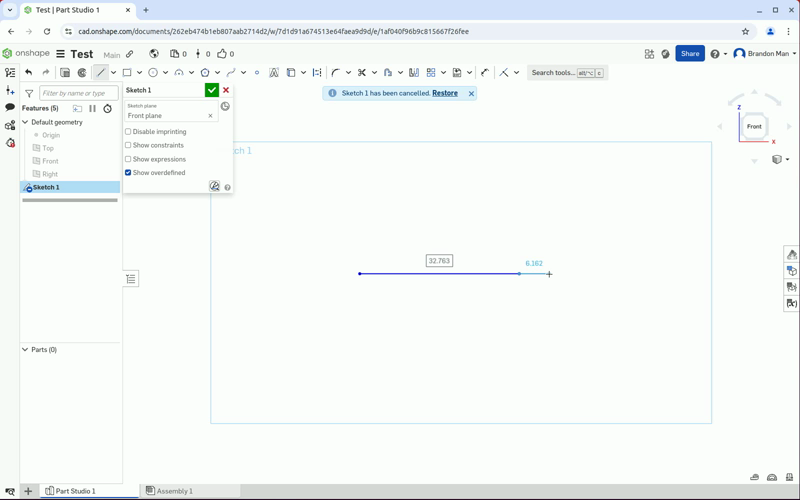
mouse_move(519, 268)
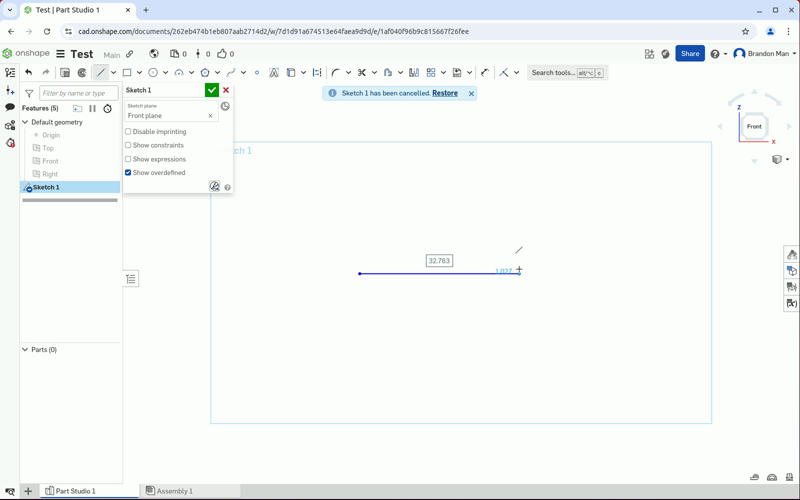
scroll(6)
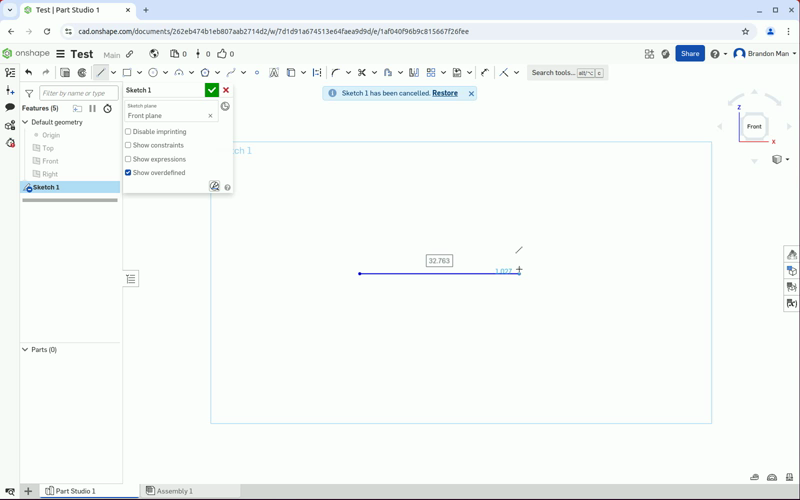
scroll(6)
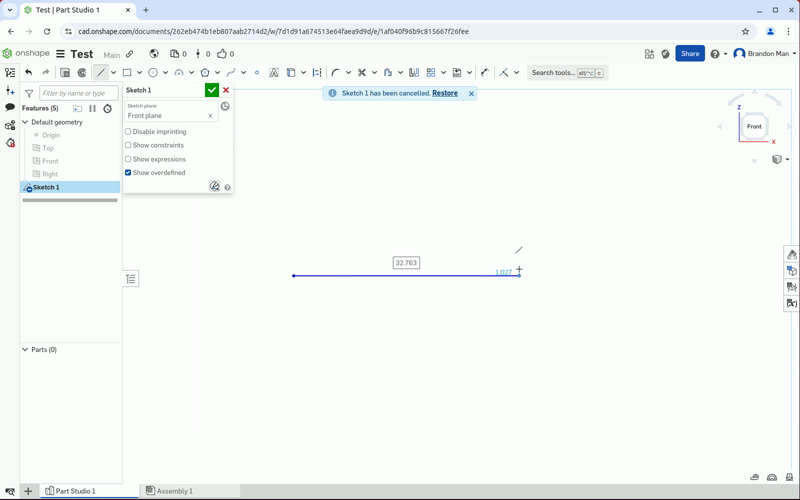
scroll(6)
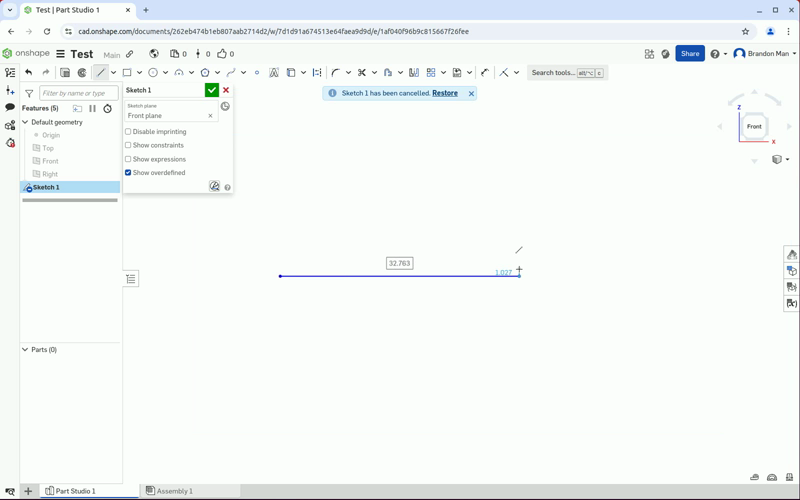
scroll(6)
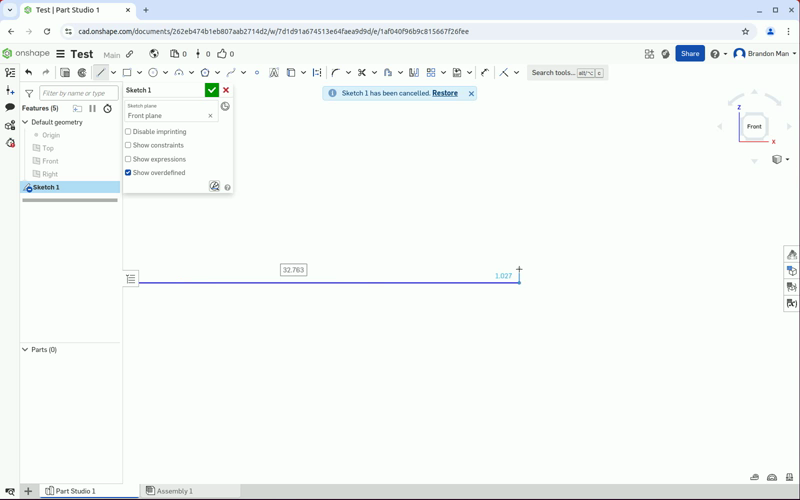
scroll(6)
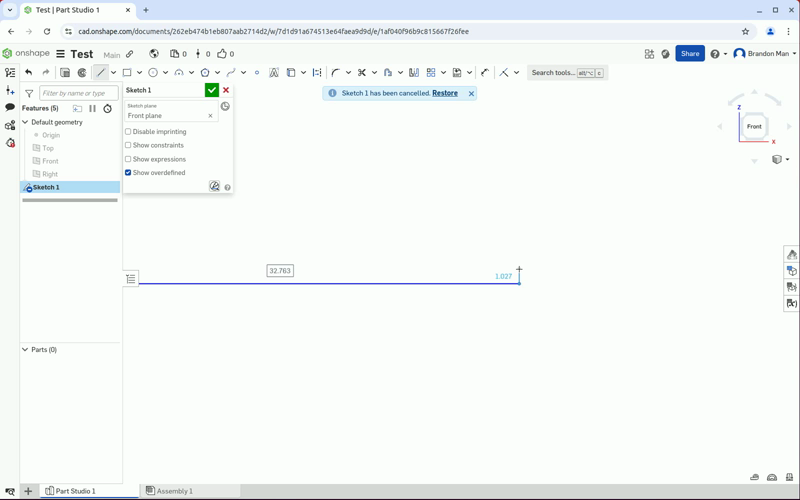
scroll(6)
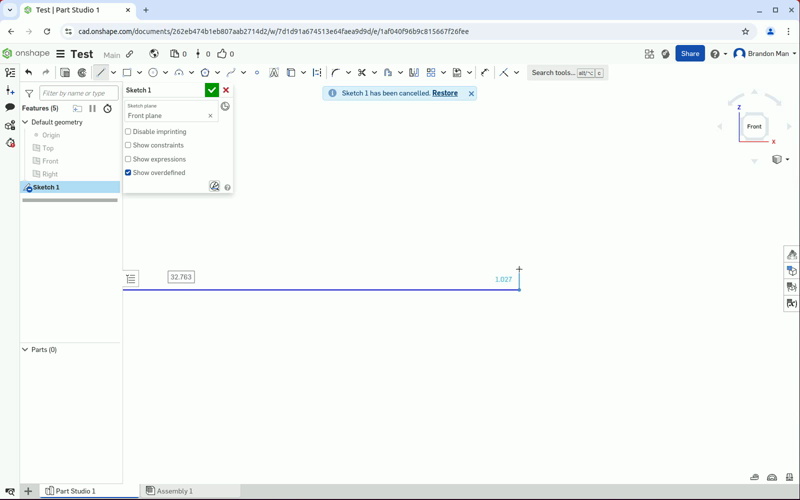
scroll(6)
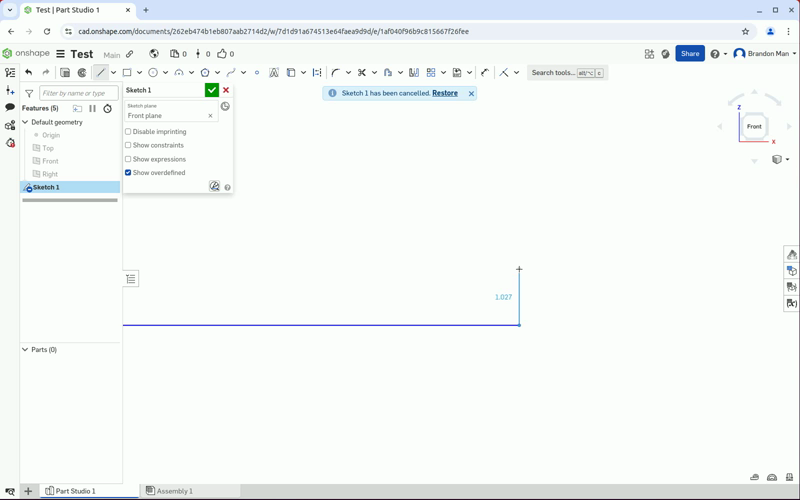
click(519, 268)
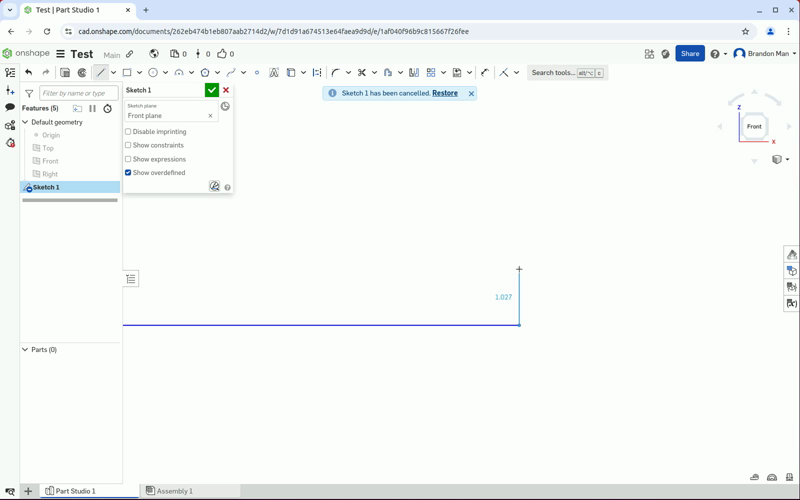
scroll(-6)
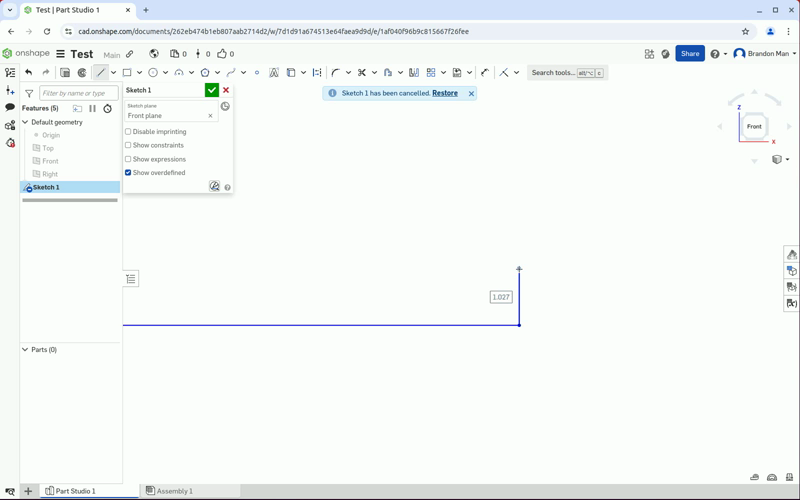
scroll(-6)
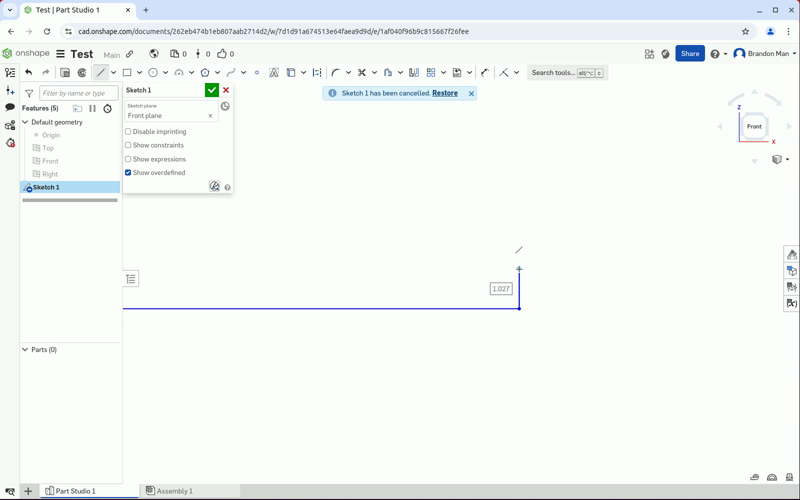
scroll(-6)
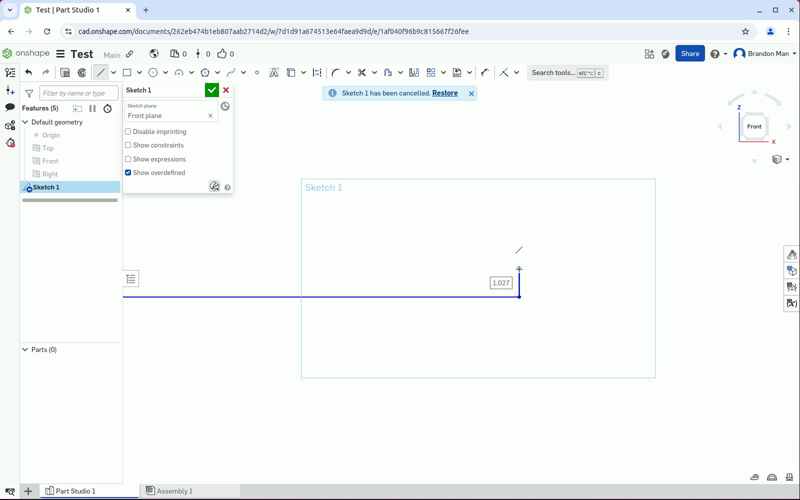
scroll(-6)
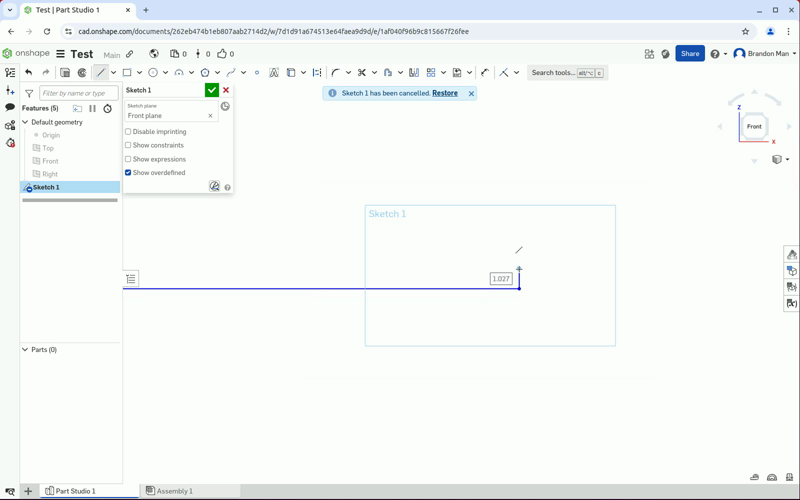
scroll(-6)
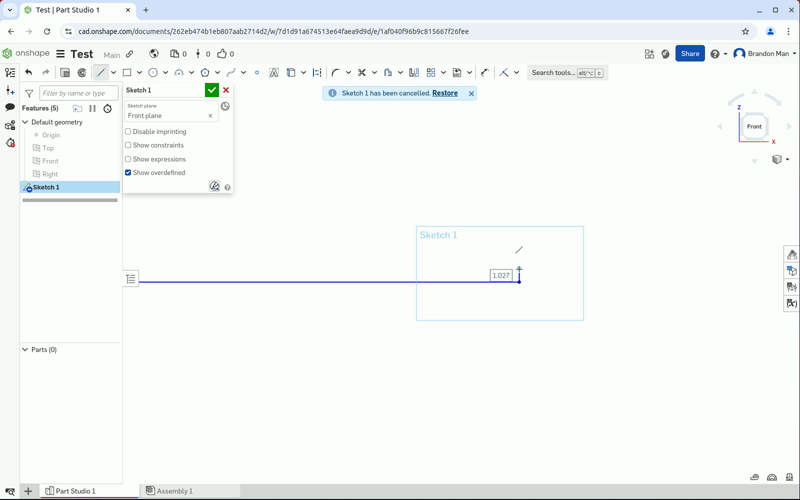
scroll(-6)
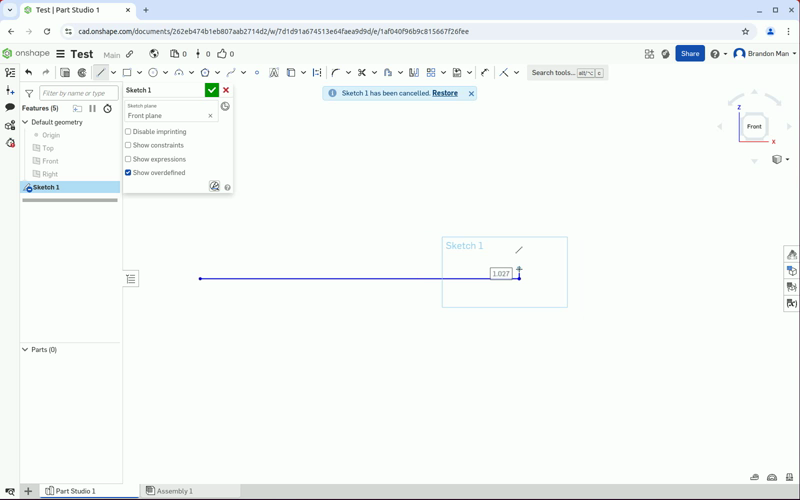
scroll(-6)
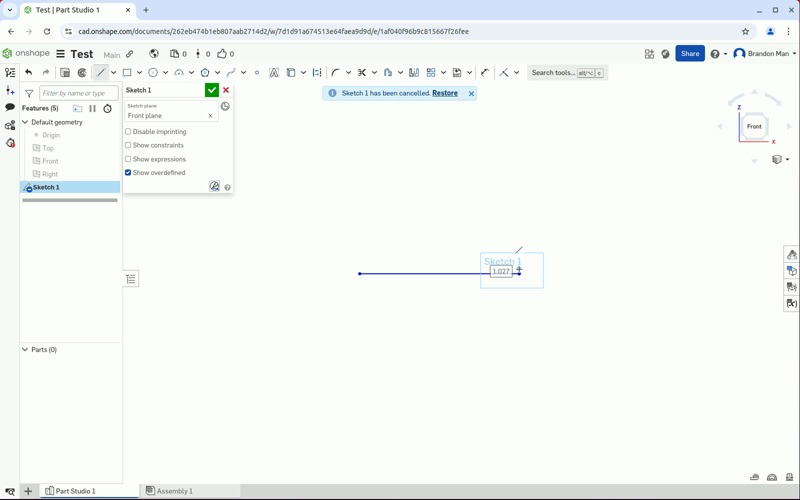
key_up(shift)
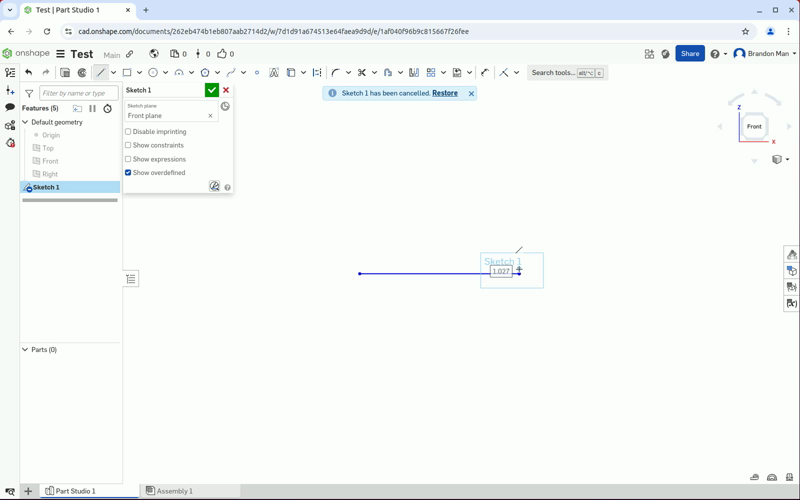
key_down(shift)
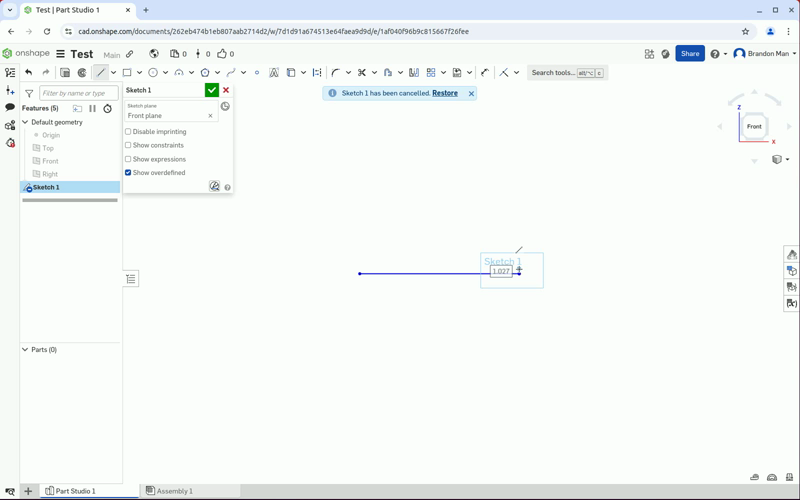
mouse_move(359, 268)
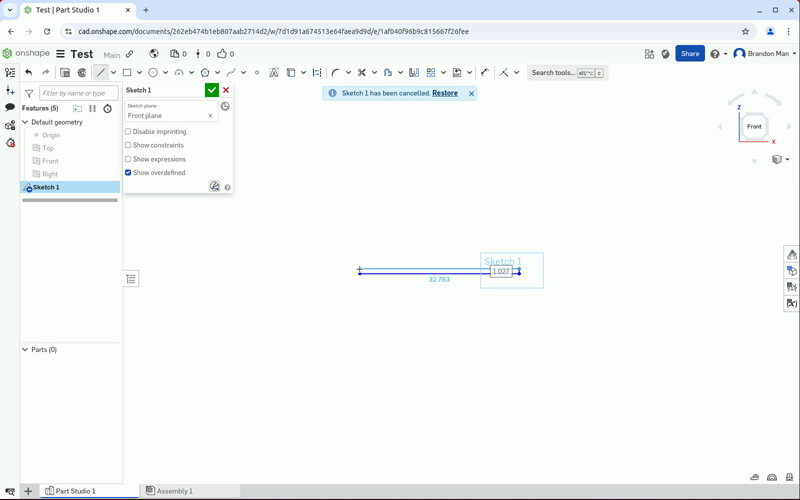
click(359, 268)
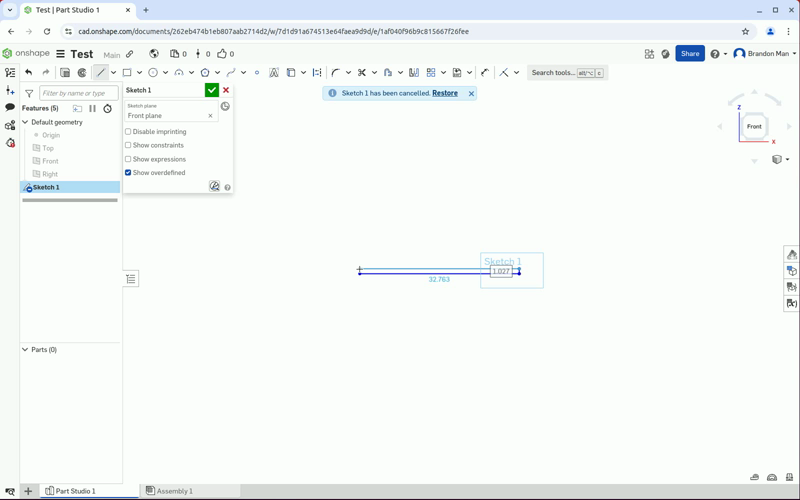
key_up(shift)
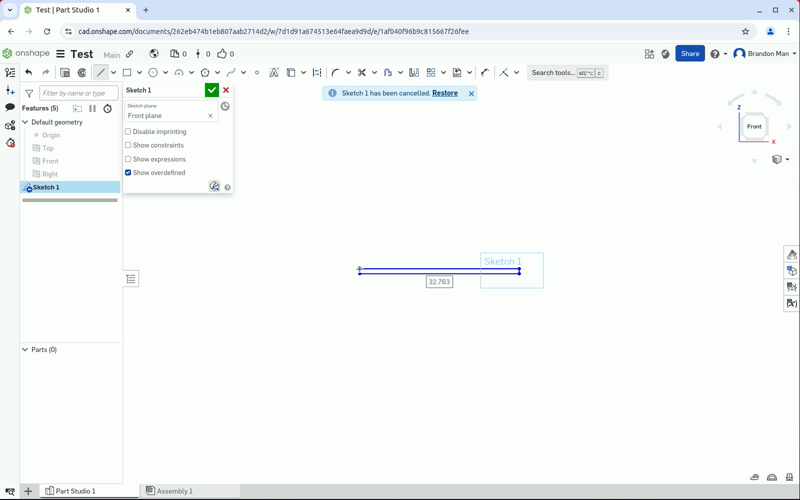
mouse_move(389, 268)
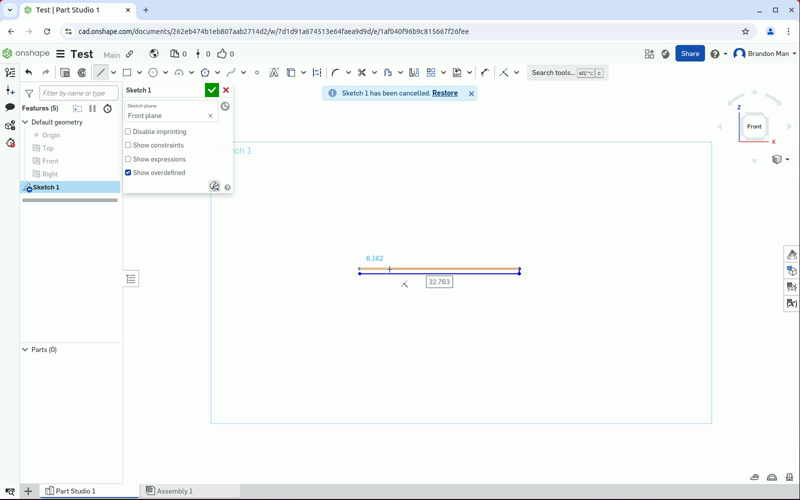
key_down(shift)
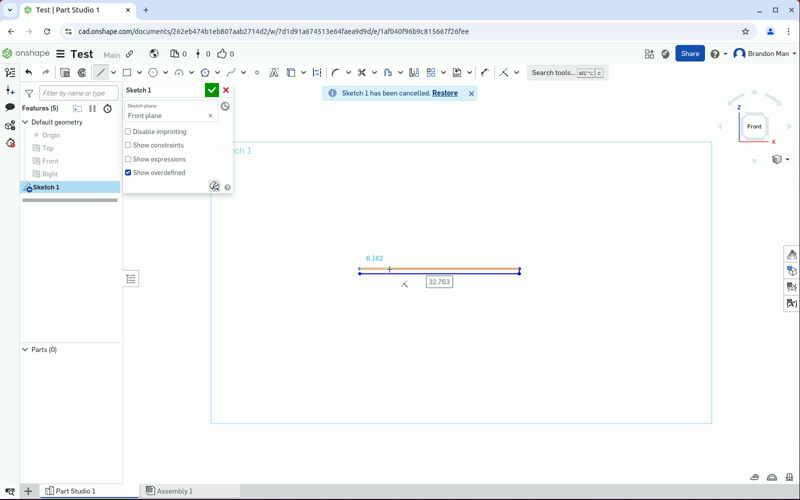
mouse_move(359, 273)
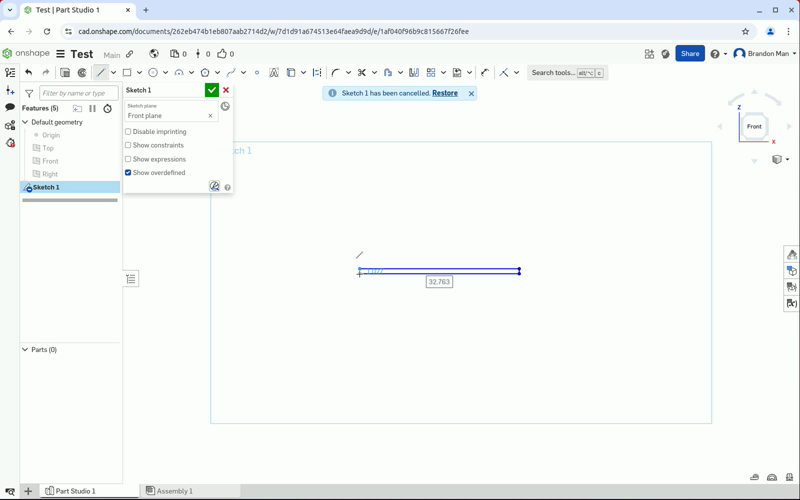
scroll(6)
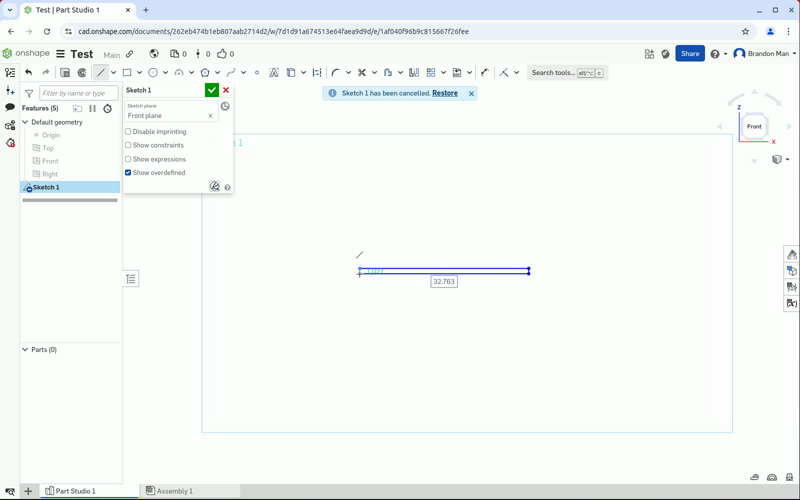
scroll(6)
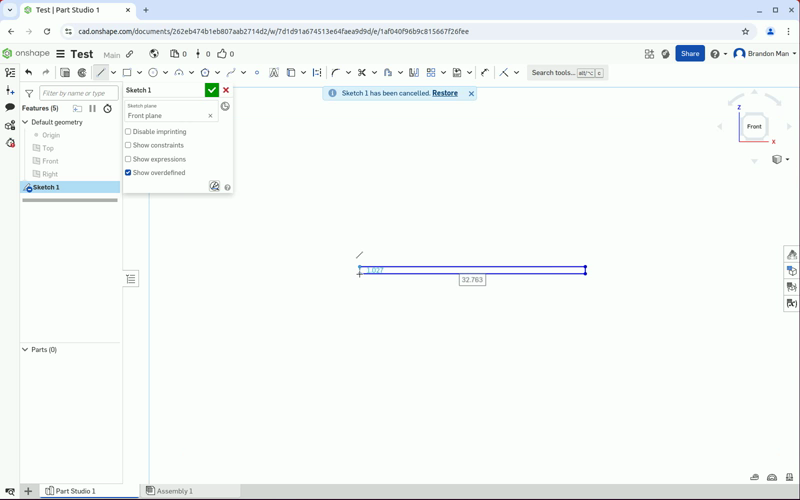
scroll(6)
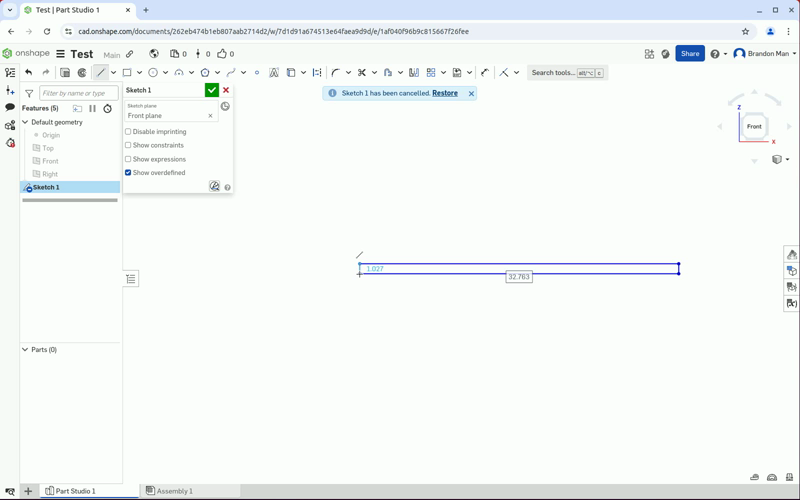
scroll(6)
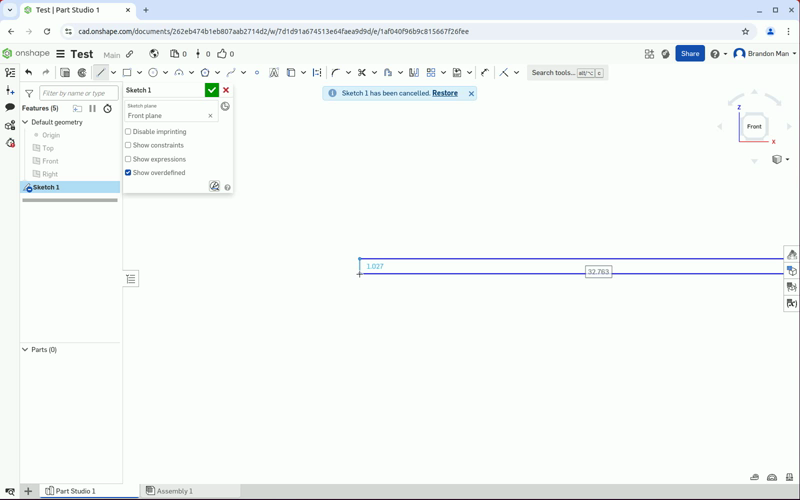
scroll(6)
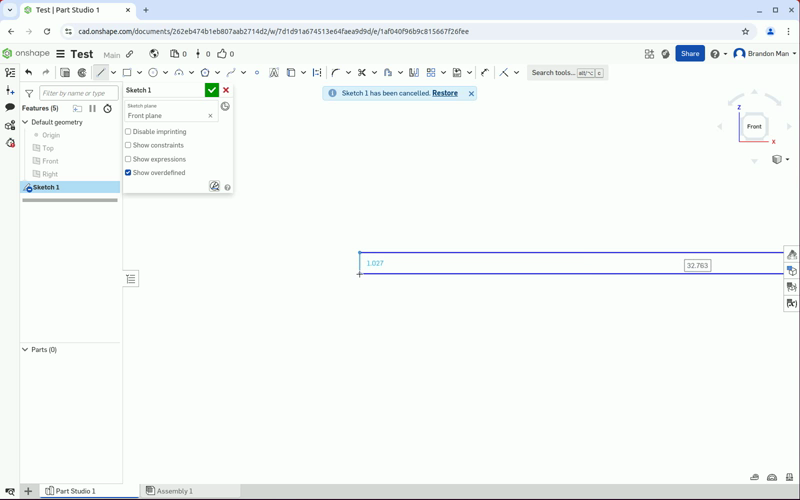
scroll(6)
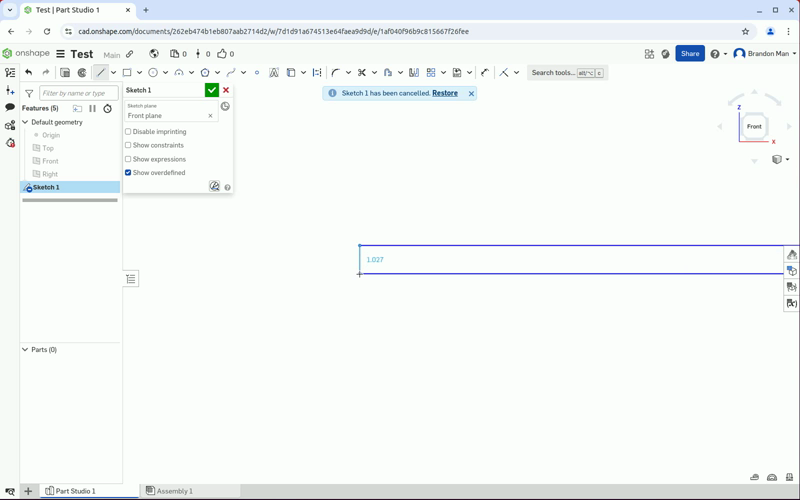
scroll(6)
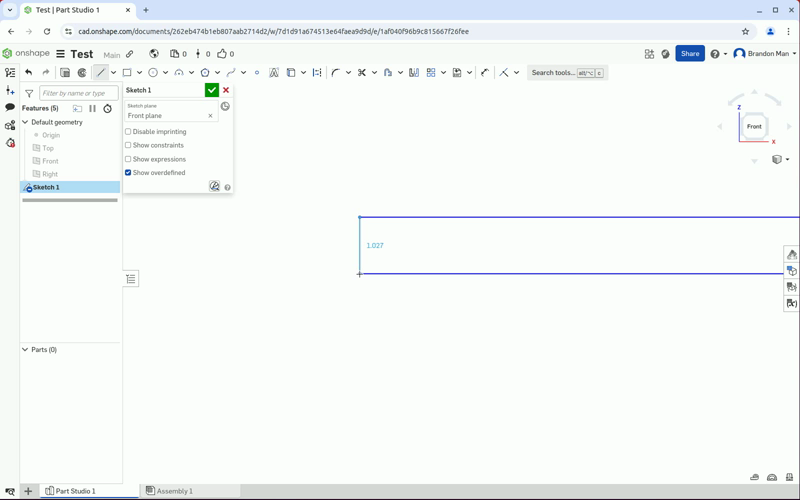
key_up(shift)
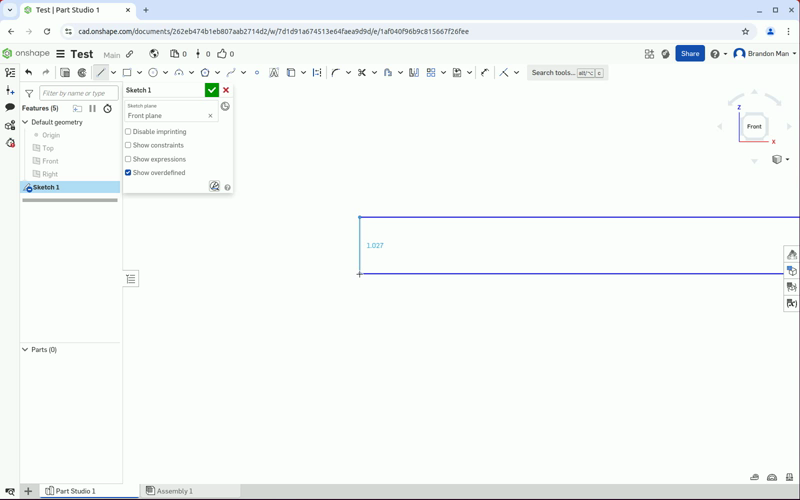
click(359, 273)
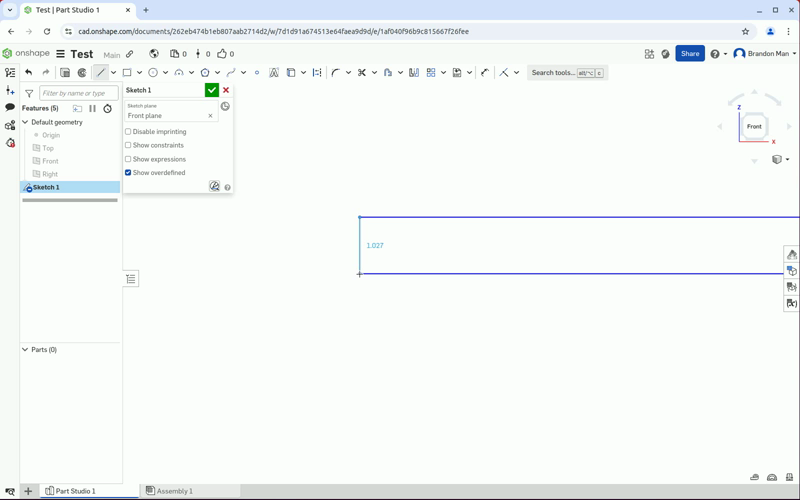
scroll(-6)
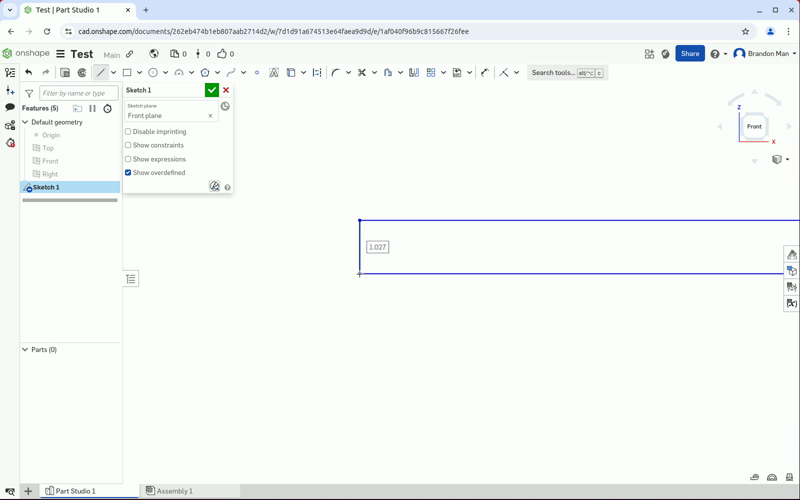
scroll(-6)
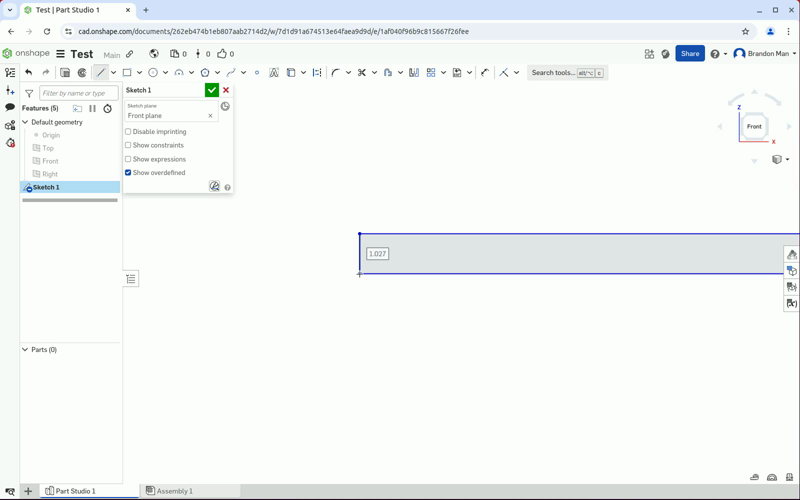
scroll(-6)
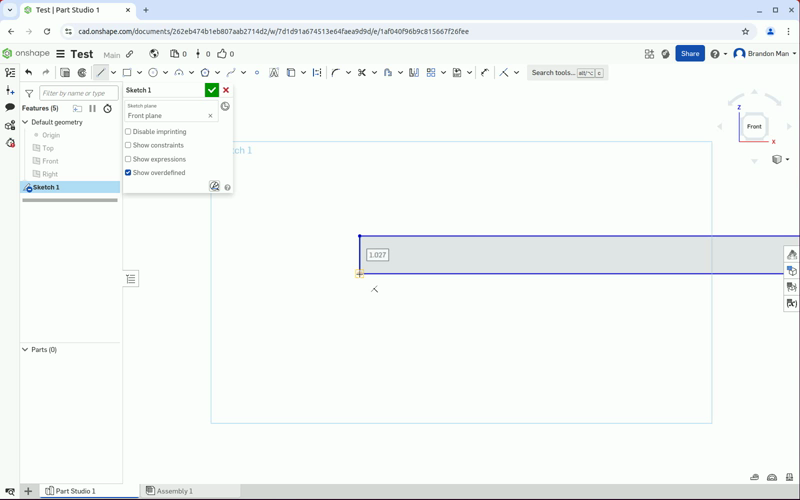
scroll(-6)
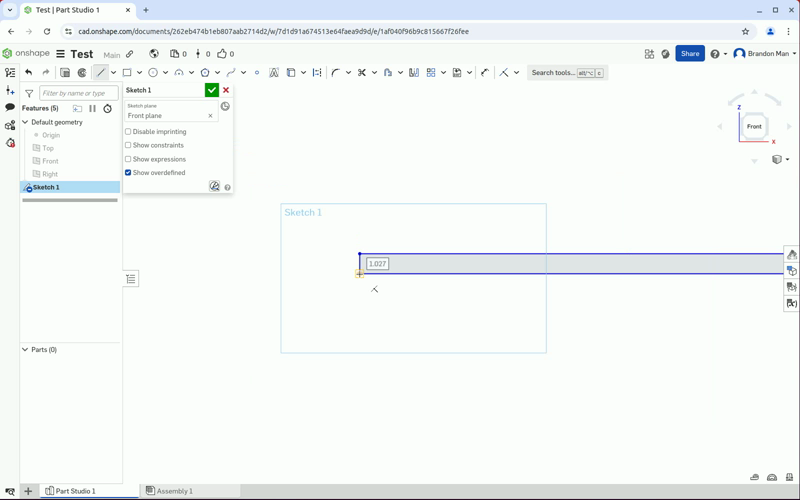
scroll(-6)
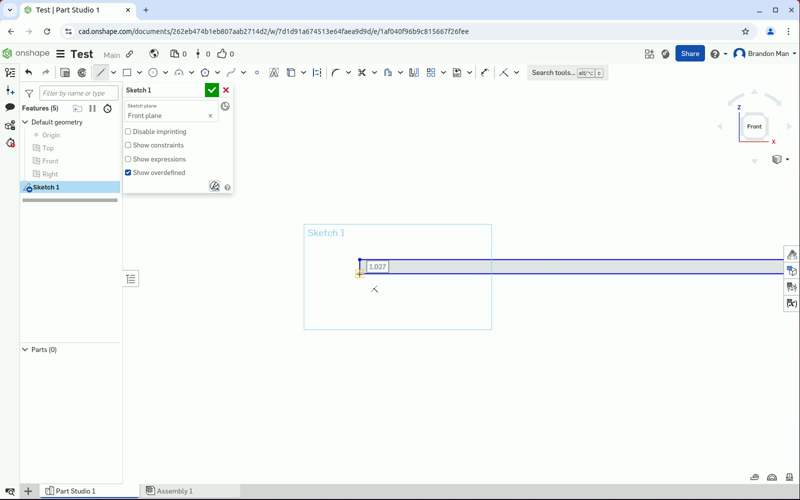
scroll(-6)
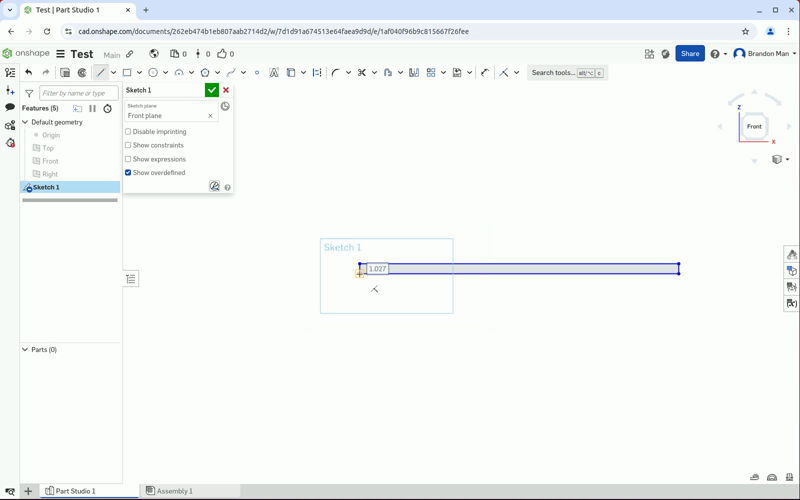
scroll(-6)
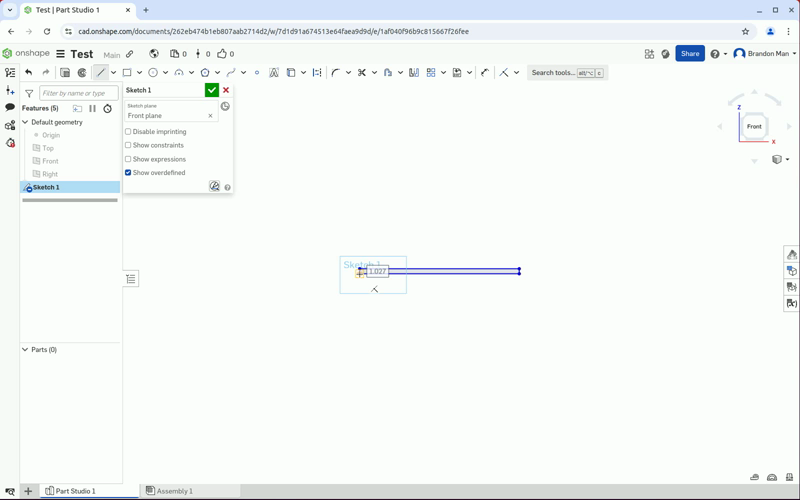
key(esc)
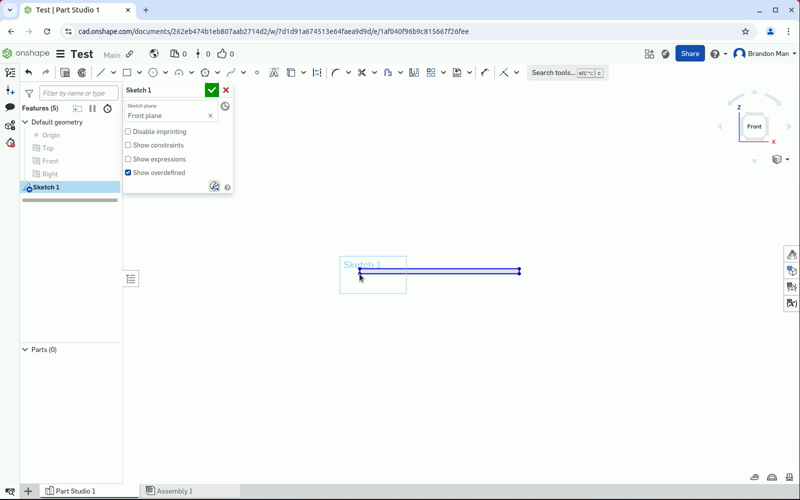
mouse_move(395, 272)
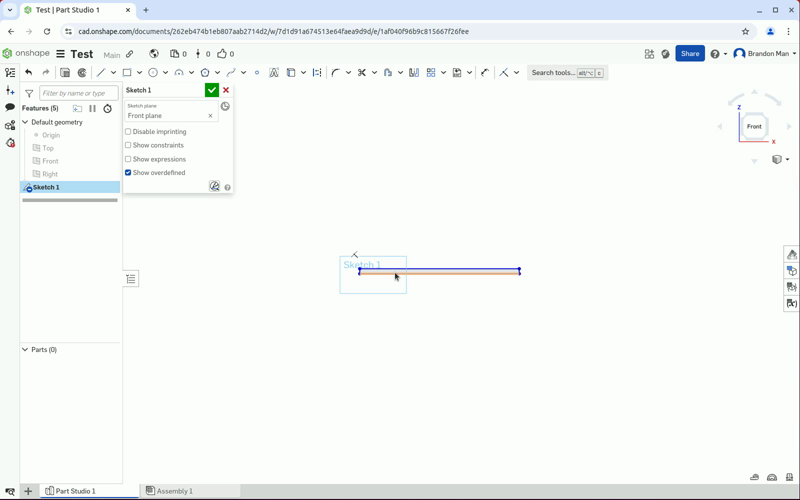
scroll(6)
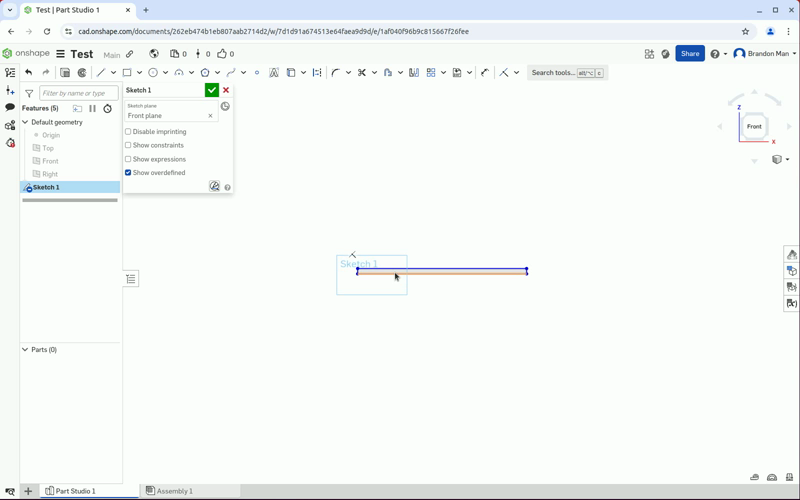
scroll(6)
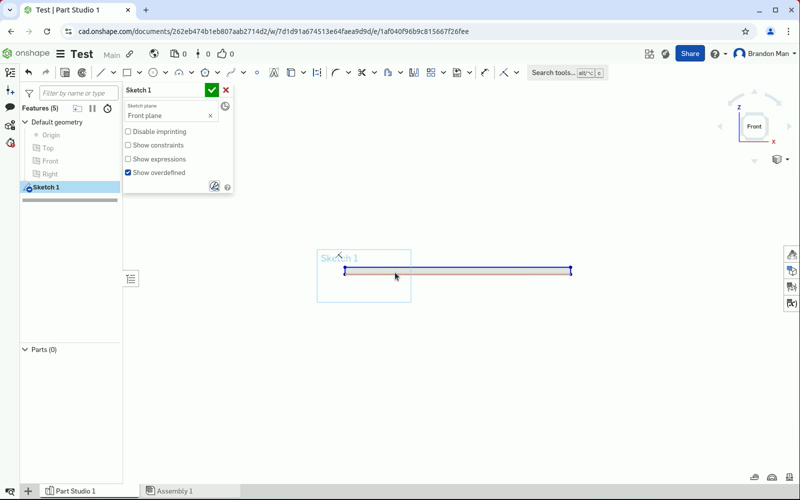
scroll(6)
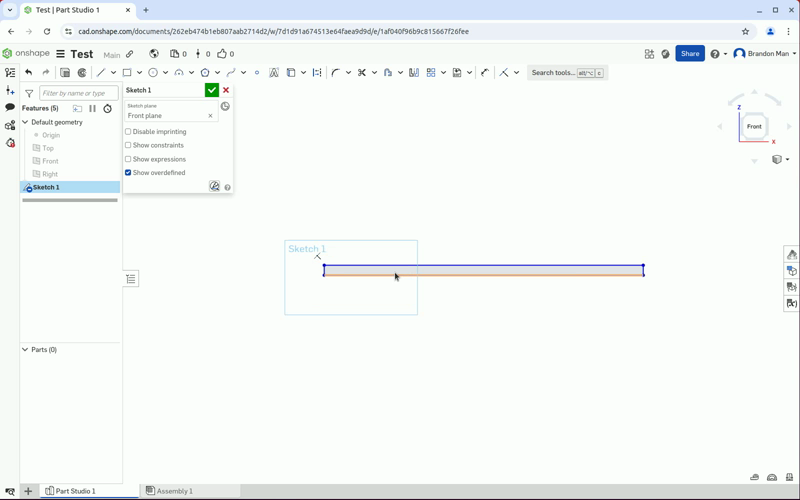
scroll(6)
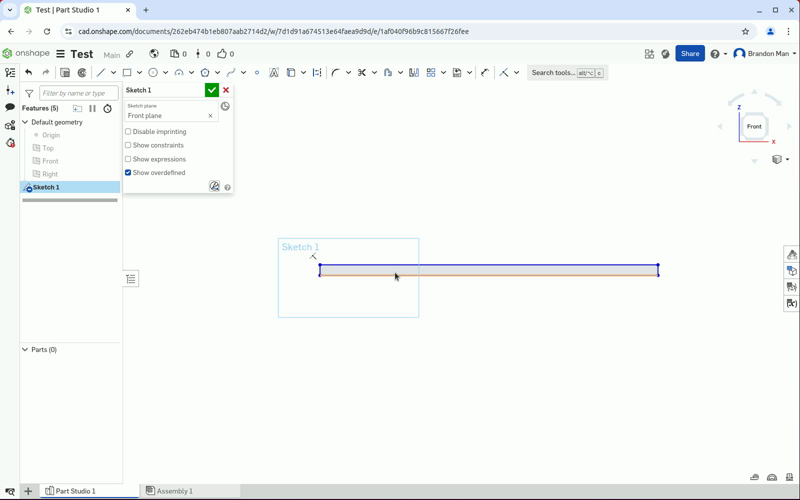
scroll(6)
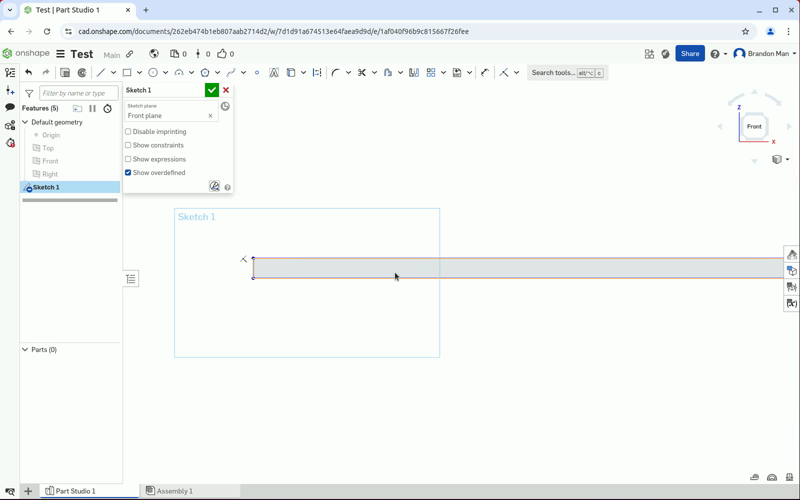
scroll(6)
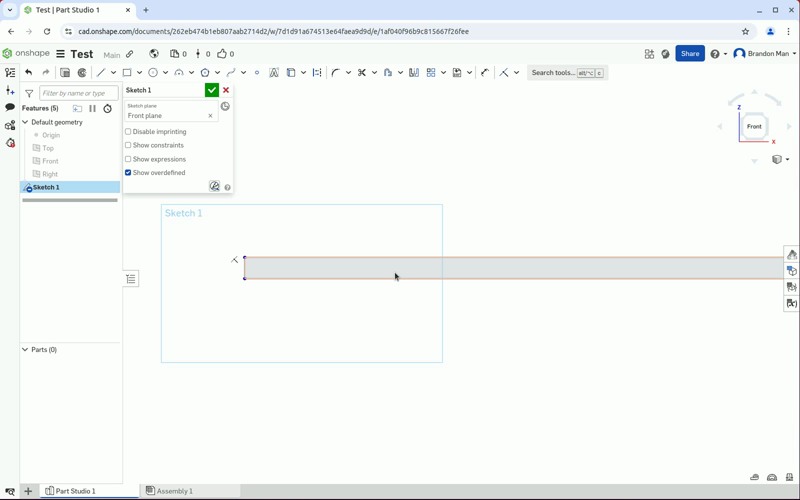
scroll(6)
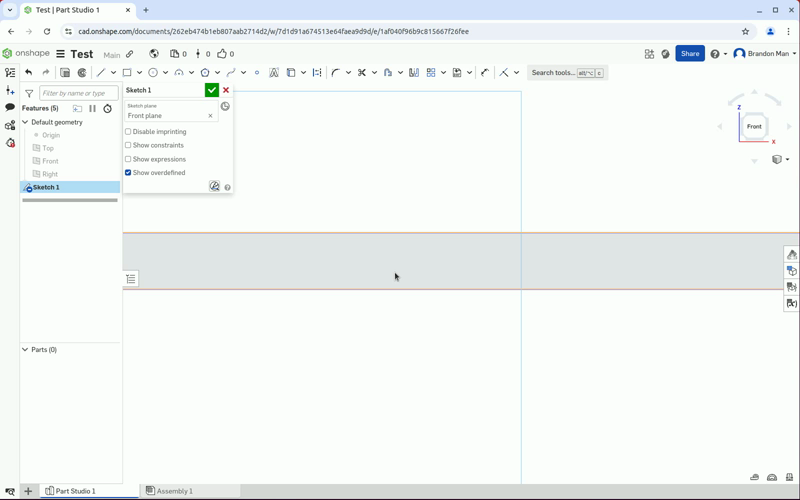
click(395, 272)
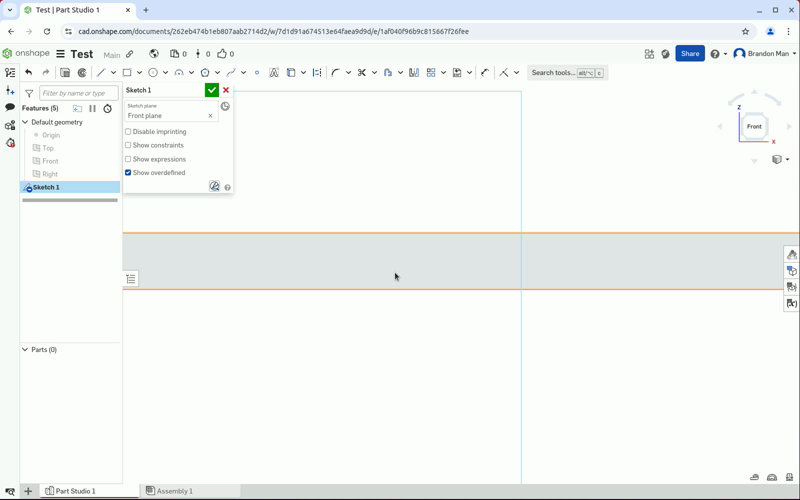
scroll(-6)
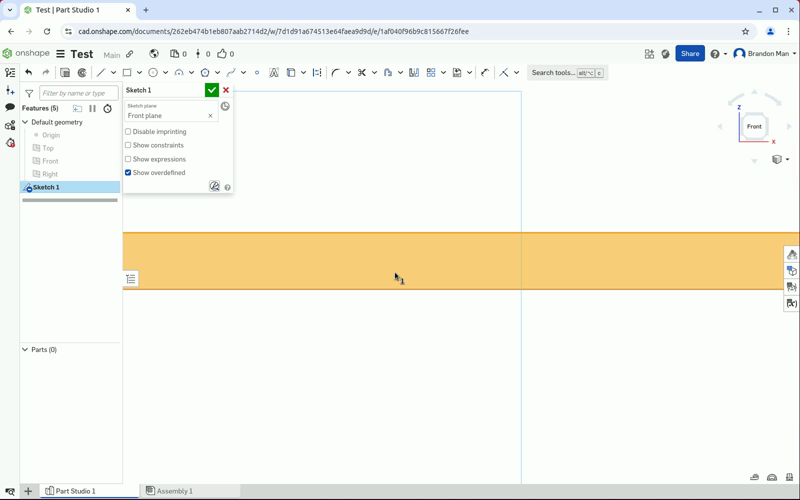
scroll(-6)
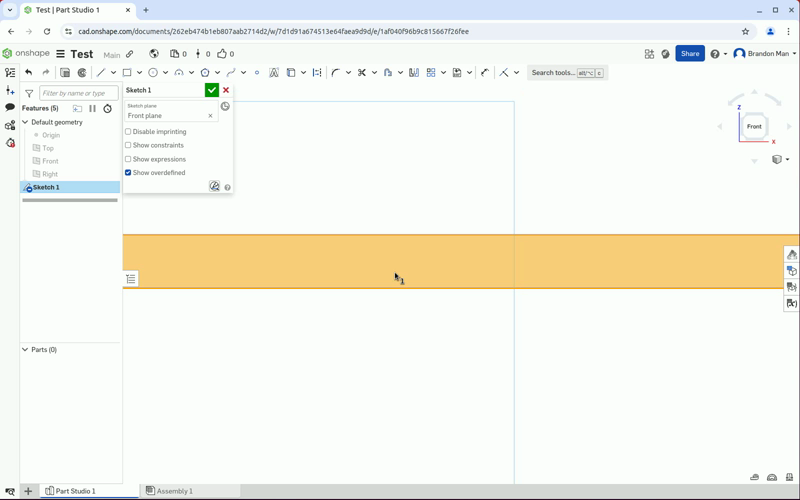
scroll(-6)
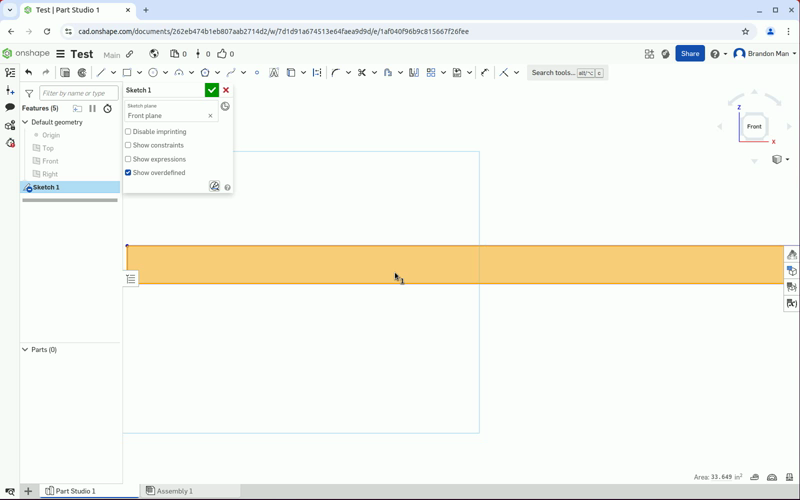
scroll(-6)
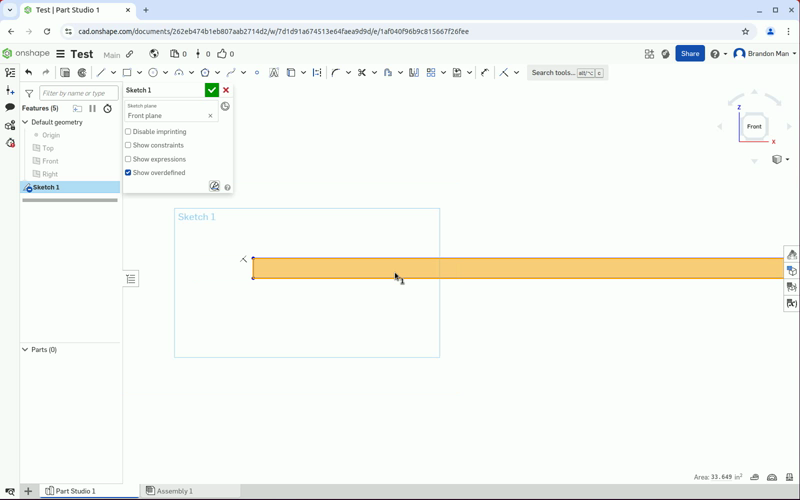
scroll(-6)
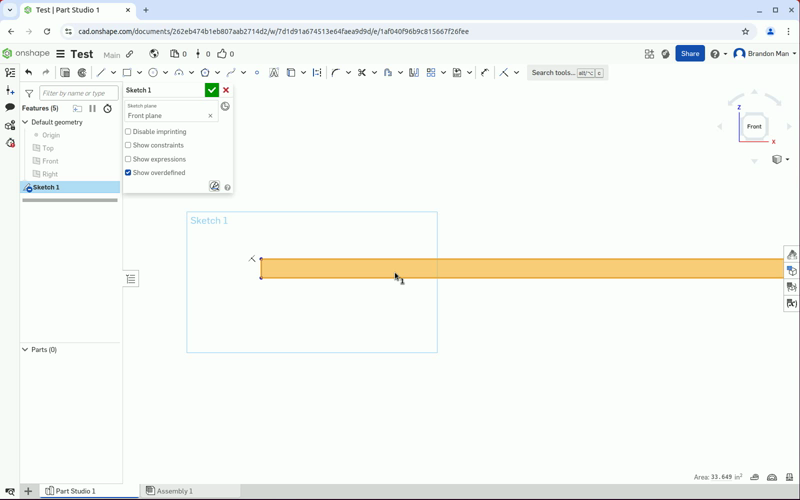
scroll(-6)
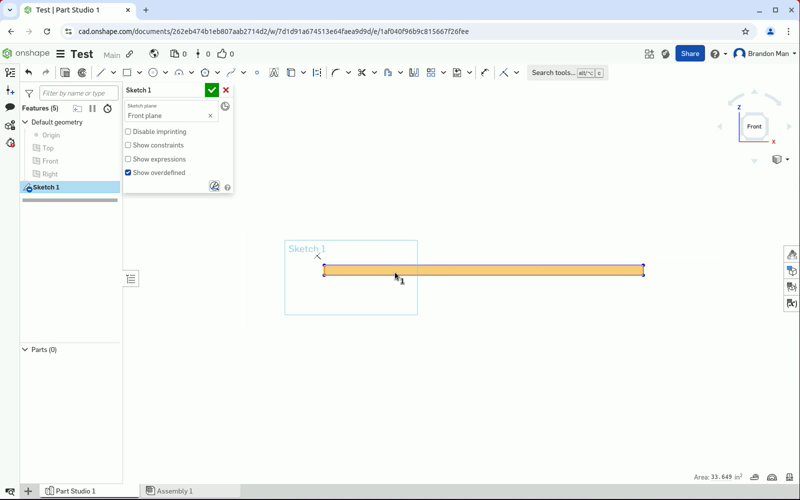
scroll(-6)
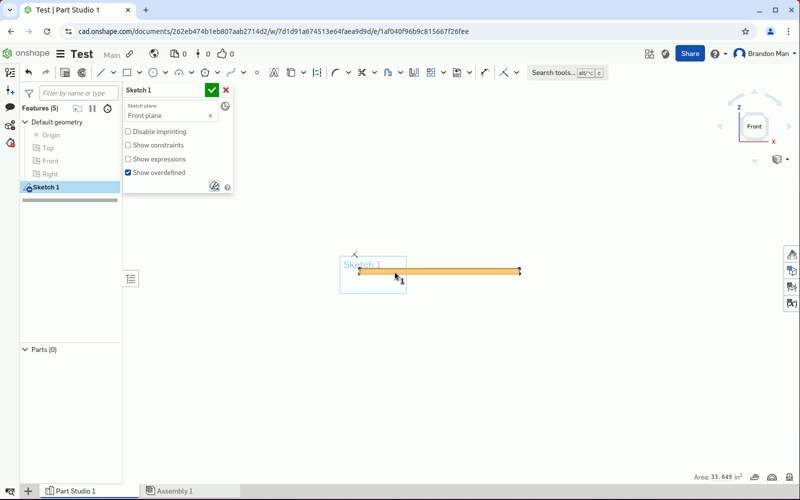
mouse_move(73, 352)
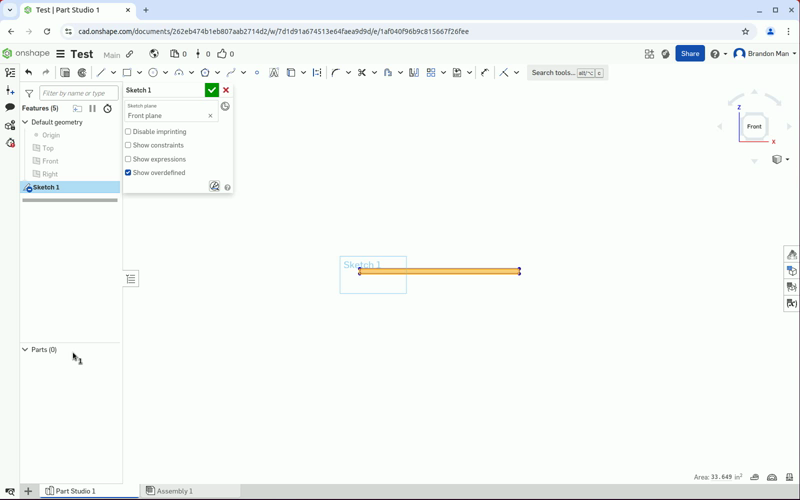
key(shift+y)
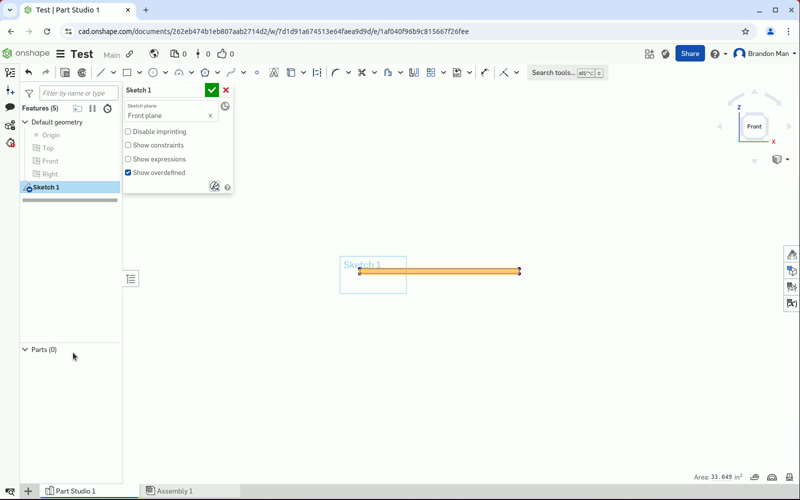
key(shift+e)
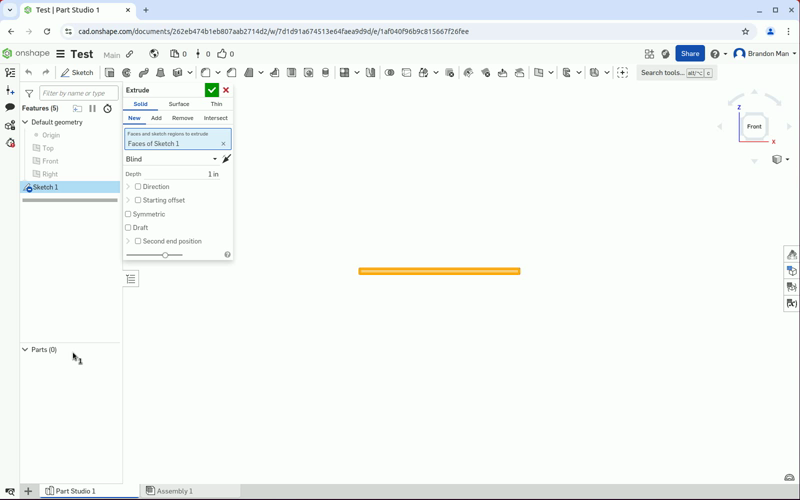
mouse_move(143, 106)
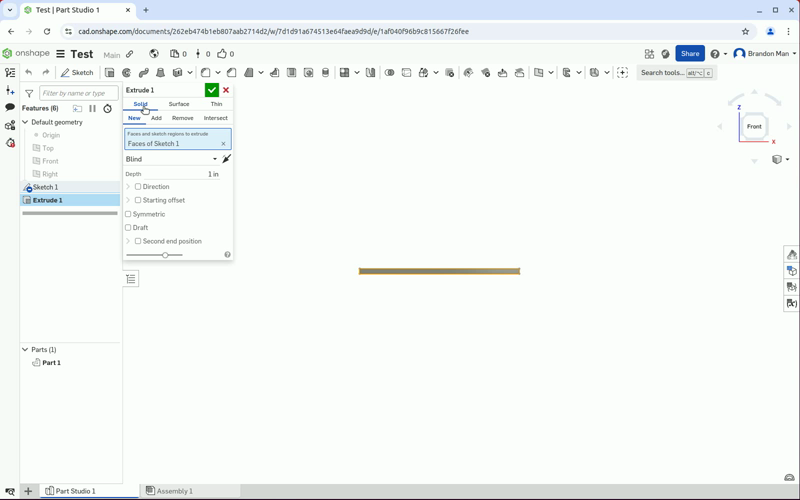
click(143, 106)
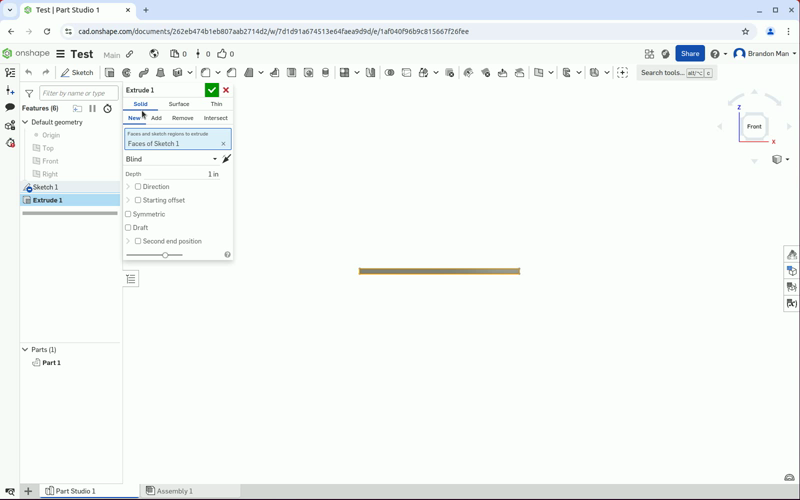
mouse_move(137, 120)
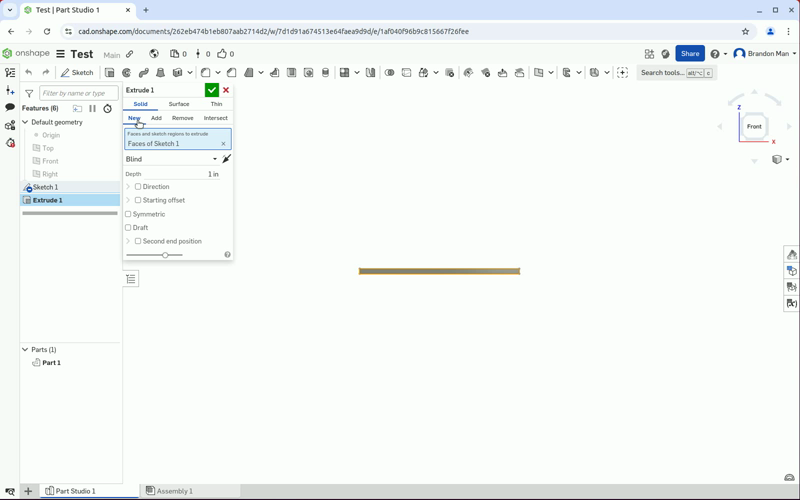
click(137, 120)
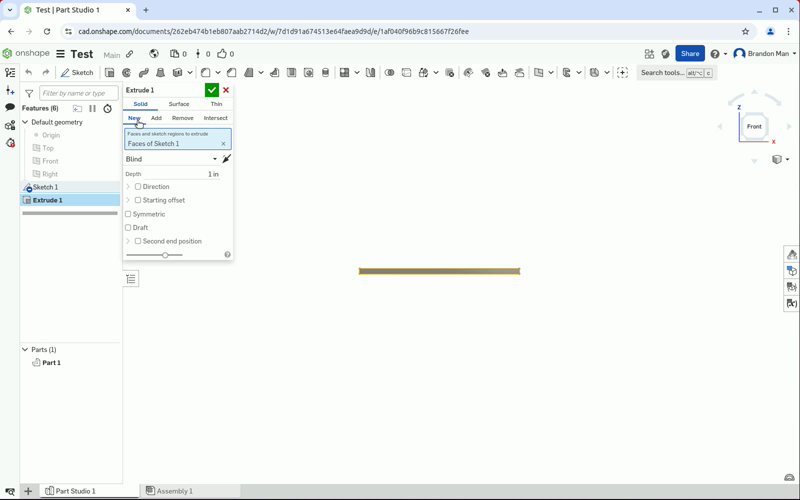
key(tab, 4)
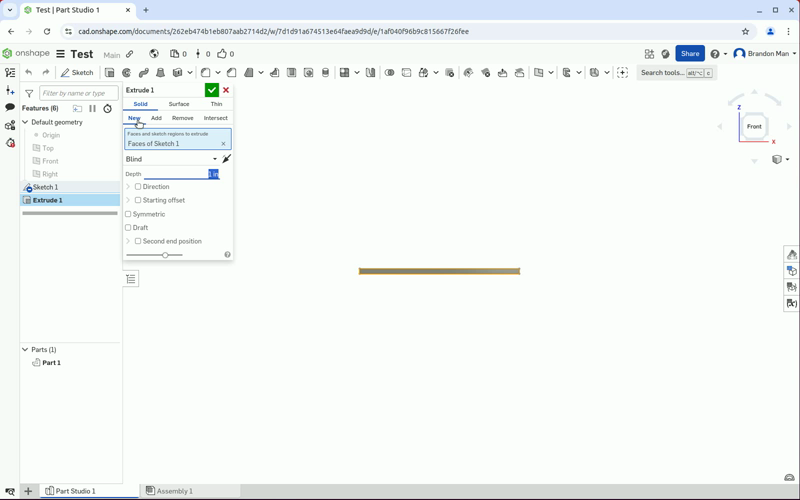
text(0.963)
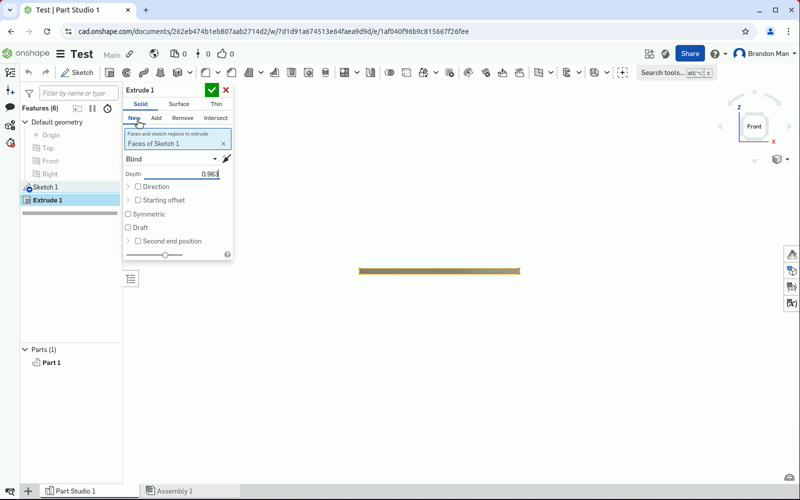
key(enter)
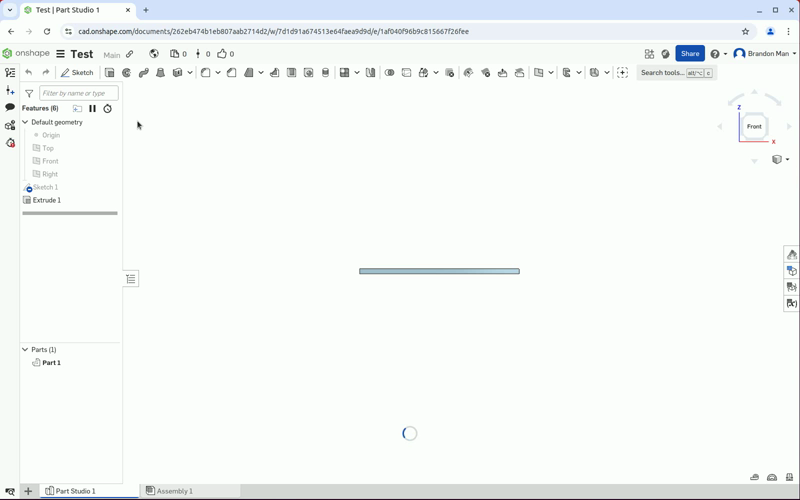
key(shift+h)
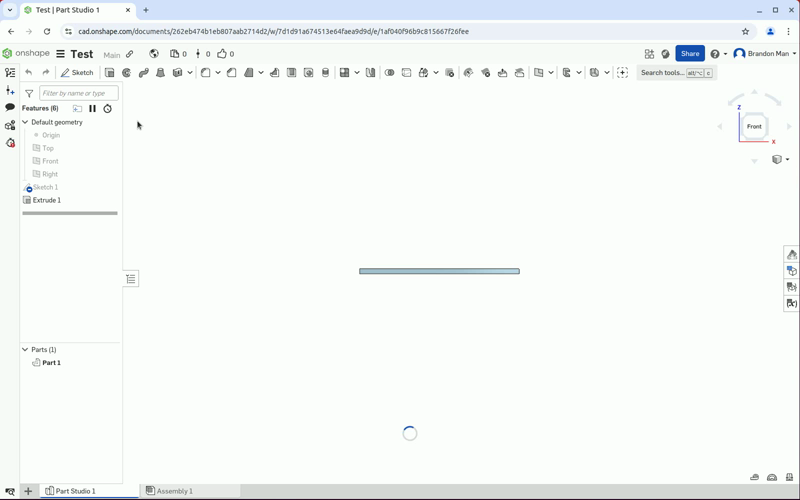
key(shift+h)
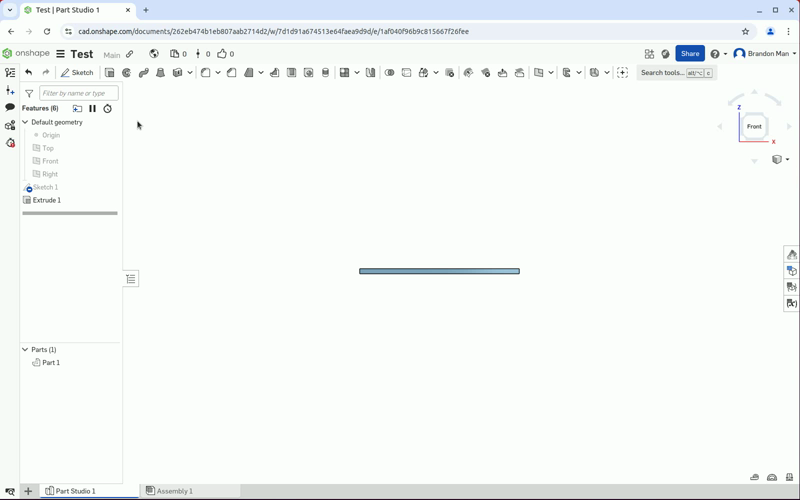
mouse_move(73, 189)
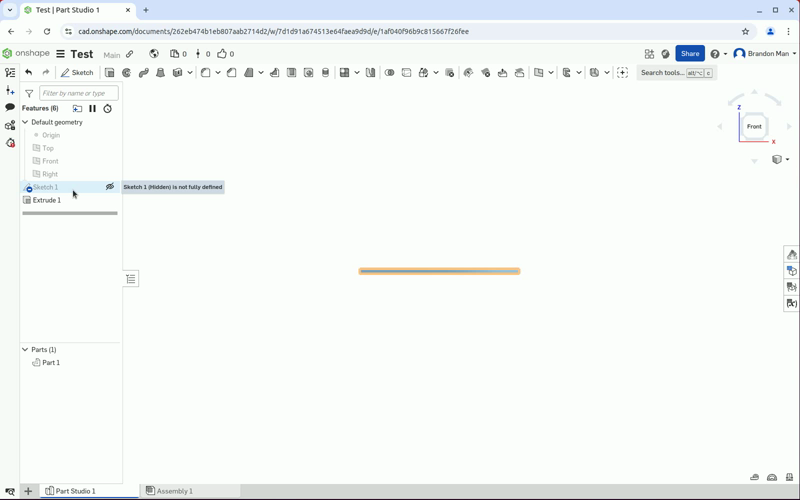
click(73, 189)
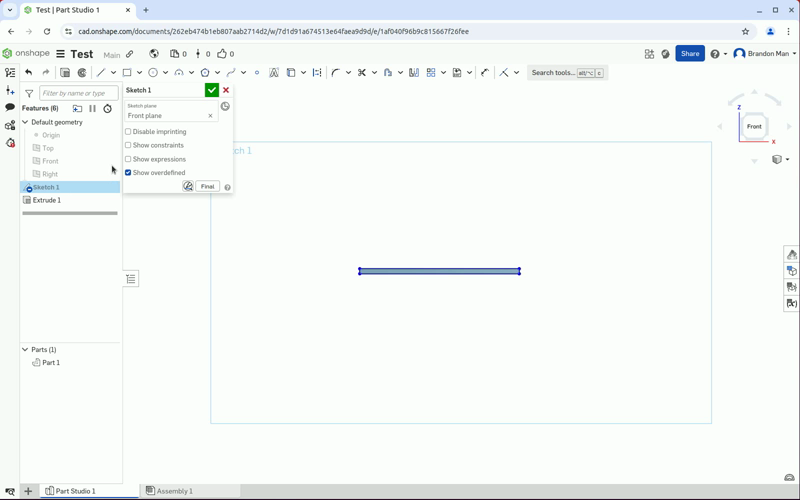
mouse_move(229, 92)
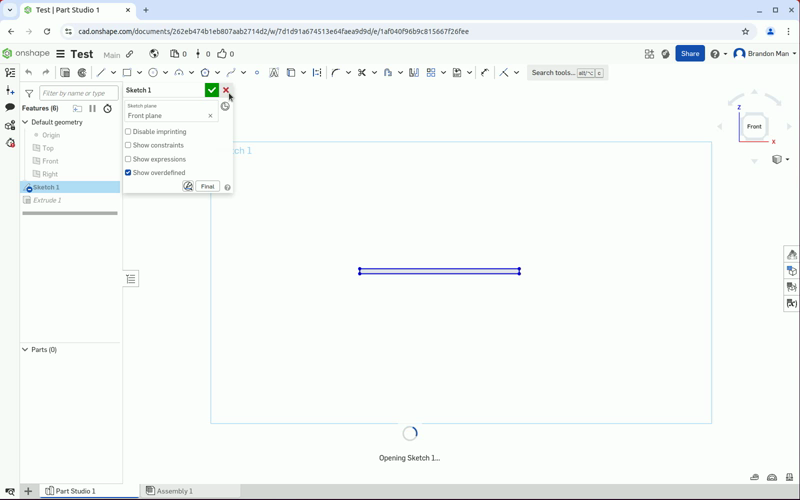
click(229, 92)
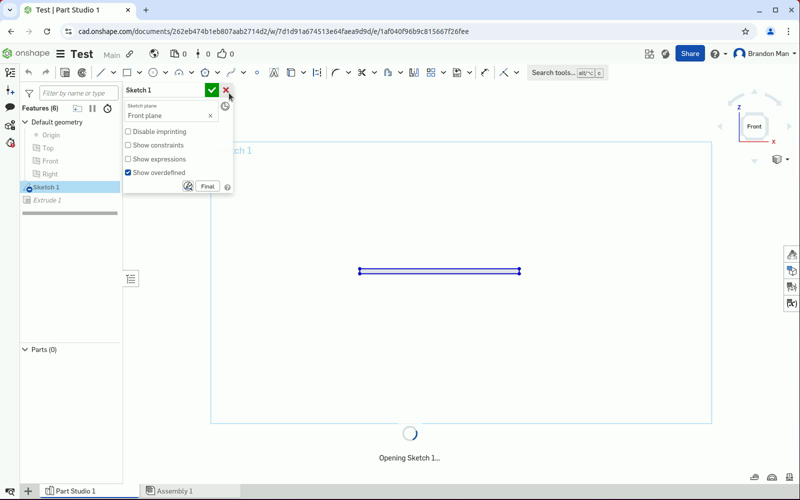
key(shift+s)
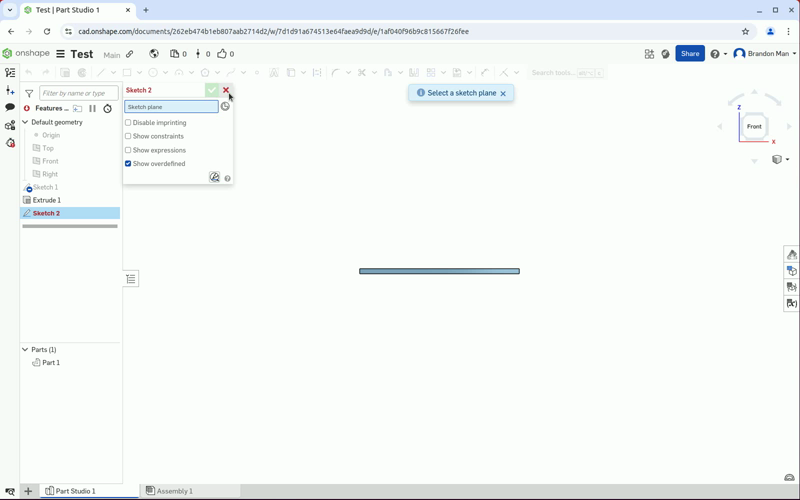
mouse_move(73, 163)
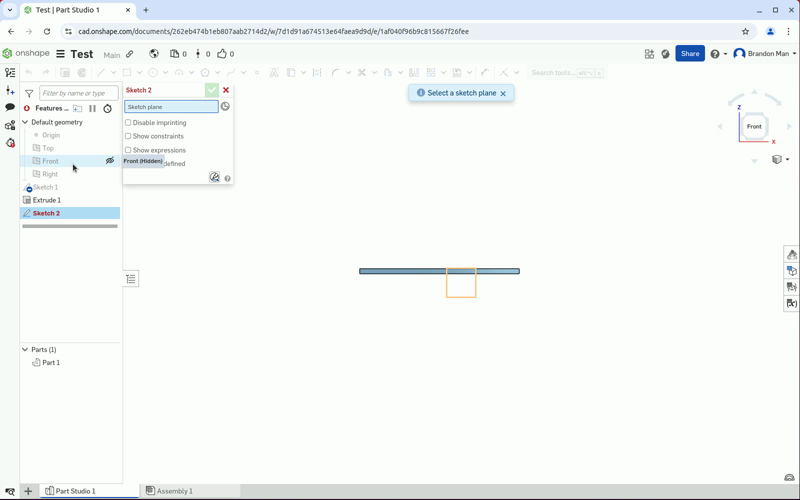
click(73, 163)
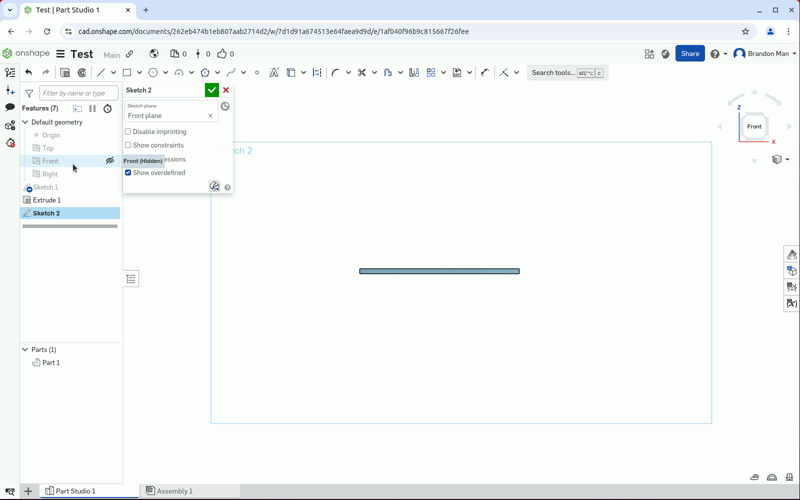
mouse_move(73, 352)
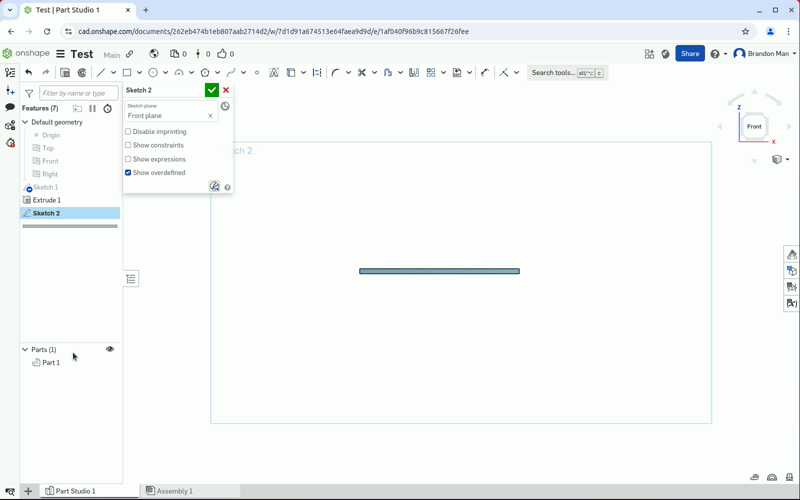
key(y)
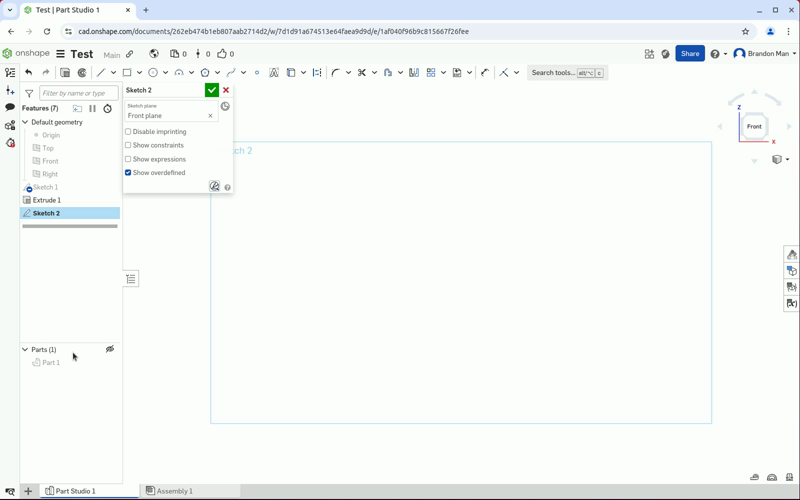
key(l)
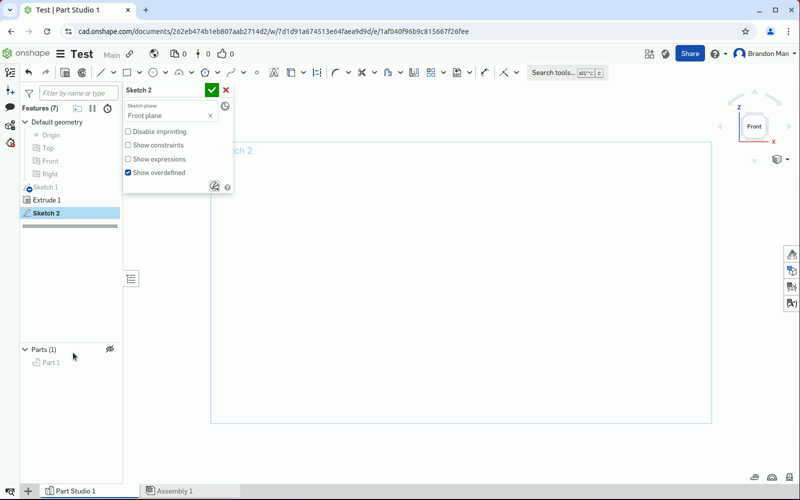
key_down(shift)
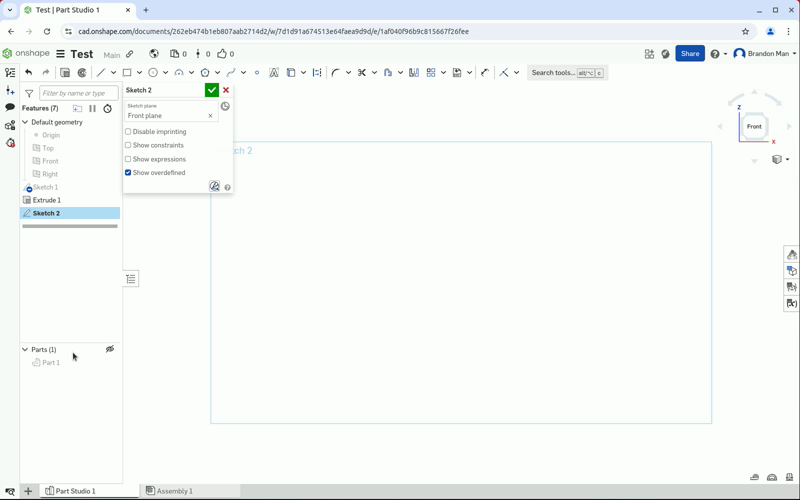
mouse_move(351, 285)
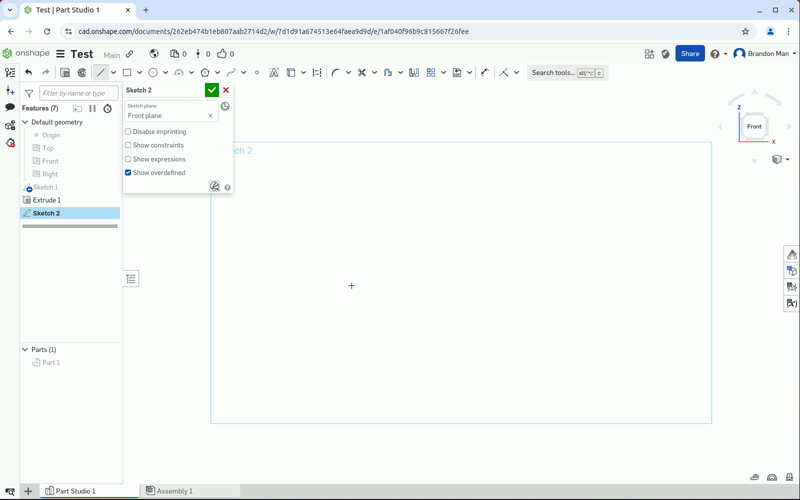
click(351, 285)
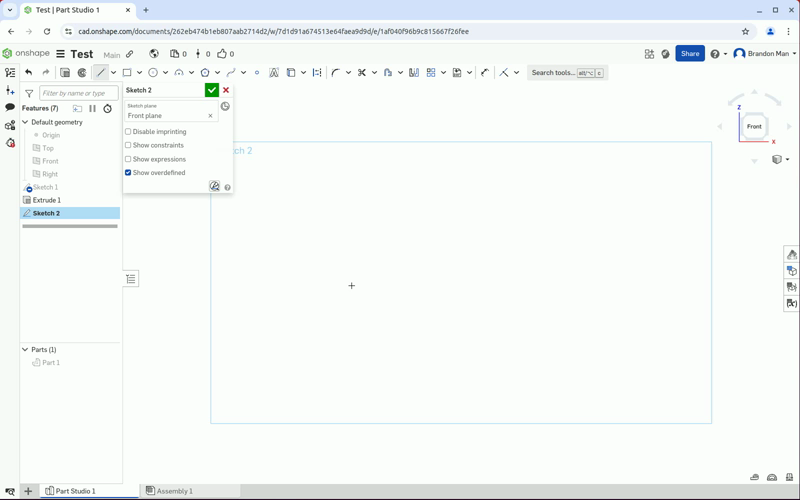
key_up(shift)
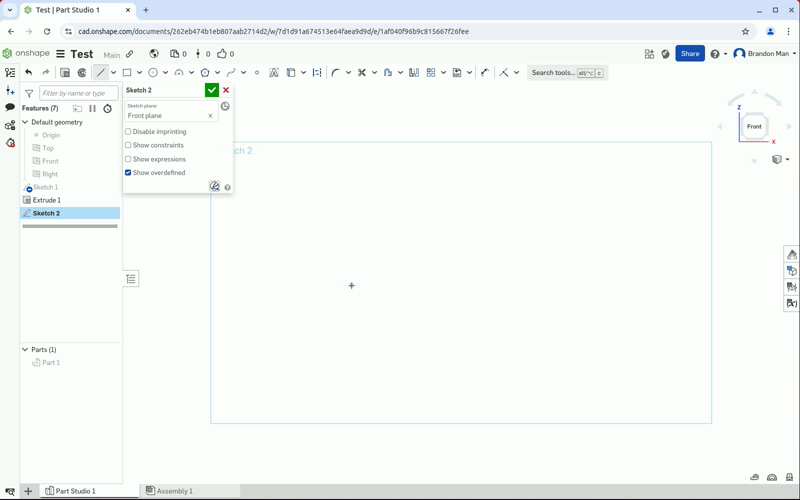
key_down(shift)
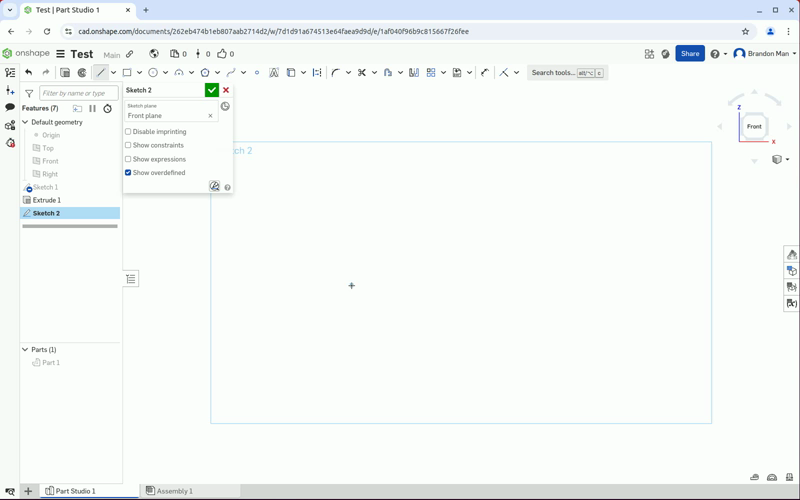
mouse_move(521, 285)
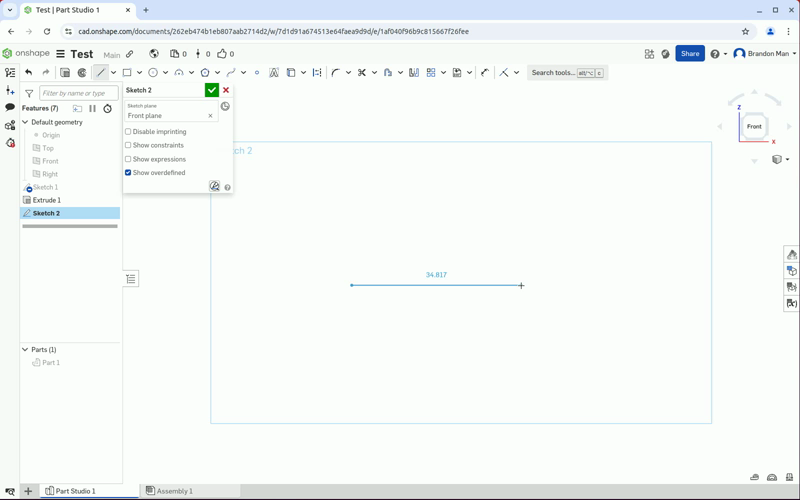
click(521, 285)
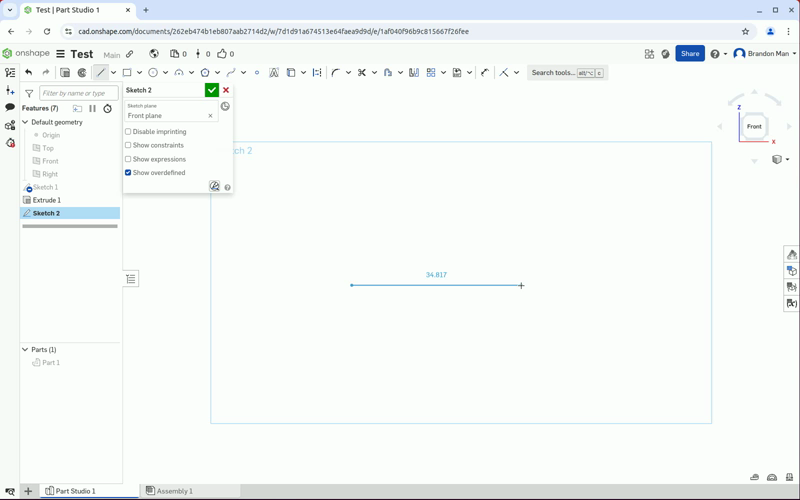
key_up(shift)
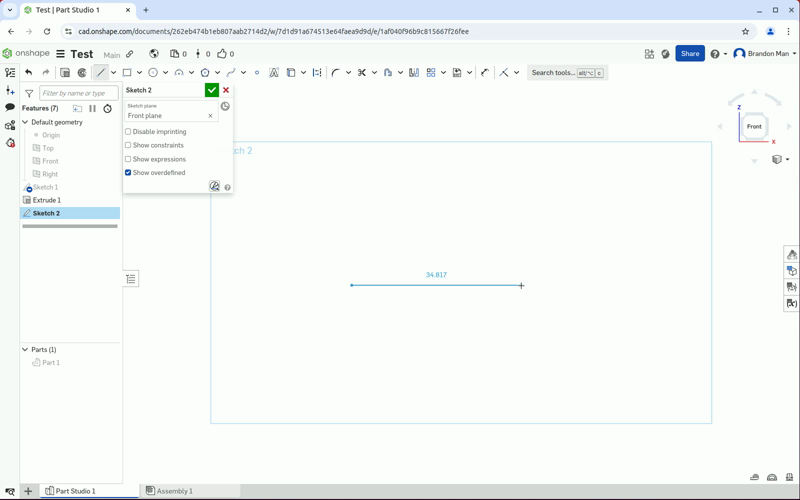
key_down(shift)
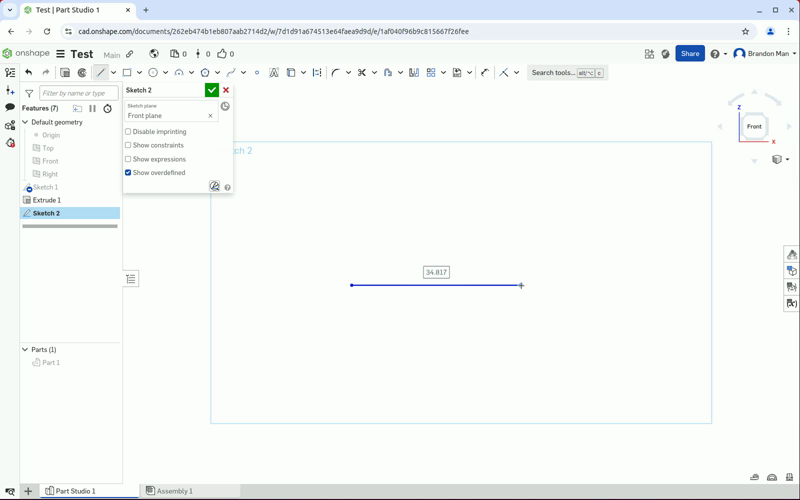
mouse_move(551, 285)
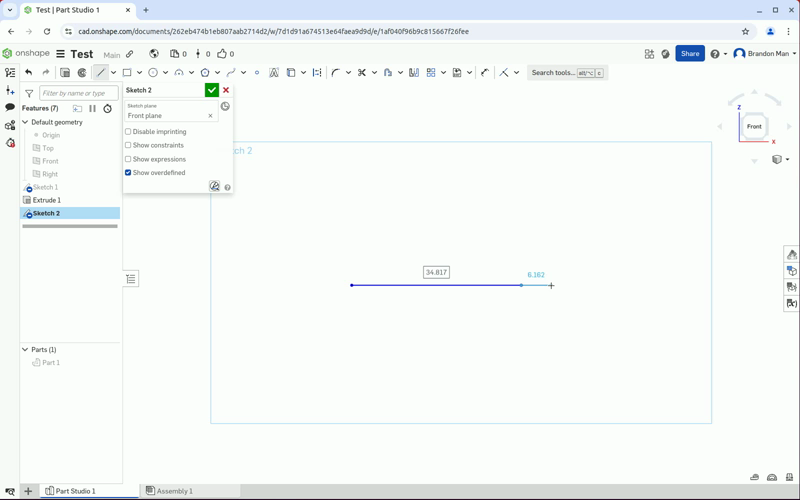
mouse_move(521, 279)
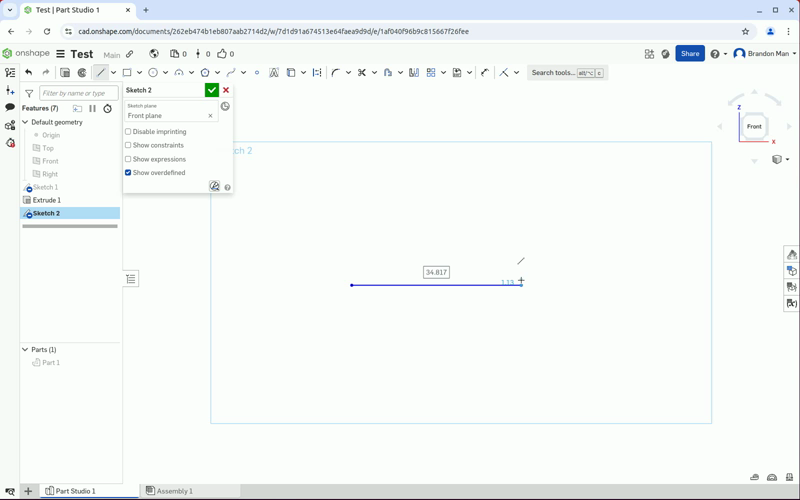
scroll(6)
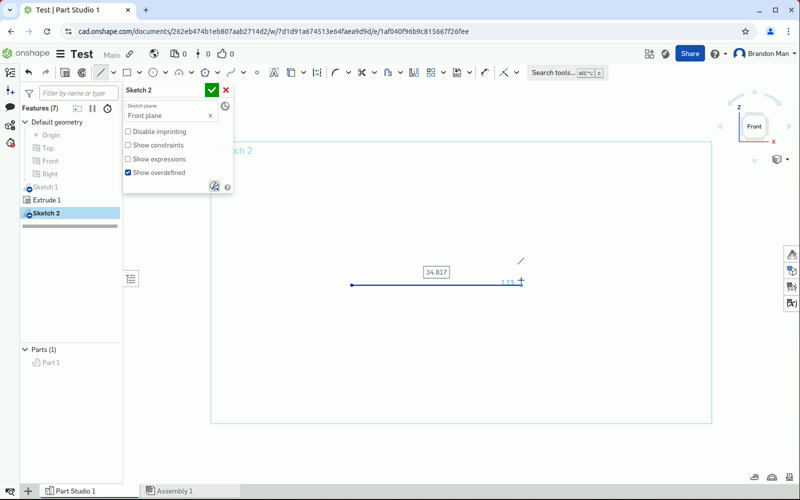
scroll(6)
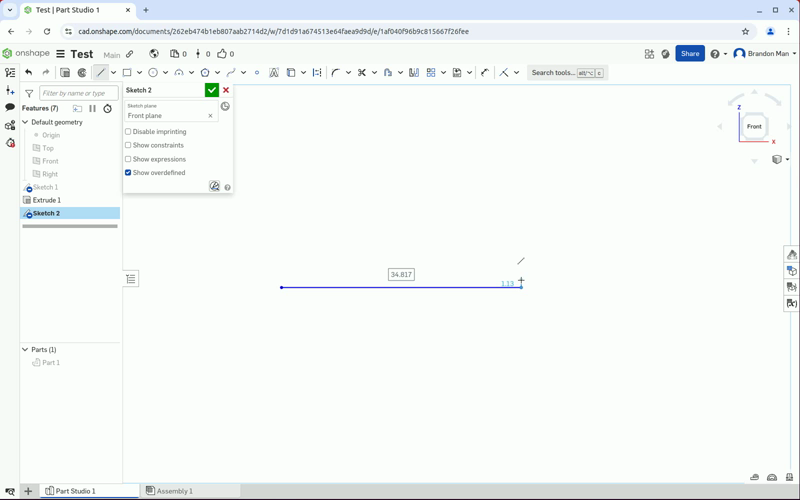
scroll(6)
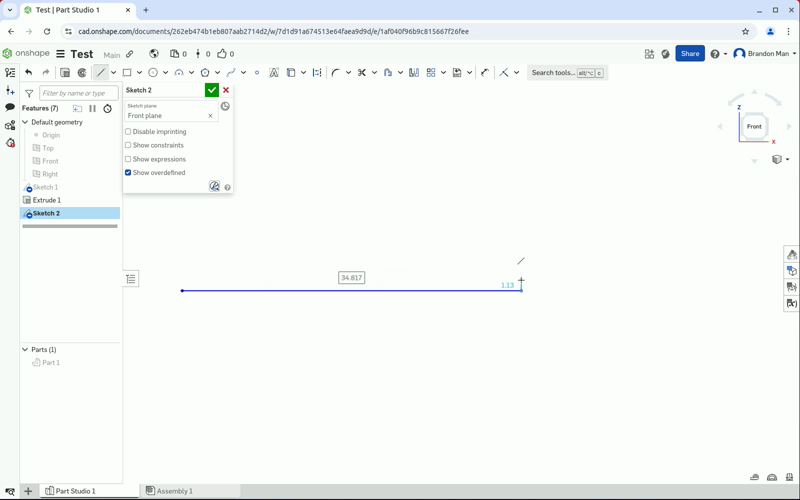
scroll(6)
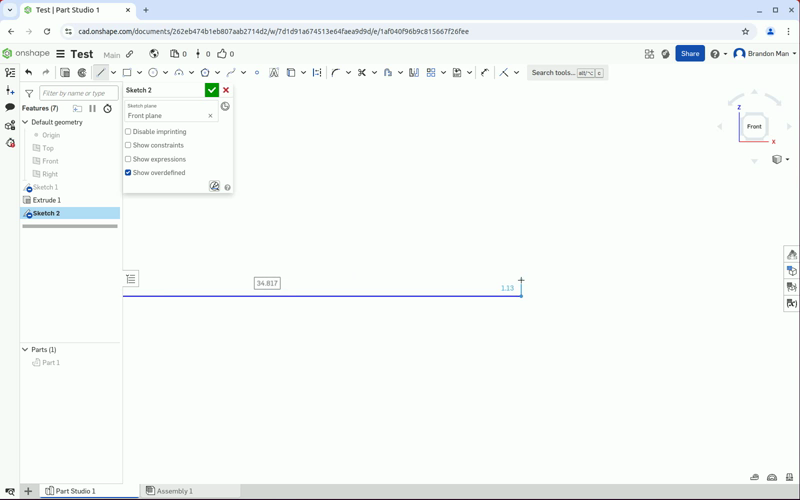
scroll(6)
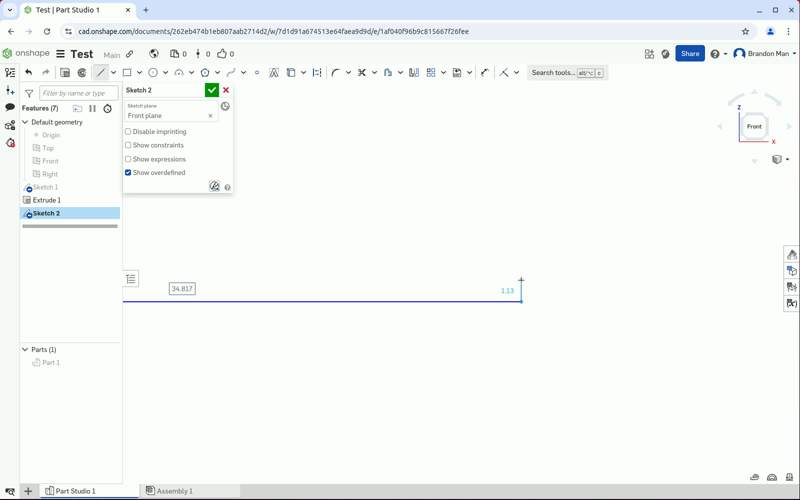
scroll(6)
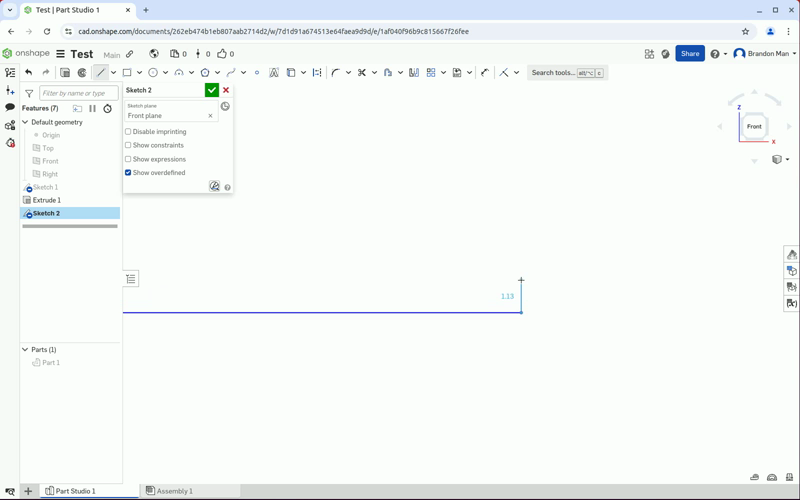
scroll(6)
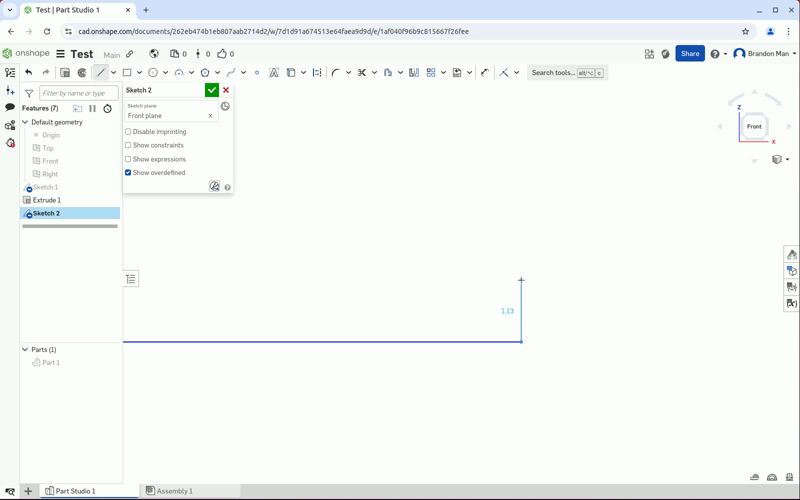
click(521, 279)
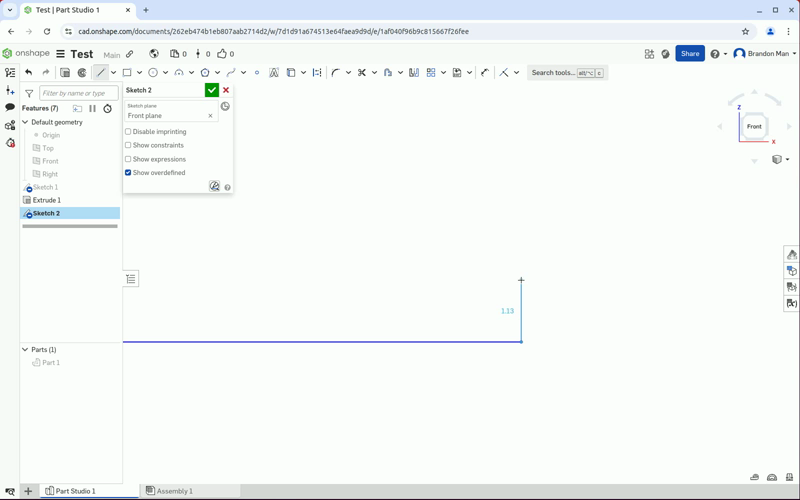
scroll(-6)
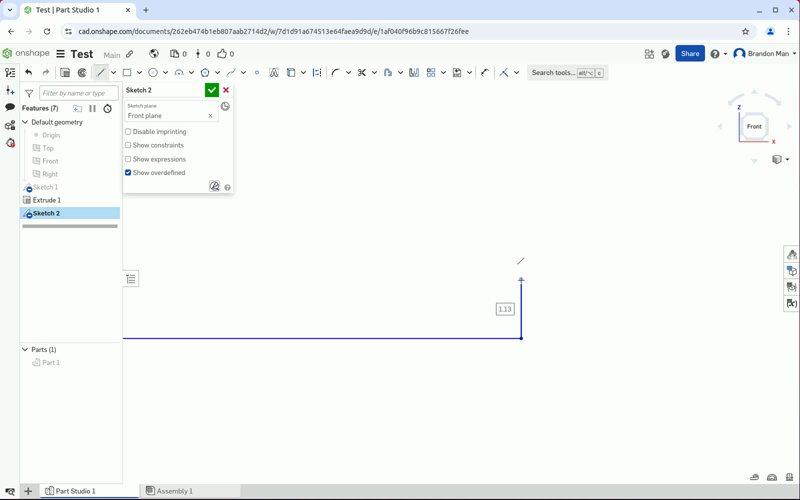
scroll(-6)
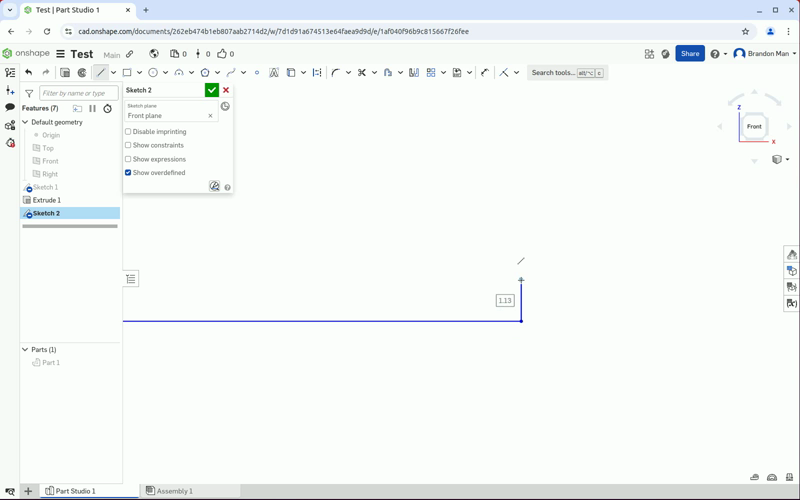
scroll(-6)
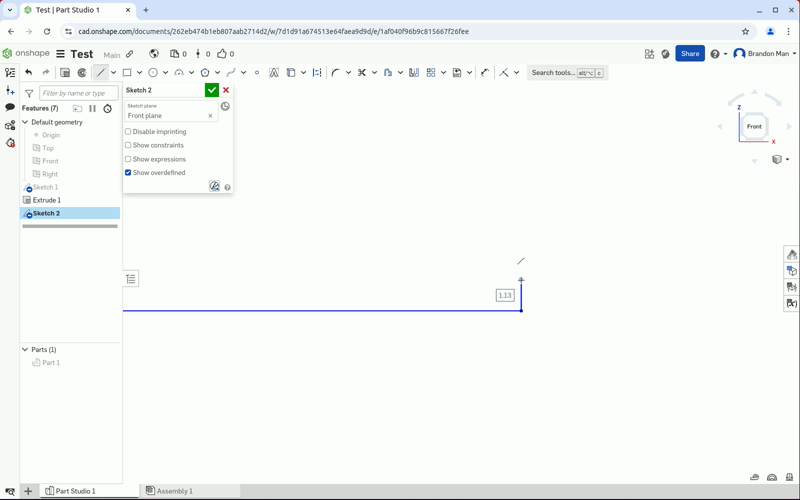
scroll(-6)
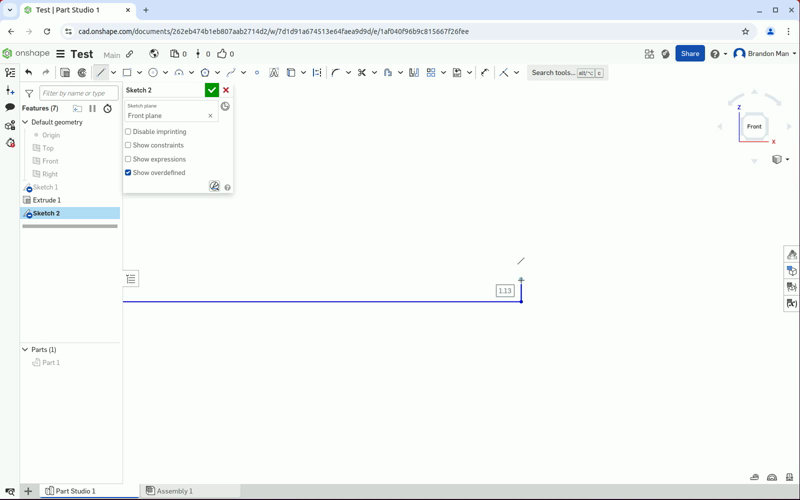
scroll(-6)
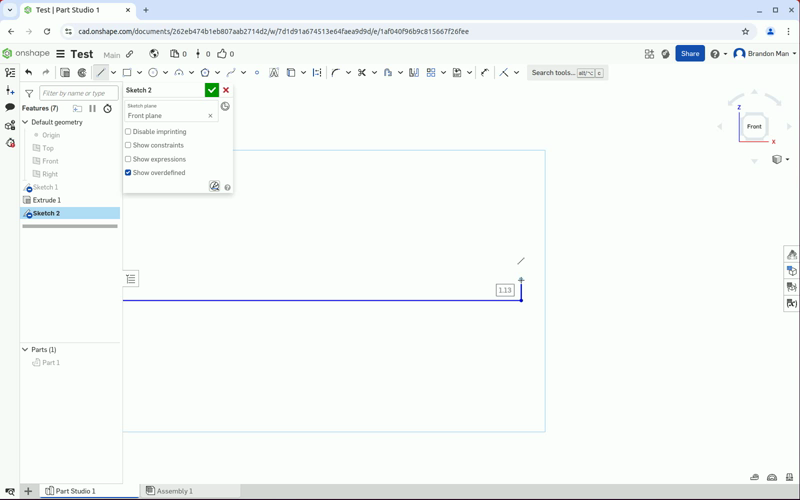
scroll(-6)
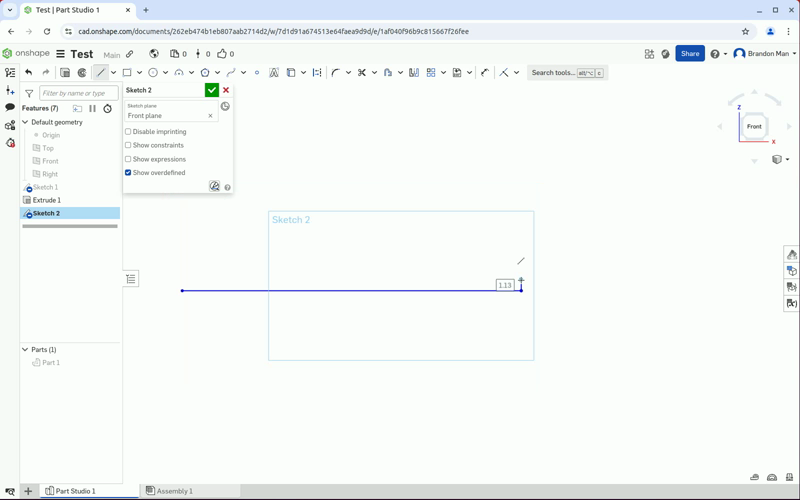
scroll(-6)
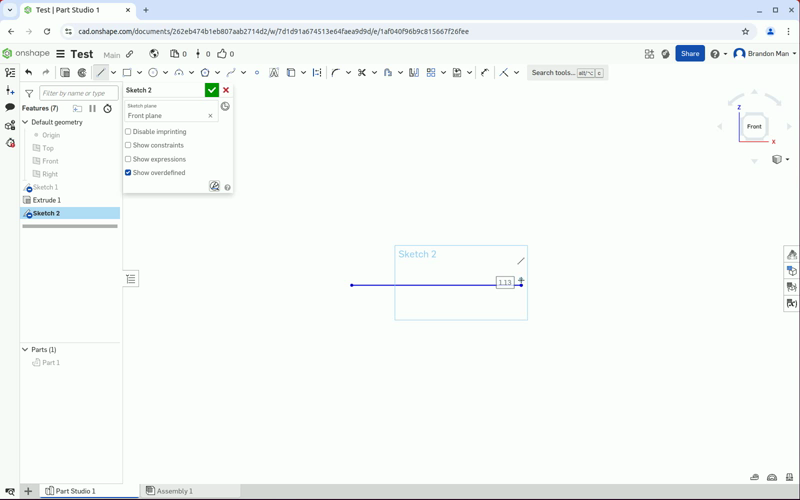
key_up(shift)
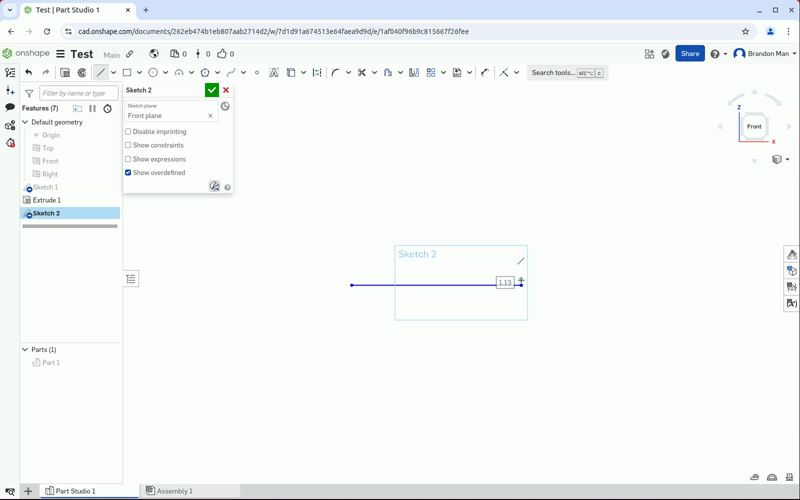
key_down(shift)
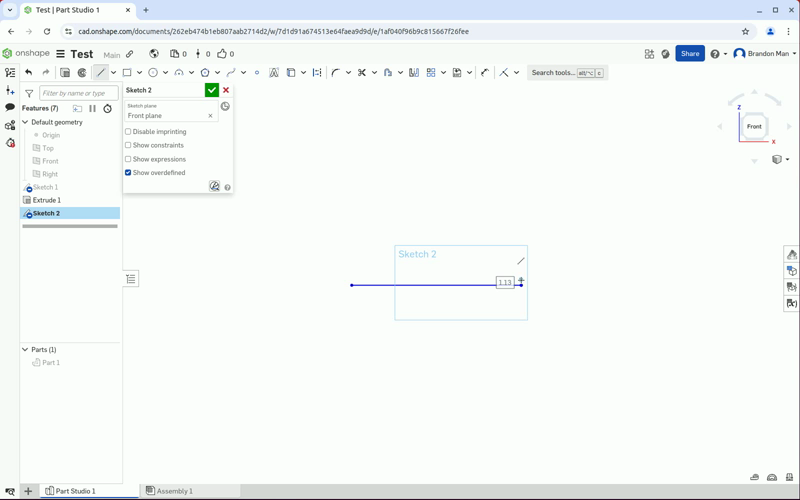
mouse_move(351, 279)
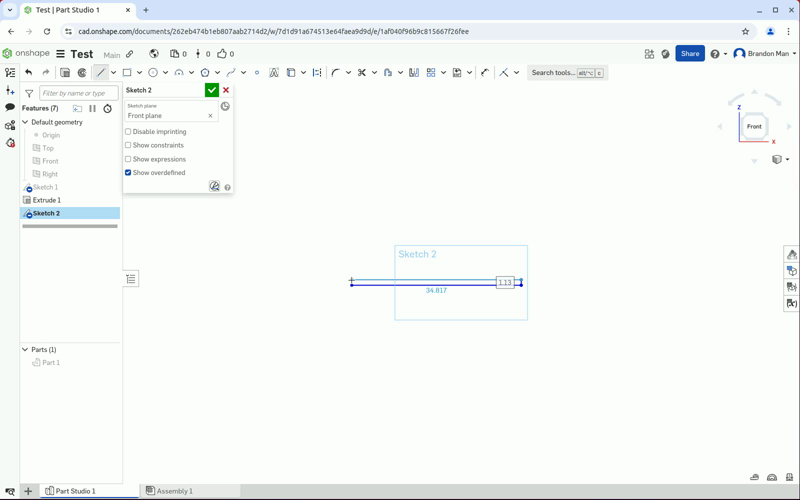
click(351, 279)
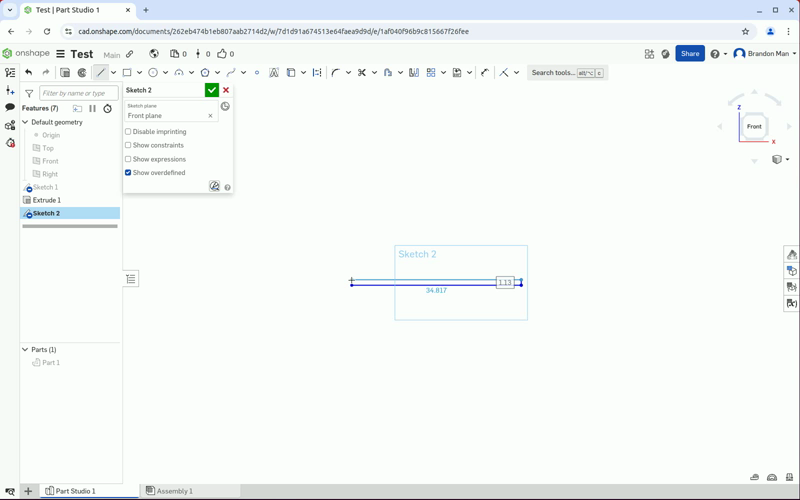
key_up(shift)
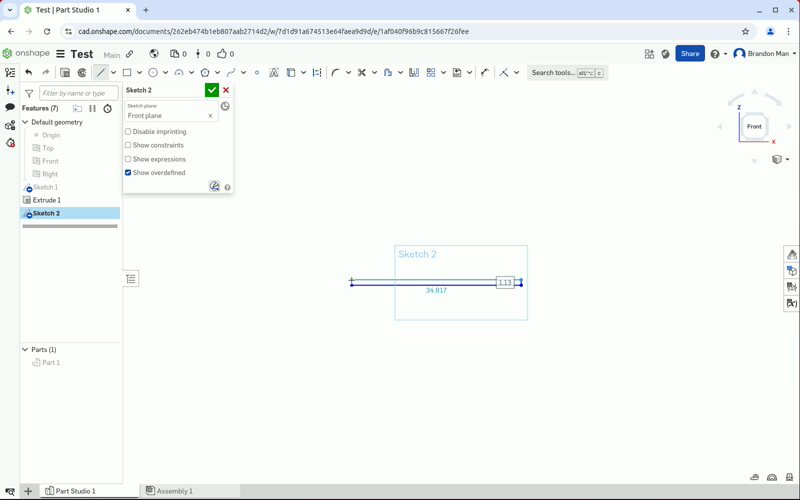
mouse_move(381, 279)
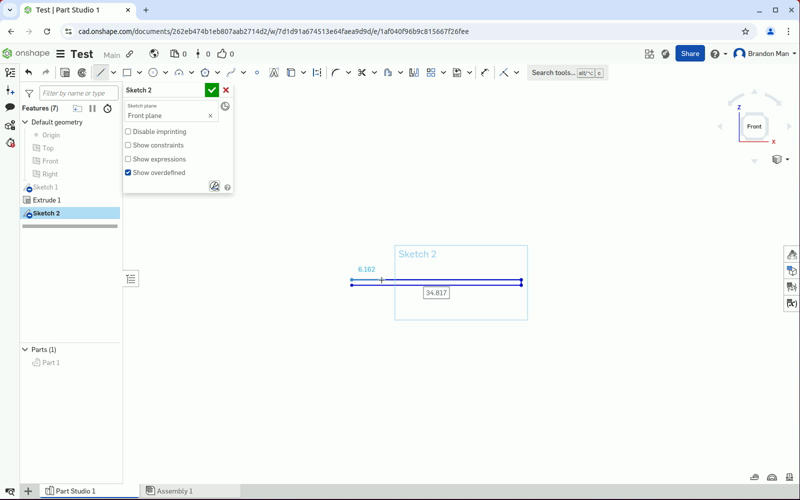
key_down(shift)
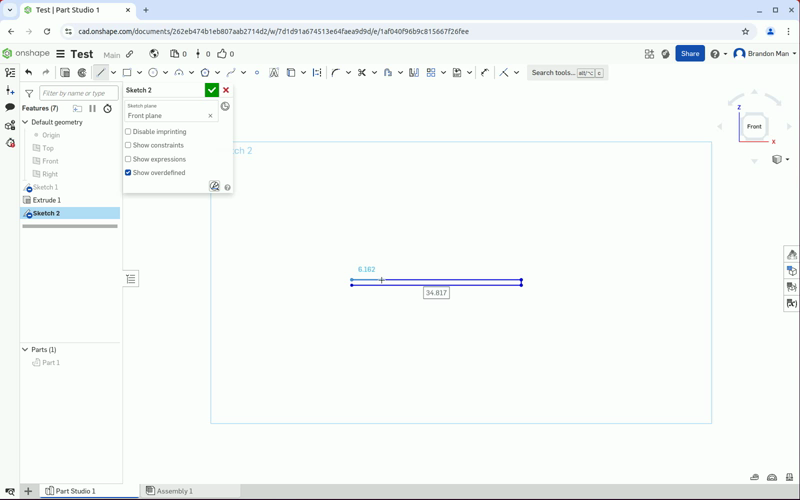
mouse_move(351, 285)
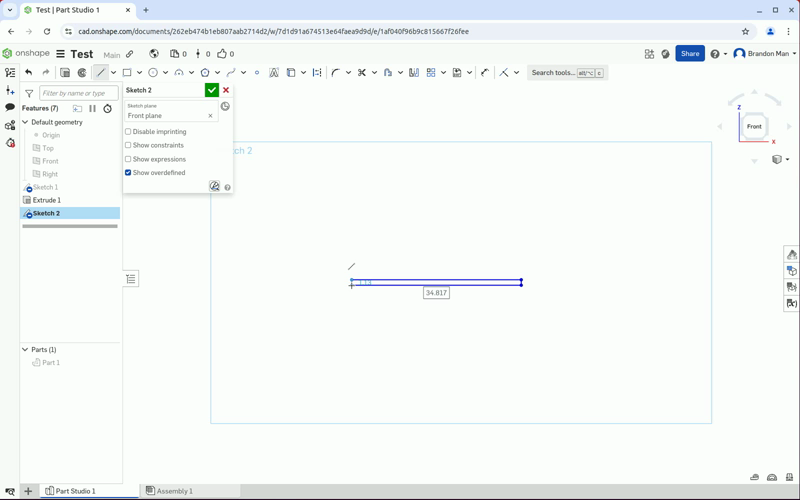
scroll(6)
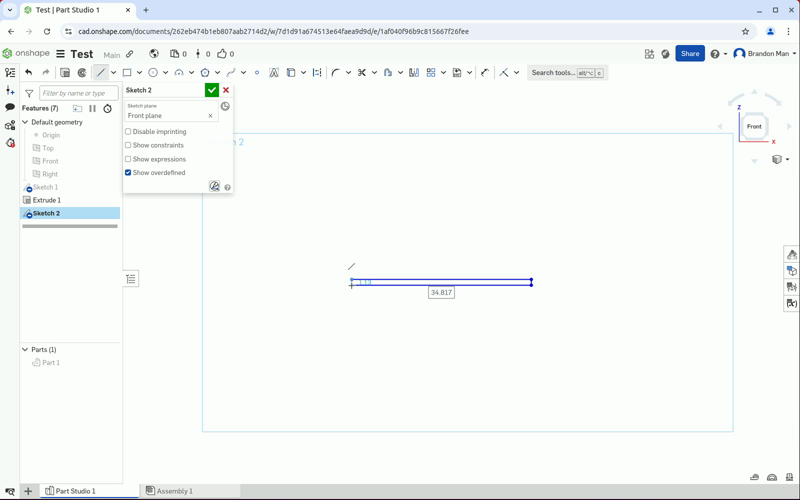
scroll(6)
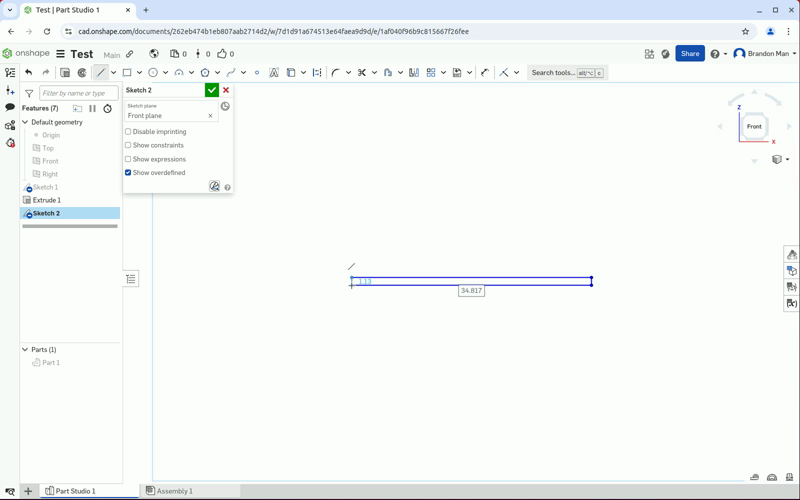
scroll(6)
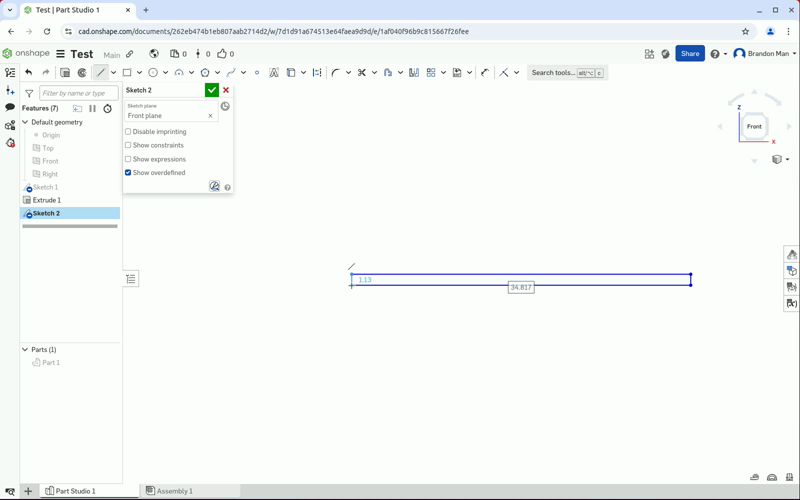
scroll(6)
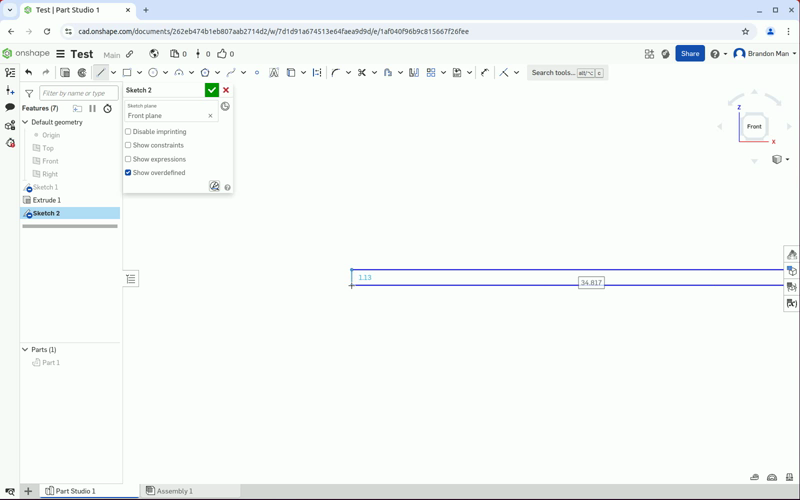
scroll(6)
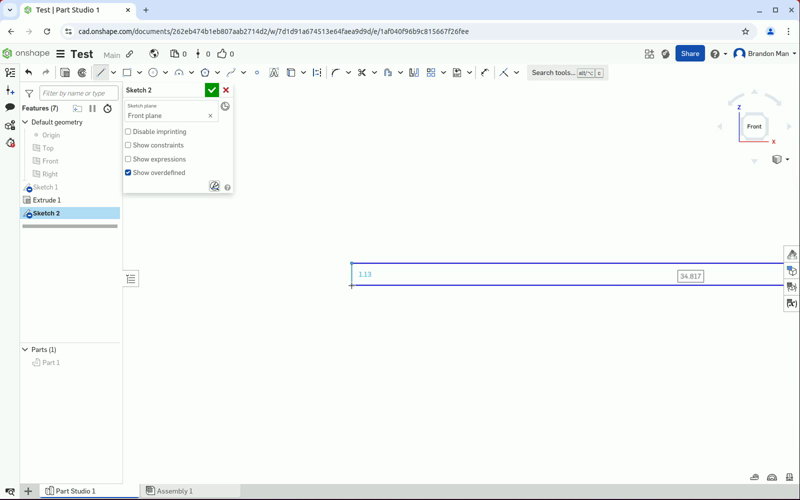
scroll(6)
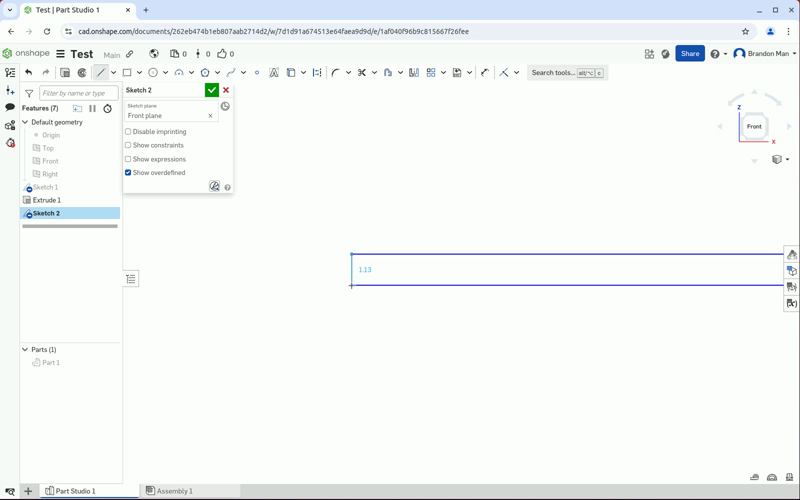
scroll(6)
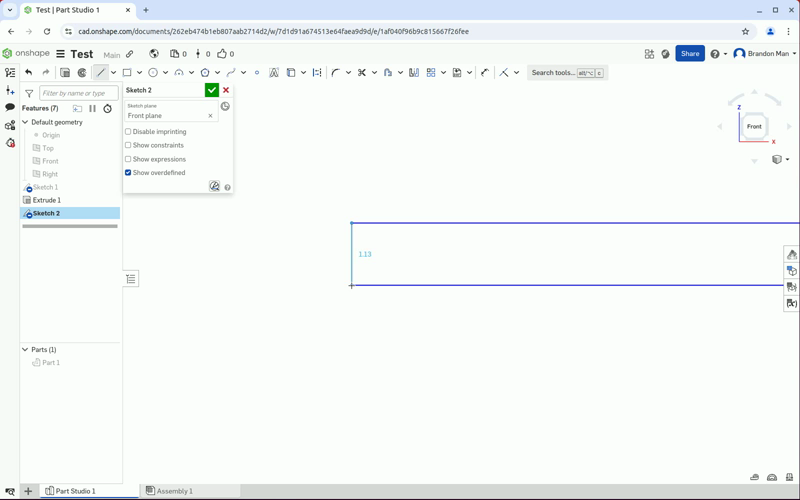
key_up(shift)
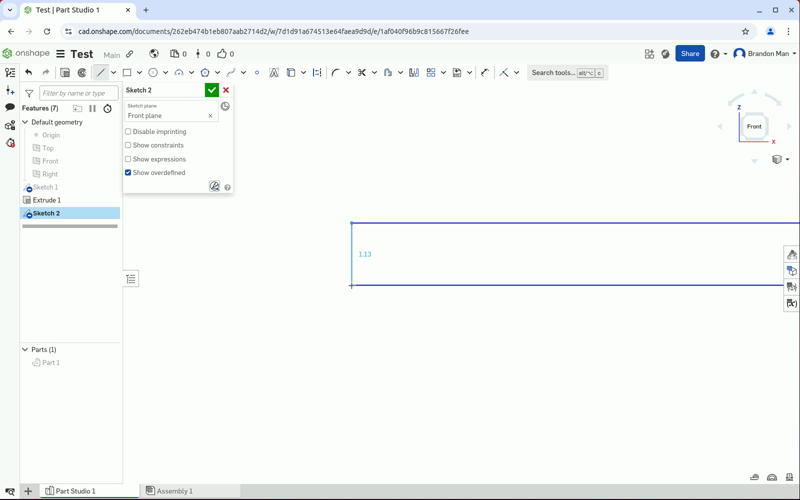
click(351, 285)
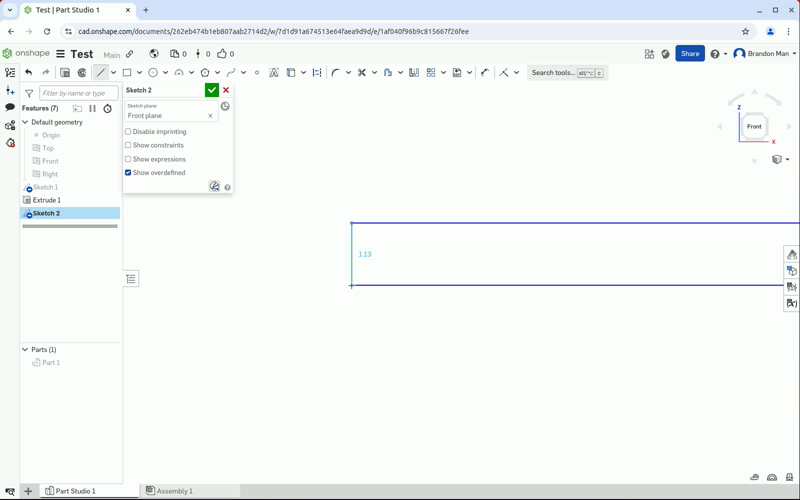
scroll(-6)
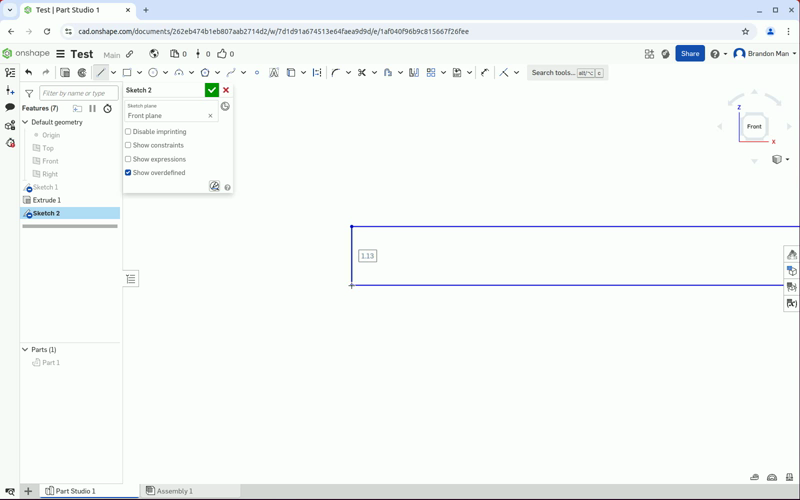
scroll(-6)
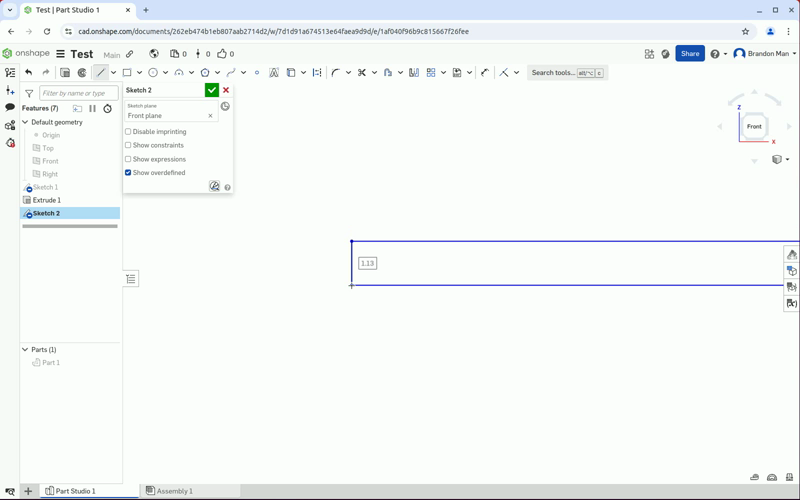
scroll(-6)
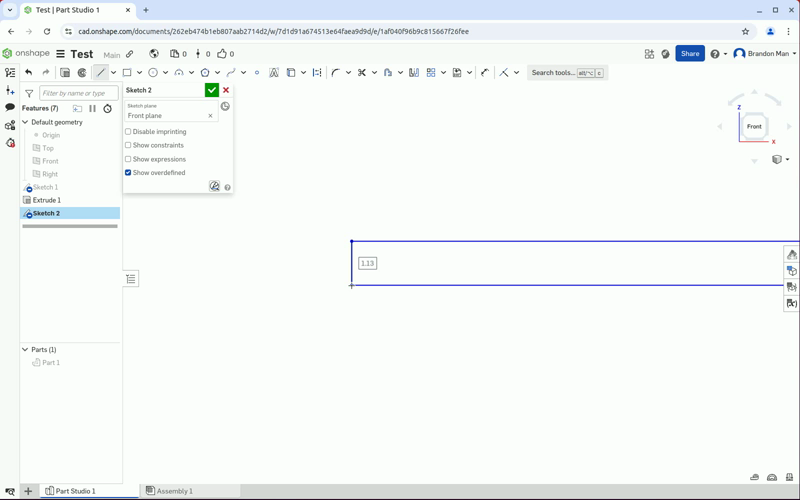
scroll(-6)
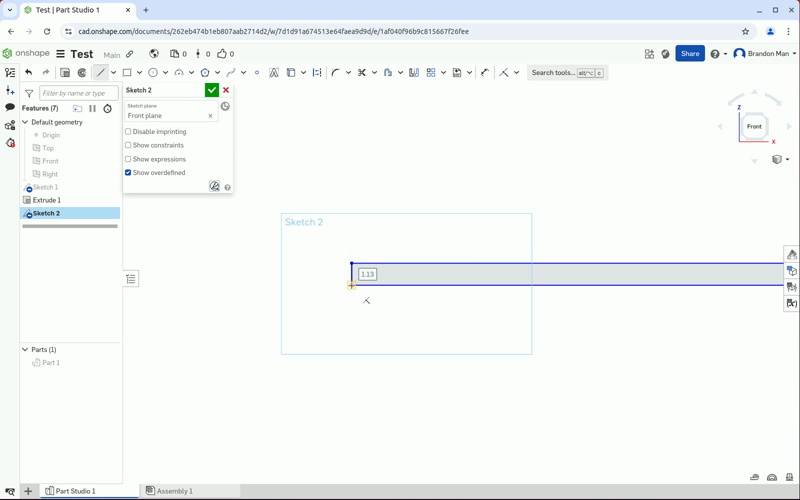
scroll(-6)
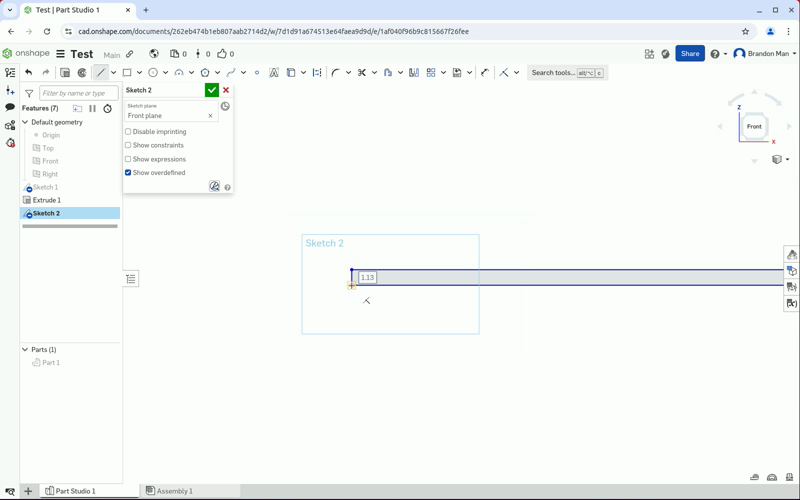
scroll(-6)
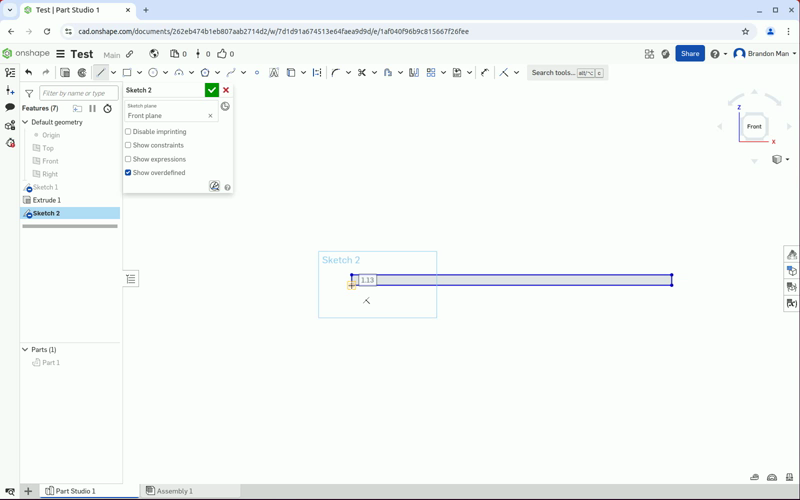
scroll(-6)
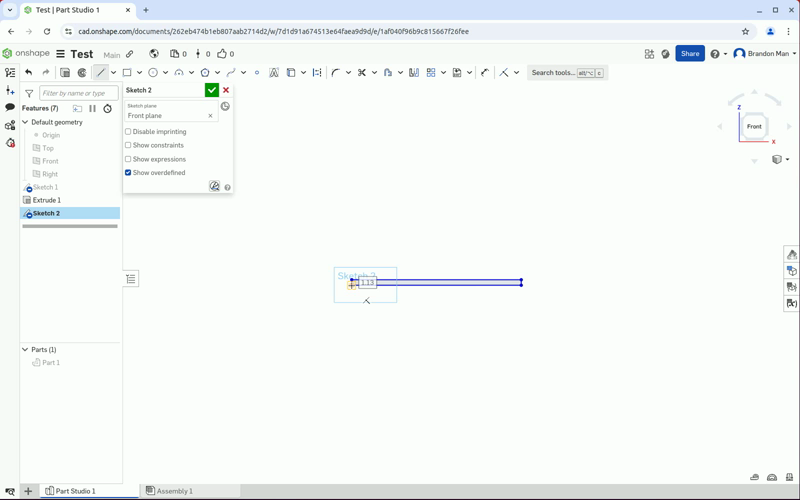
key(esc)
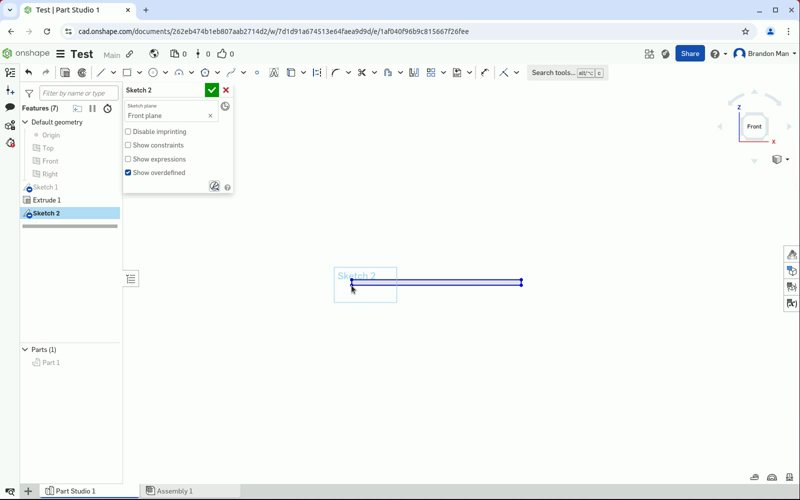
mouse_move(426, 284)
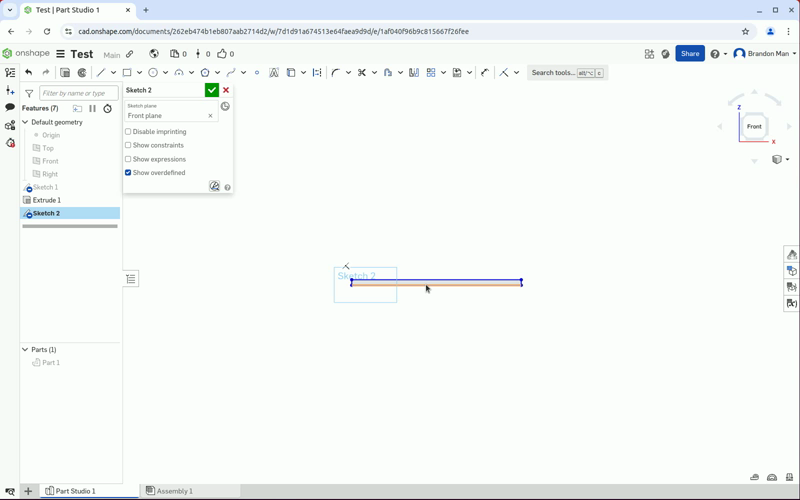
scroll(6)
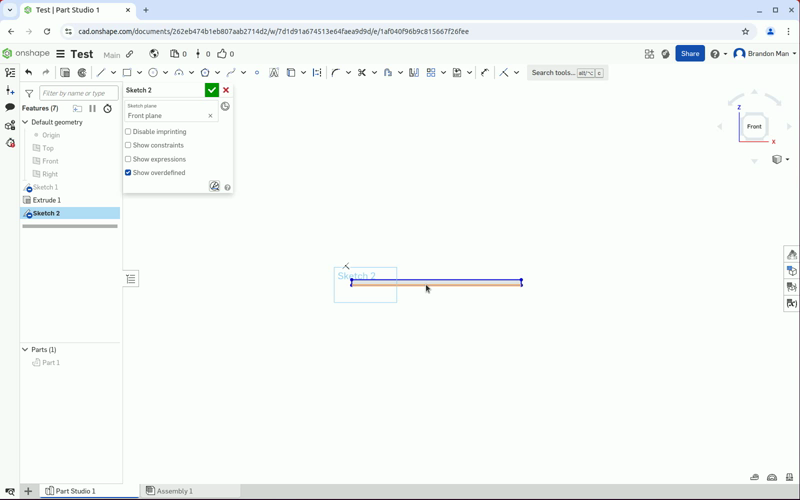
scroll(6)
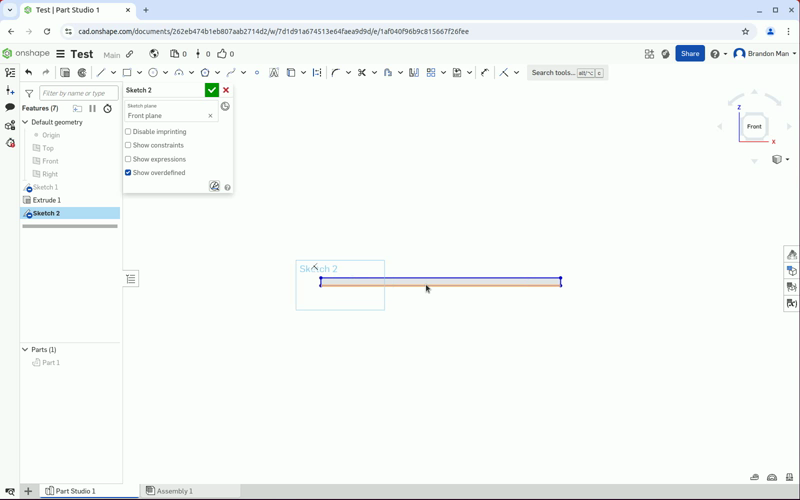
scroll(6)
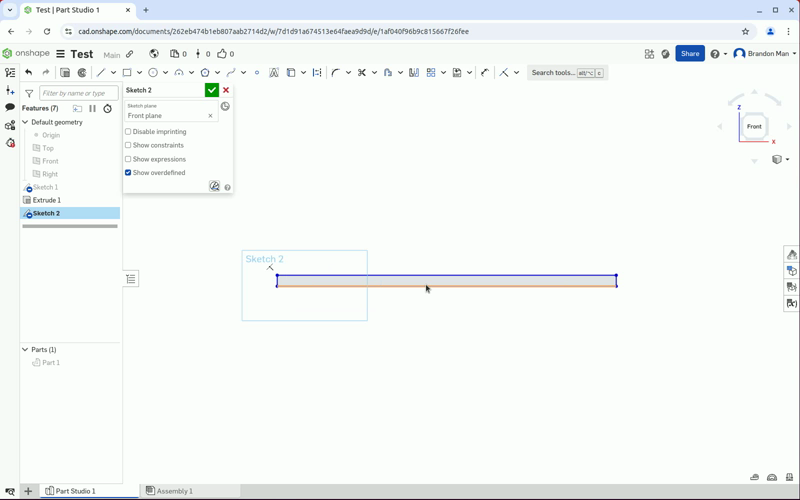
scroll(6)
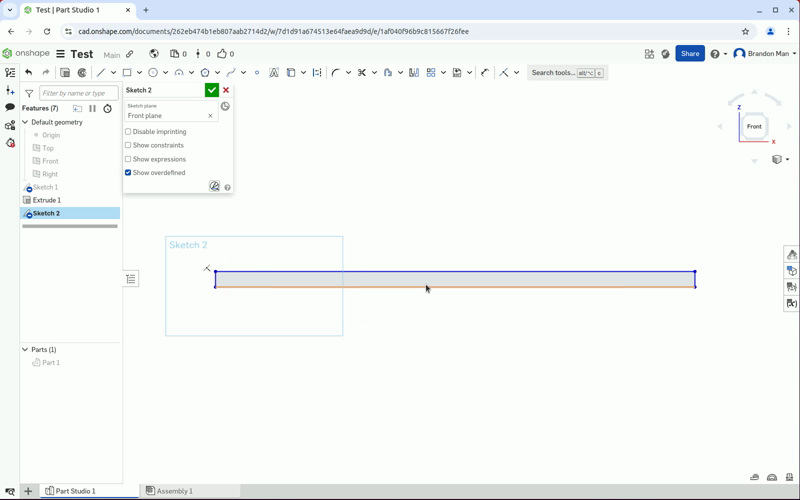
scroll(6)
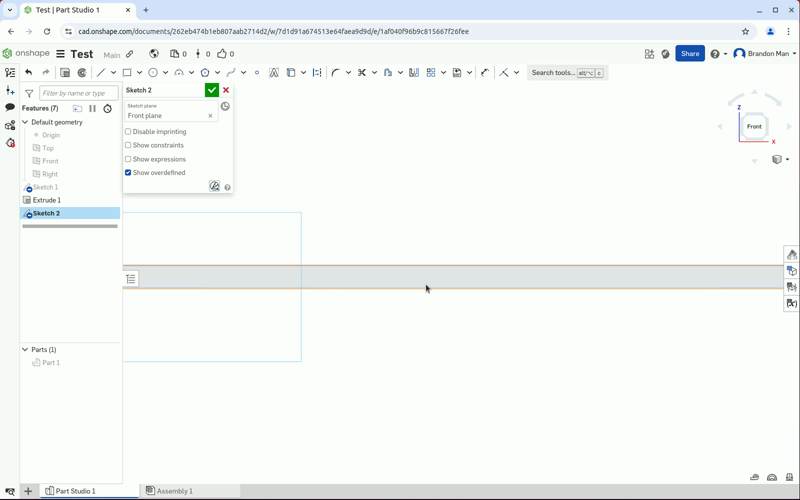
scroll(6)
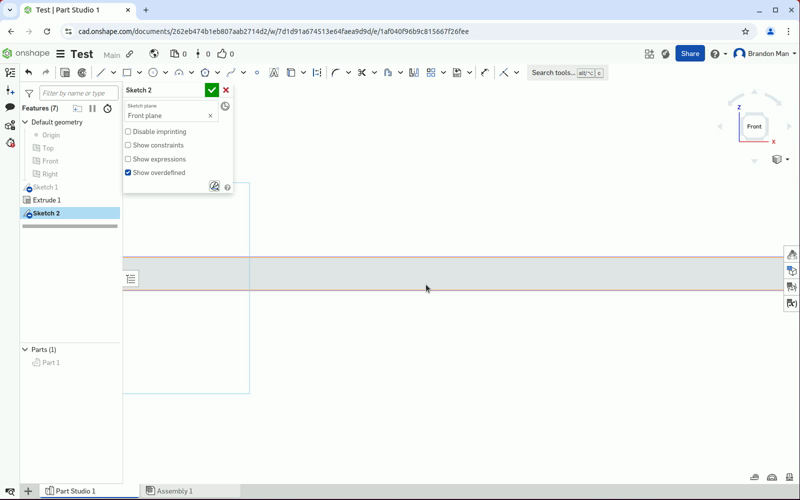
scroll(6)
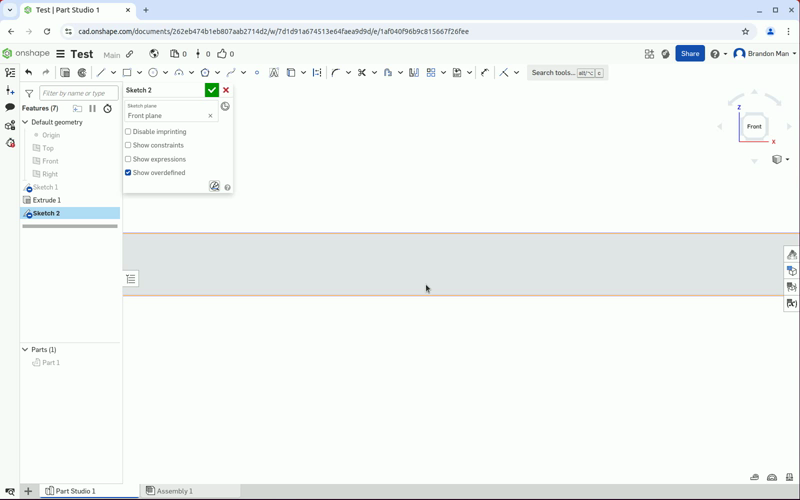
click(426, 284)
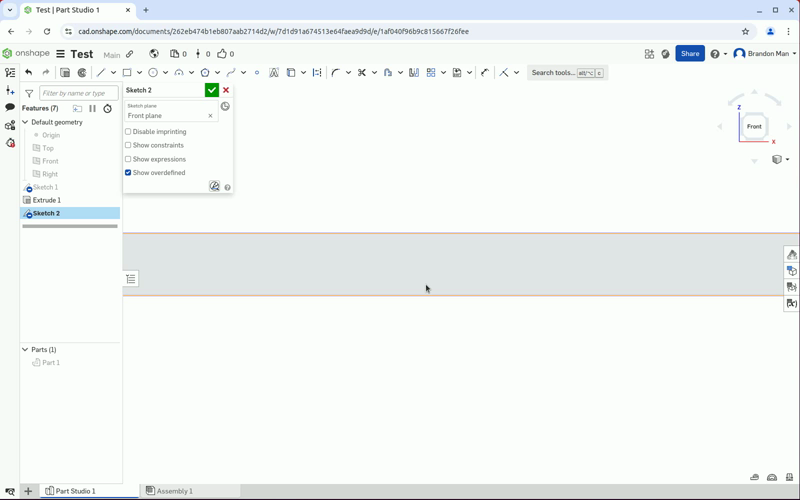
scroll(-6)
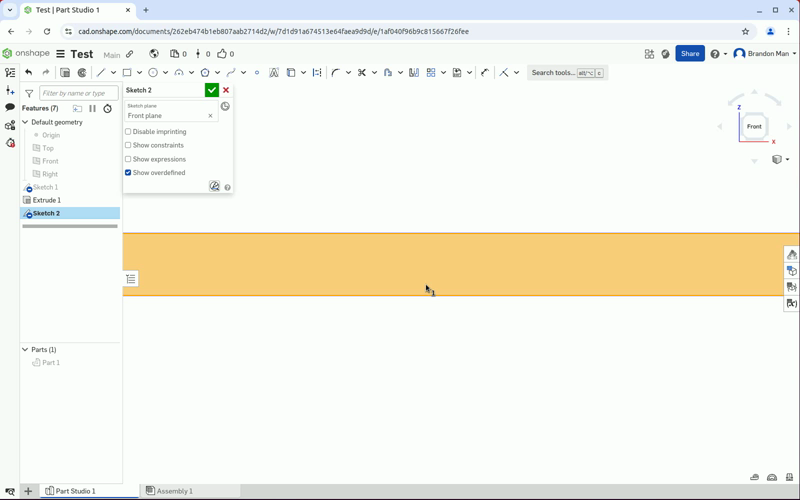
scroll(-6)
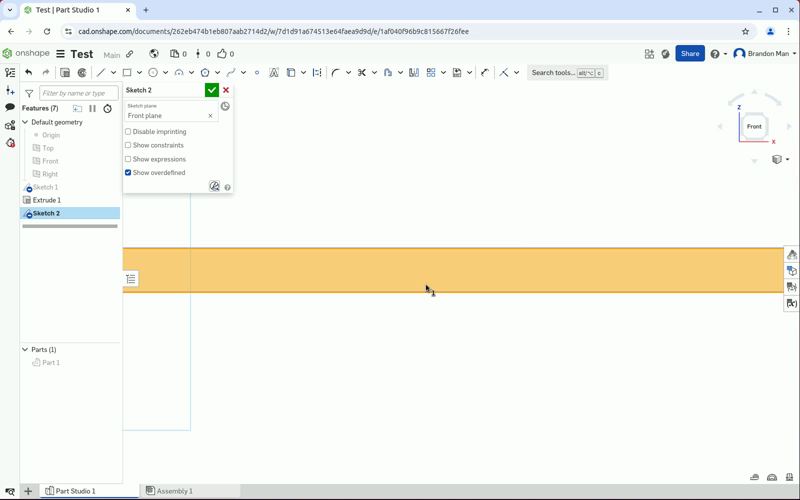
scroll(-6)
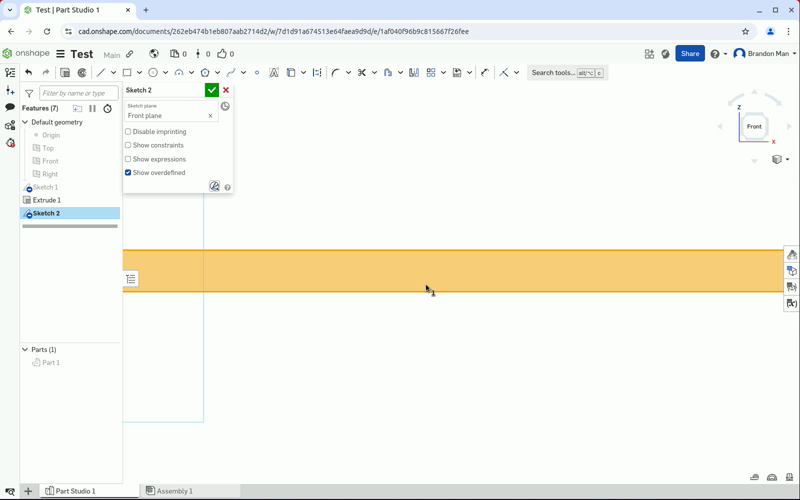
scroll(-6)
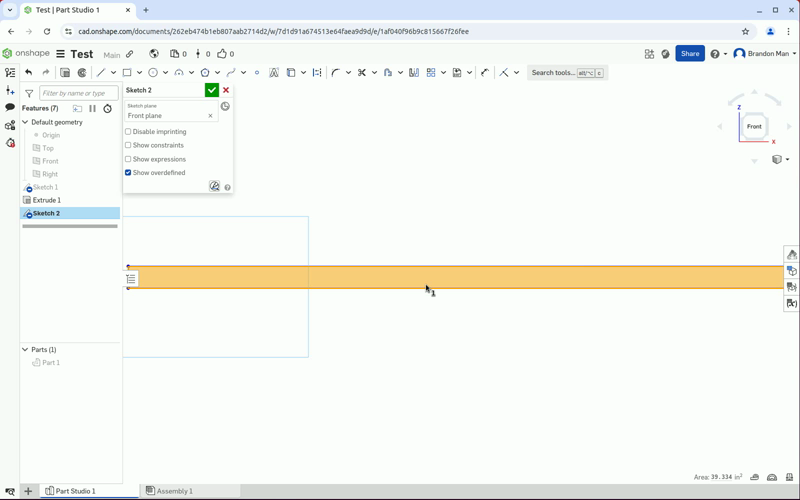
scroll(-6)
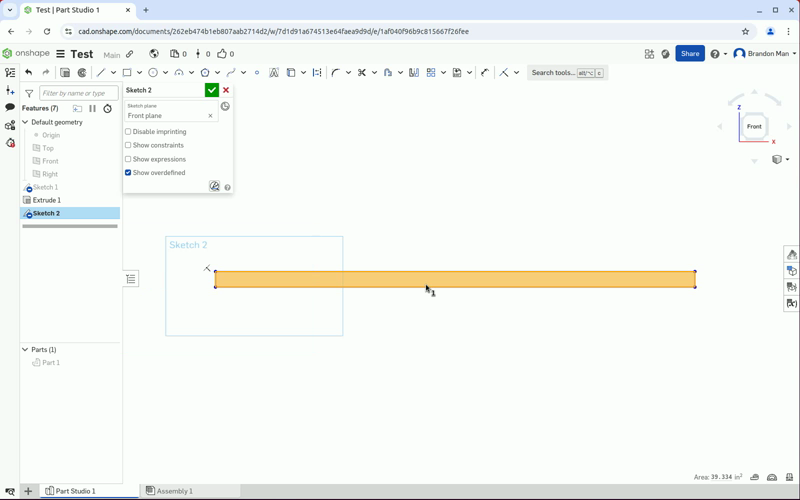
scroll(-6)
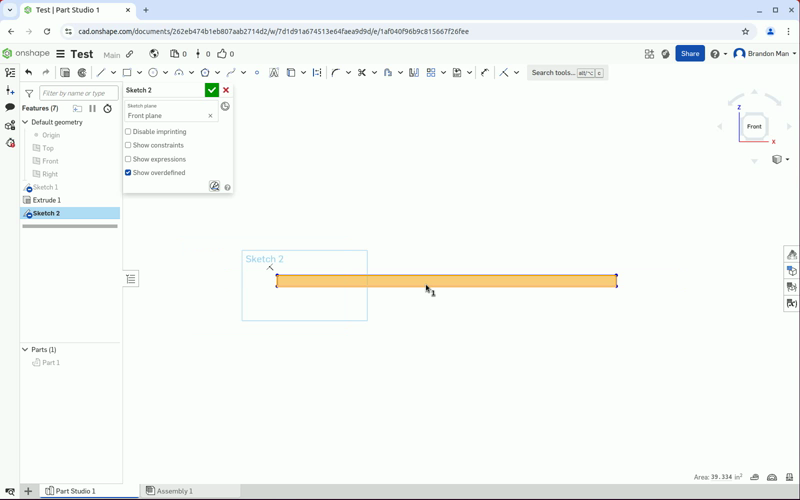
scroll(-6)
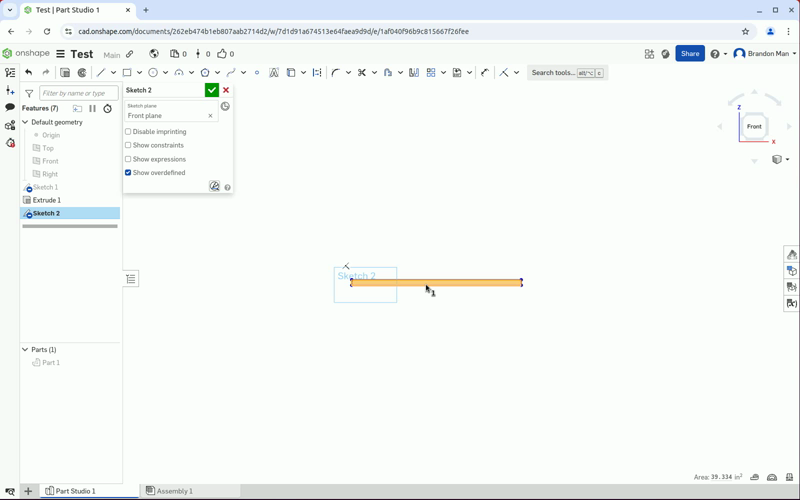
mouse_move(73, 352)
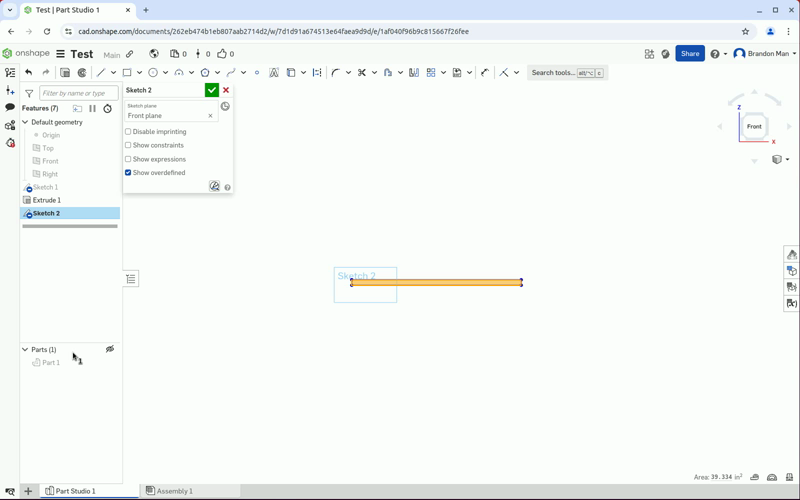
key(shift+y)
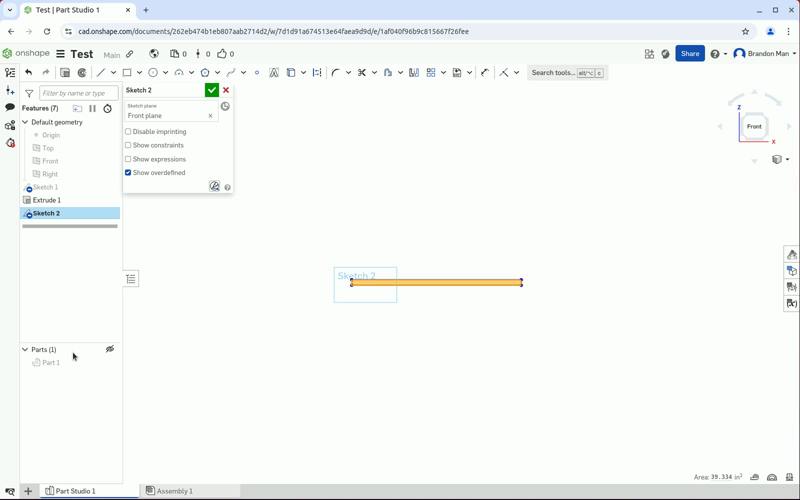
key(shift+e)
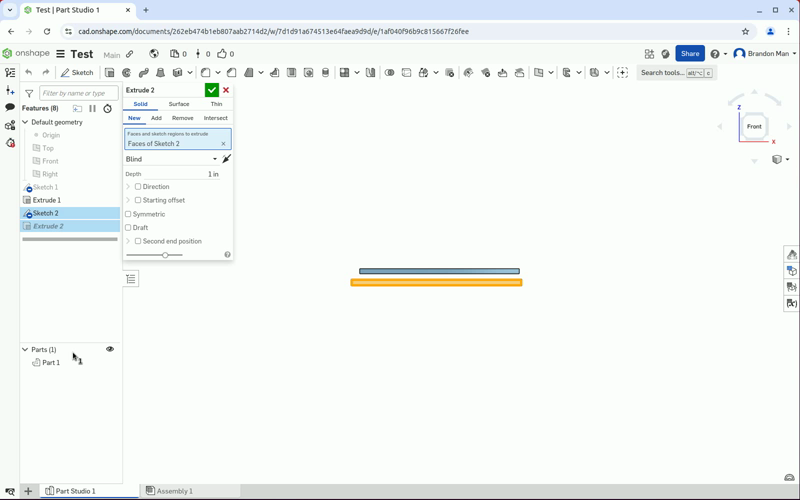
mouse_move(143, 106)
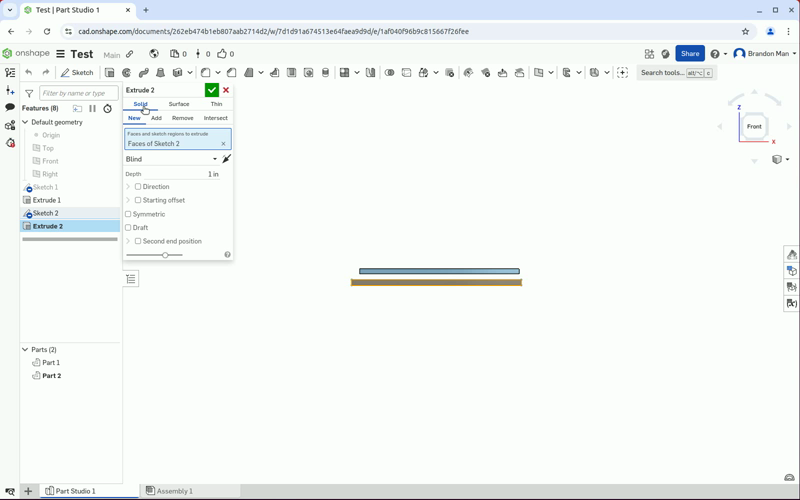
click(143, 106)
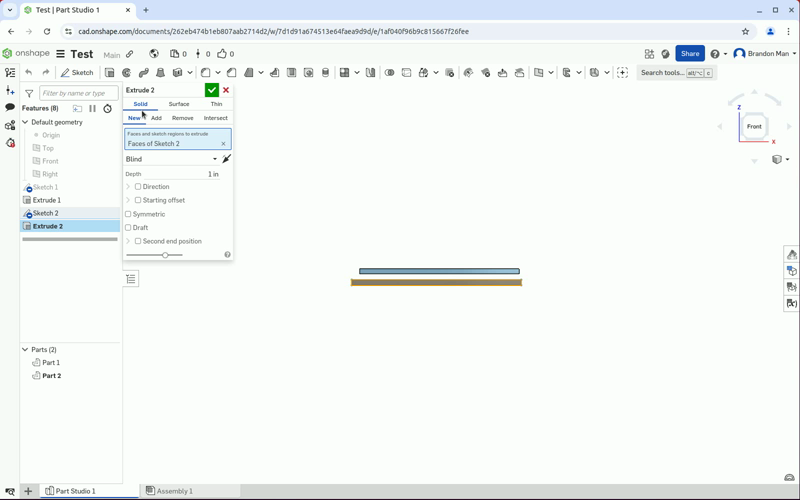
mouse_move(137, 120)
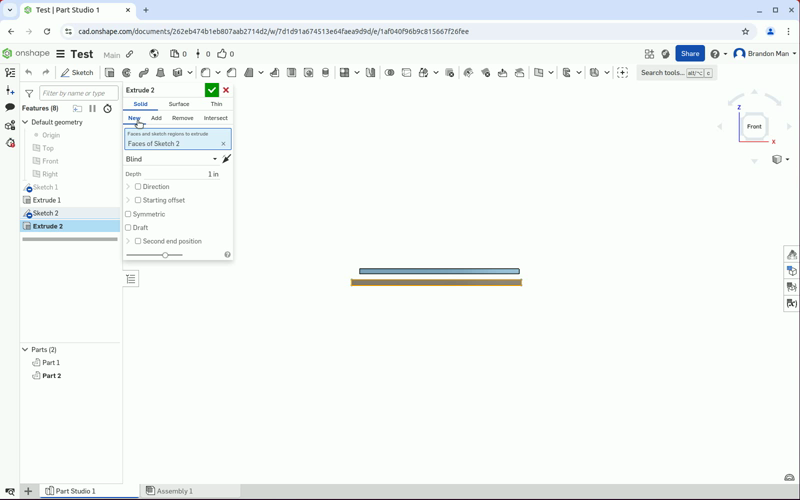
click(137, 120)
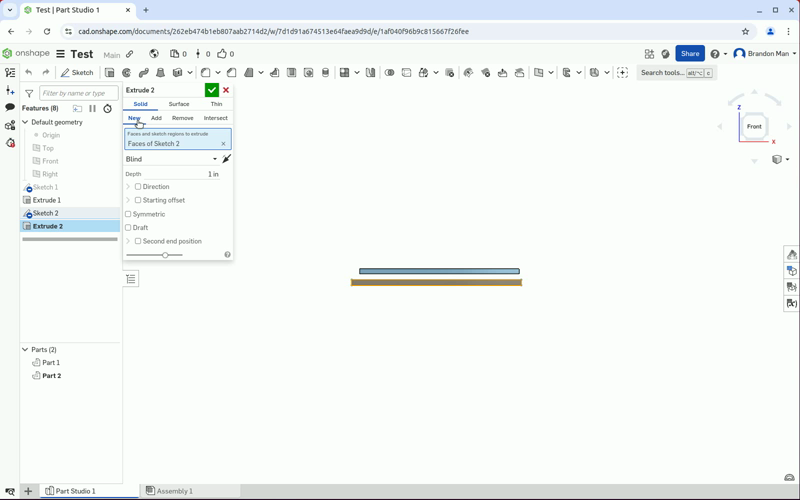
key(tab, 4)
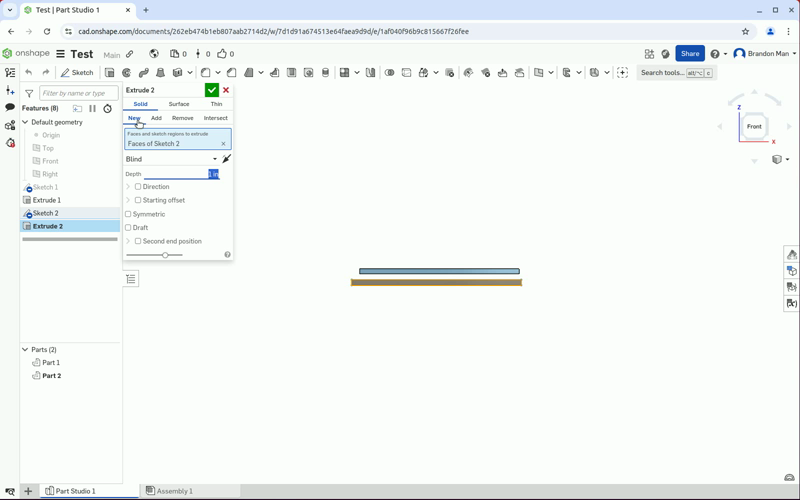
text(0.963)
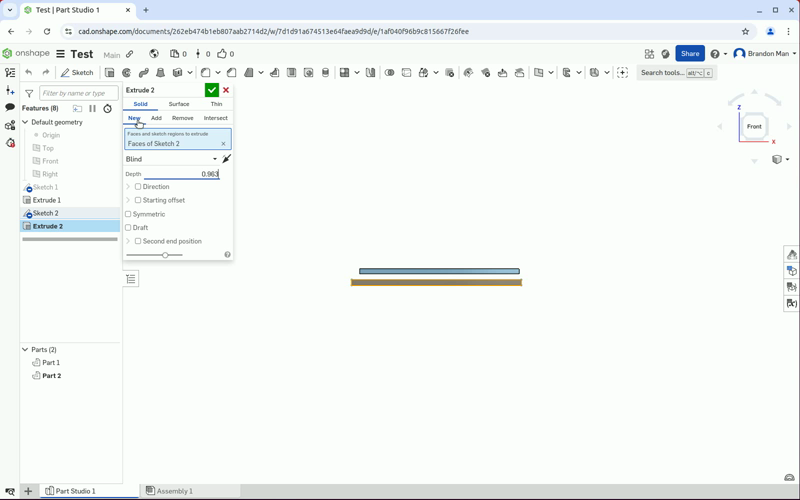
key(enter)
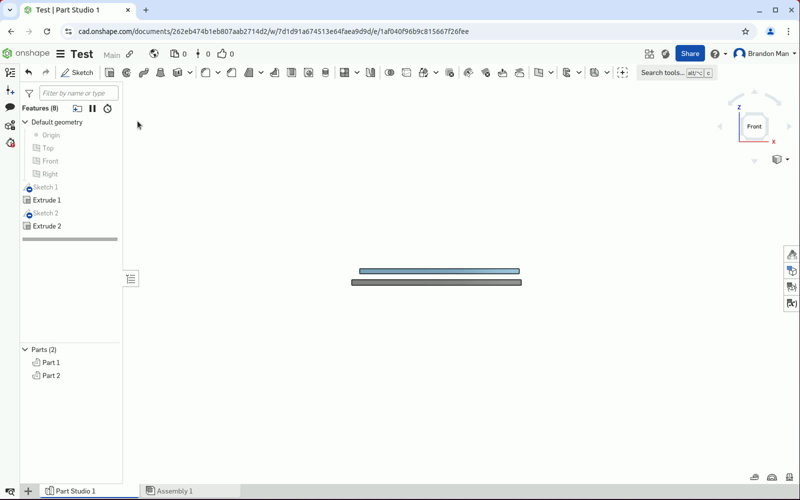
key(shift+h)
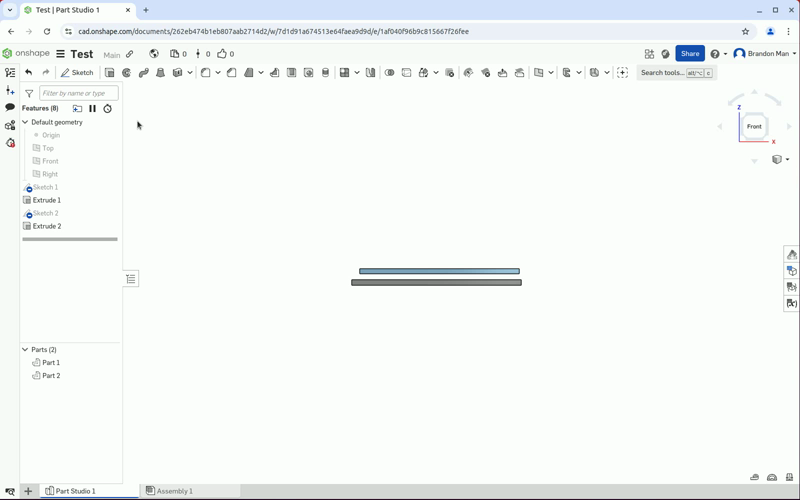
key(shift+h)
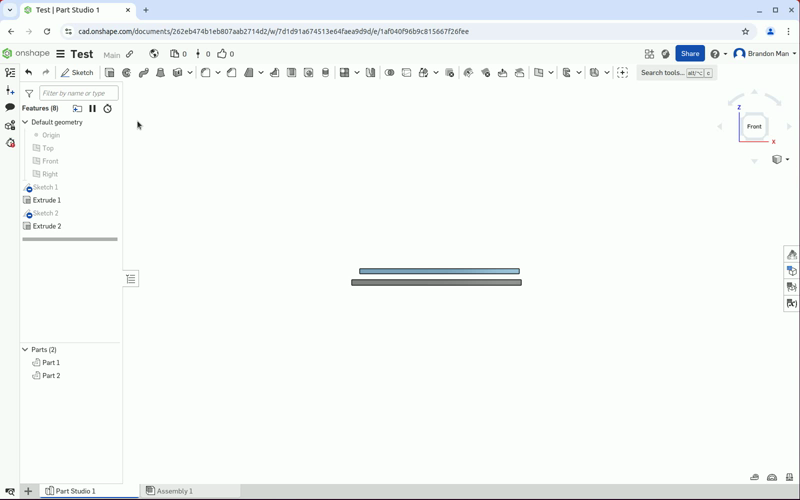
mouse_move(73, 189)
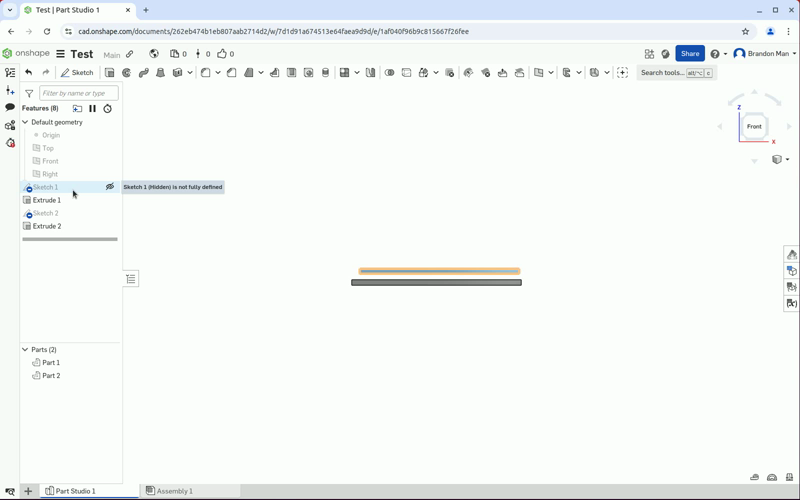
click(73, 189)
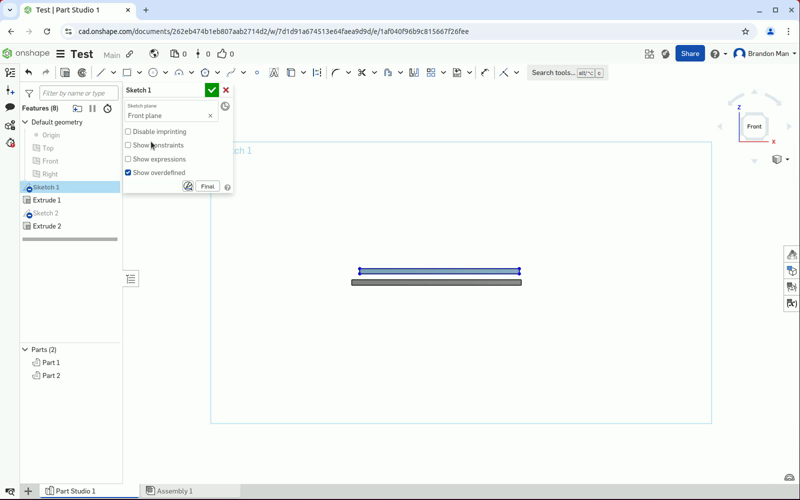
mouse_move(229, 92)
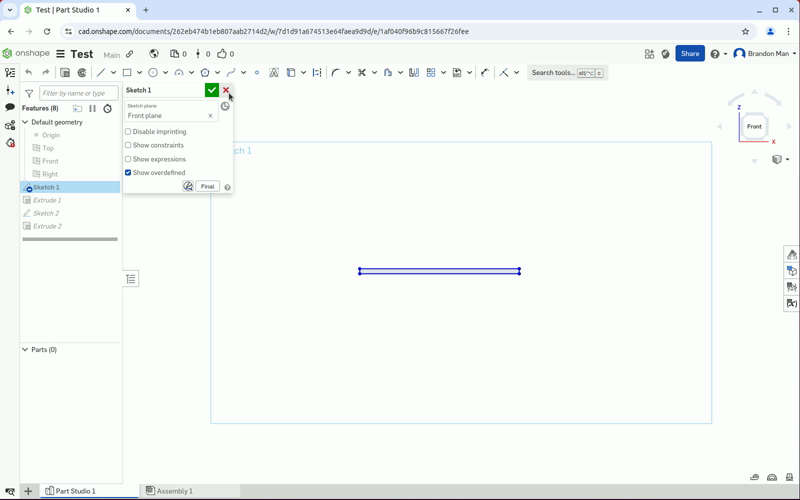
click(229, 92)
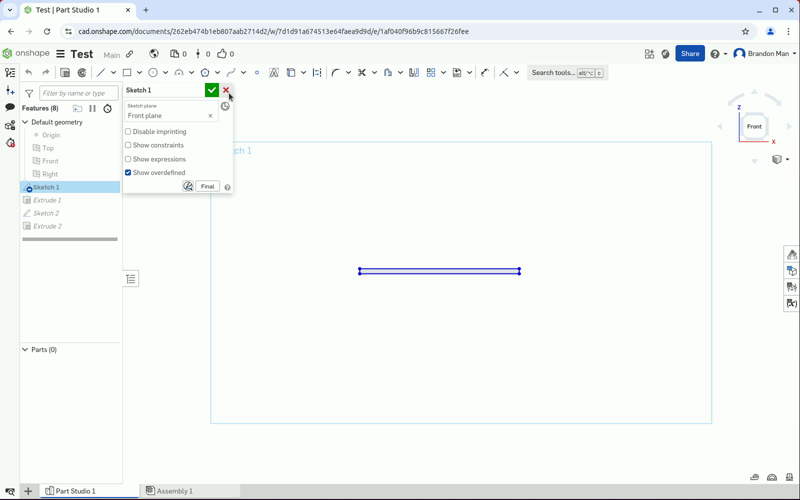
key(shift+s)
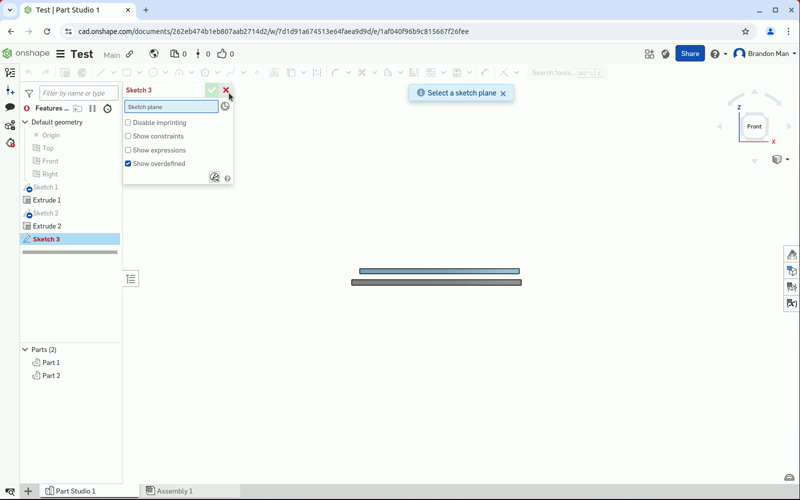
mouse_move(73, 163)
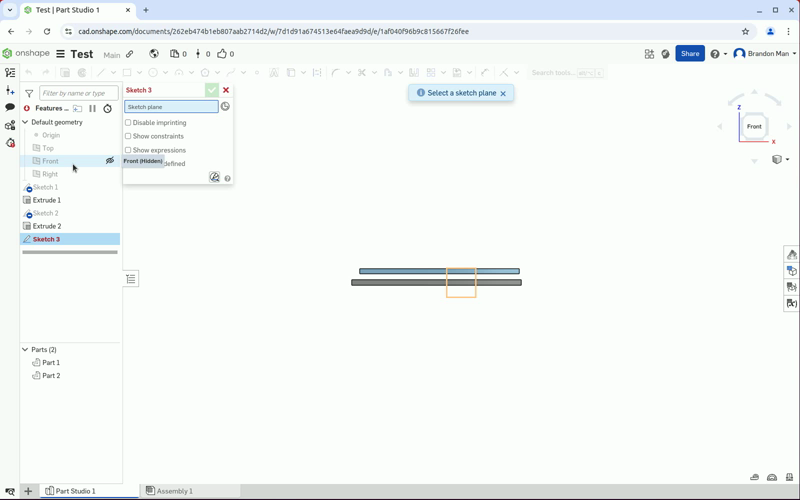
click(73, 163)
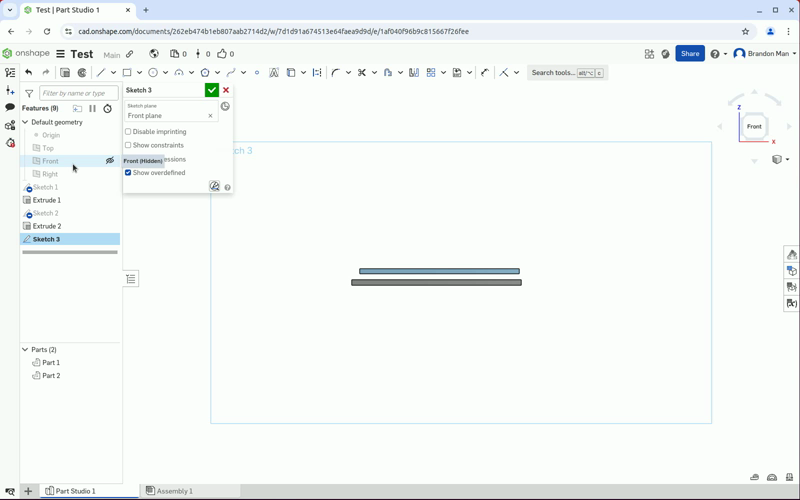
mouse_move(73, 352)
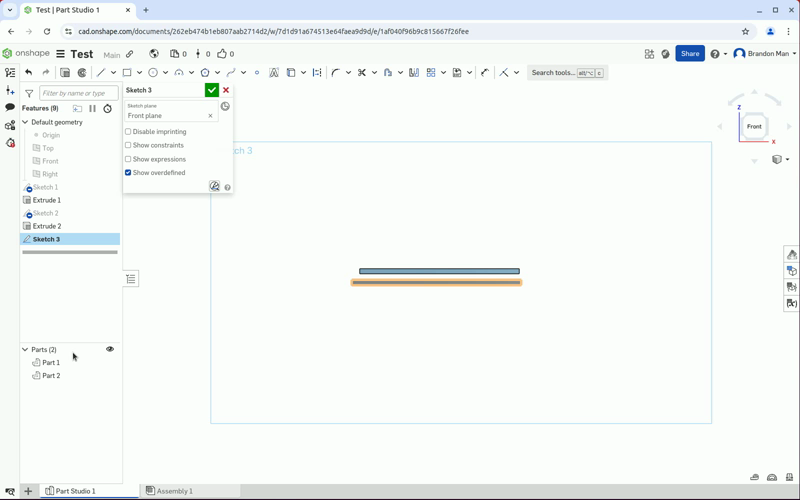
key(y)
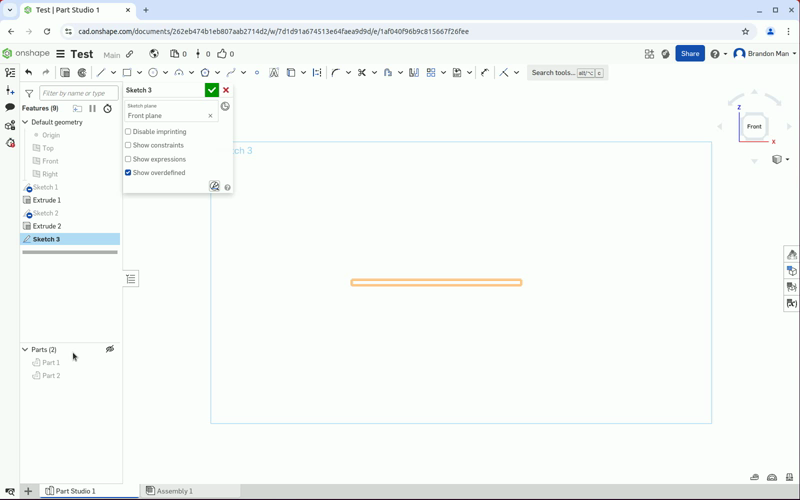
key(l)
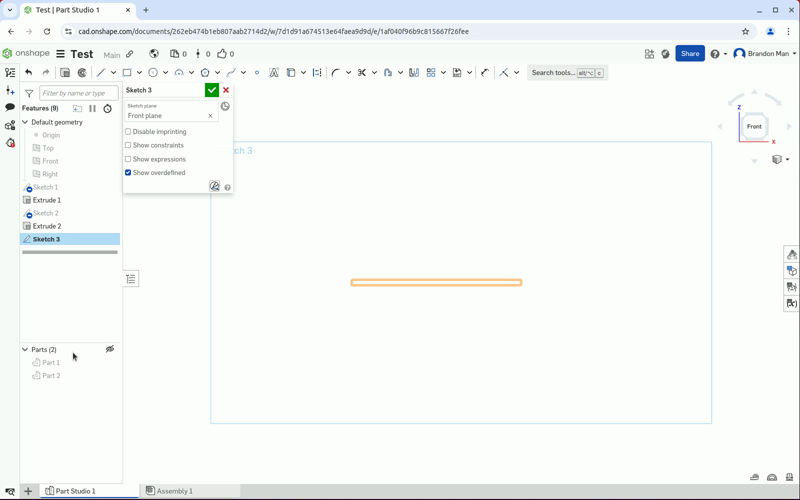
key_down(shift)
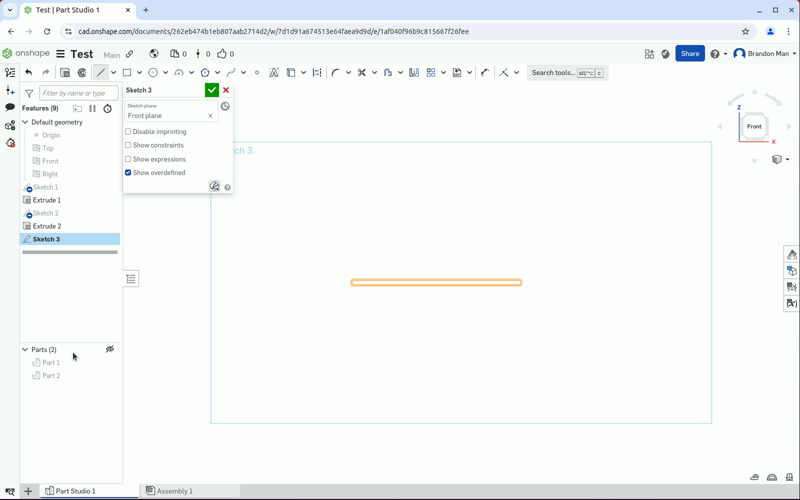
mouse_move(533, 391)
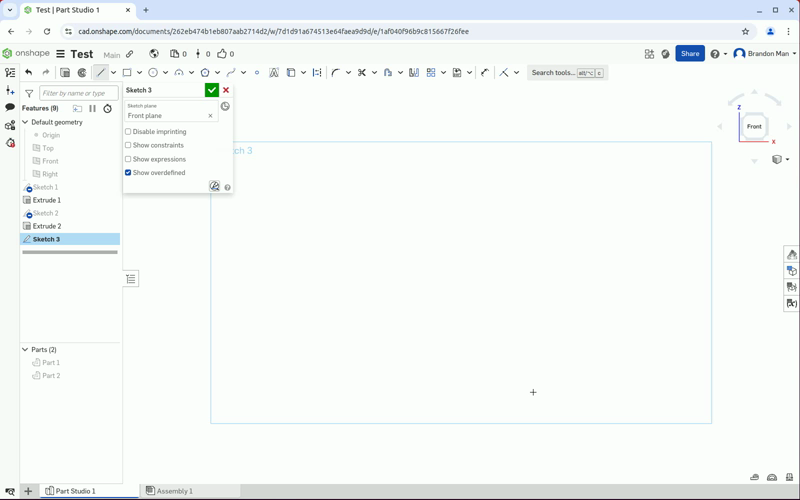
click(533, 391)
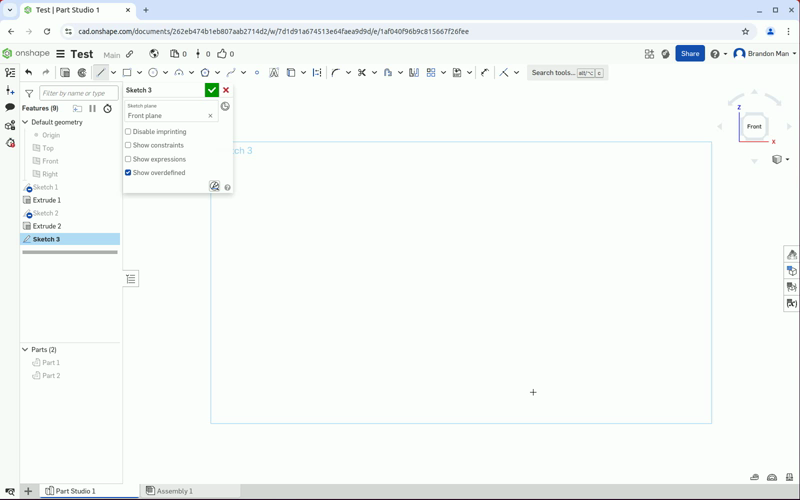
key_up(shift)
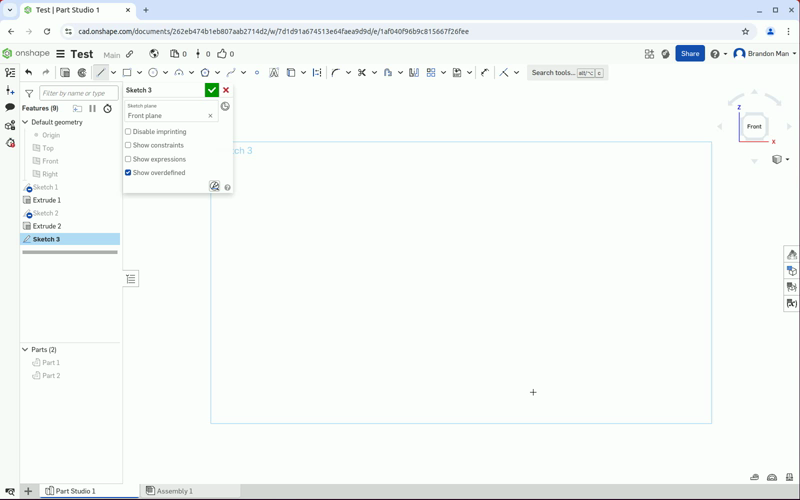
key_down(shift)
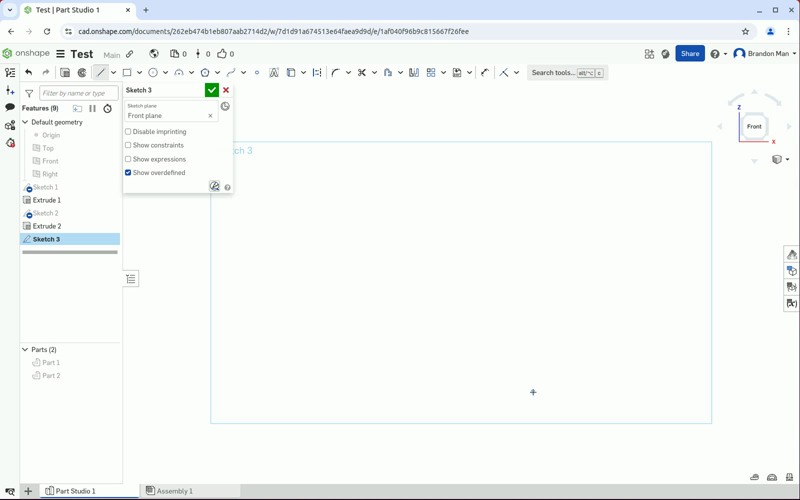
mouse_move(563, 391)
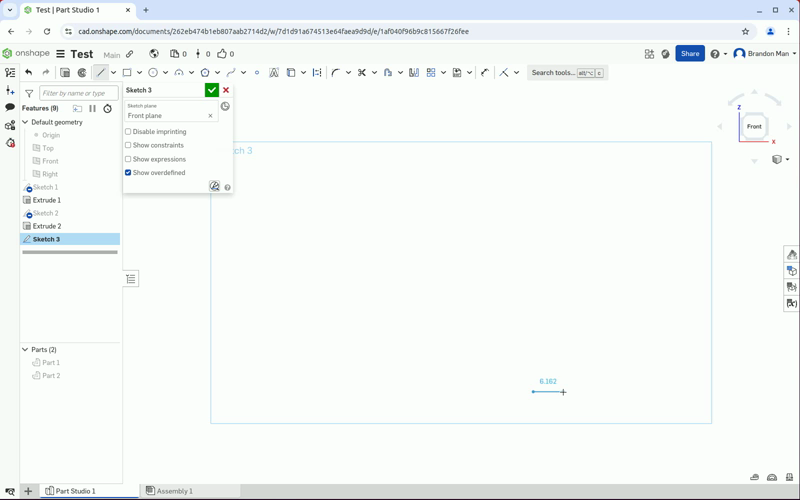
mouse_move(538, 391)
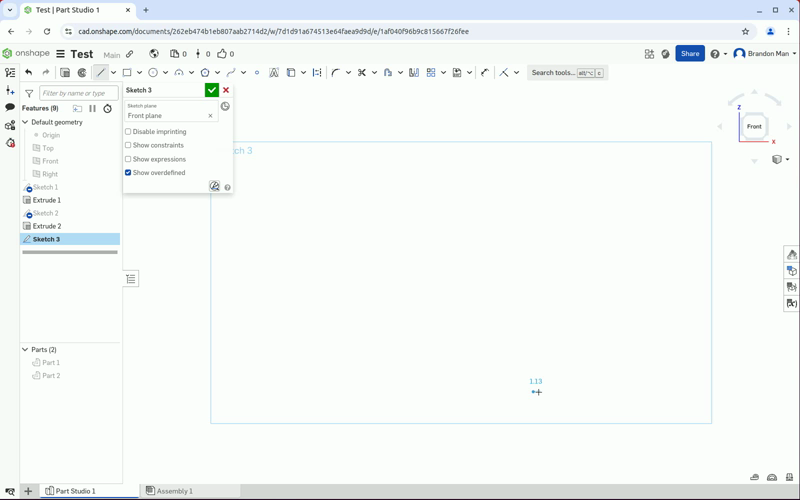
scroll(6)
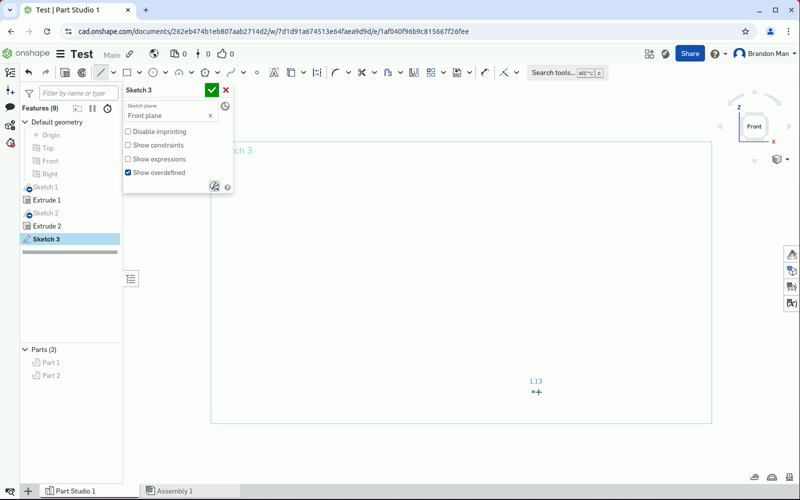
scroll(6)
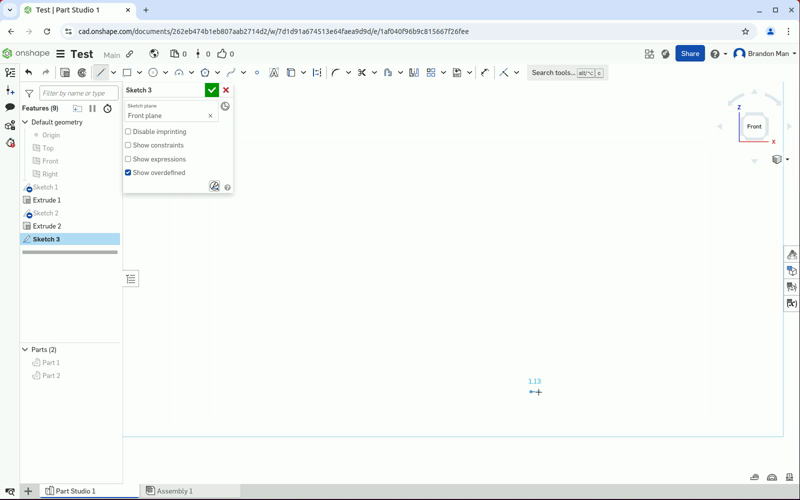
scroll(6)
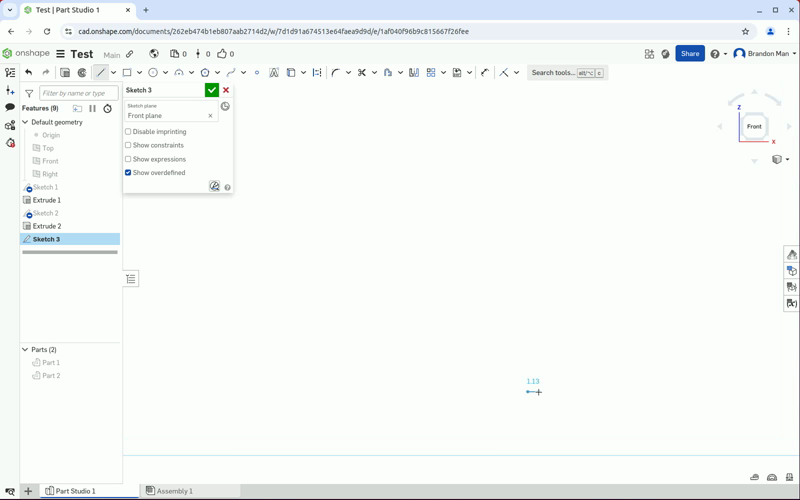
scroll(6)
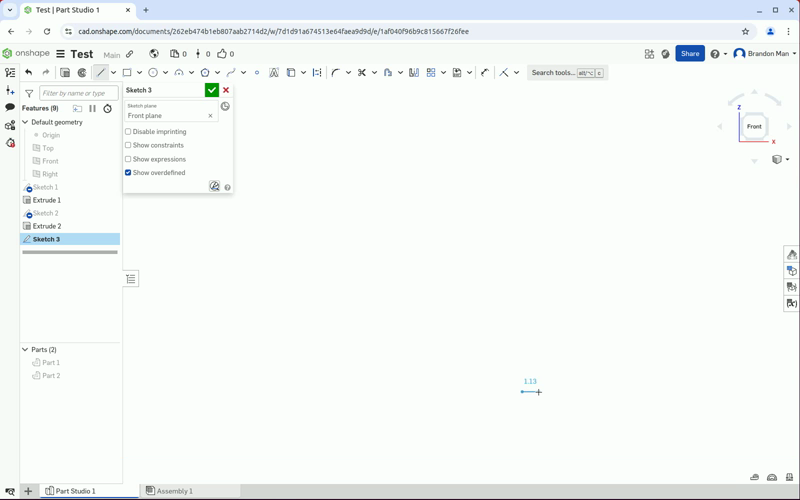
scroll(6)
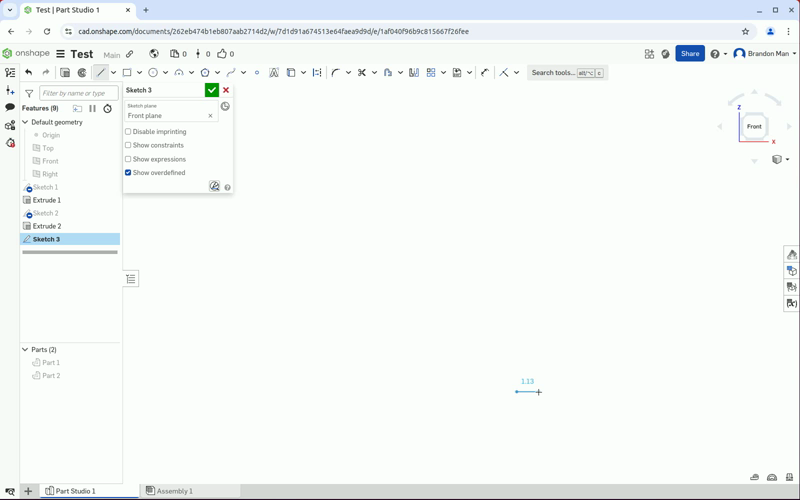
scroll(6)
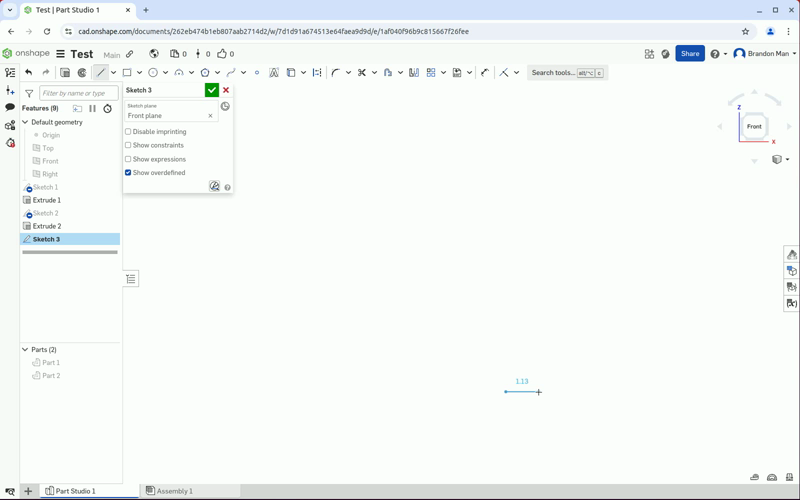
scroll(6)
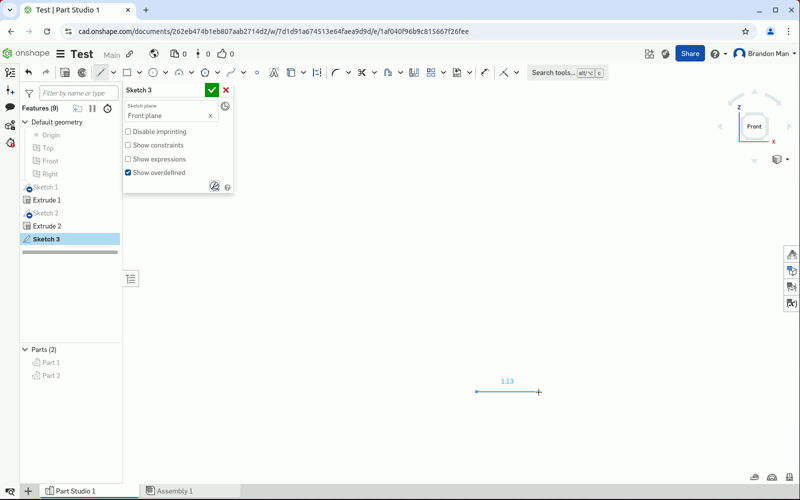
click(538, 391)
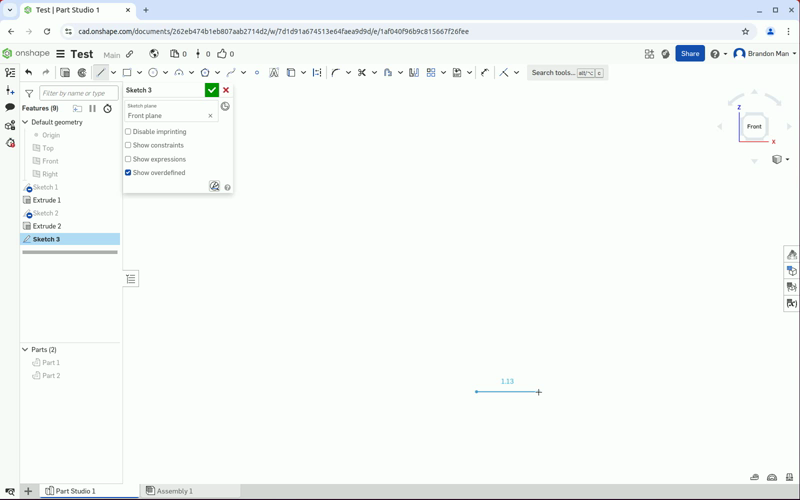
scroll(-6)
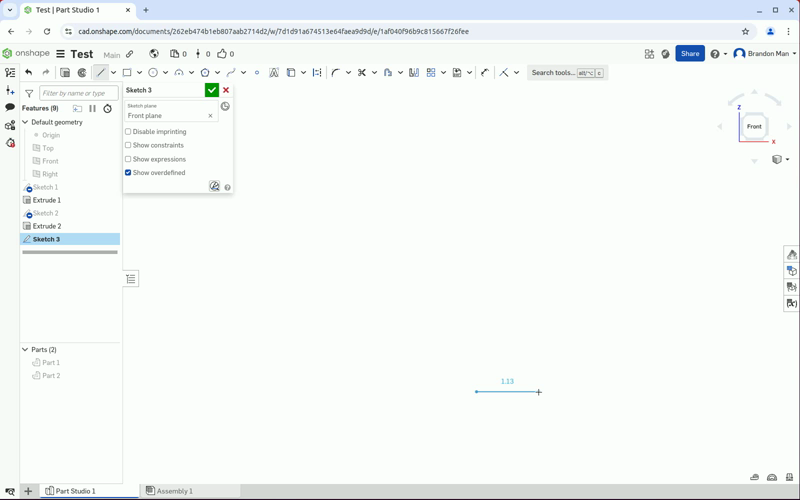
scroll(-6)
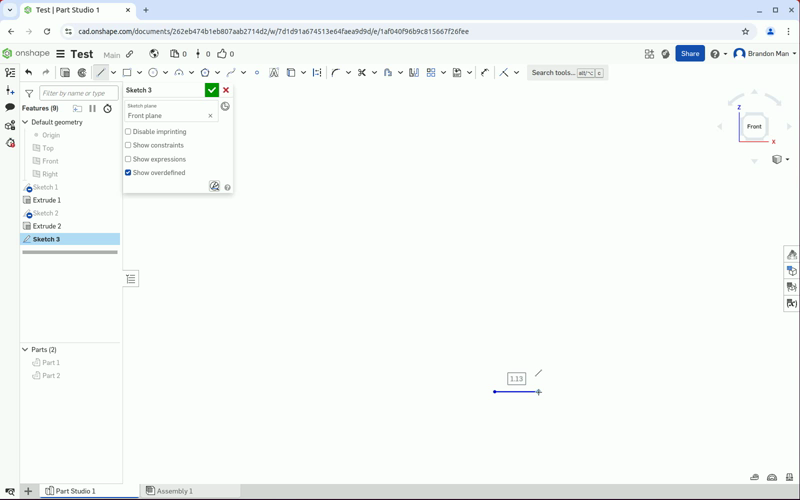
scroll(-6)
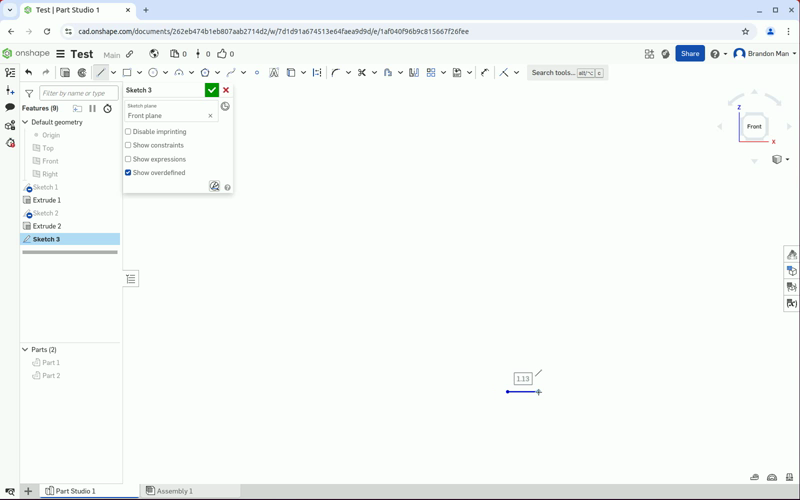
scroll(-6)
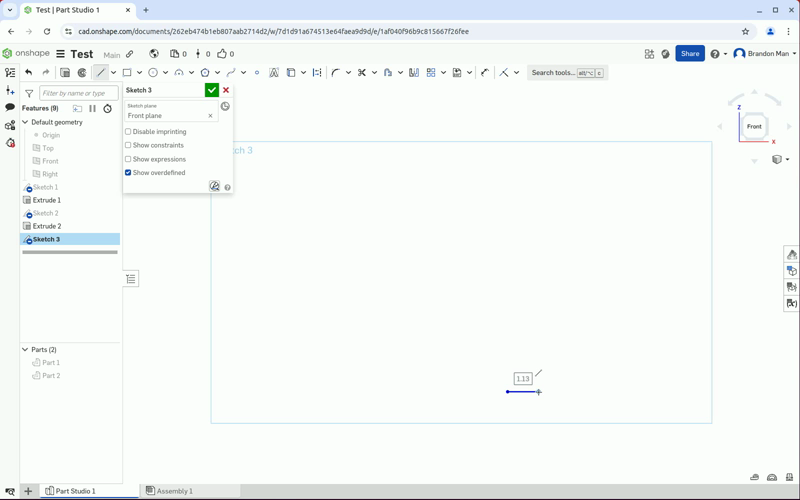
scroll(-6)
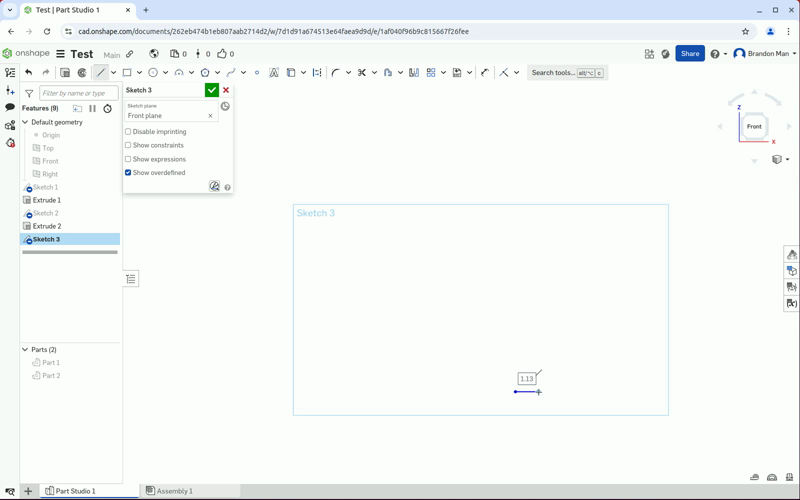
scroll(-6)
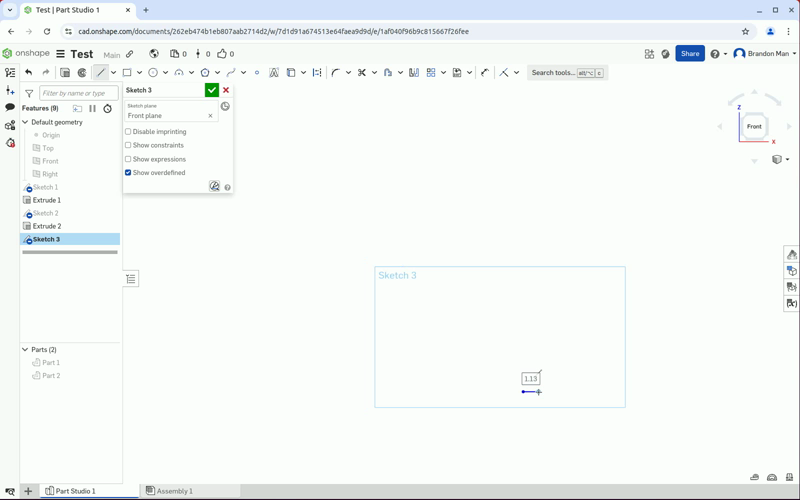
scroll(-6)
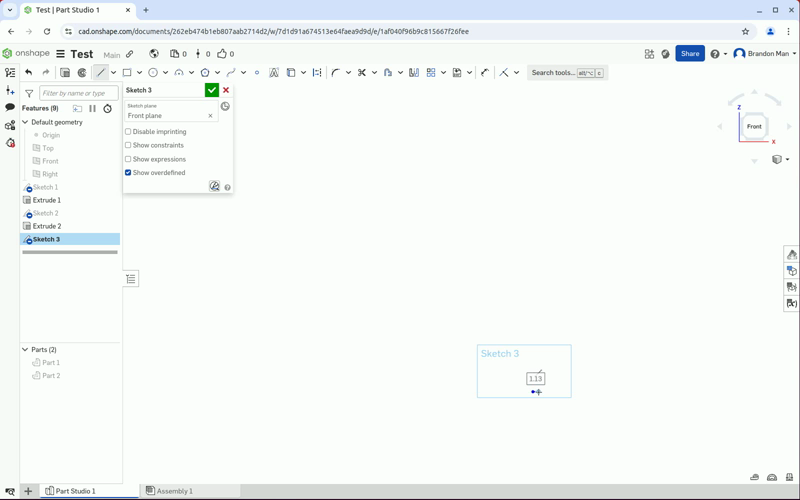
key_up(shift)
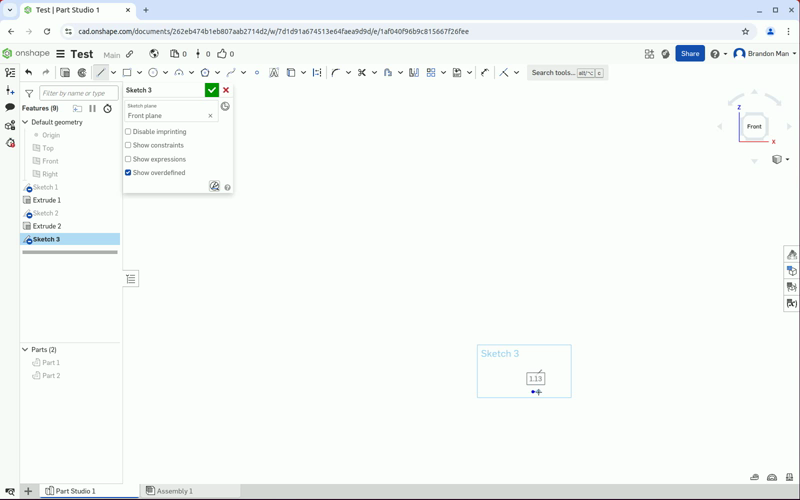
key_down(shift)
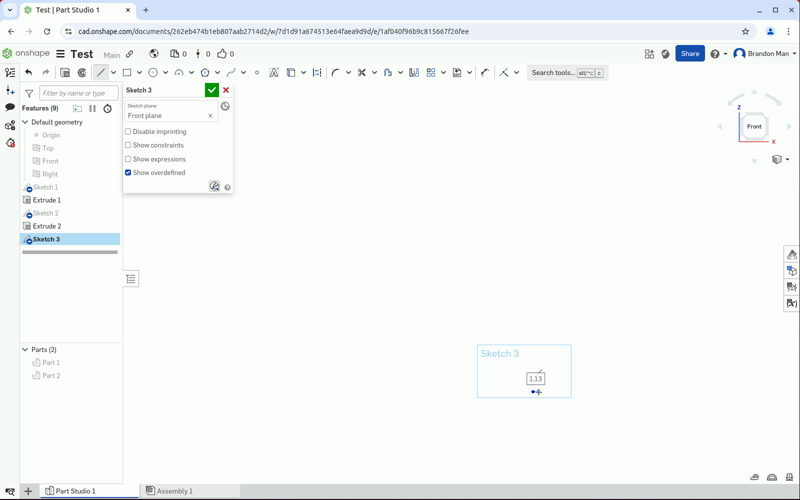
mouse_move(538, 220)
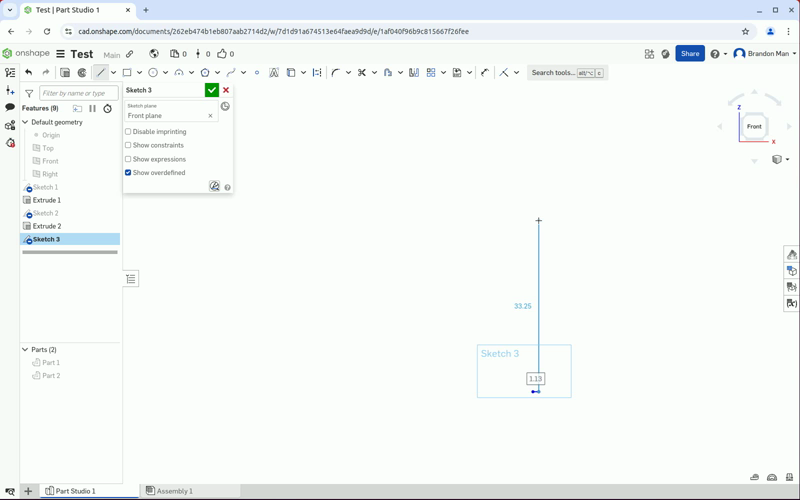
click(538, 220)
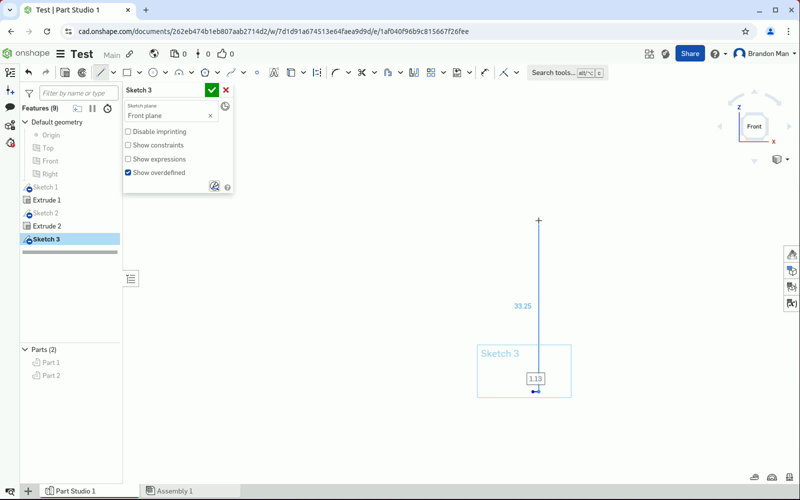
key_up(shift)
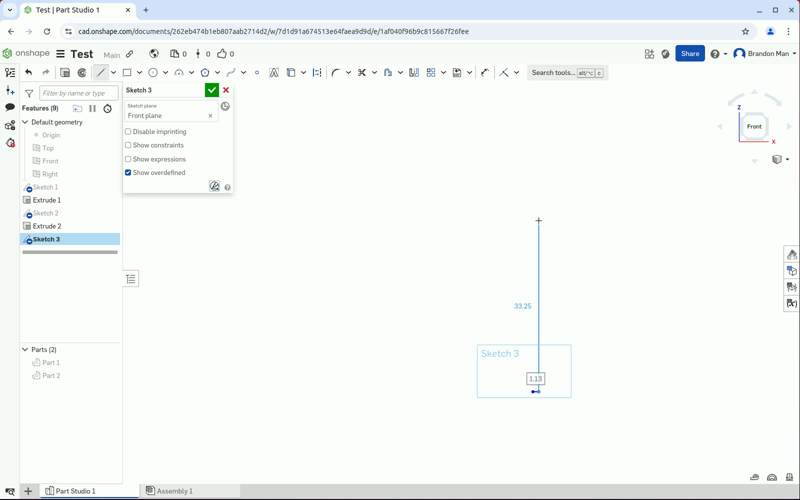
key_down(shift)
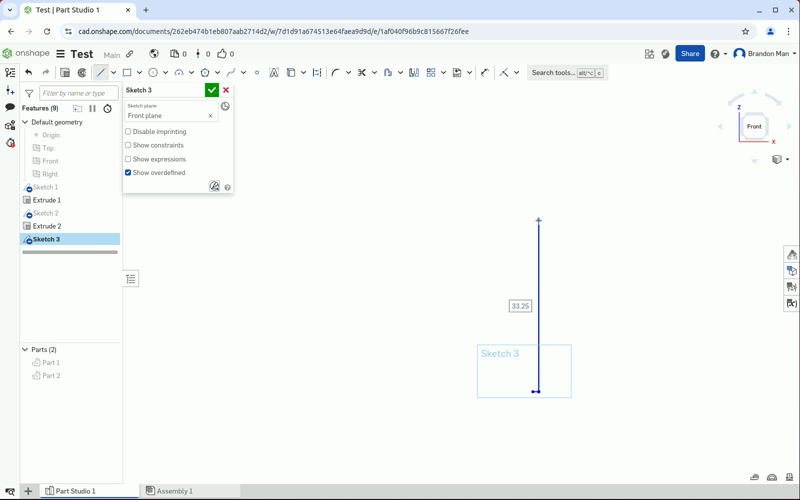
mouse_move(568, 220)
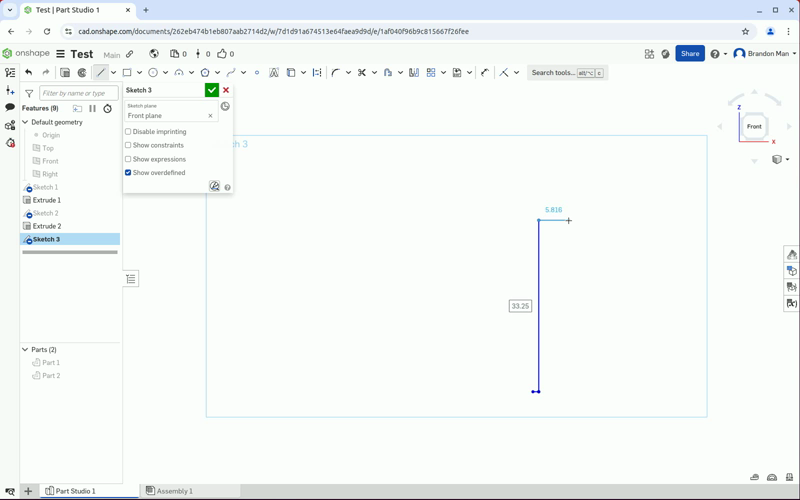
mouse_move(533, 220)
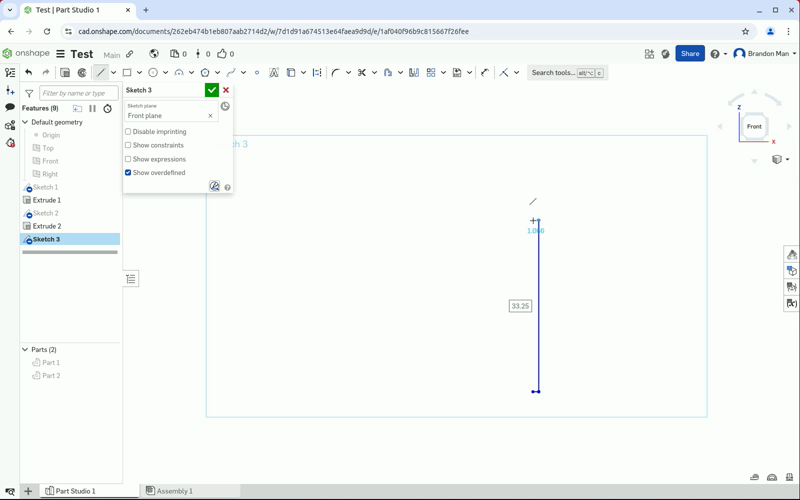
scroll(6)
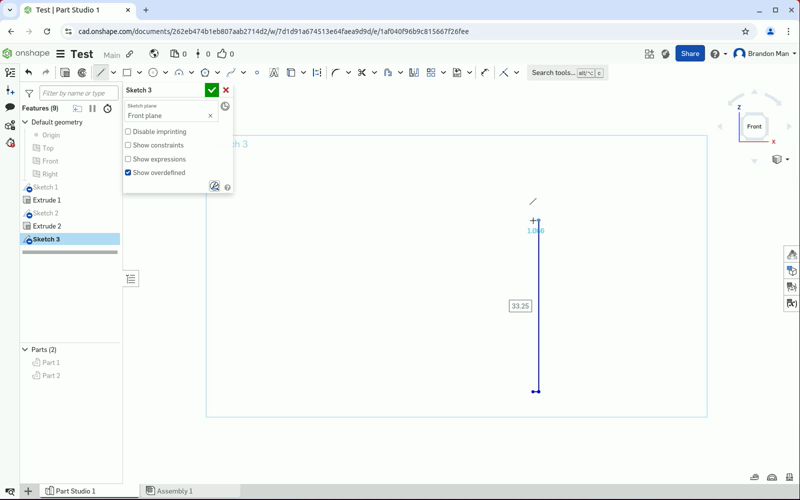
scroll(6)
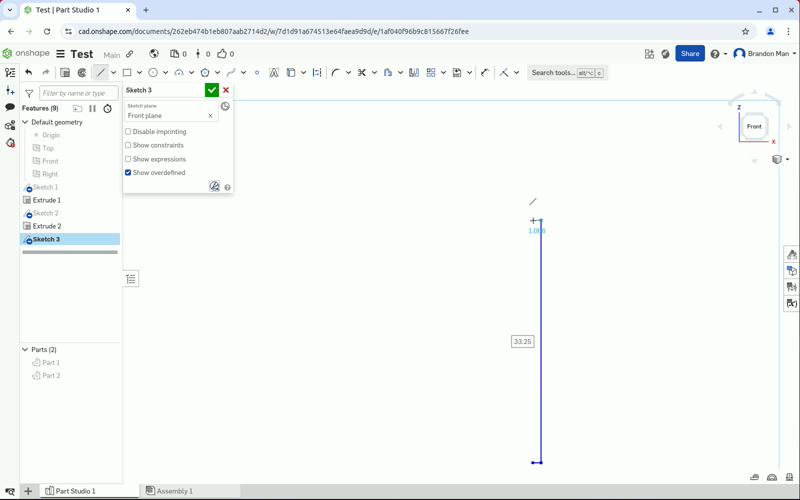
scroll(6)
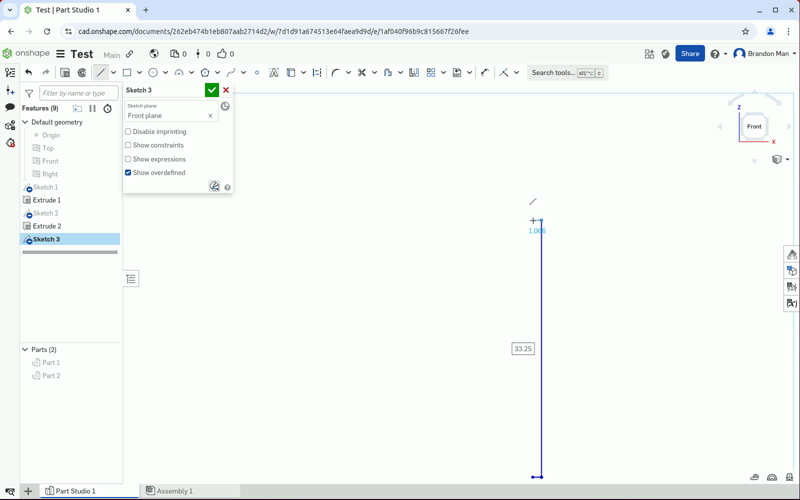
scroll(6)
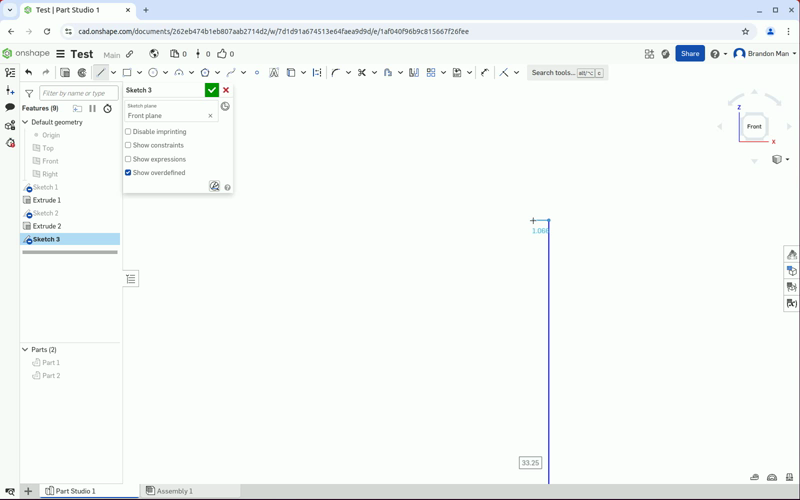
scroll(6)
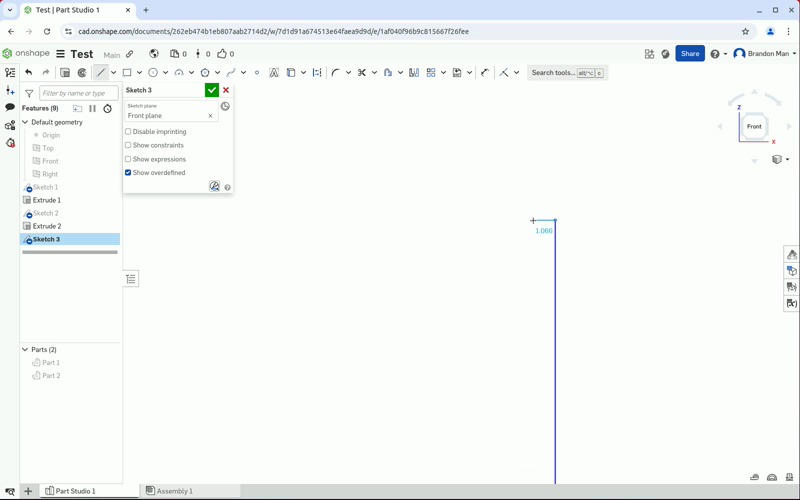
scroll(6)
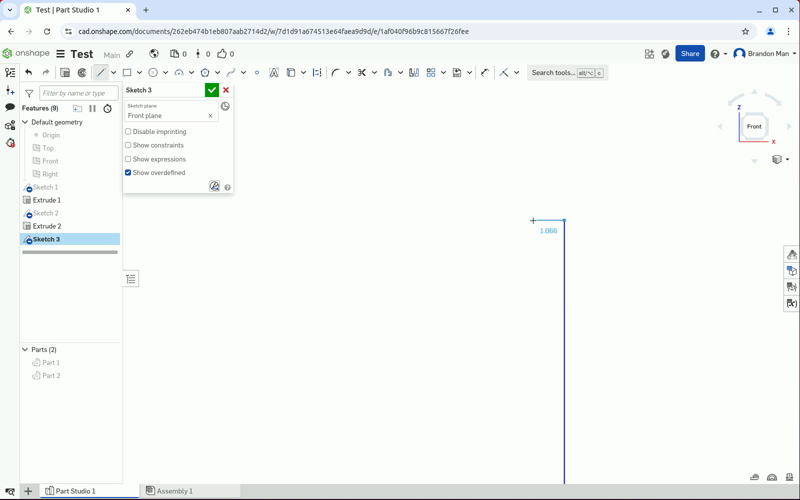
scroll(6)
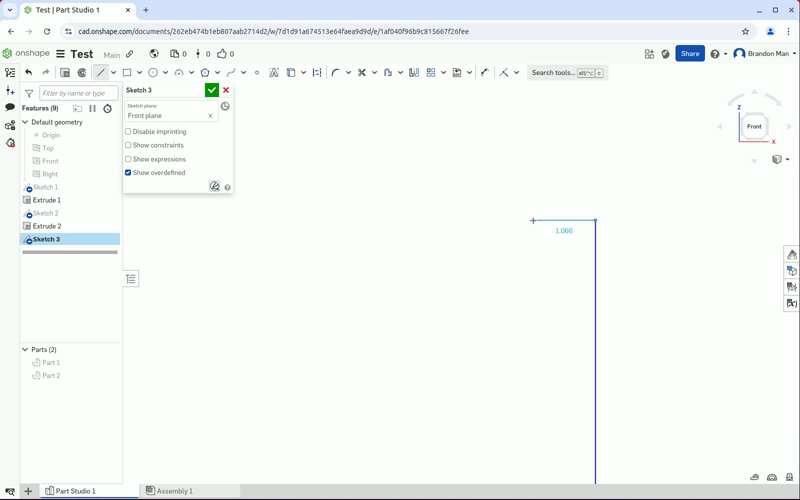
click(533, 220)
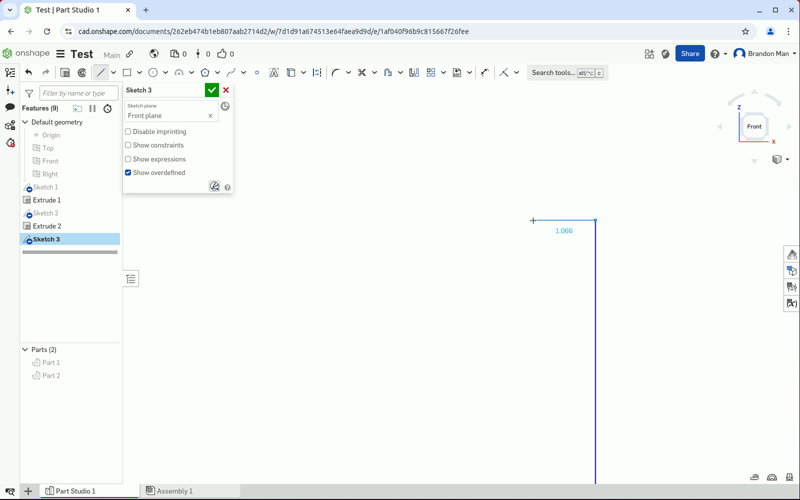
scroll(-6)
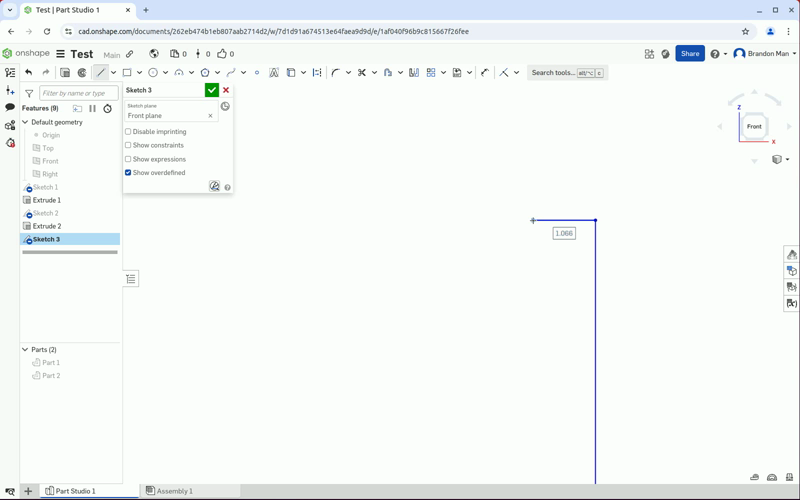
scroll(-6)
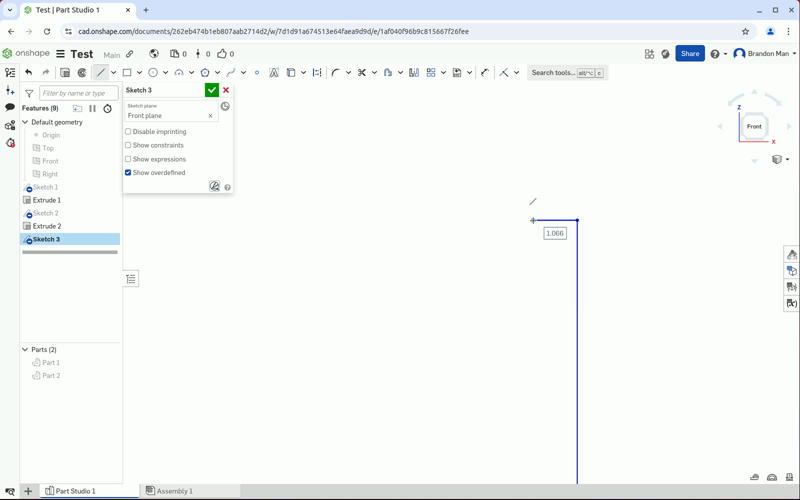
scroll(-6)
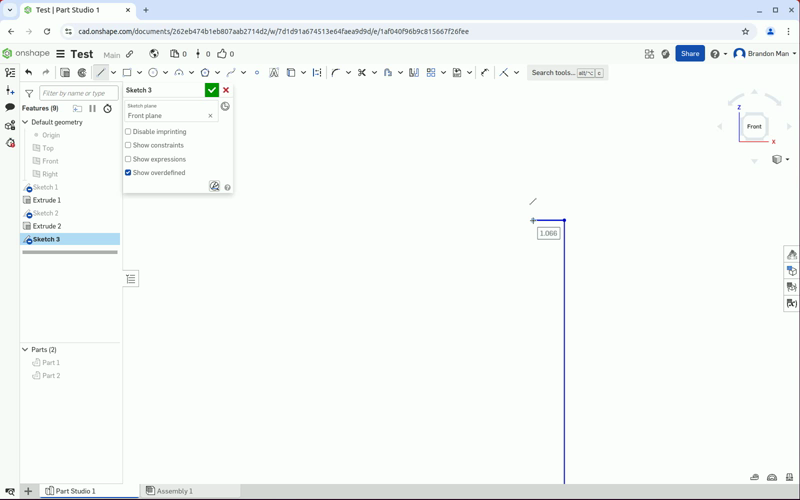
scroll(-6)
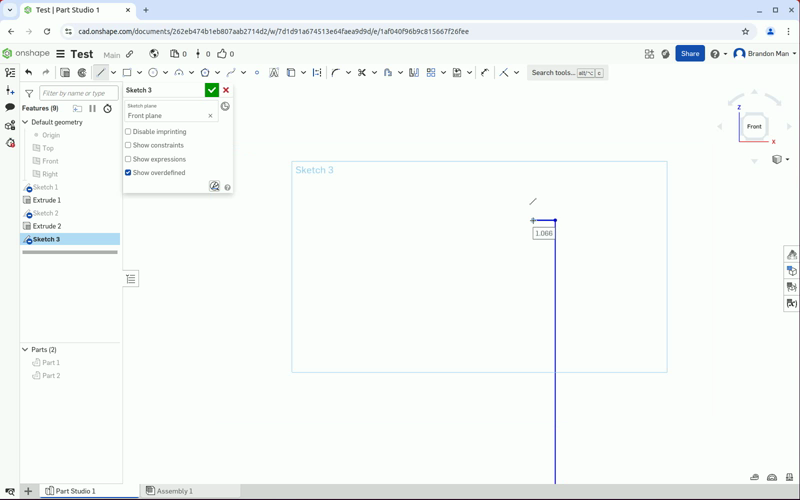
scroll(-6)
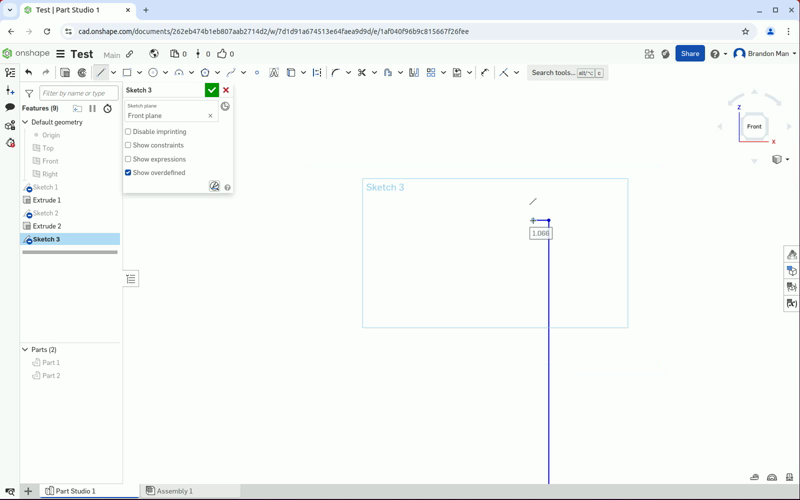
scroll(-6)
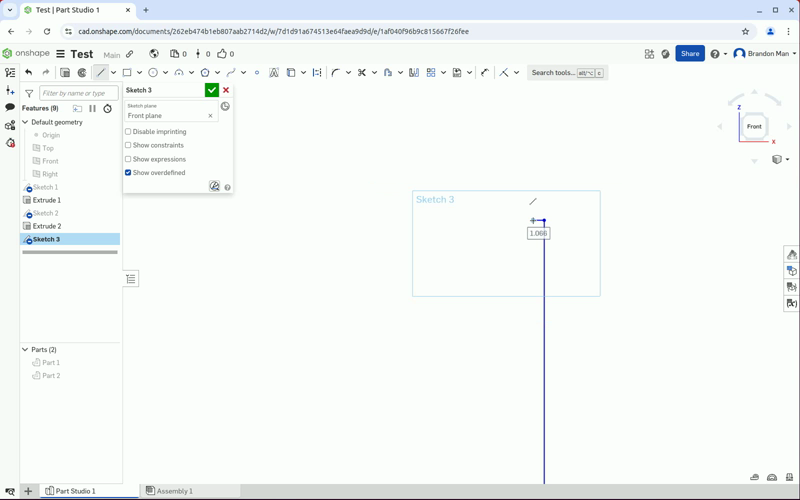
scroll(-6)
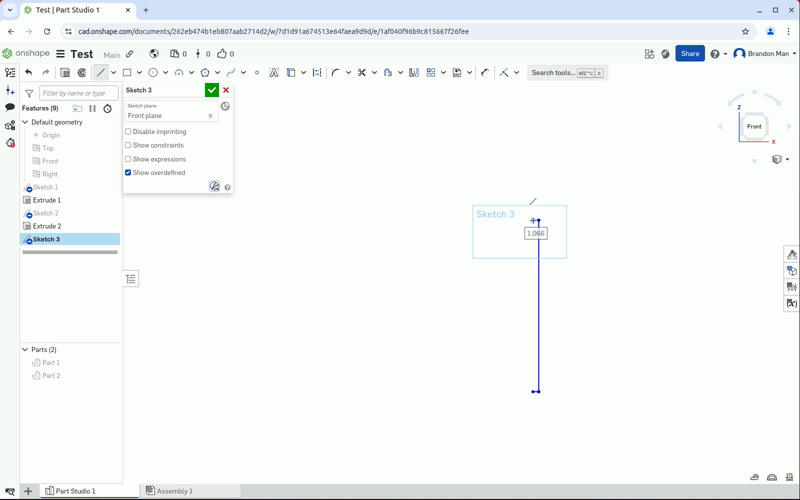
key_up(shift)
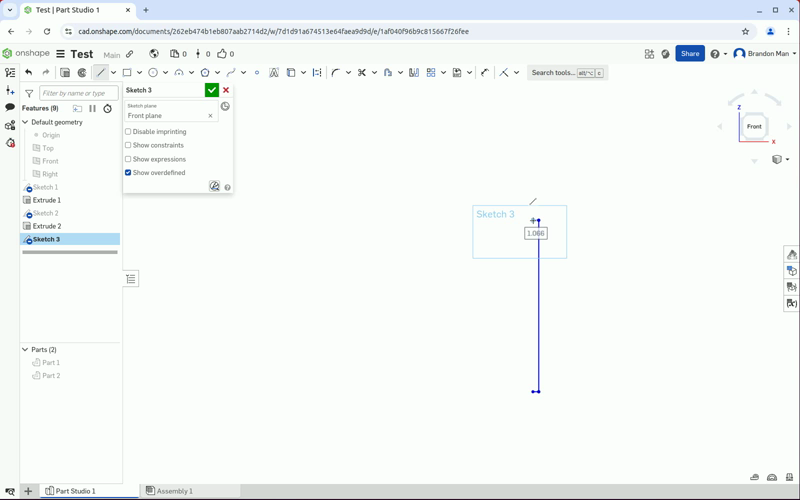
key_down(shift)
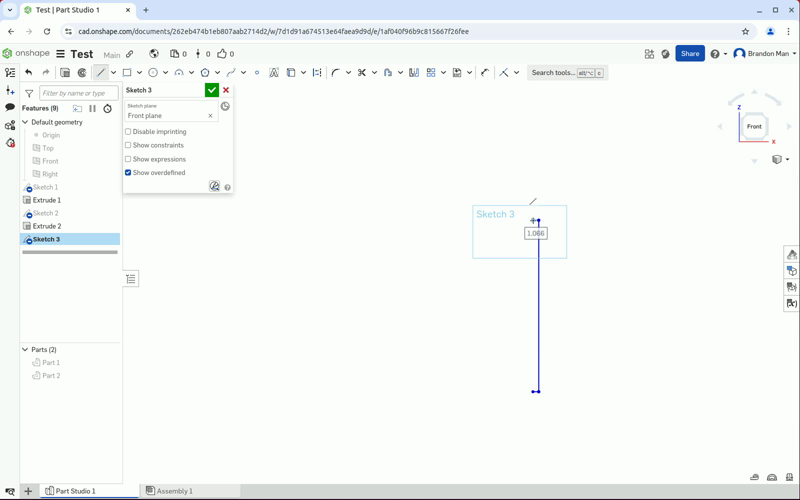
mouse_move(533, 391)
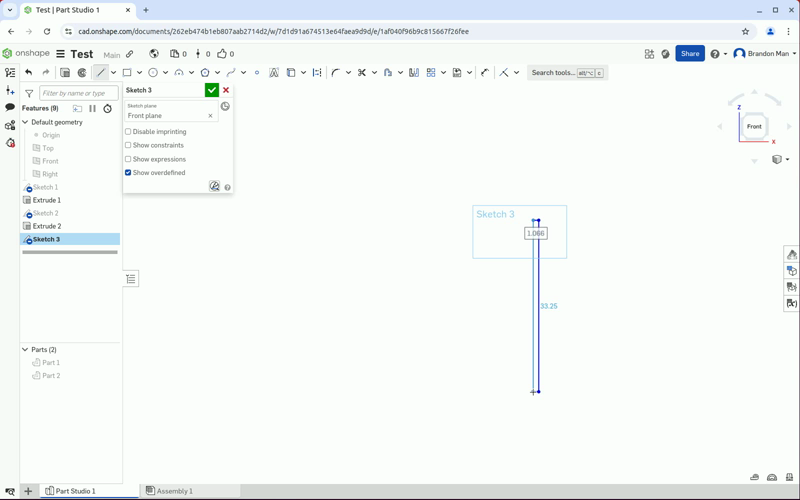
key_up(shift)
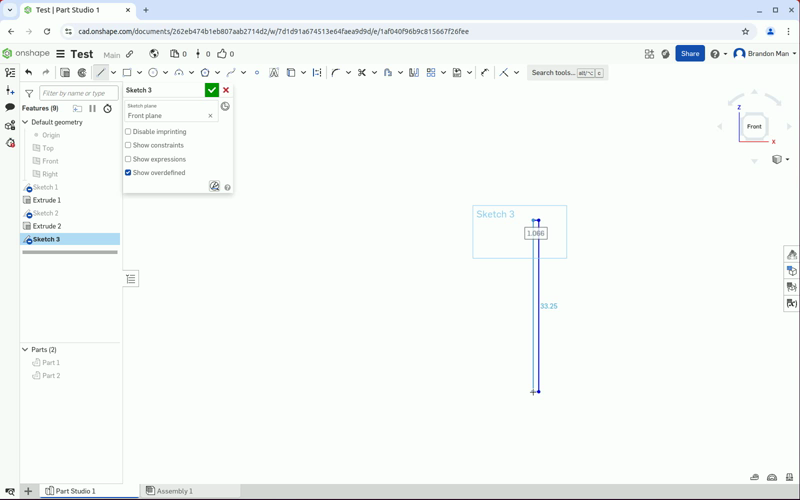
click(533, 391)
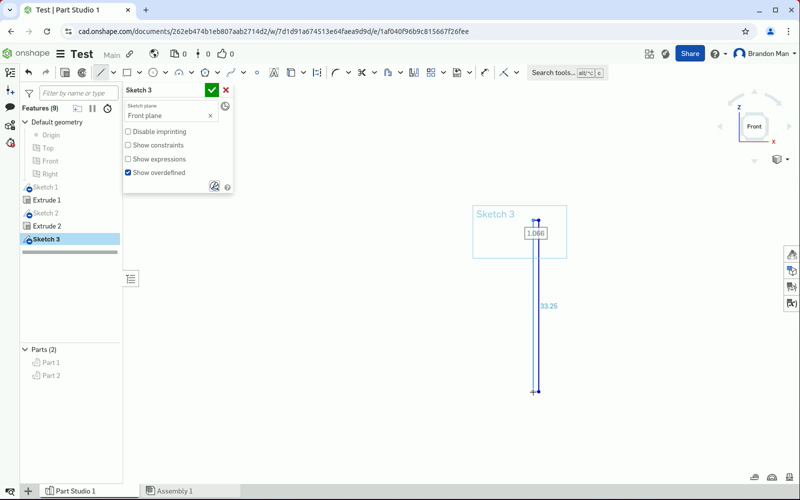
key(esc)
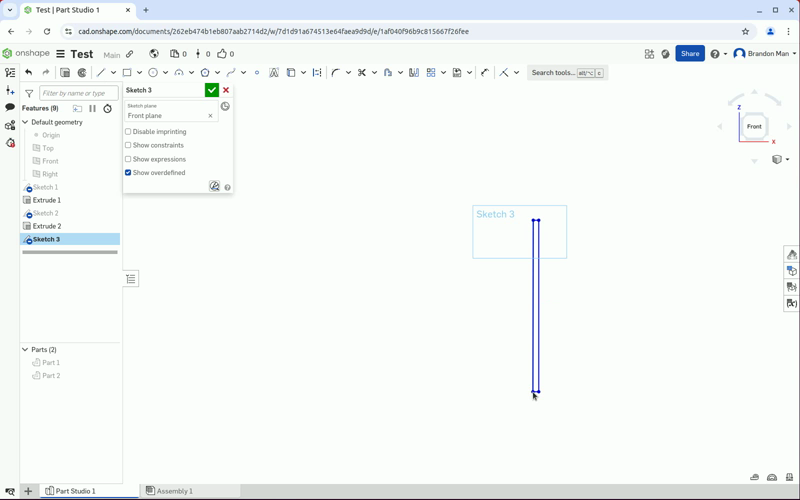
mouse_move(538, 327)
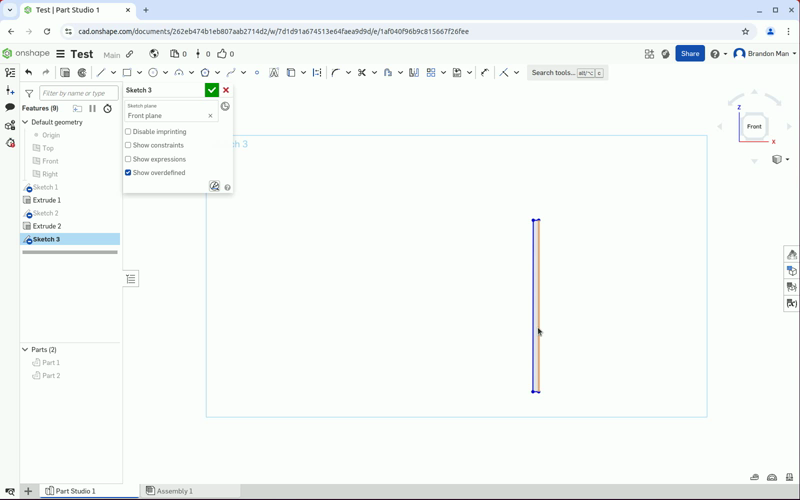
scroll(6)
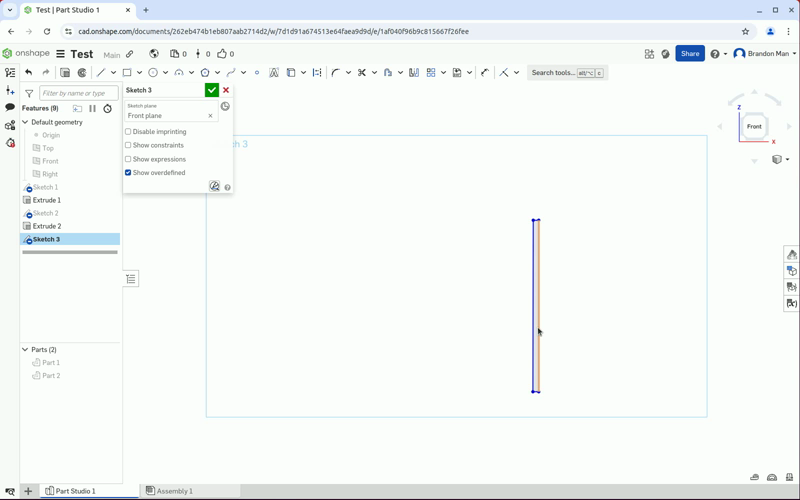
scroll(6)
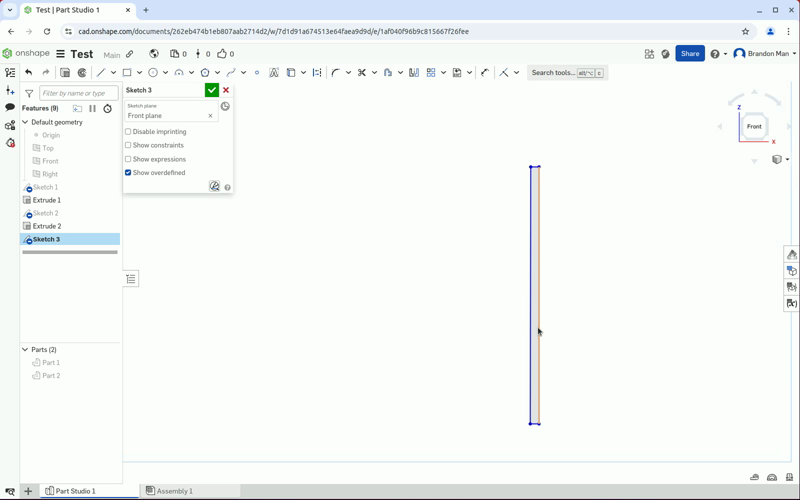
scroll(6)
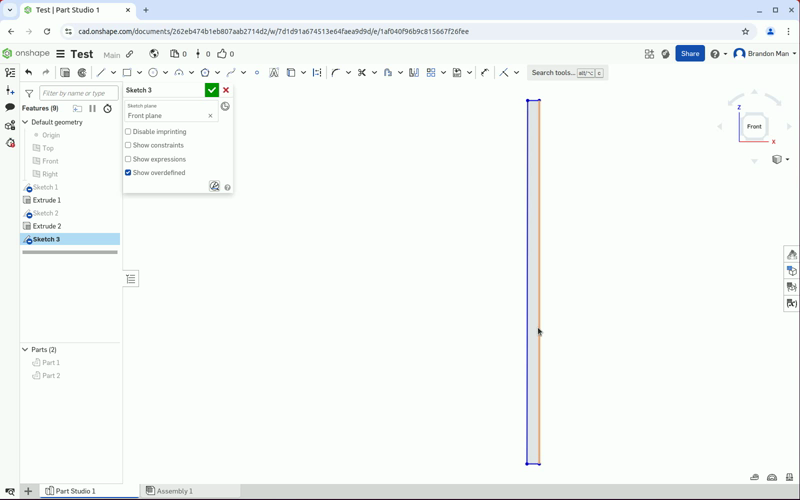
scroll(6)
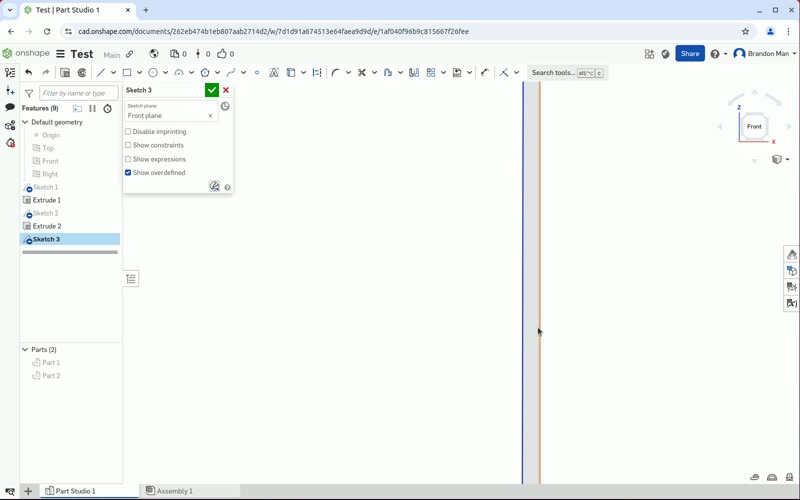
scroll(6)
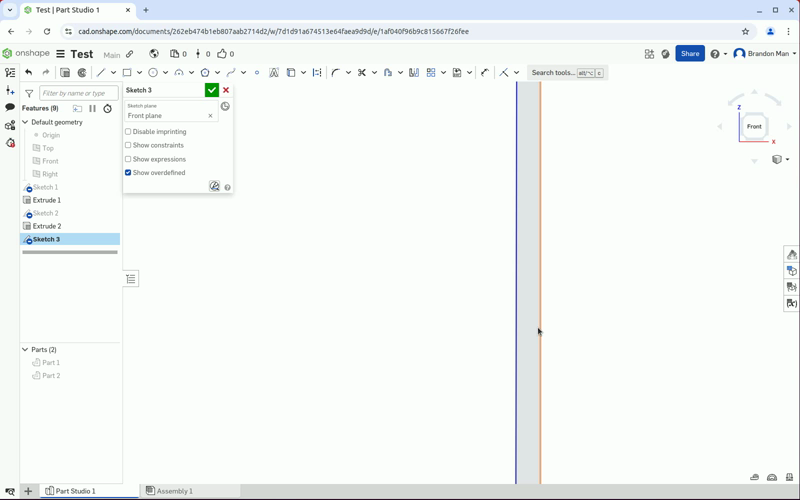
scroll(6)
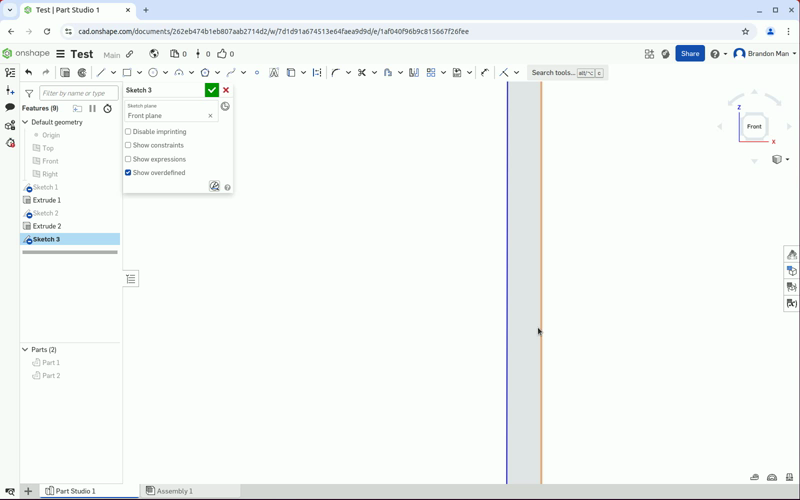
scroll(6)
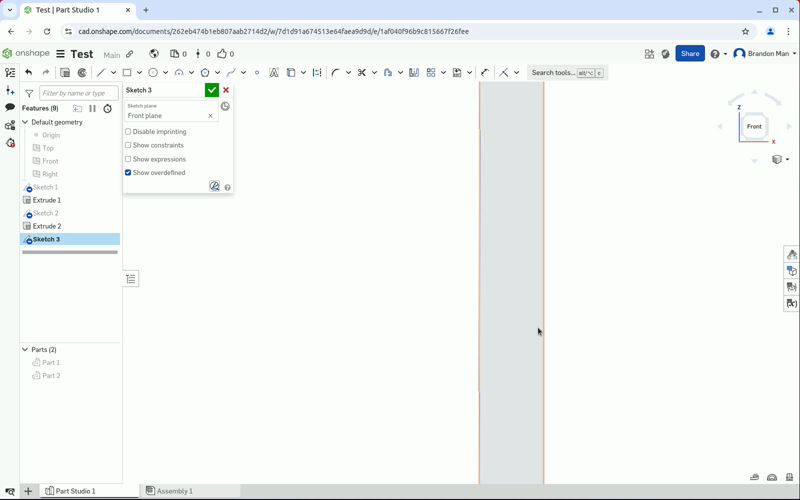
click(538, 327)
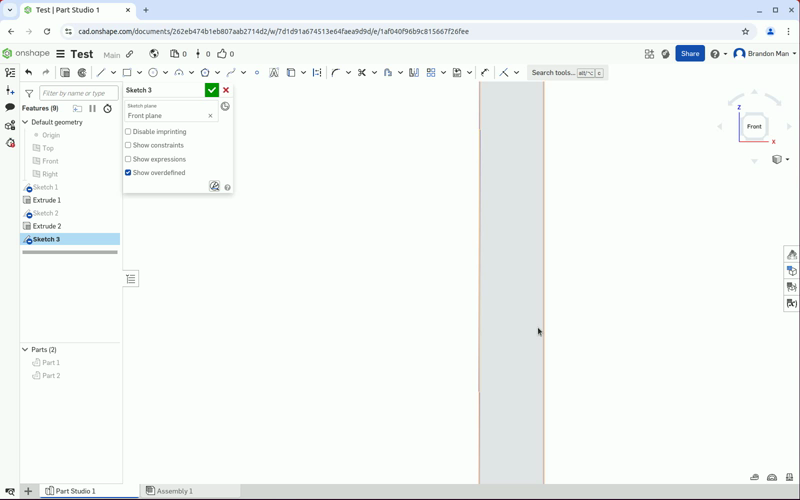
scroll(-6)
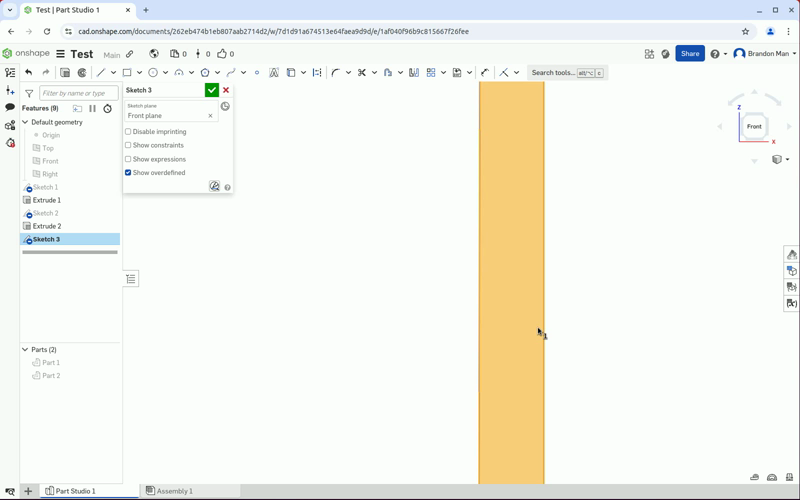
scroll(-6)
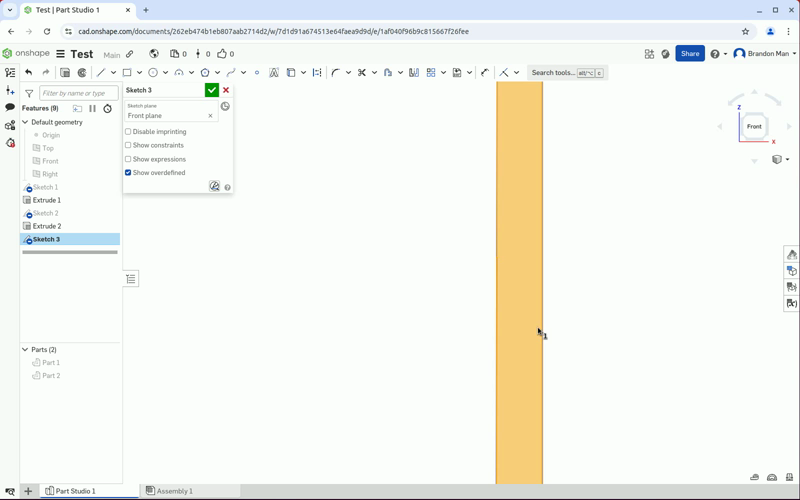
scroll(-6)
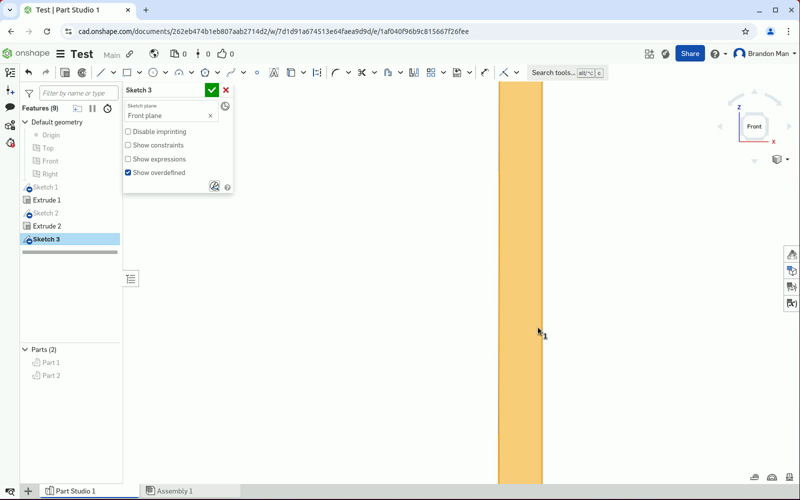
scroll(-6)
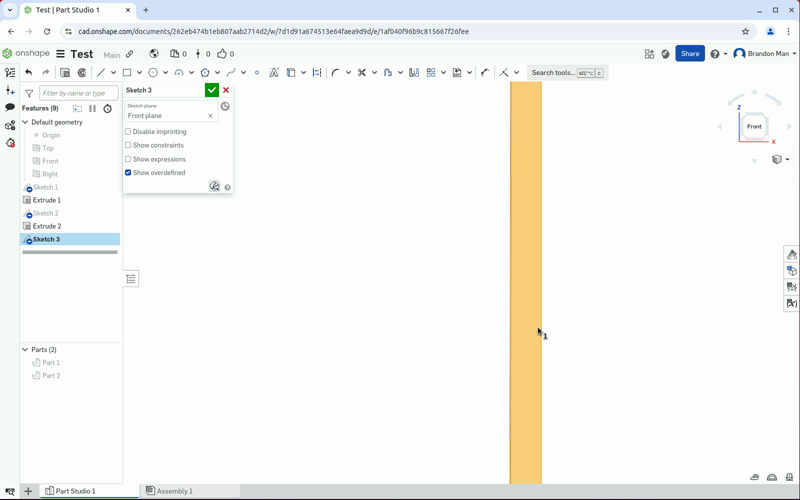
scroll(-6)
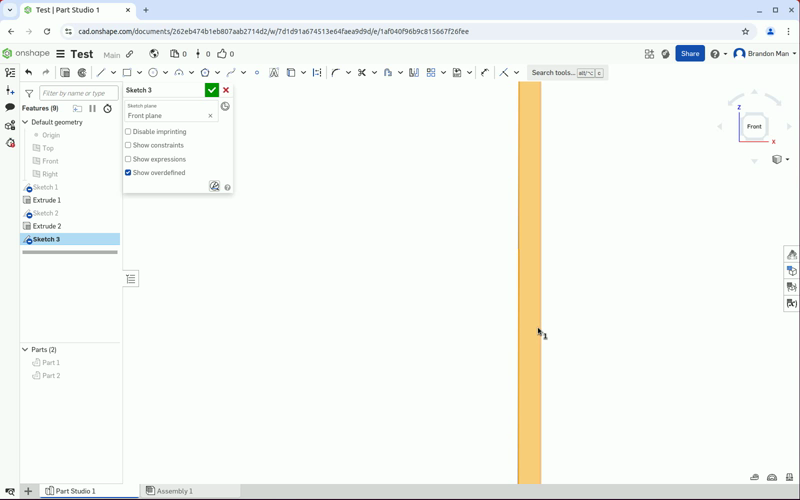
scroll(-6)
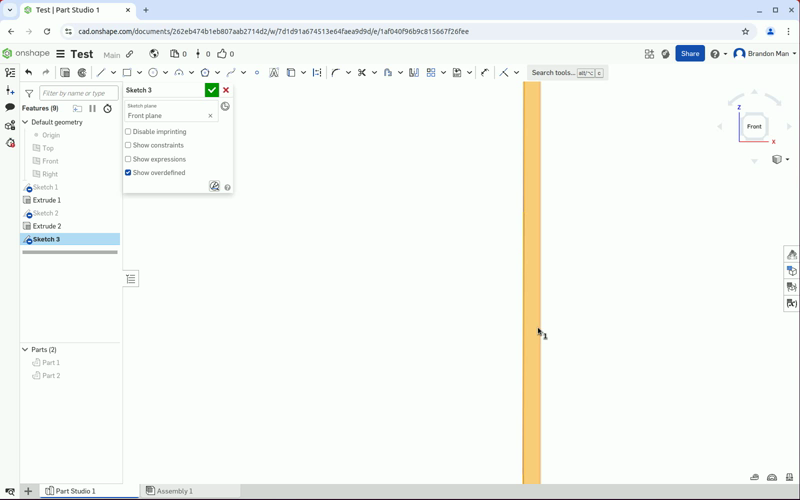
scroll(-6)
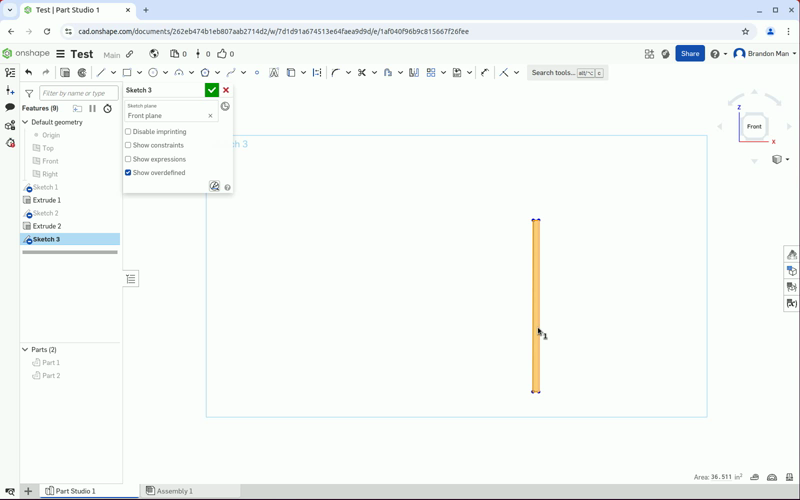
mouse_move(73, 352)
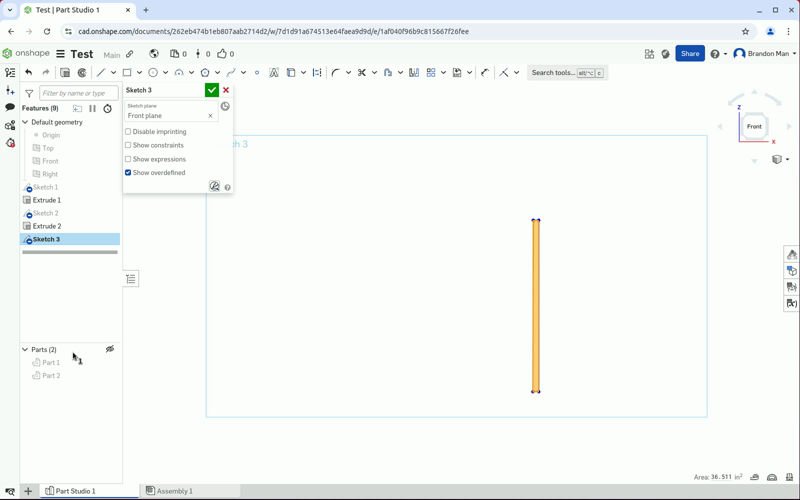
key(shift+y)
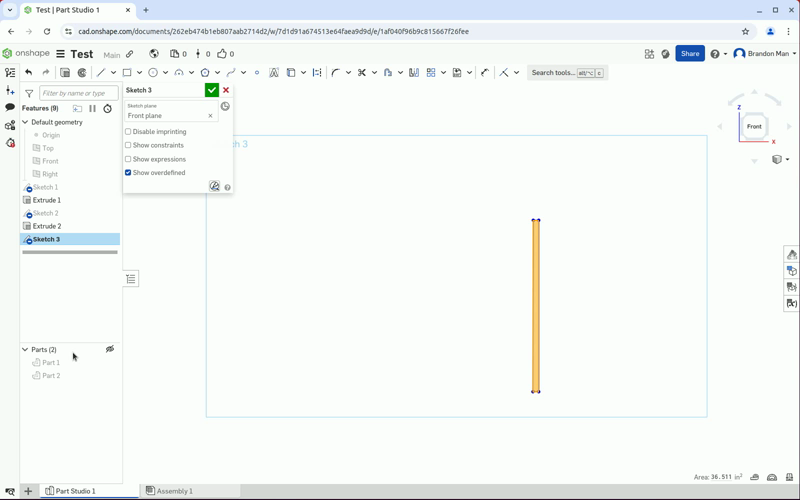
key(shift+e)
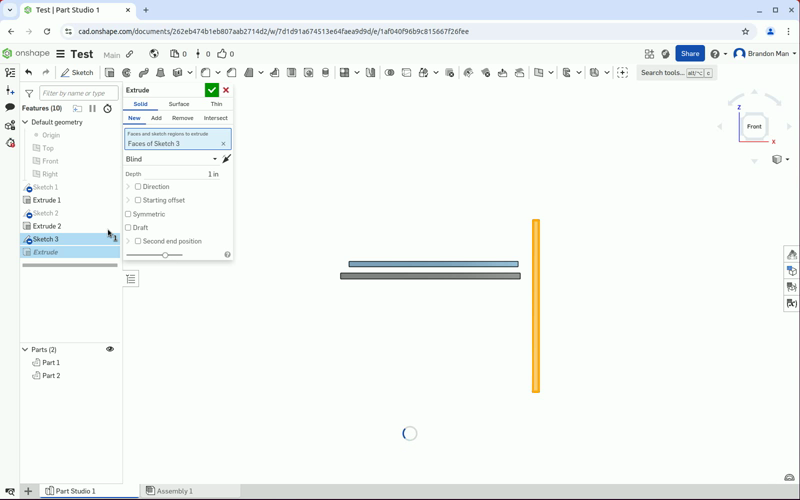
mouse_move(143, 106)
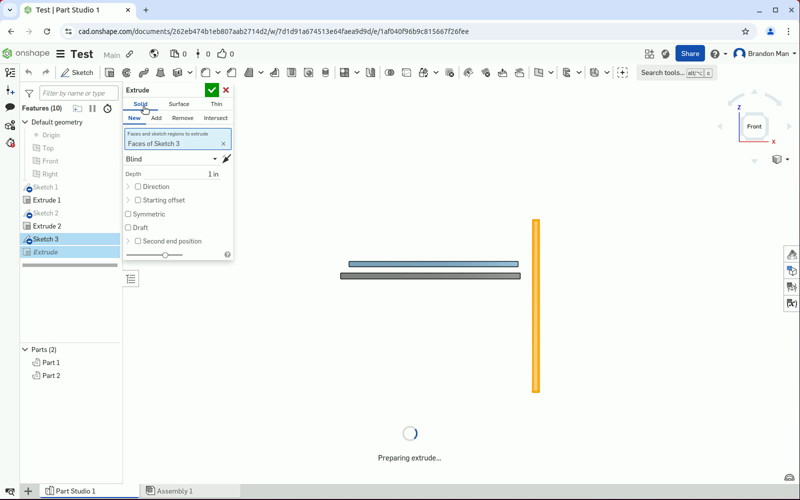
click(143, 106)
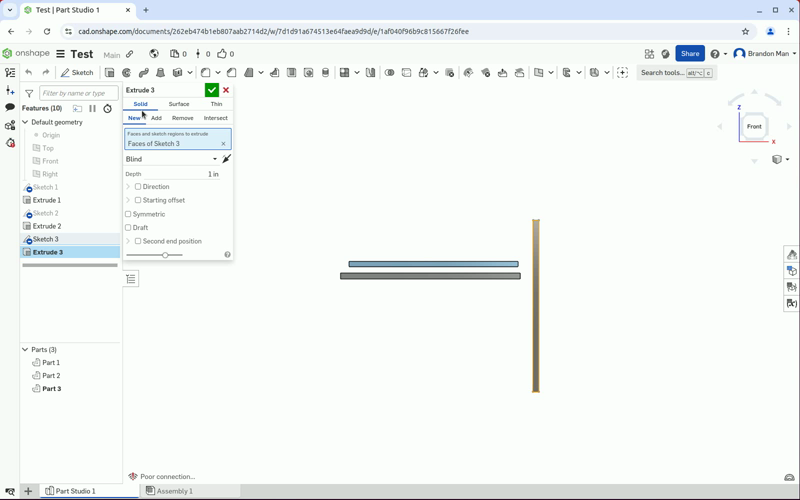
mouse_move(137, 120)
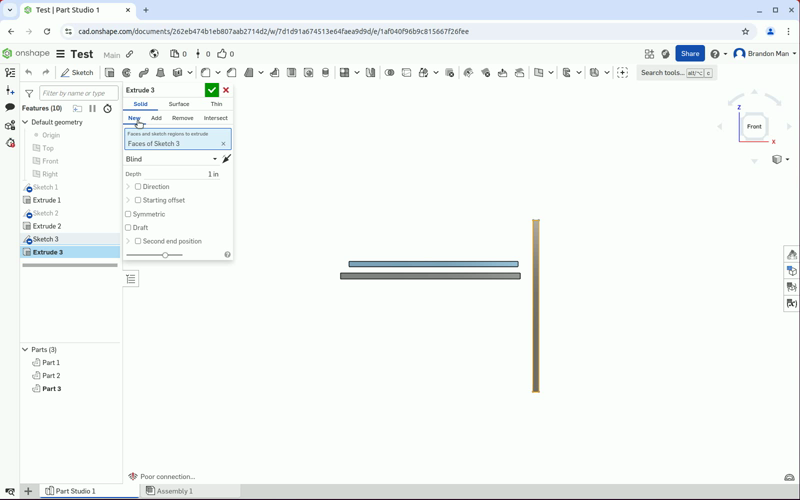
click(137, 120)
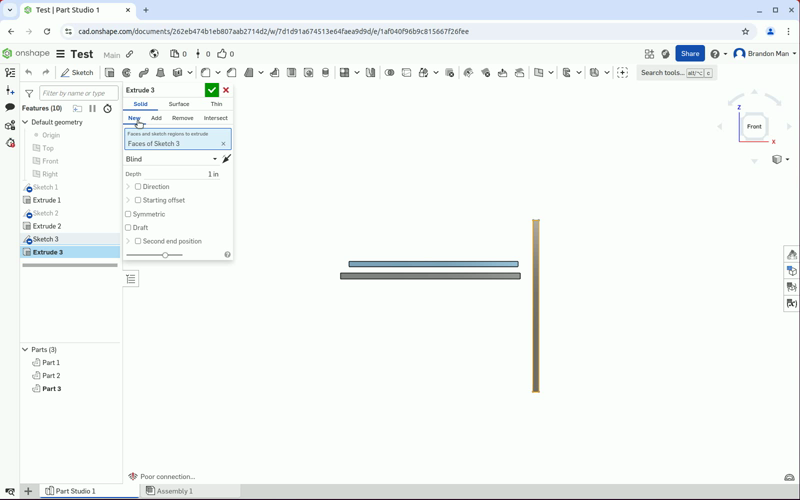
key(tab, 4)
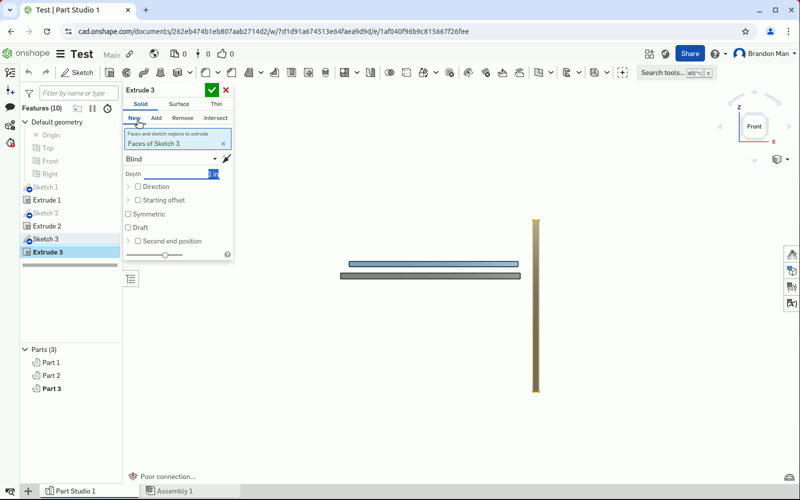
text(0.963)
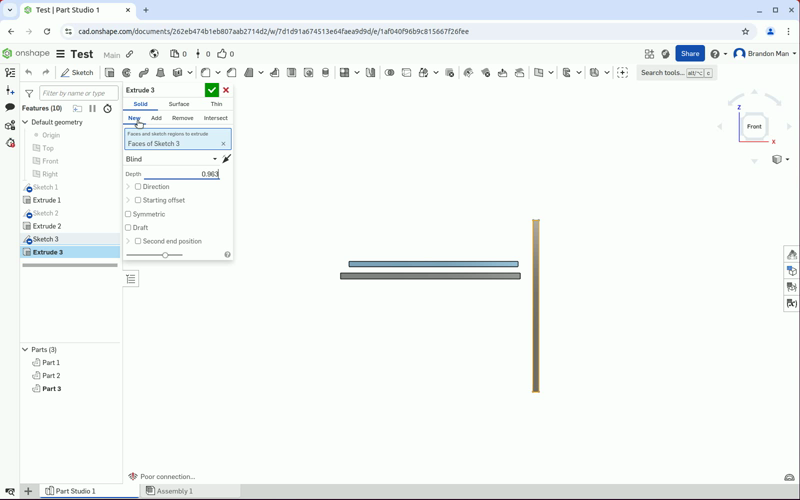
key(enter)
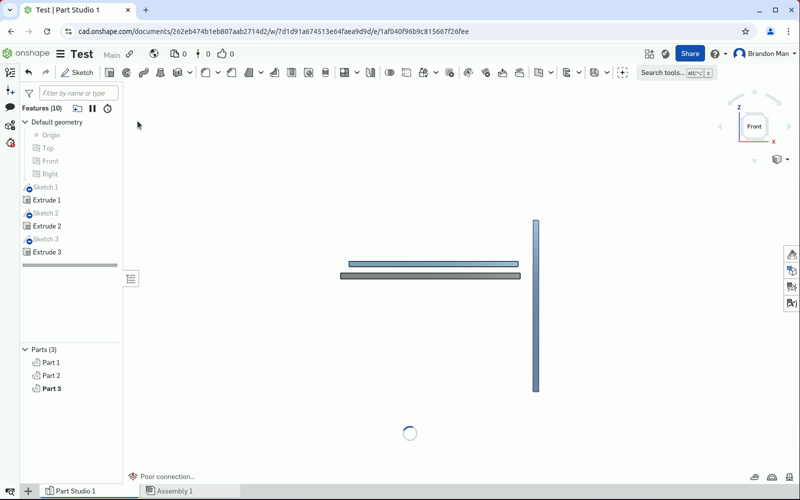
key(shift+h)
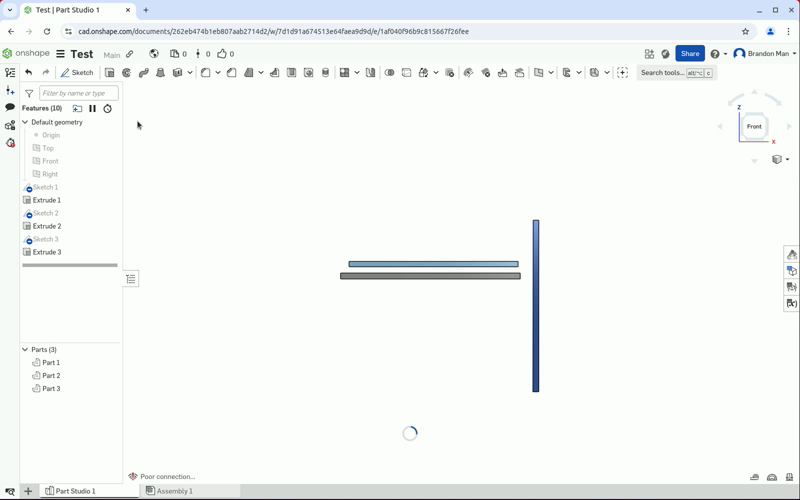
key(shift+h)
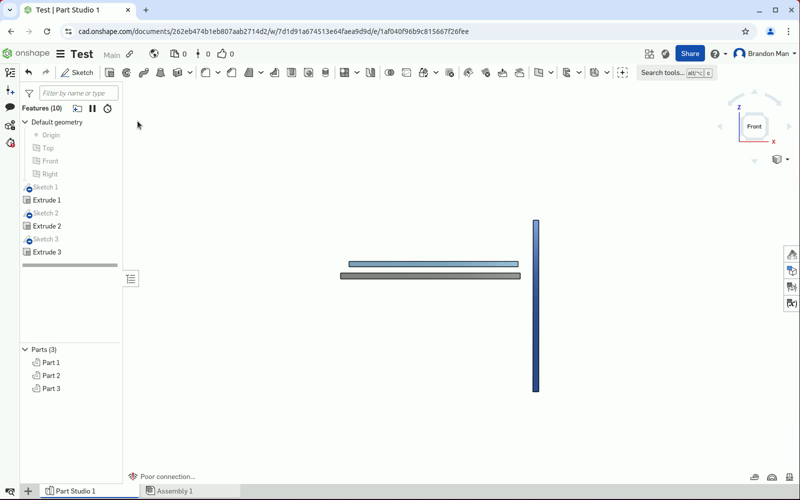
mouse_move(73, 189)
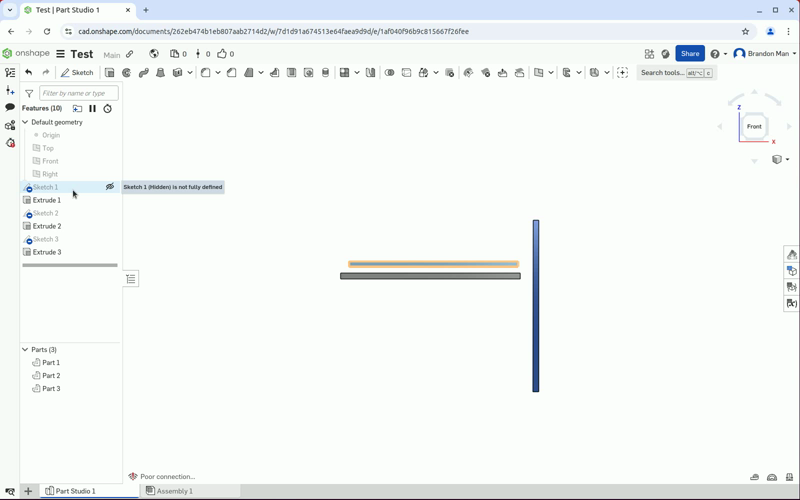
click(73, 189)
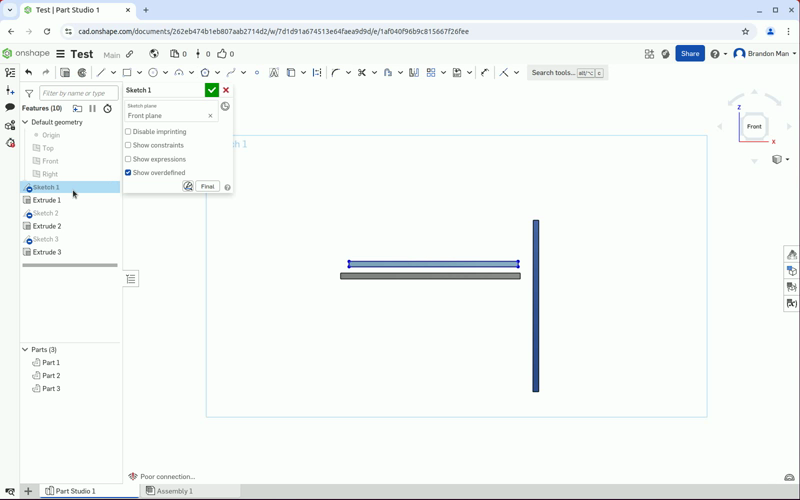
mouse_move(229, 92)
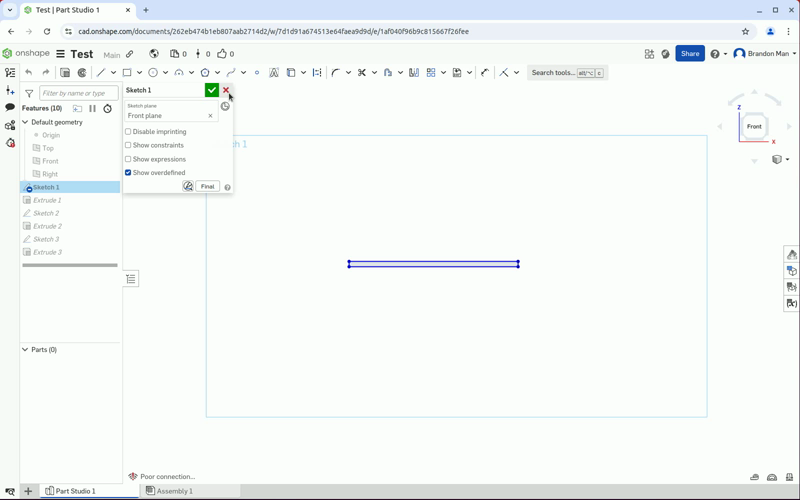
click(229, 92)
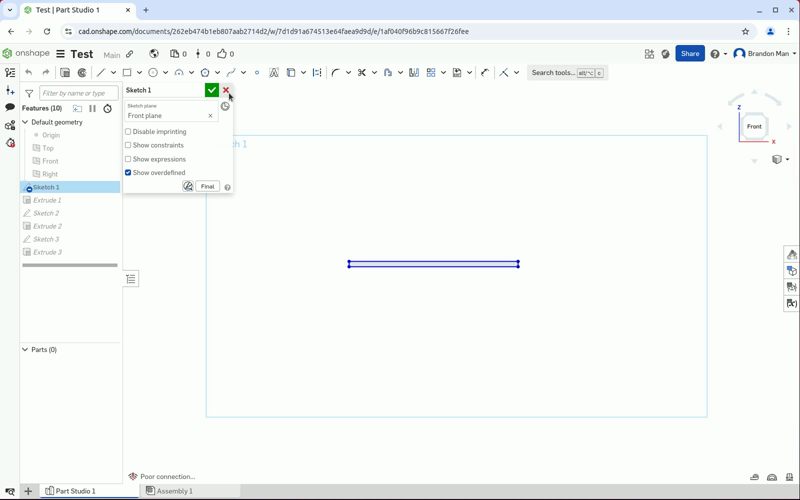
key(shift+s)
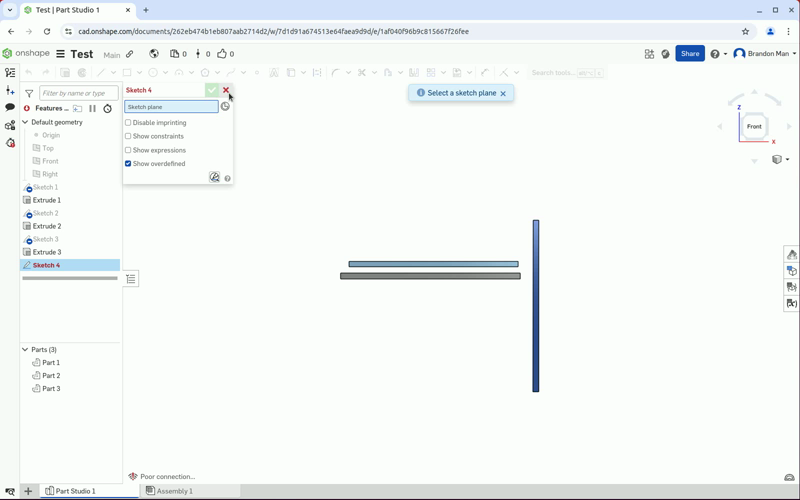
mouse_move(73, 163)
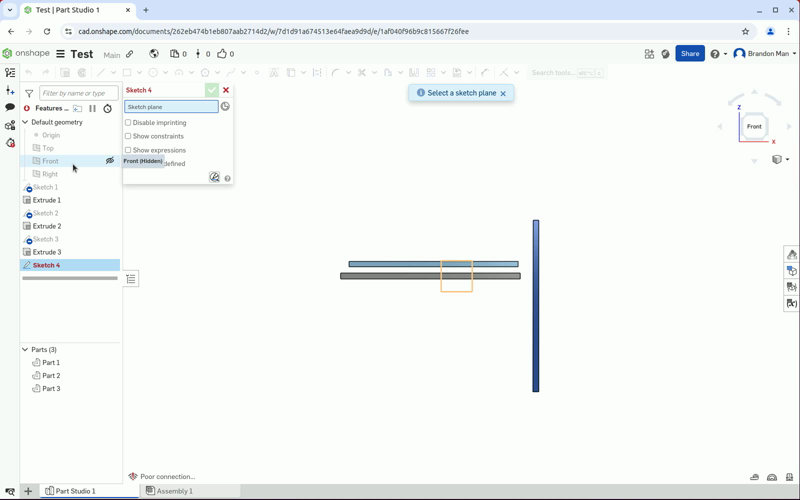
click(73, 163)
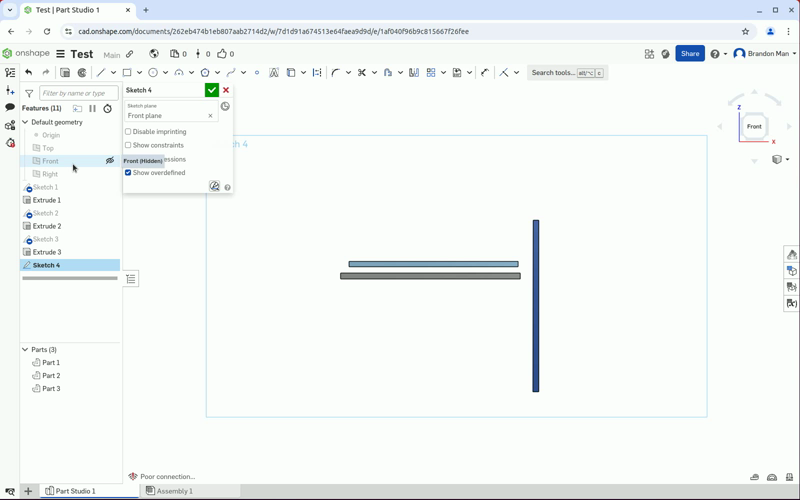
mouse_move(73, 352)
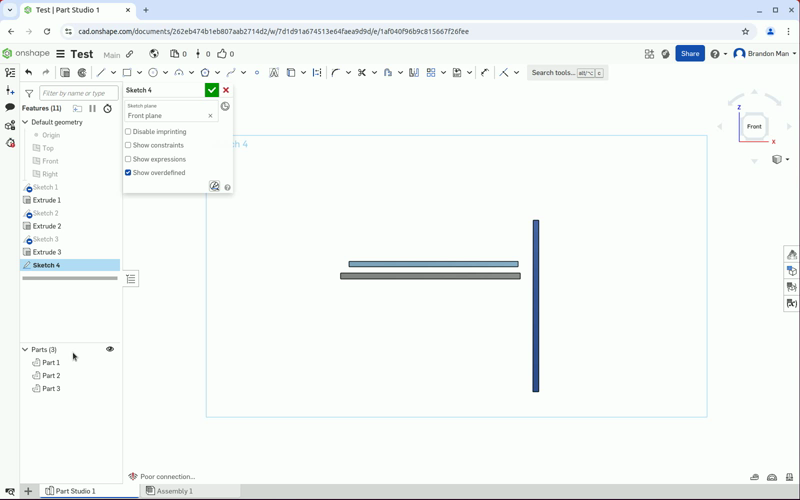
key(y)
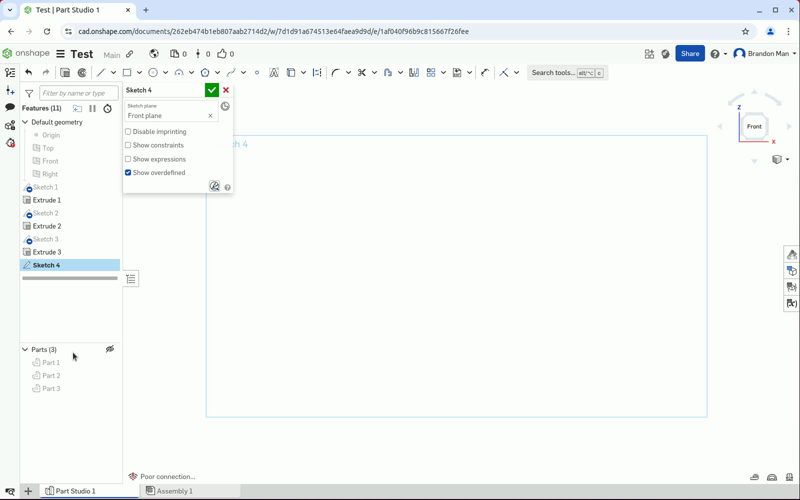
key(l)
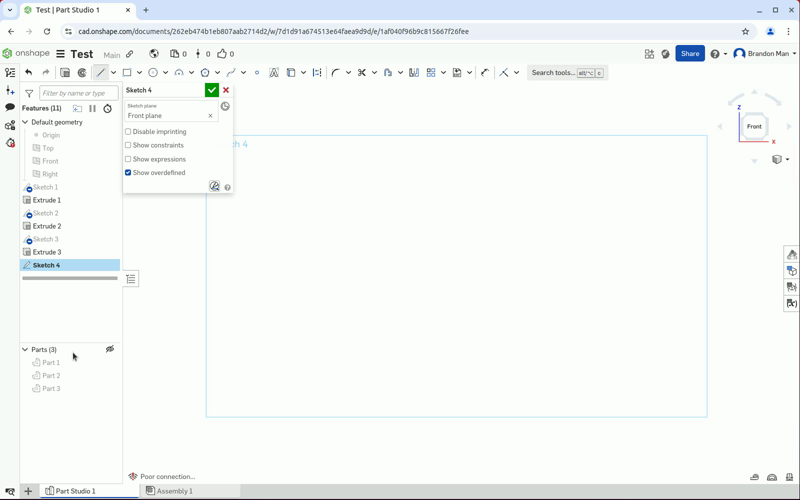
key_down(shift)
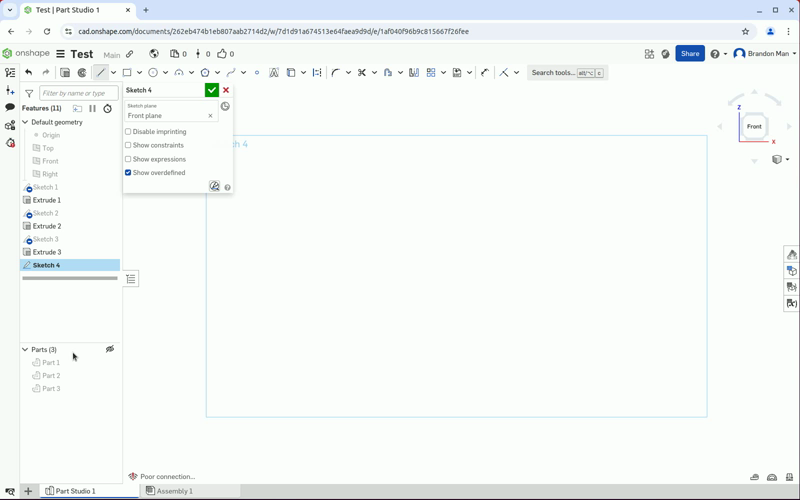
mouse_move(348, 304)
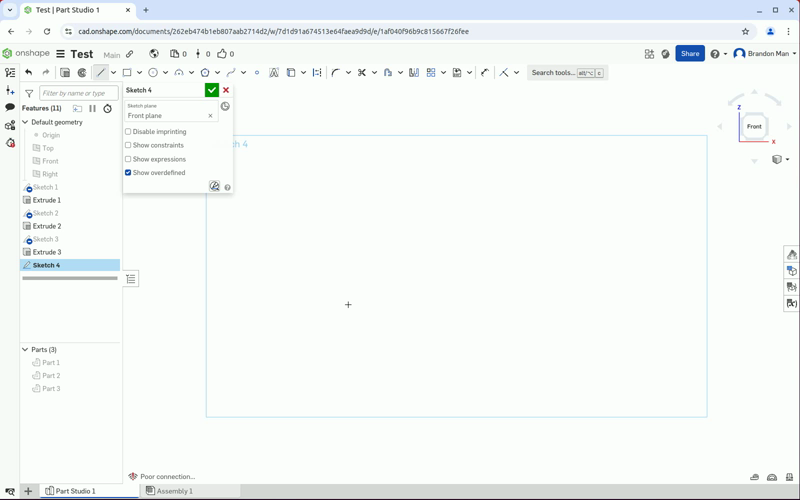
click(348, 304)
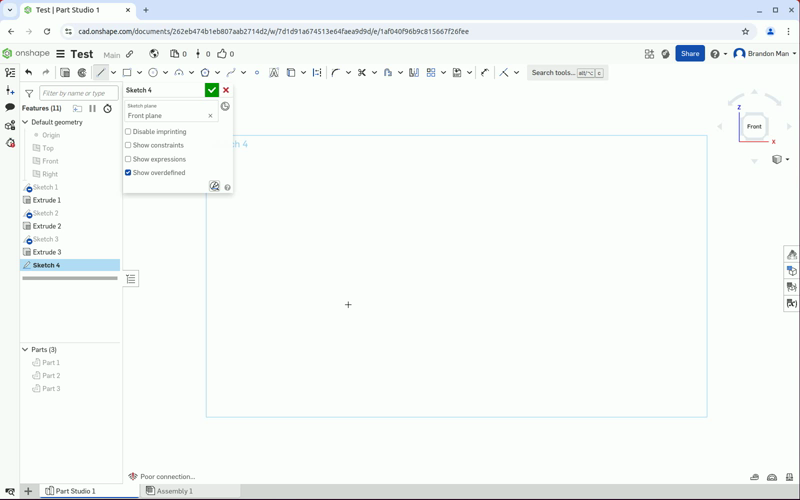
key_up(shift)
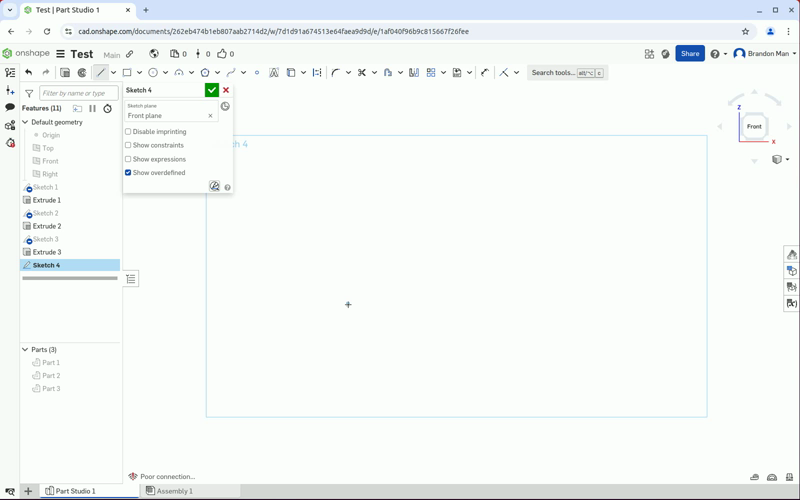
key_down(shift)
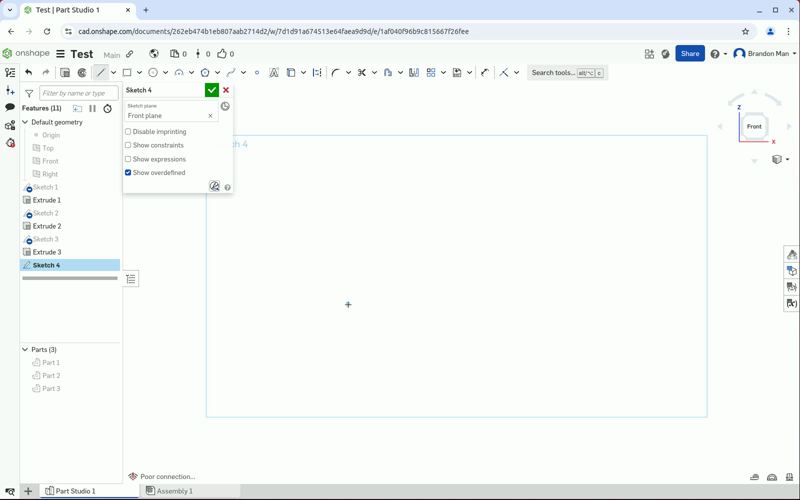
mouse_move(507, 304)
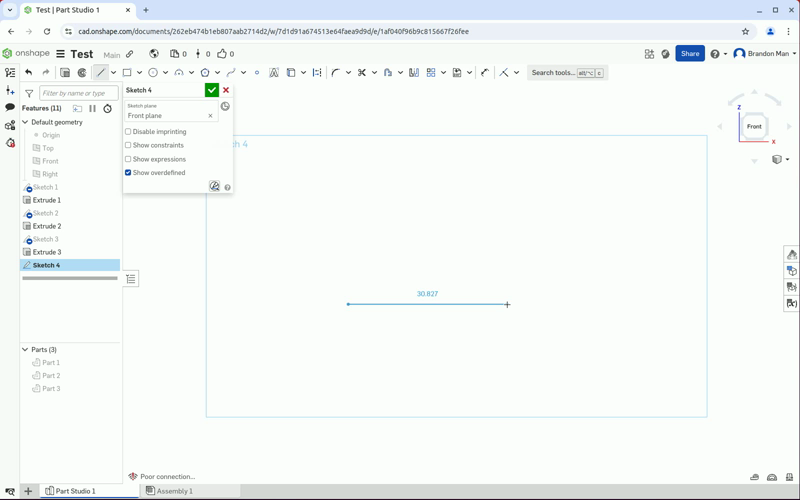
click(507, 304)
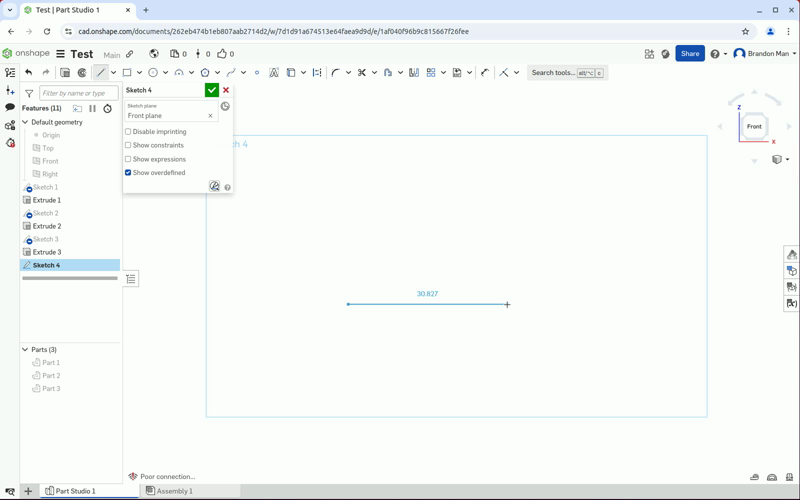
key_up(shift)
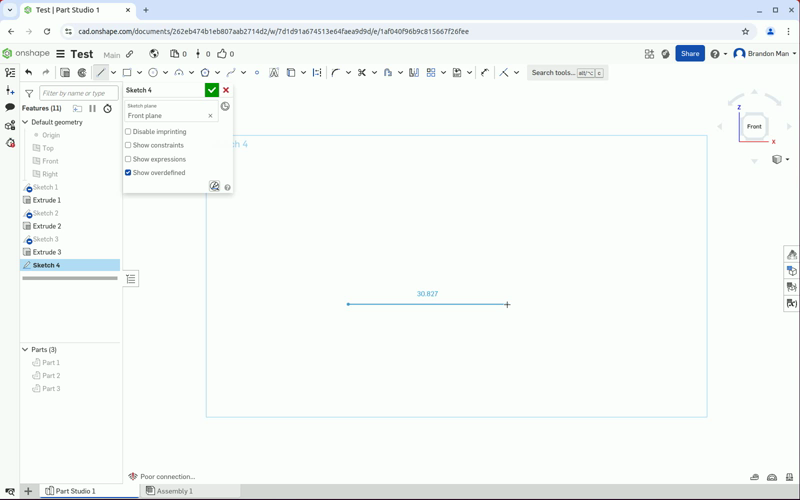
key_down(shift)
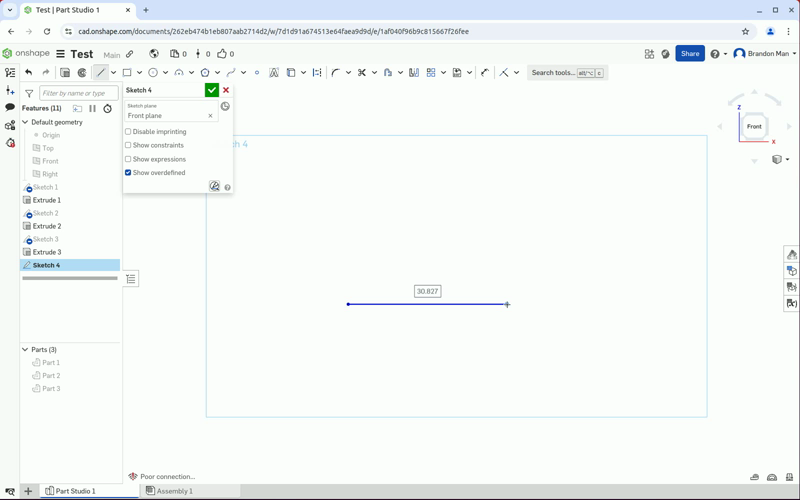
mouse_move(537, 304)
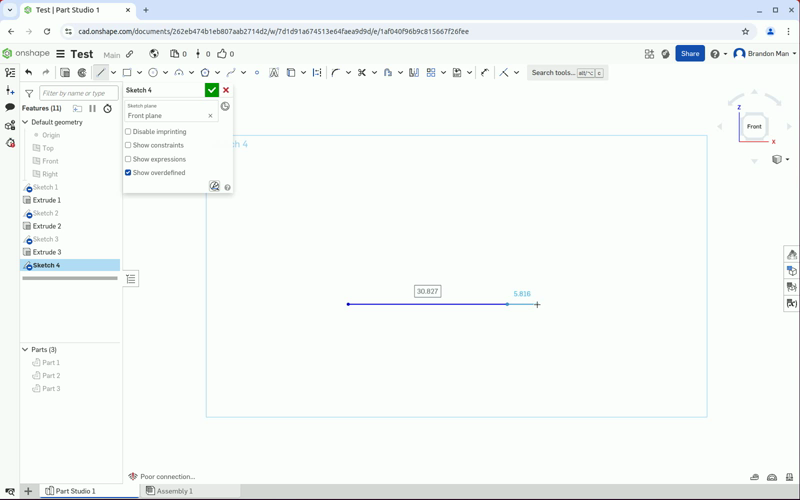
mouse_move(507, 299)
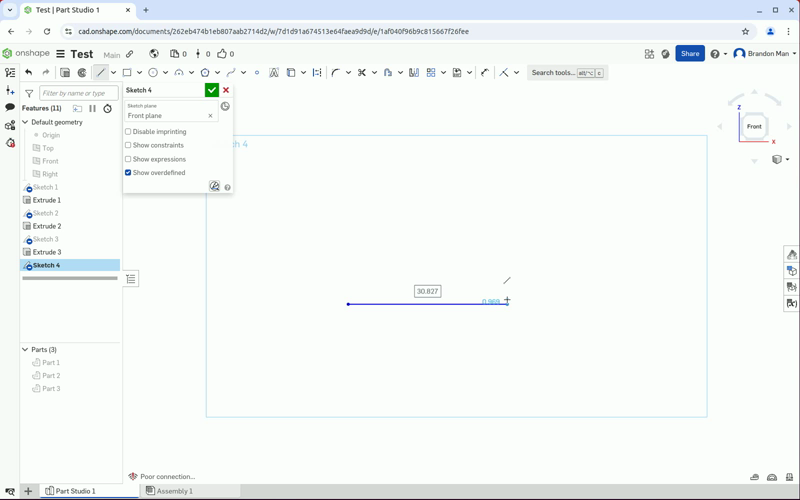
scroll(6)
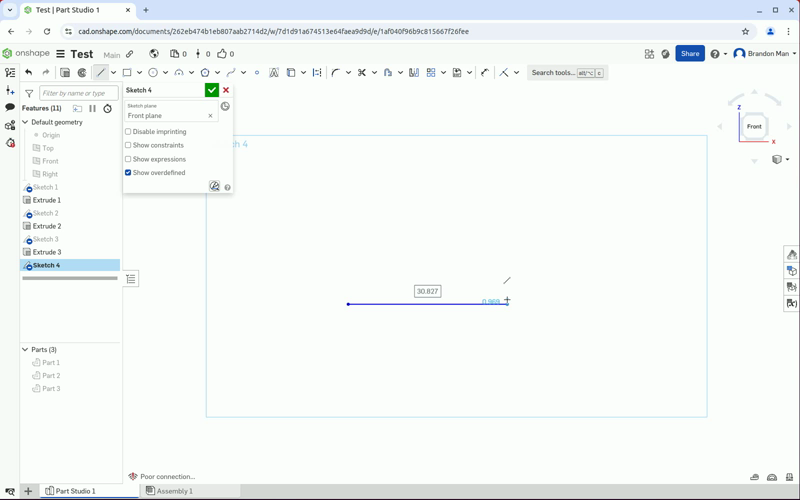
scroll(6)
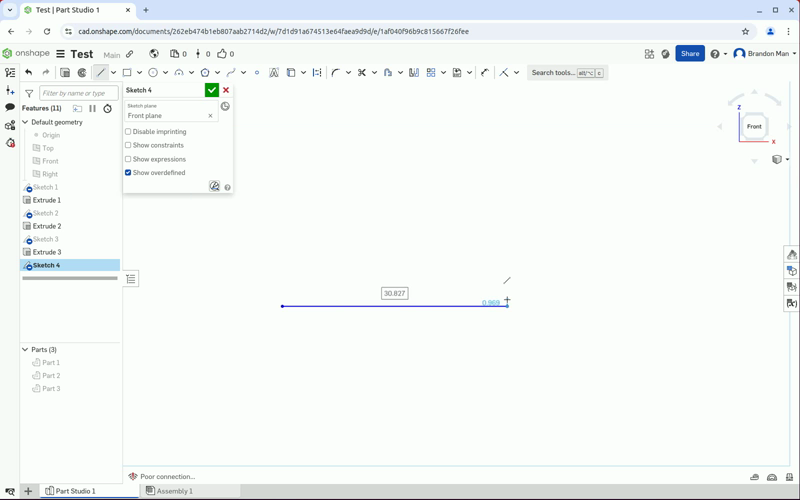
scroll(6)
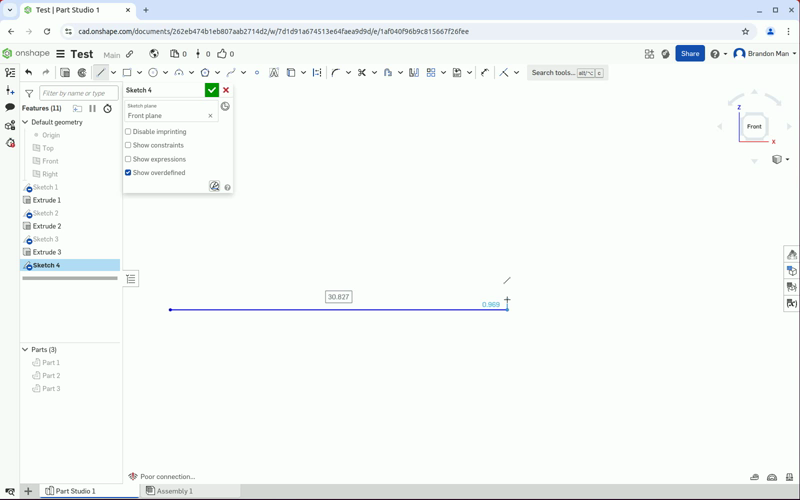
scroll(6)
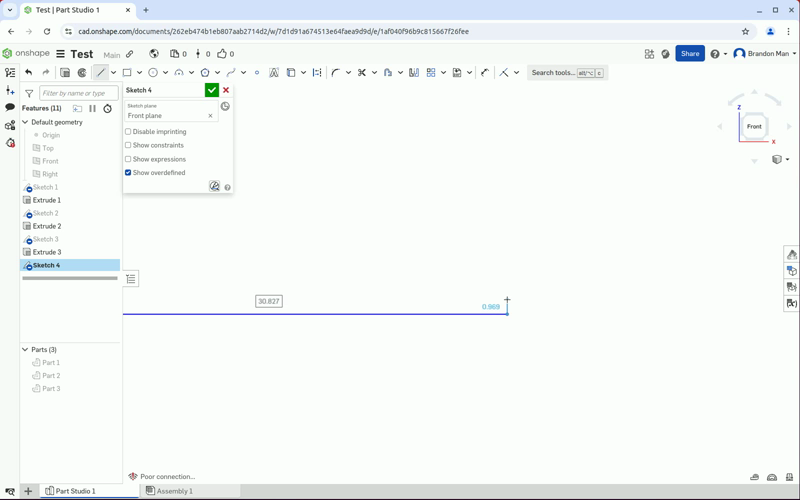
scroll(6)
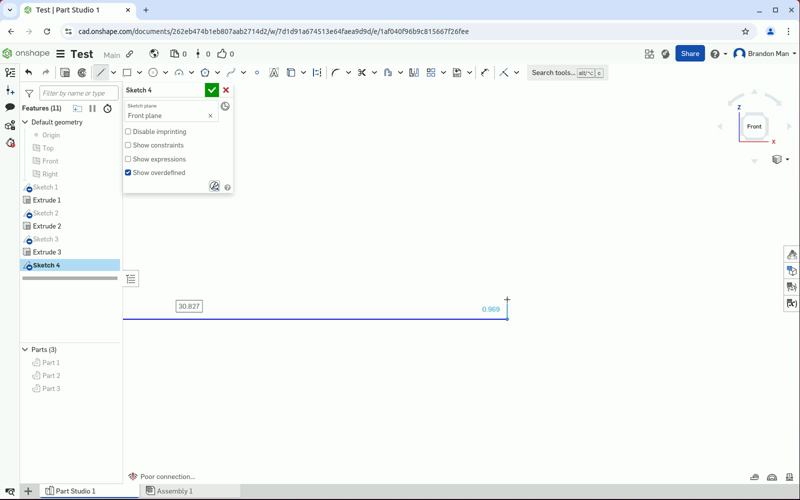
scroll(6)
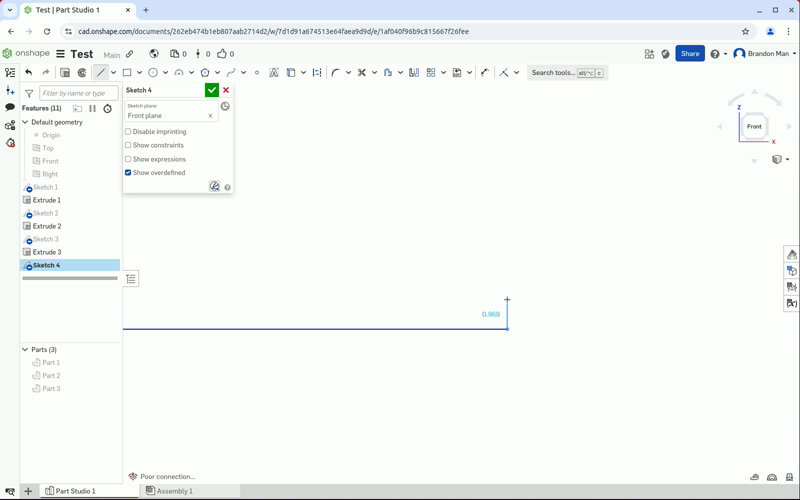
scroll(6)
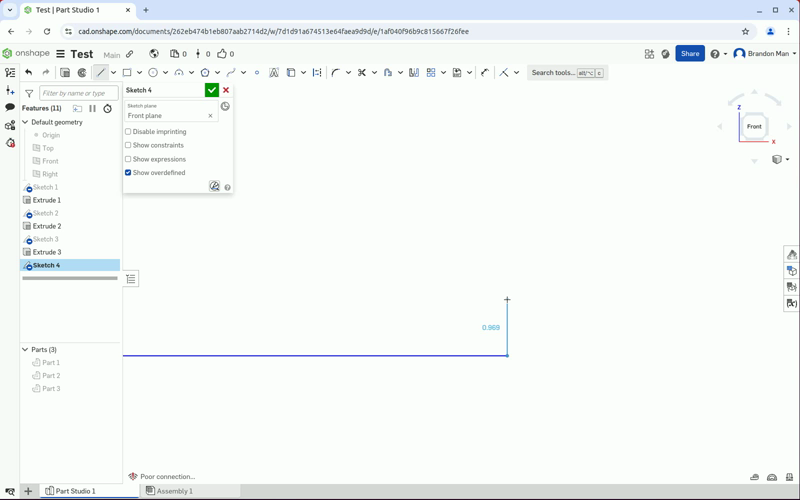
click(507, 299)
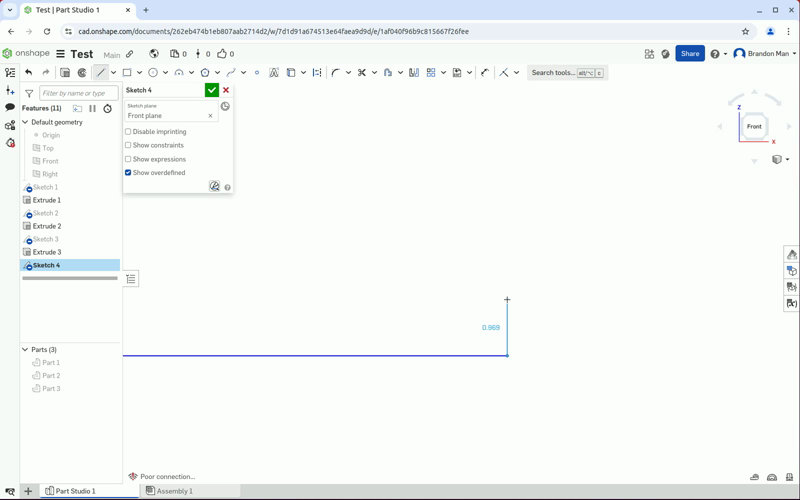
scroll(-6)
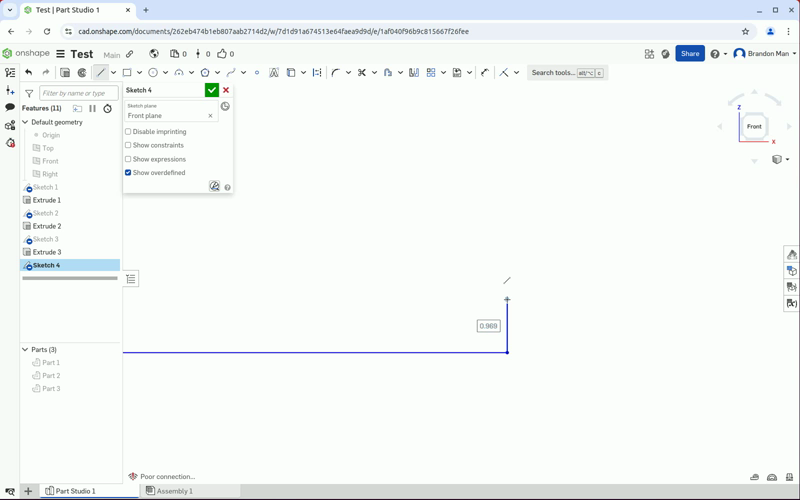
scroll(-6)
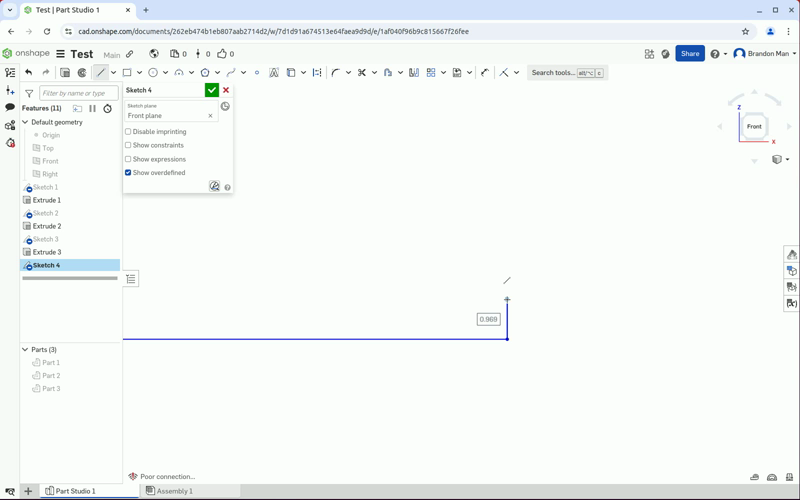
scroll(-6)
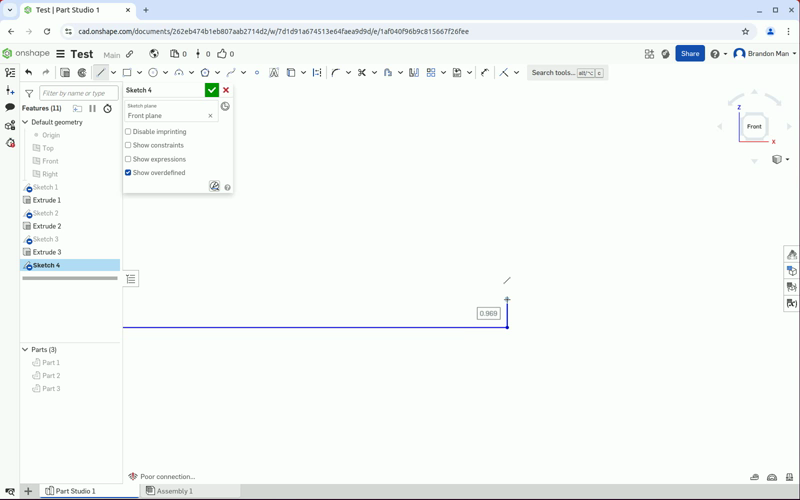
scroll(-6)
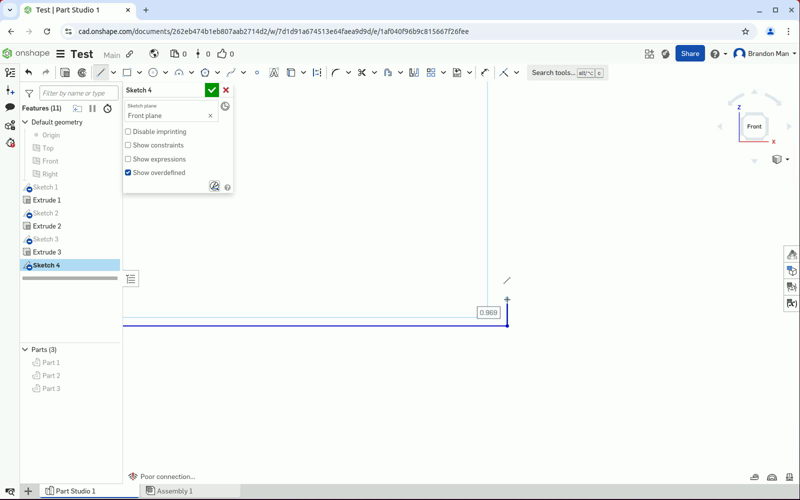
scroll(-6)
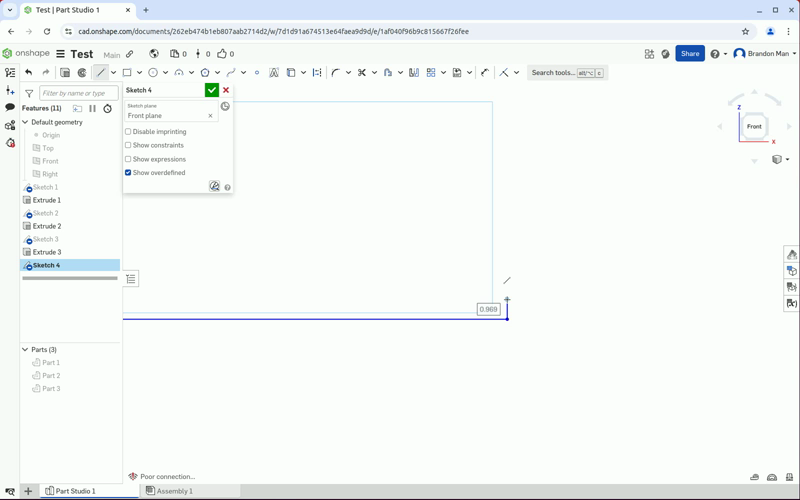
scroll(-6)
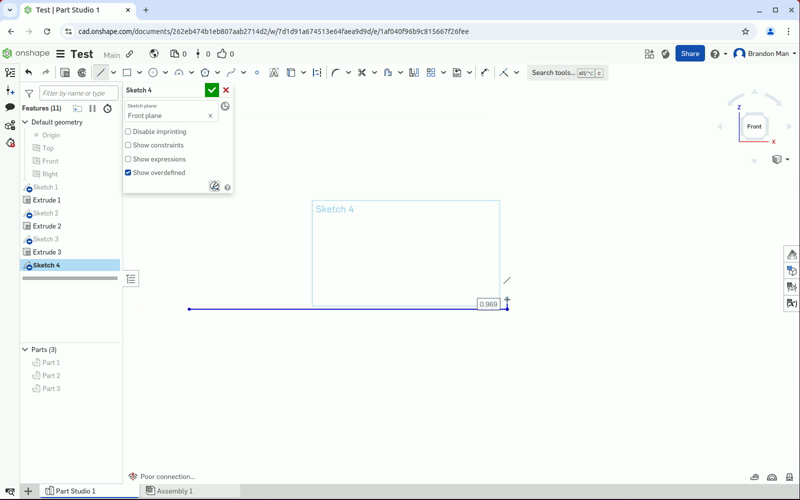
scroll(-6)
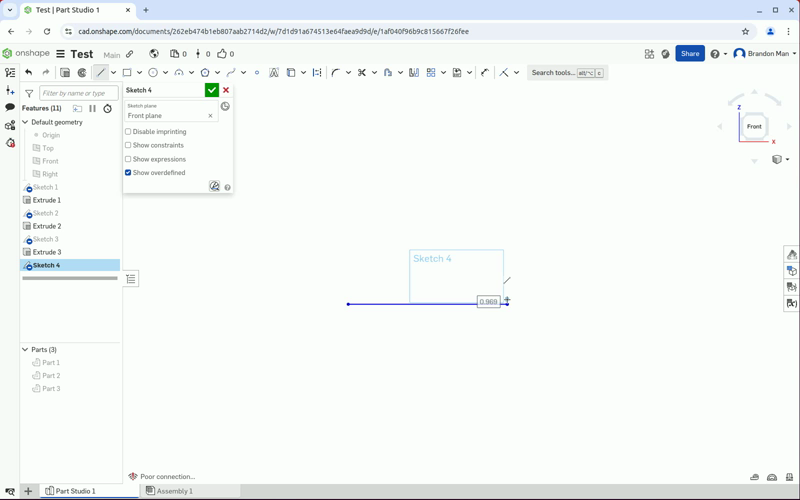
key_up(shift)
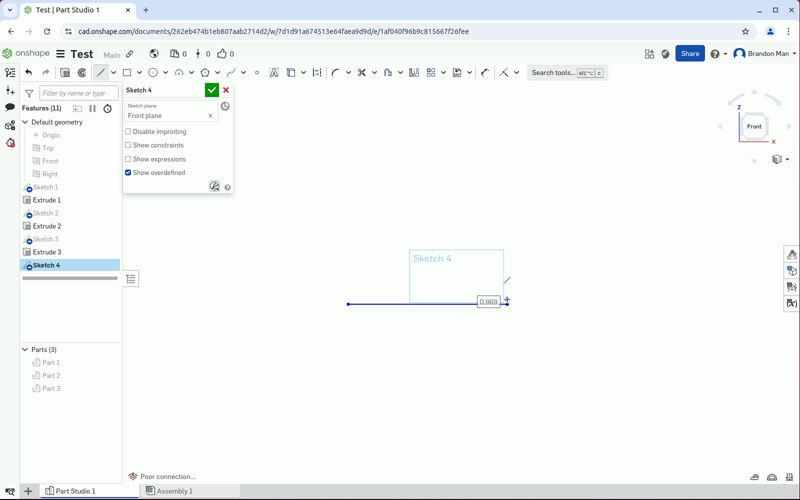
key_down(shift)
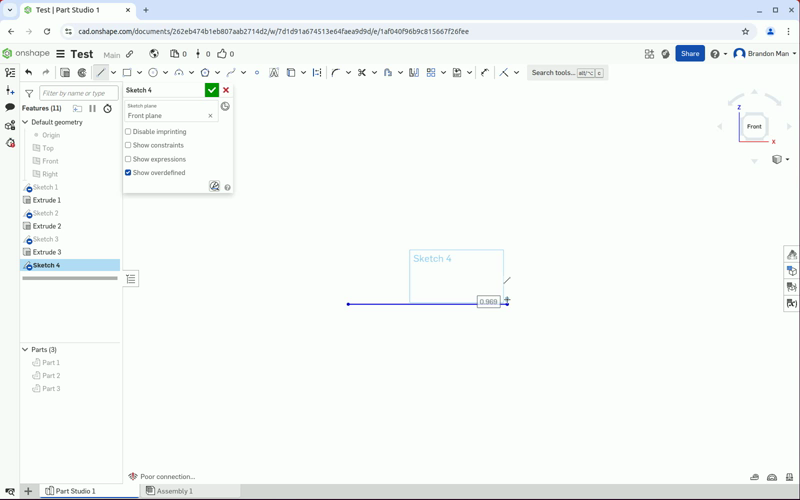
mouse_move(348, 299)
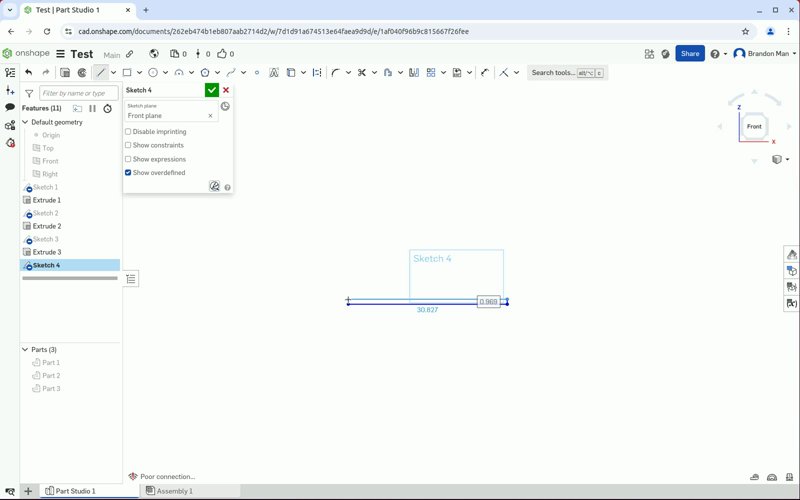
click(348, 299)
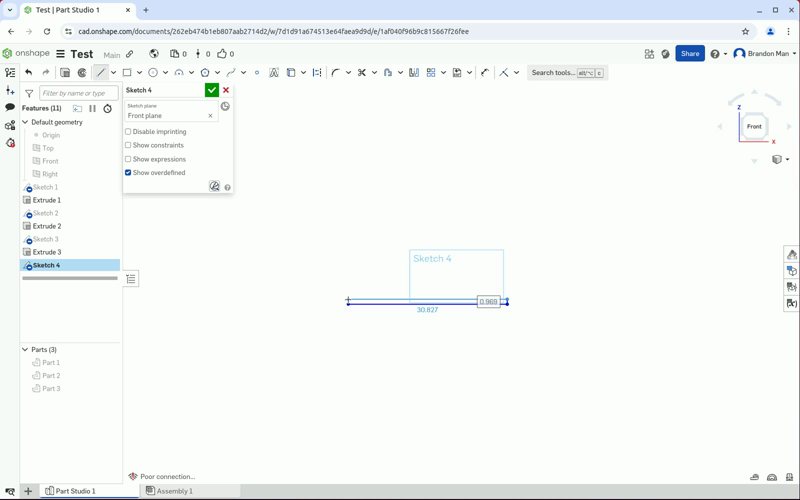
key_up(shift)
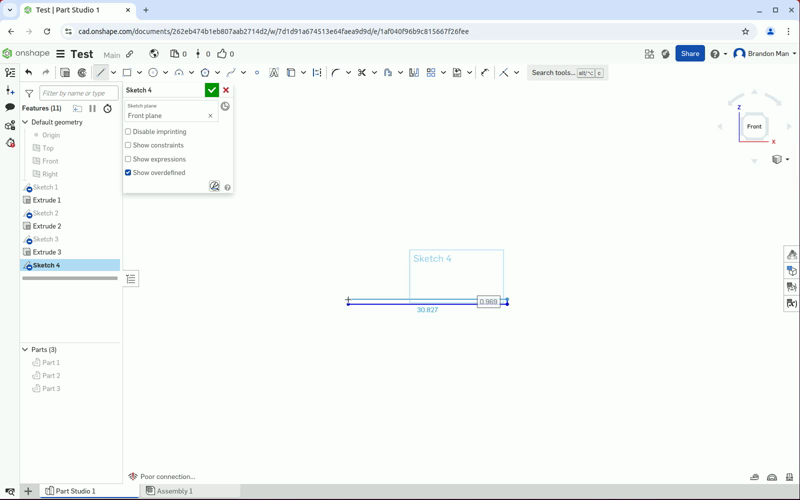
mouse_move(378, 299)
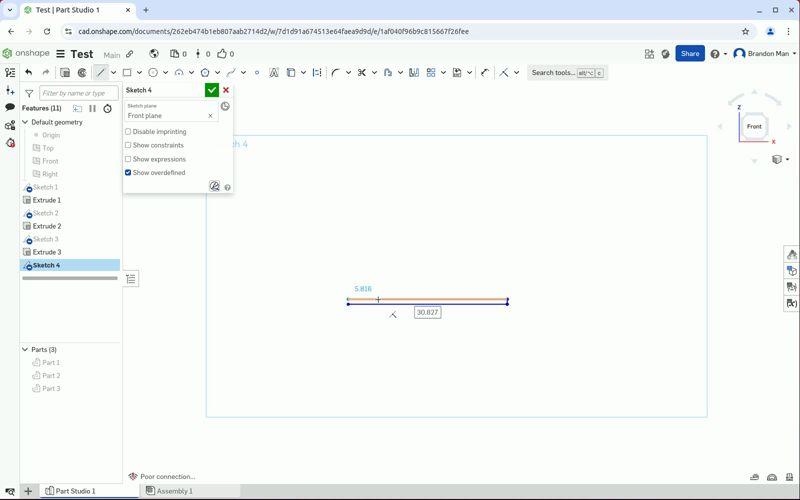
key_down(shift)
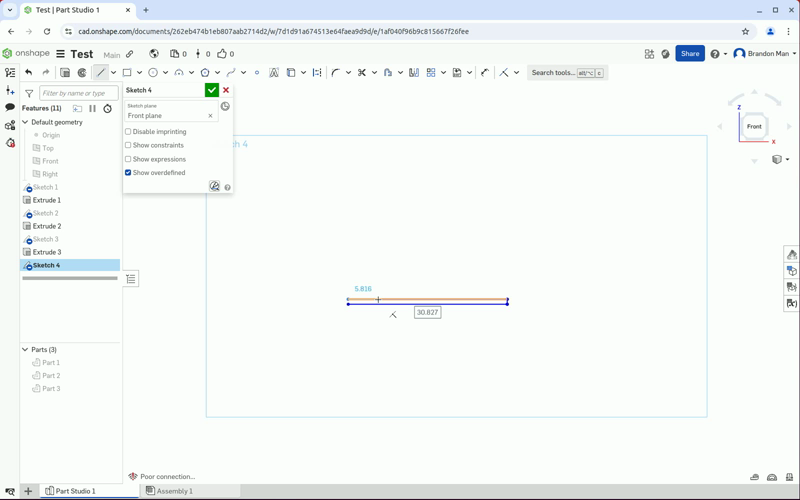
mouse_move(348, 304)
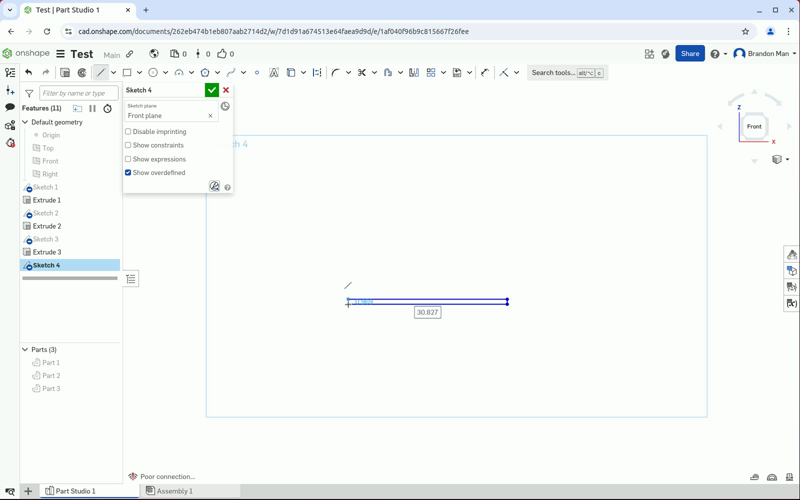
scroll(6)
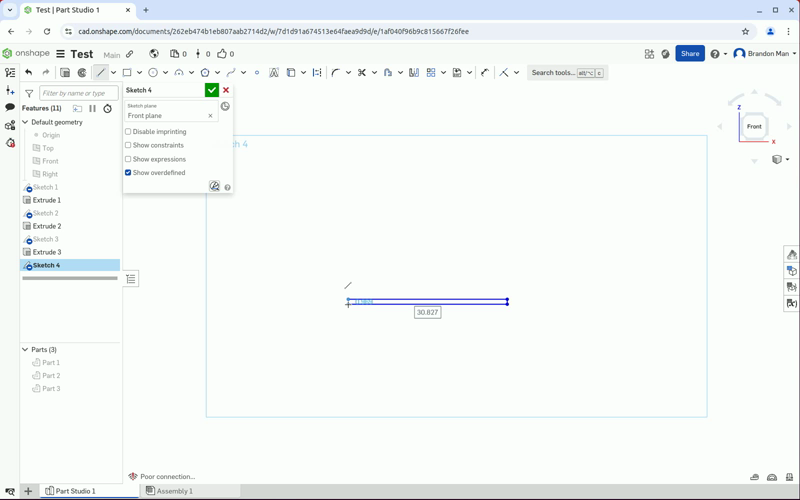
scroll(6)
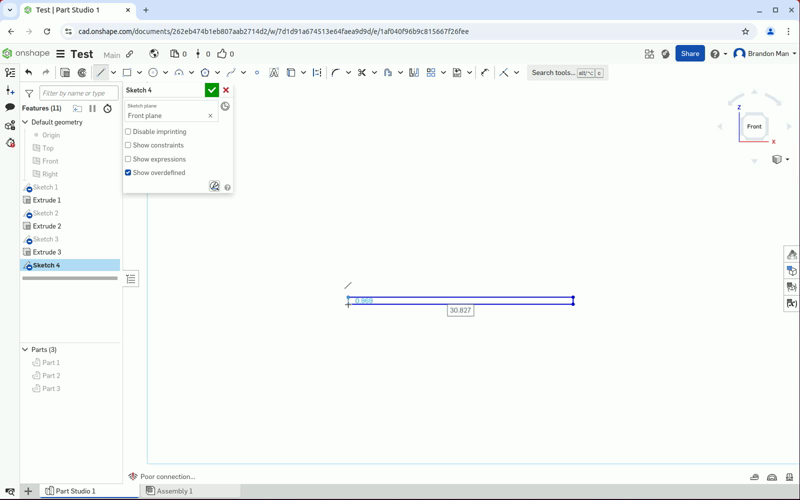
scroll(6)
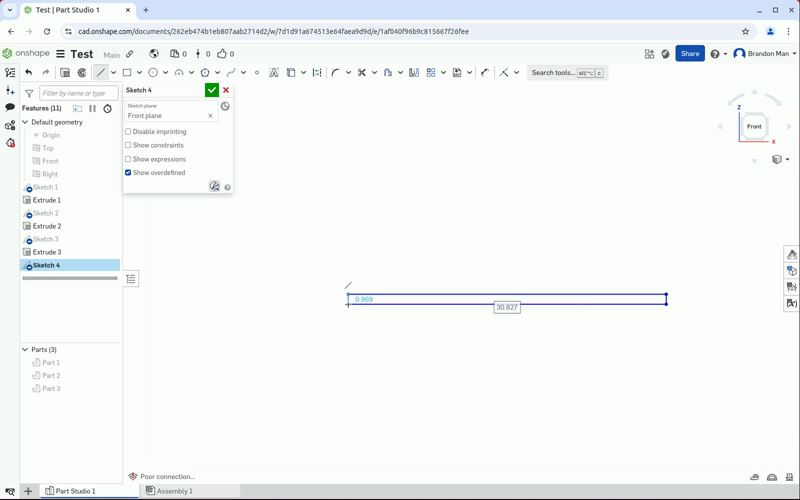
scroll(6)
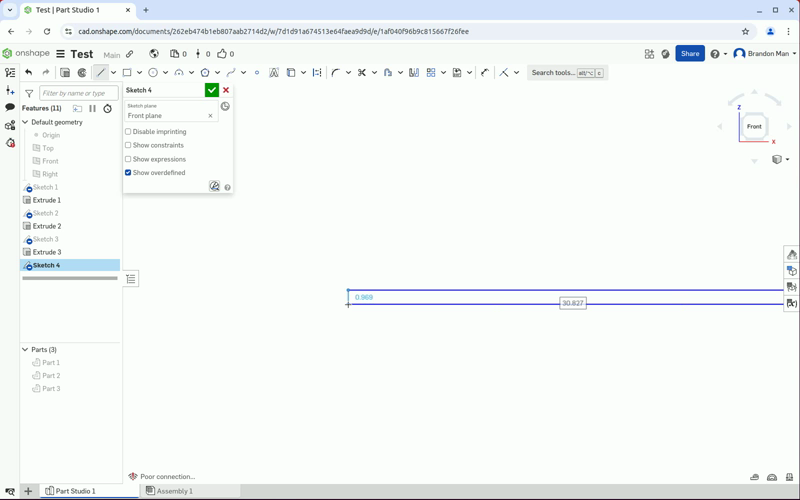
scroll(6)
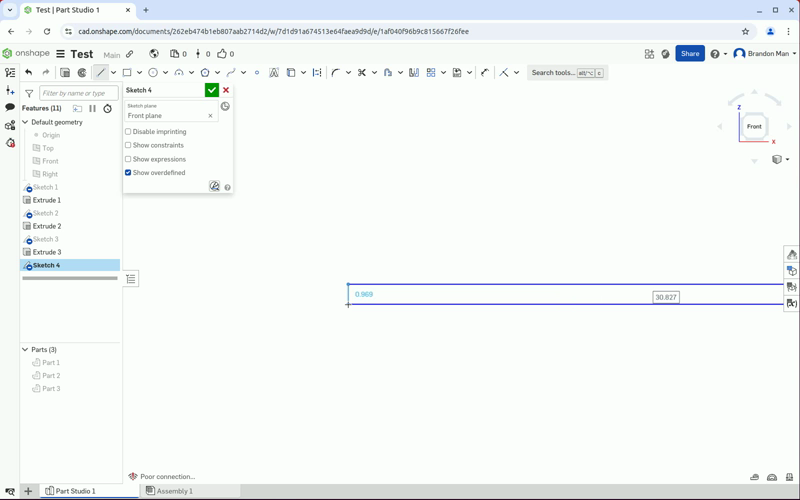
scroll(6)
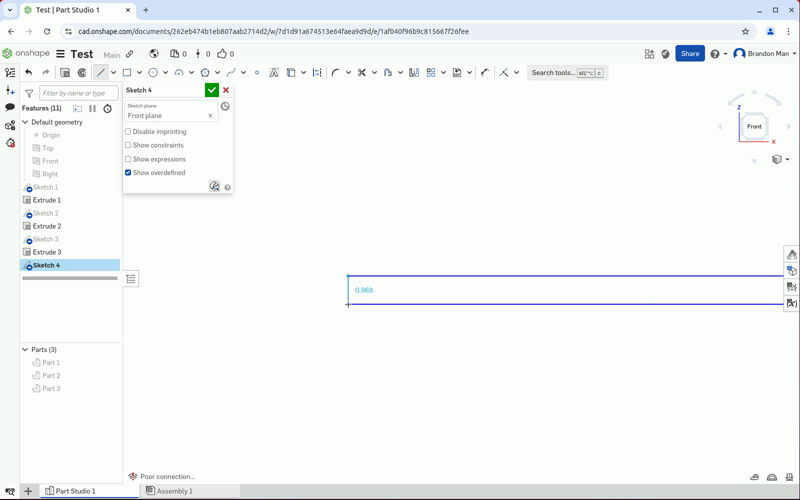
scroll(6)
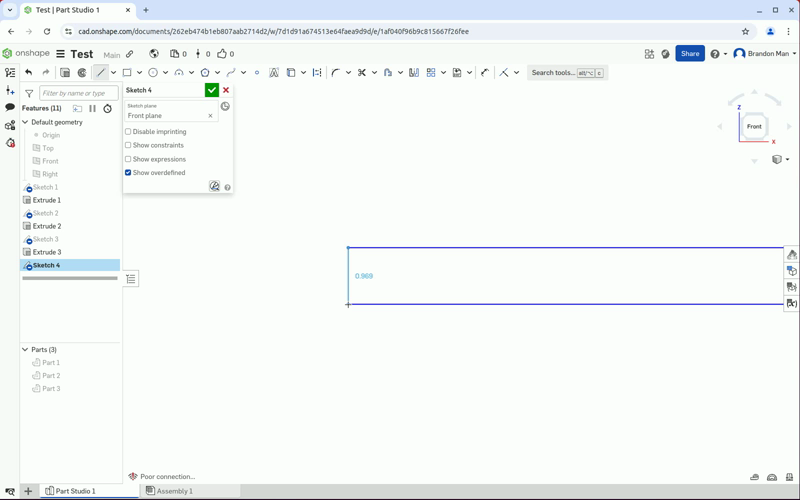
key_up(shift)
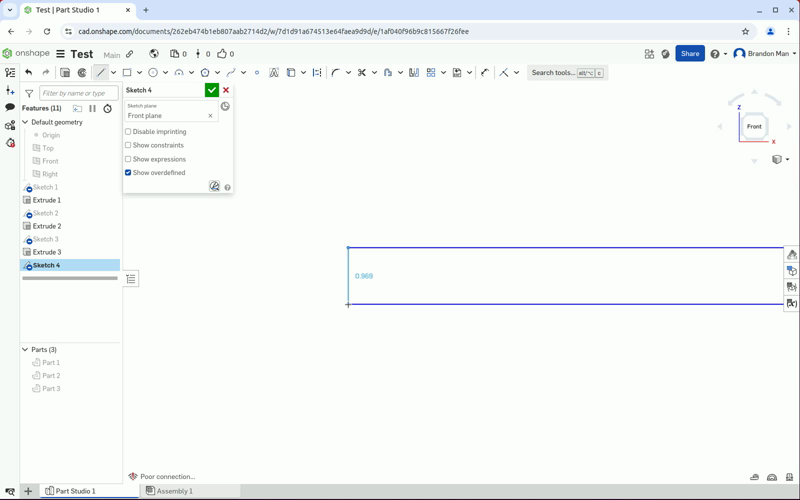
click(348, 304)
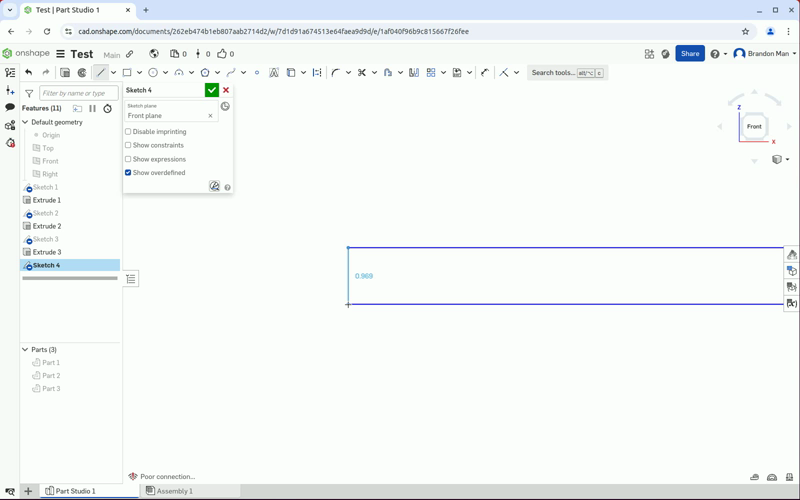
scroll(-6)
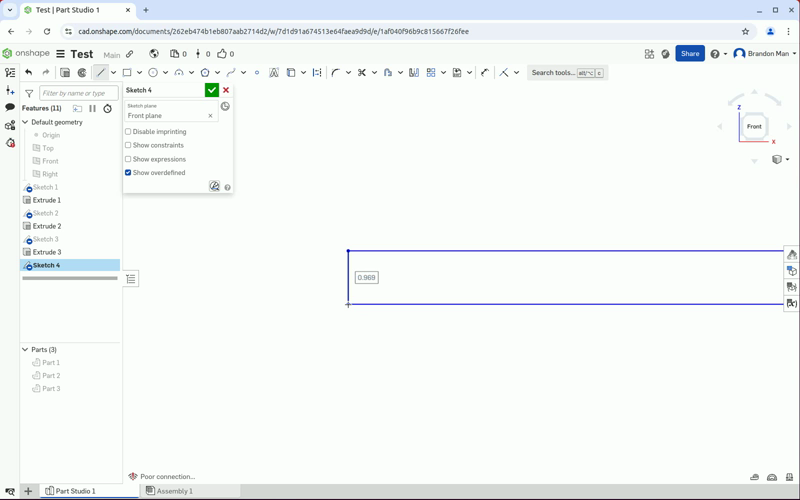
scroll(-6)
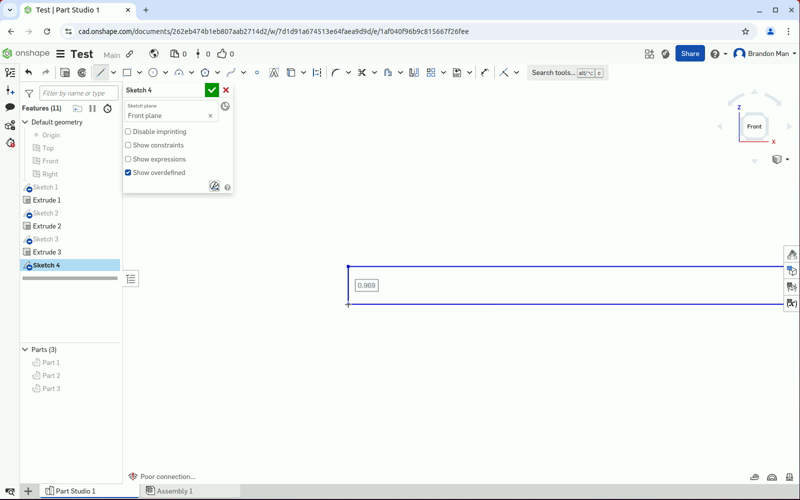
scroll(-6)
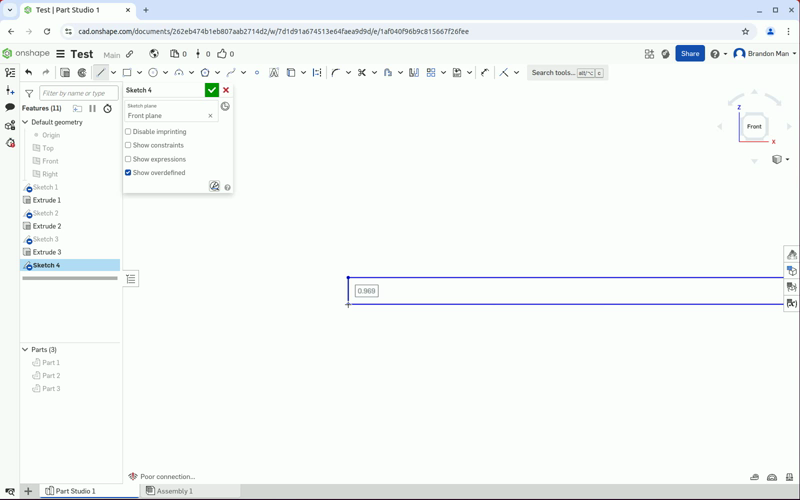
scroll(-6)
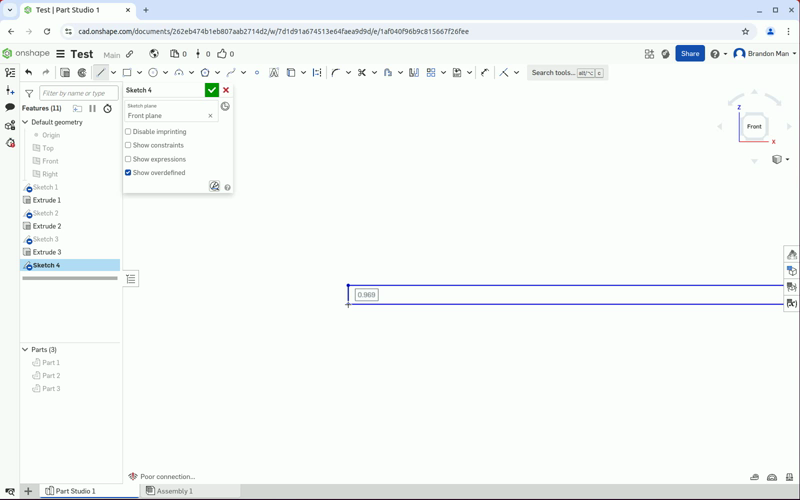
scroll(-6)
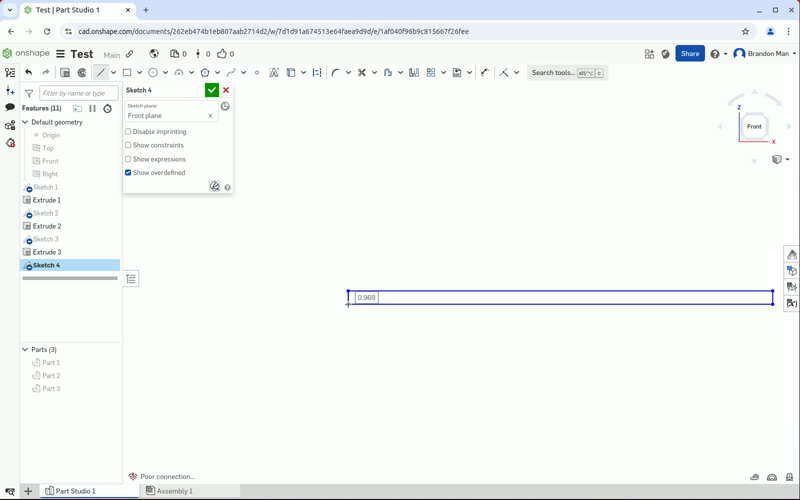
scroll(-6)
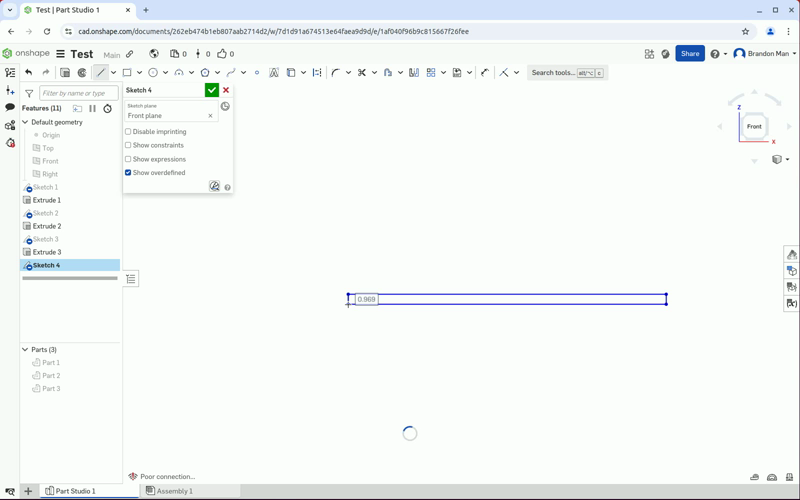
scroll(-6)
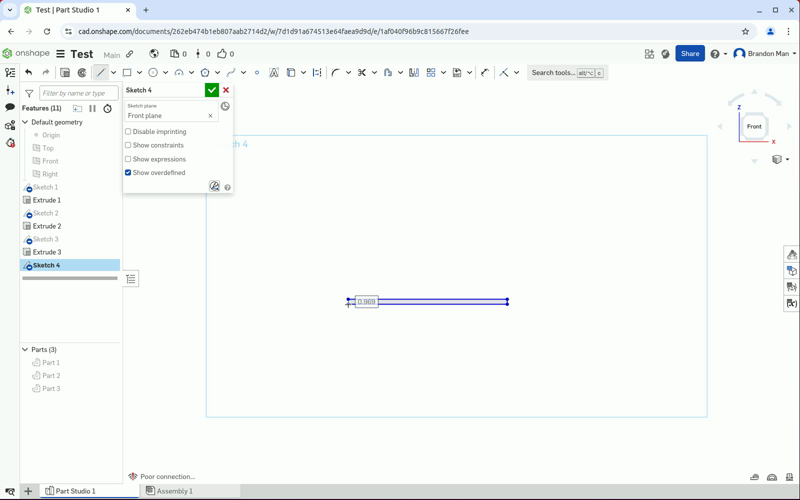
key(esc)
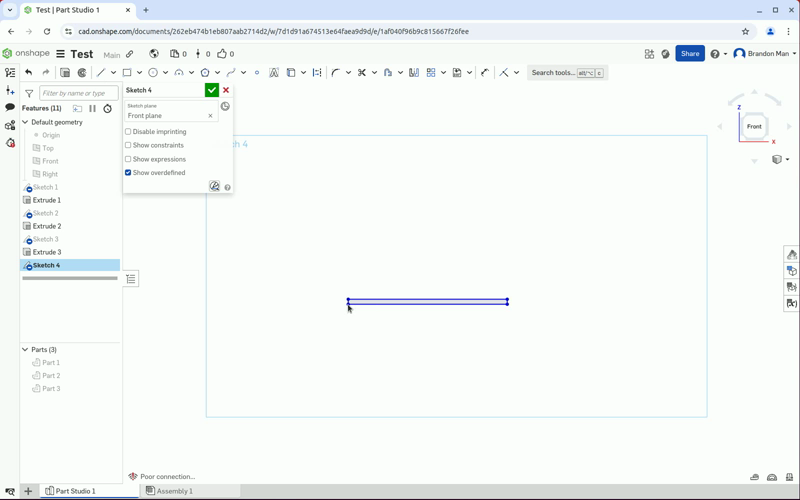
mouse_move(349, 302)
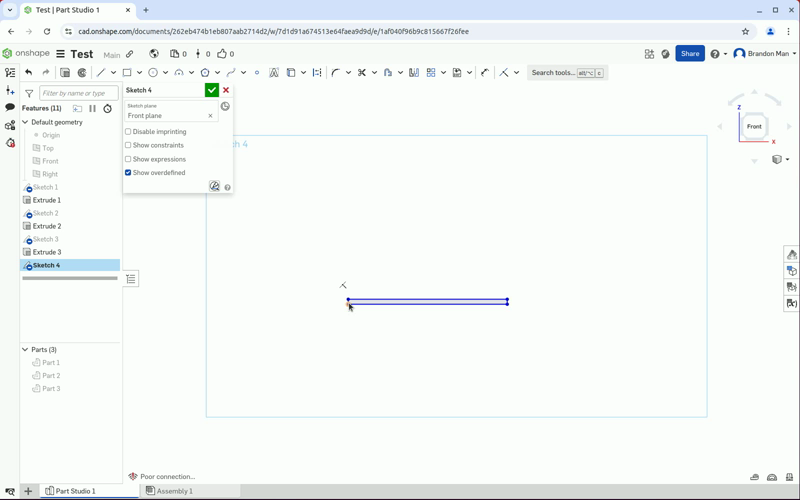
scroll(6)
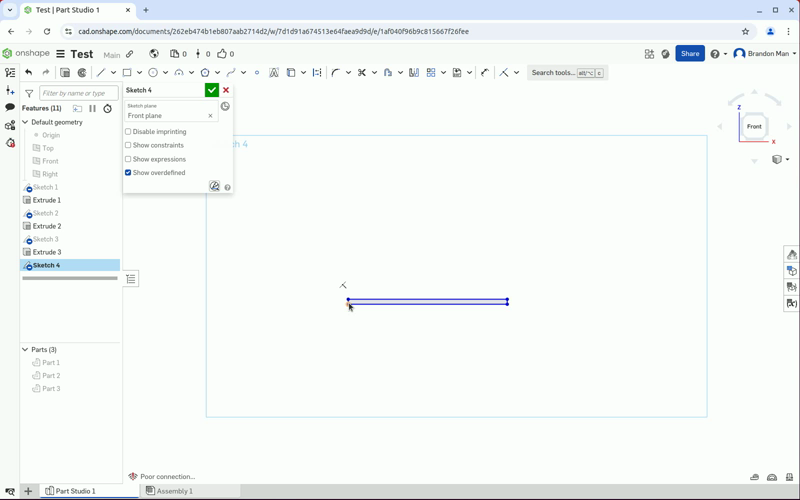
scroll(6)
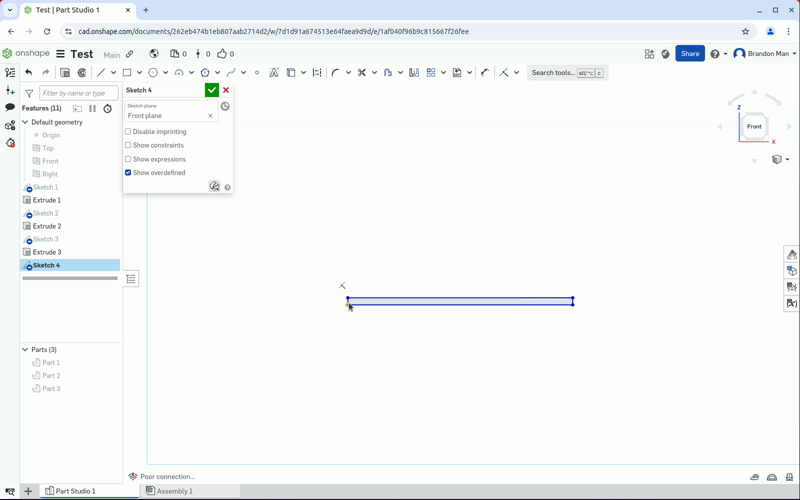
scroll(6)
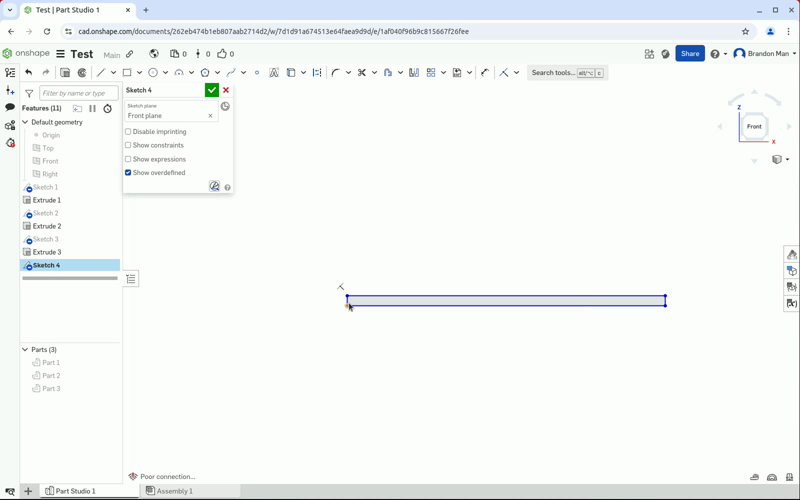
scroll(6)
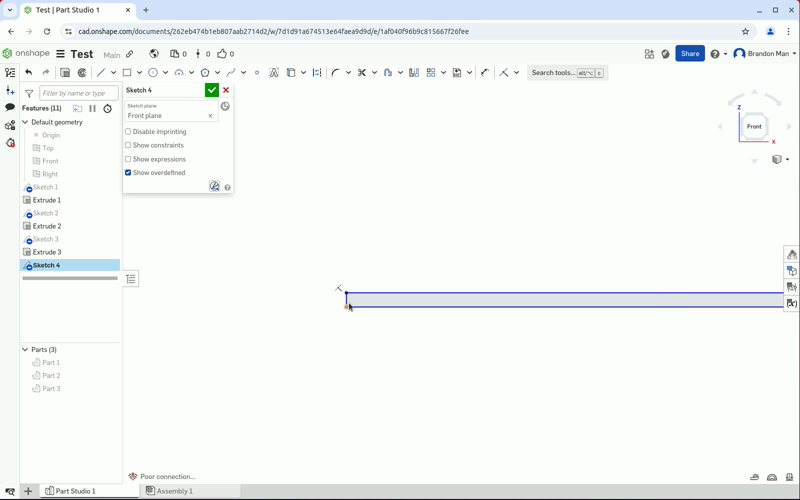
scroll(6)
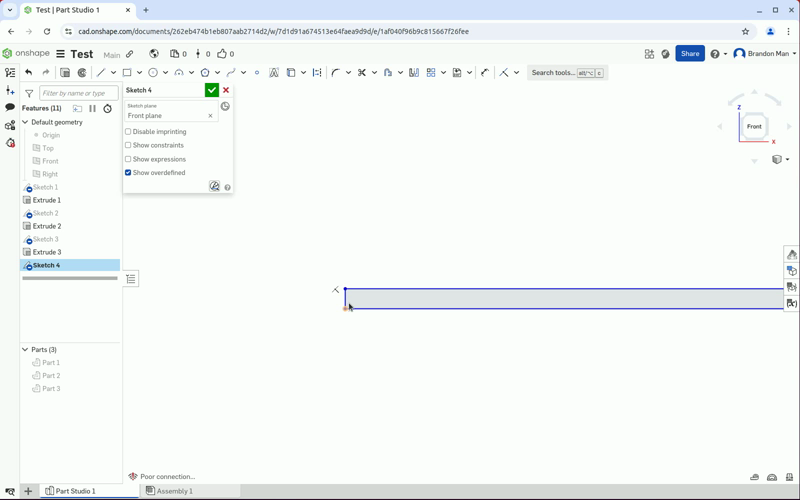
scroll(6)
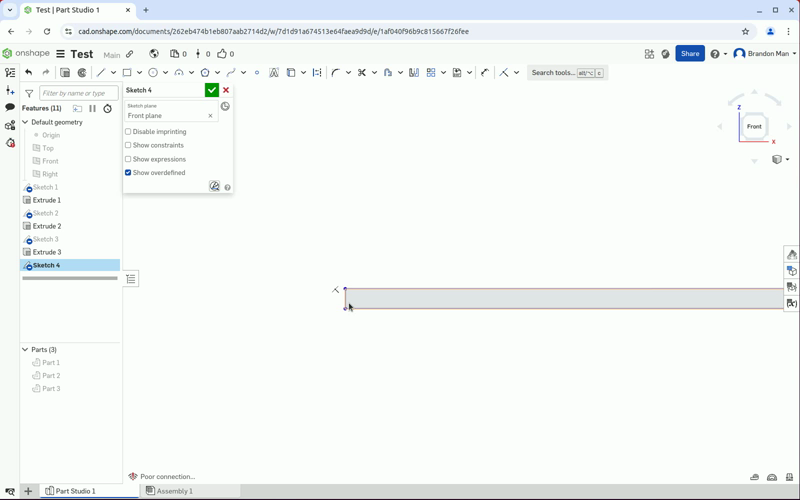
scroll(6)
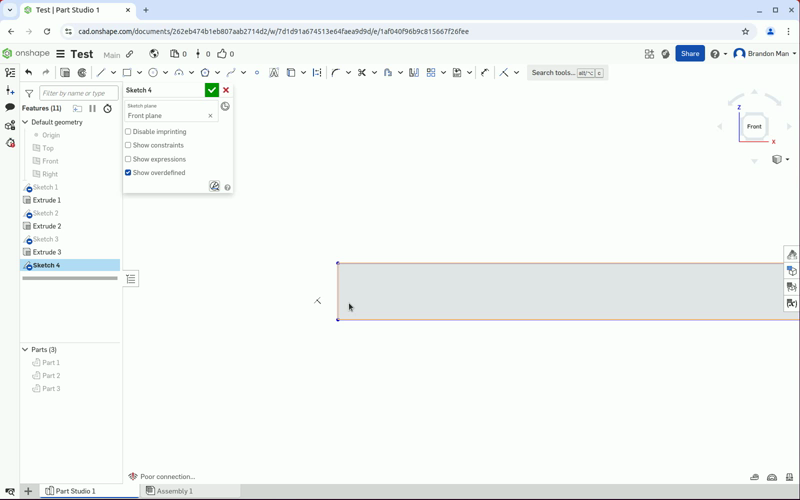
click(349, 302)
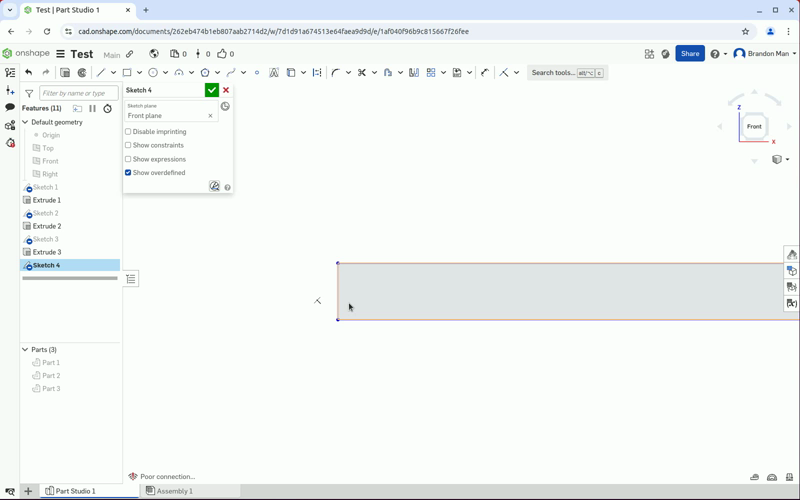
scroll(-6)
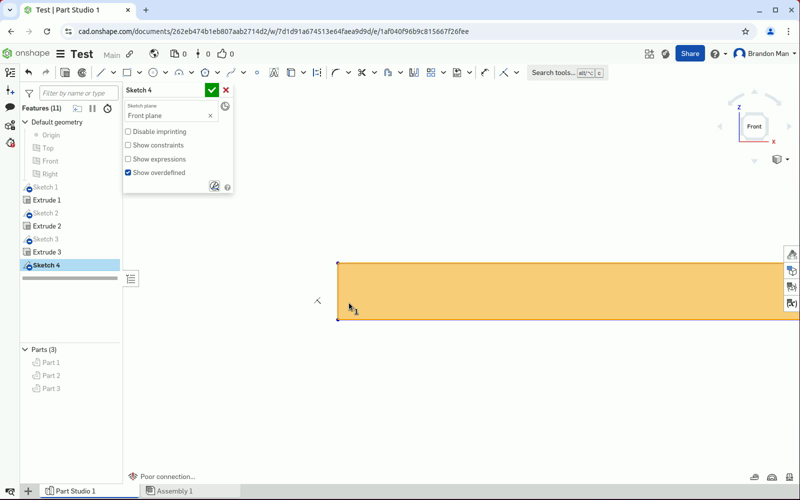
scroll(-6)
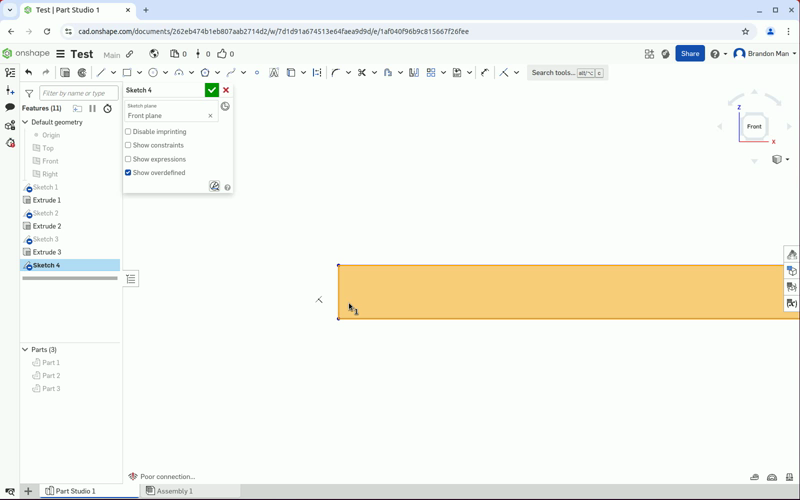
scroll(-6)
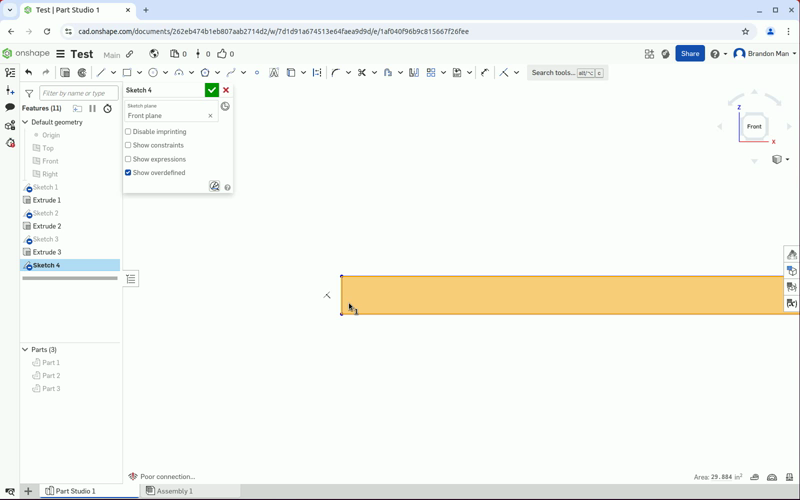
scroll(-6)
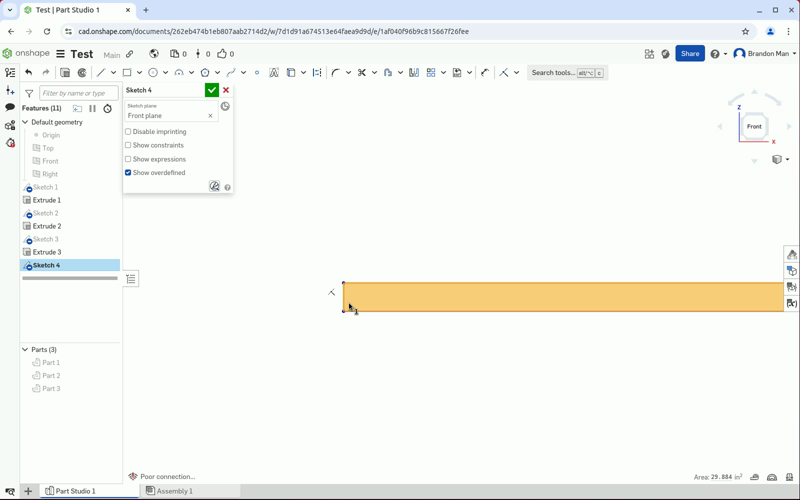
scroll(-6)
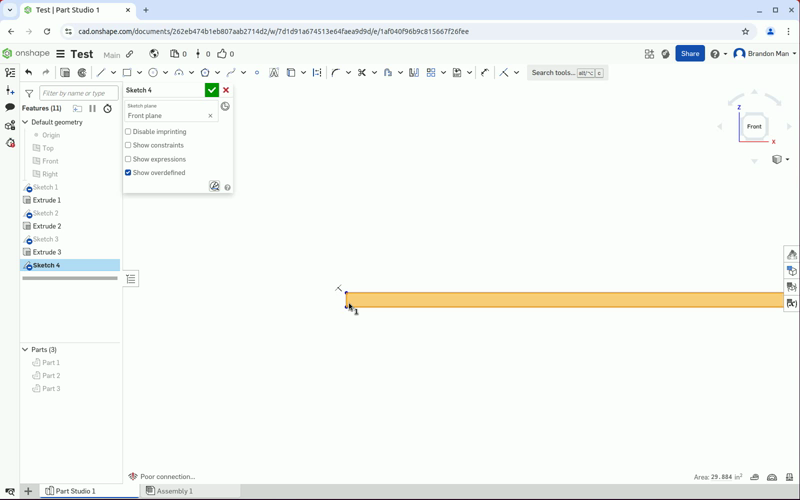
scroll(-6)
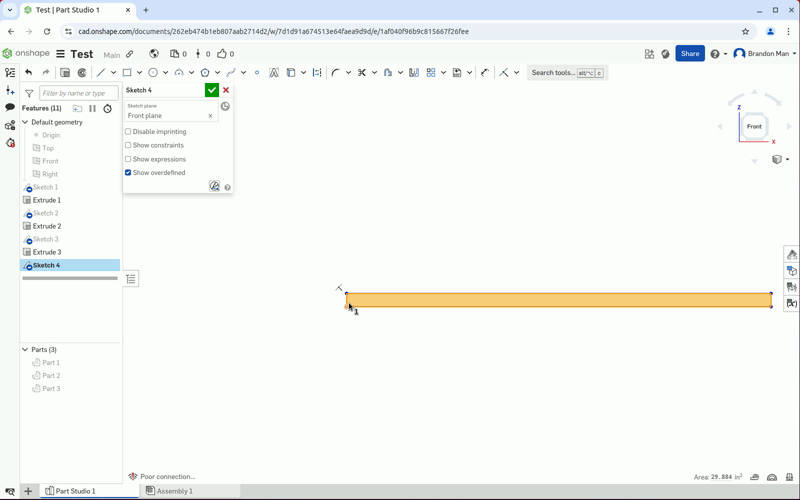
scroll(-6)
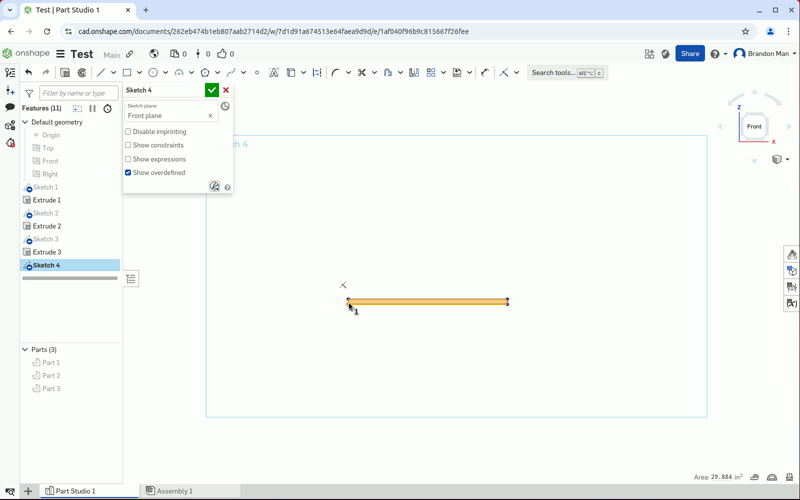
mouse_move(73, 352)
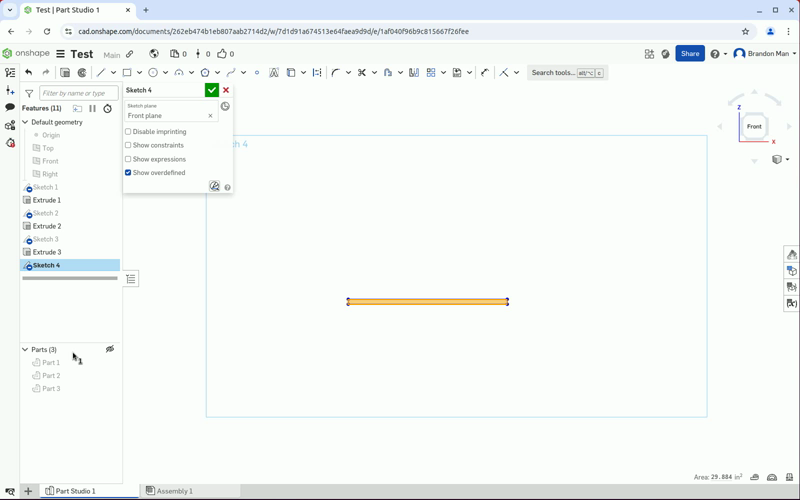
key(shift+y)
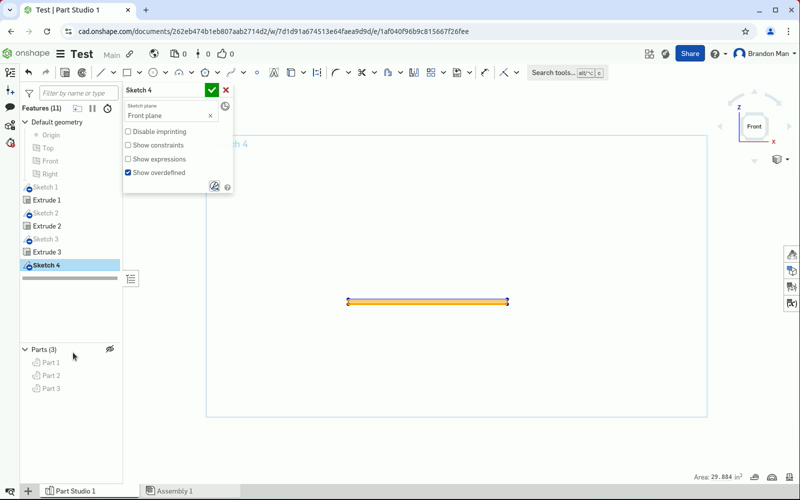
key(shift+e)
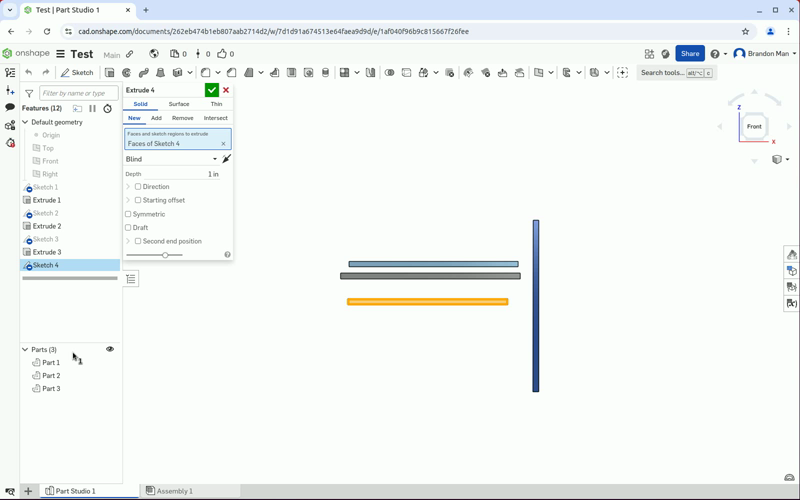
mouse_move(143, 106)
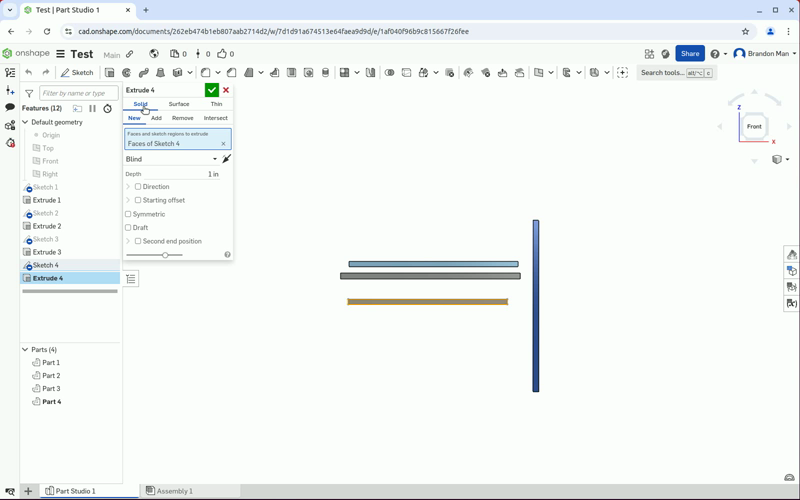
click(143, 106)
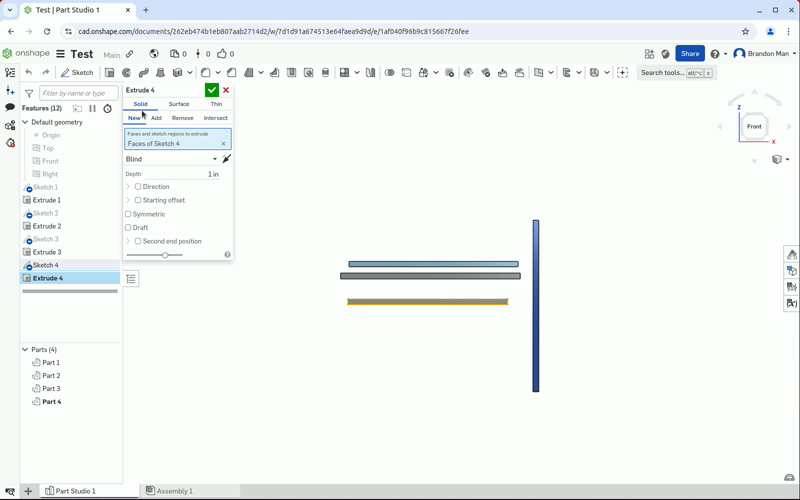
mouse_move(137, 120)
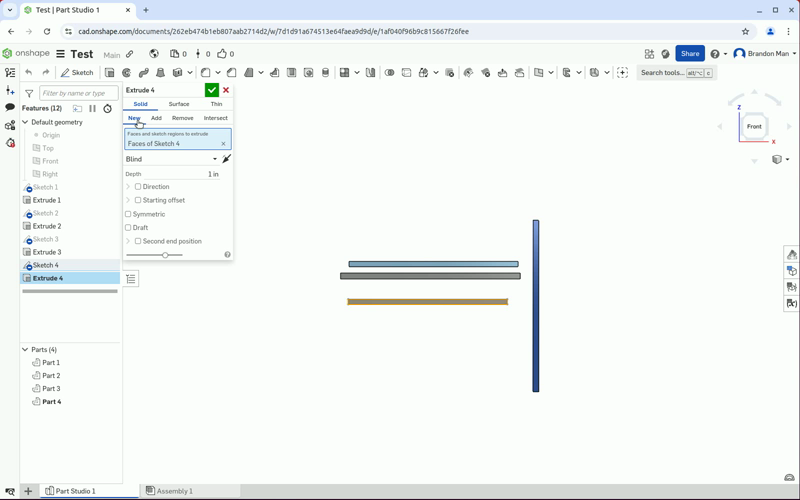
click(137, 120)
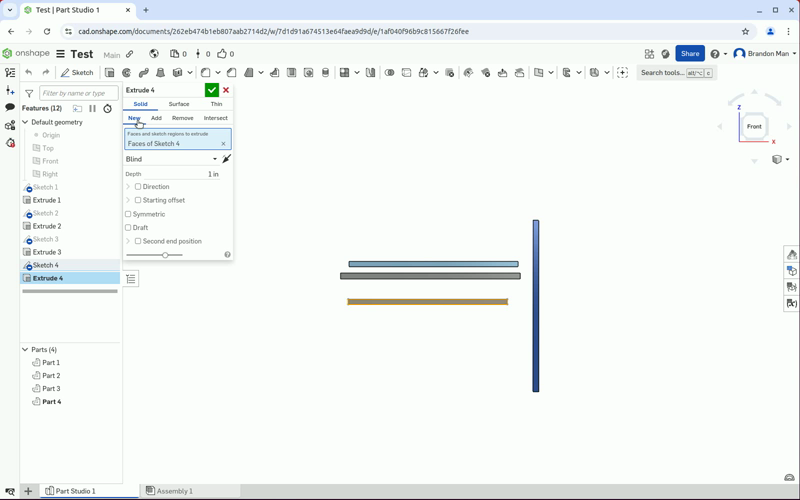
key(tab, 4)
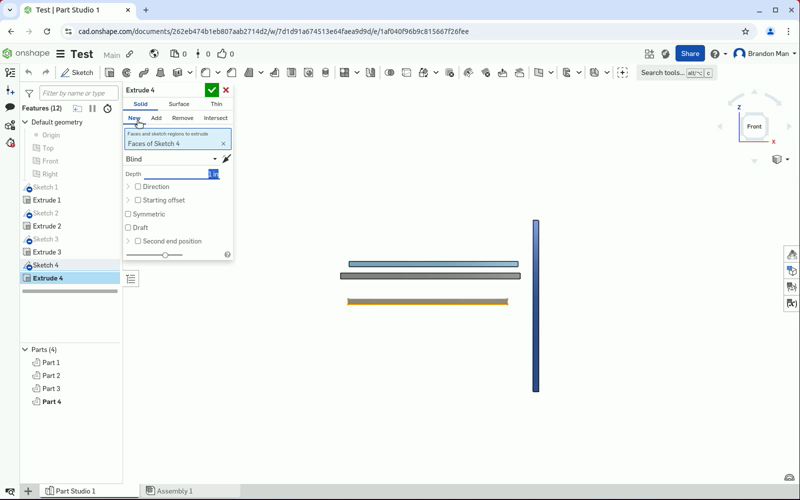
text(0.963)
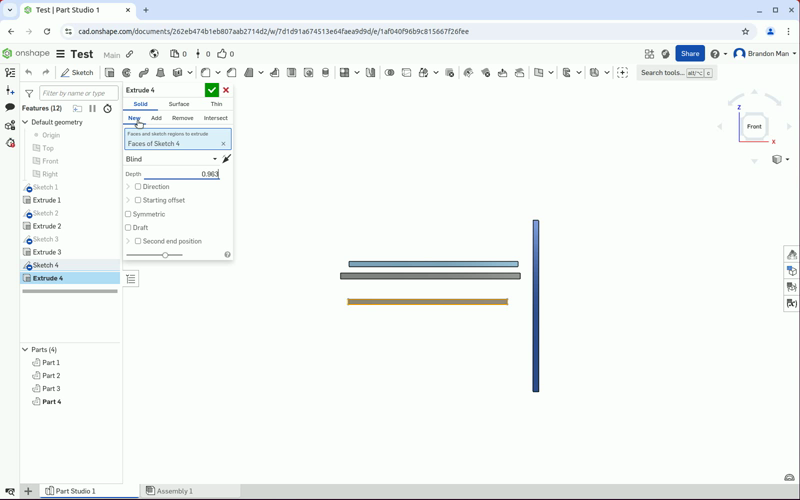
key(enter)
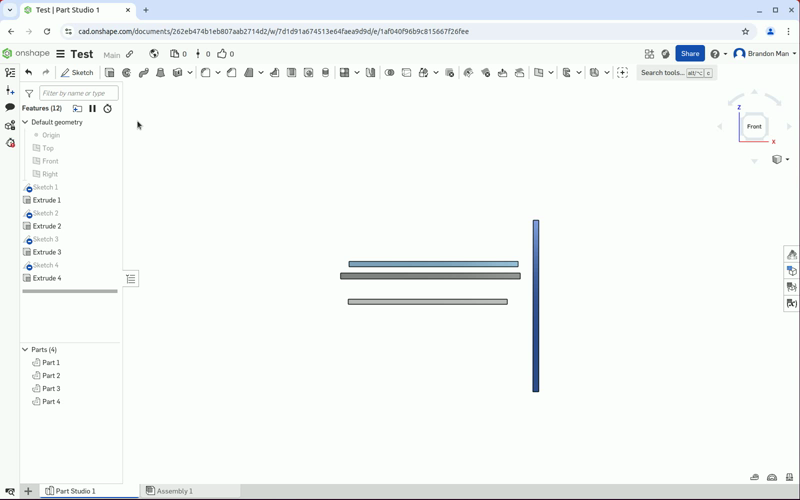
key(shift+h)
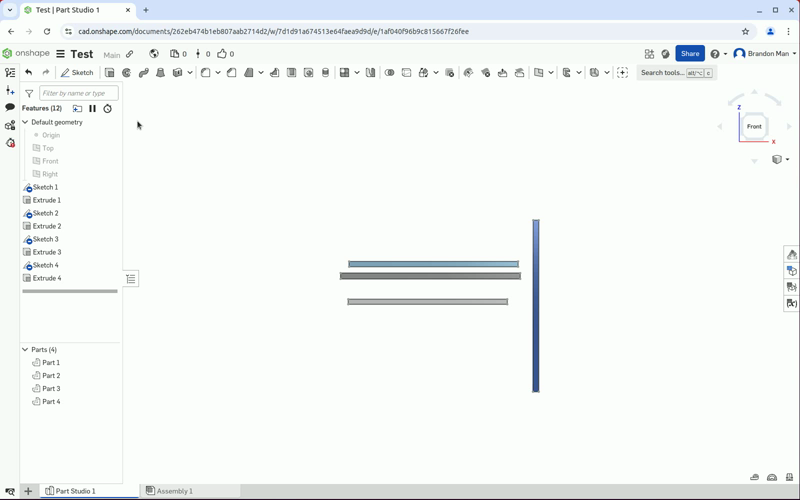
key(shift+h)
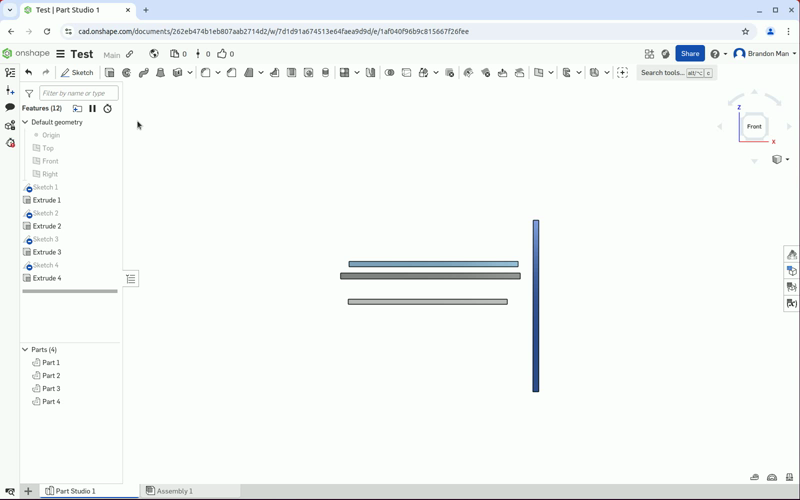
mouse_move(73, 189)
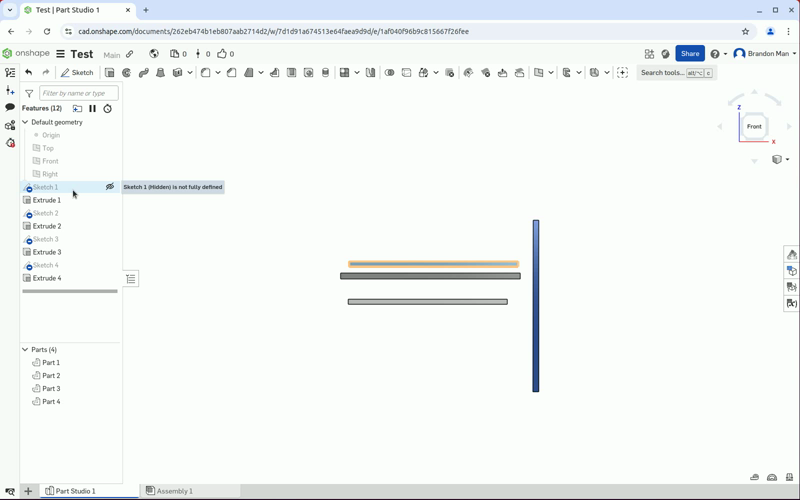
click(73, 189)
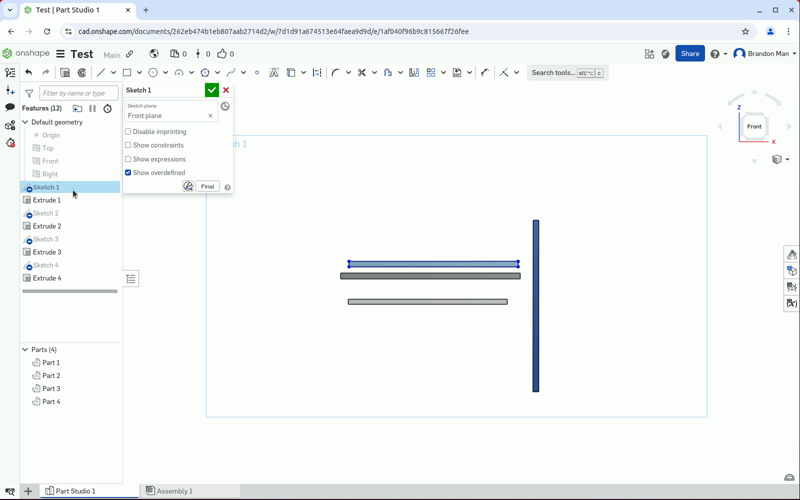
mouse_move(229, 92)
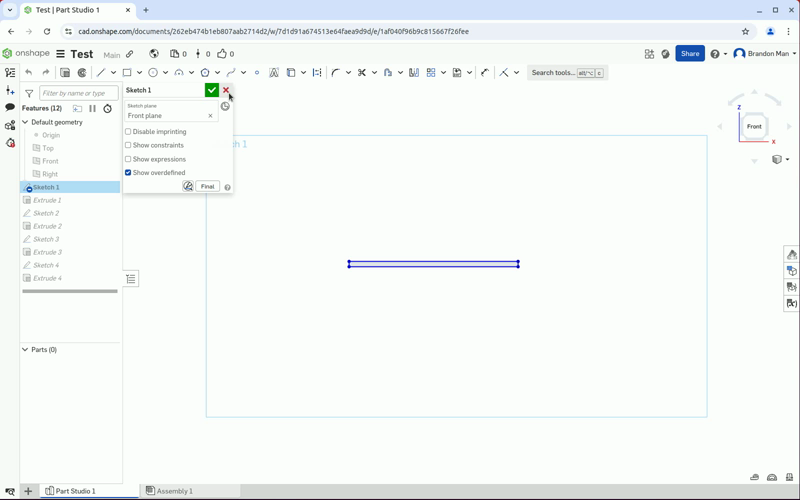
click(229, 92)
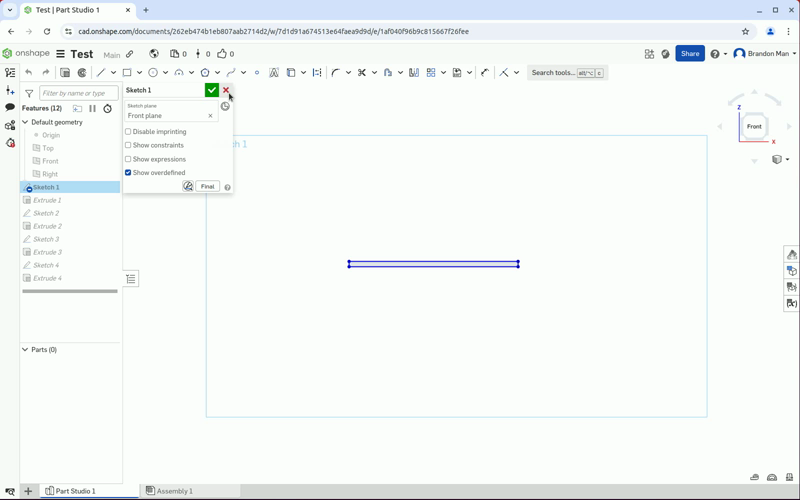
key(shift+s)
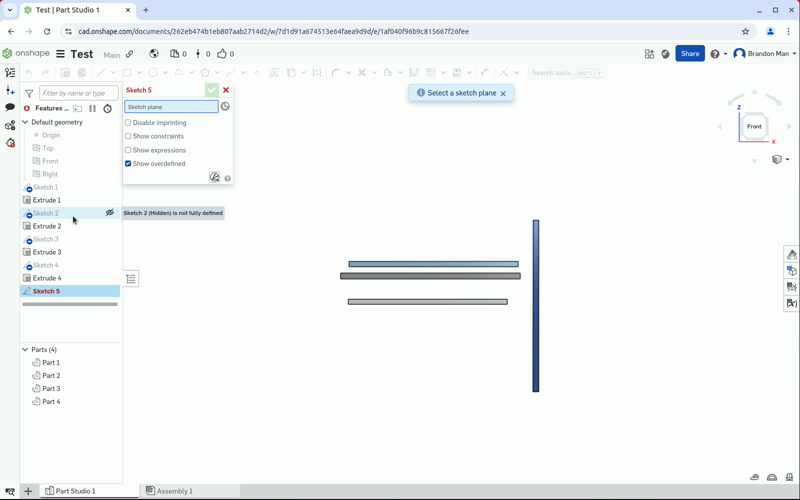
scroll(3)
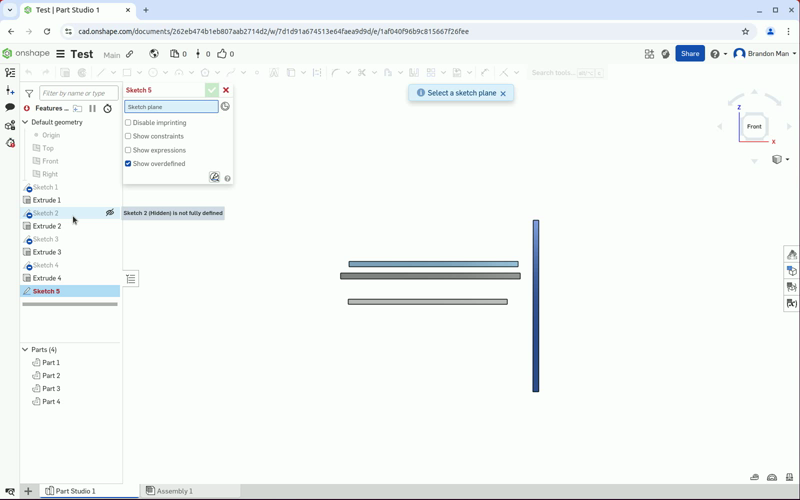
mouse_move(73, 163)
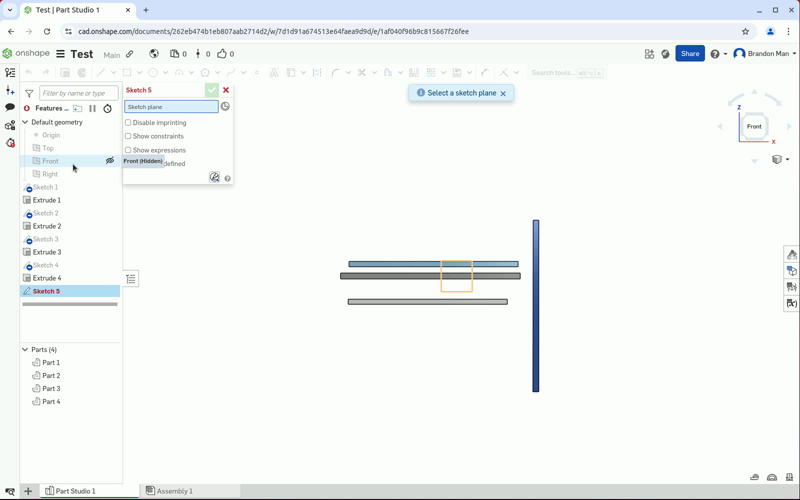
click(73, 163)
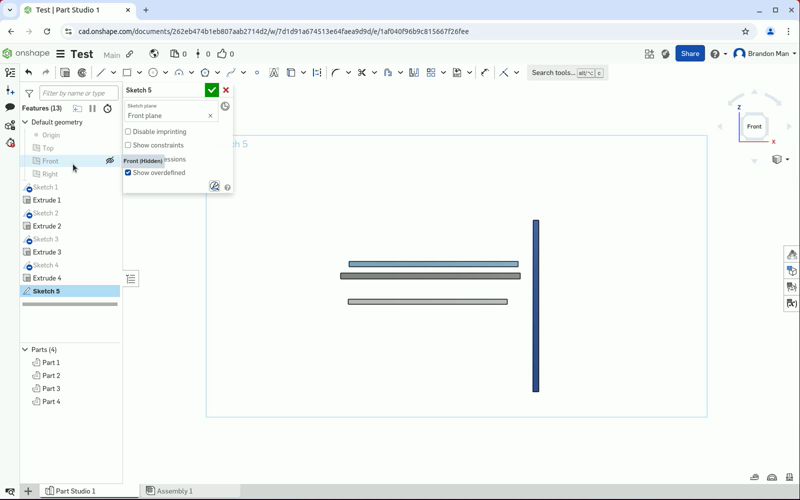
mouse_move(73, 352)
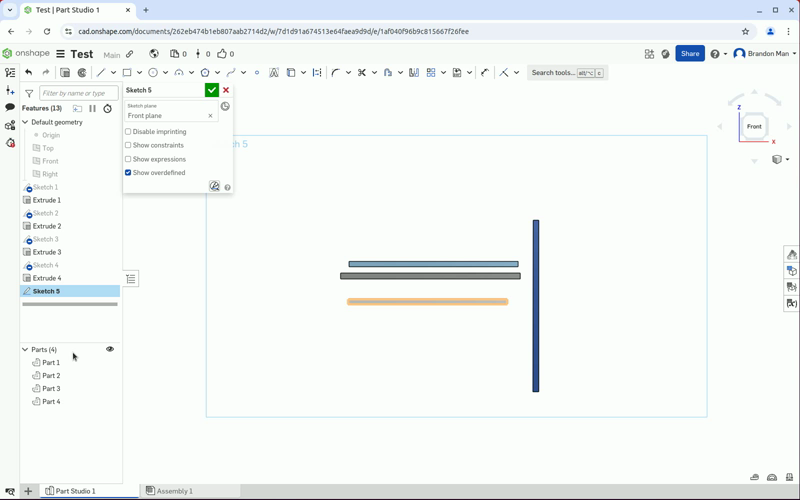
key(y)
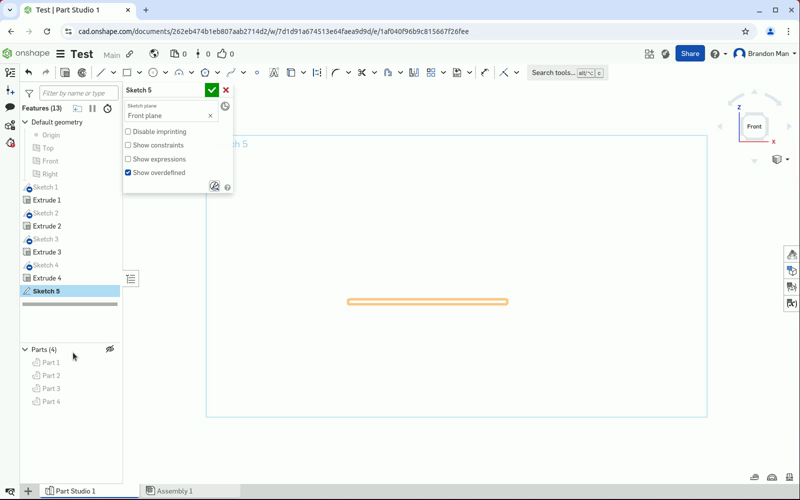
key(l)
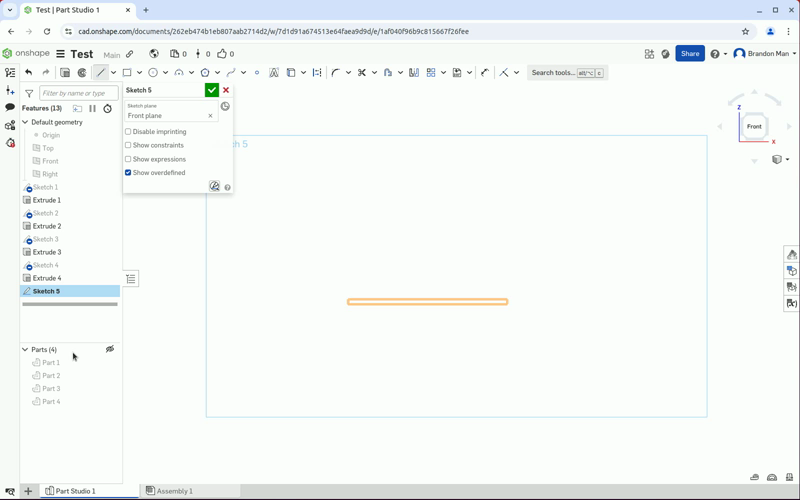
key_down(shift)
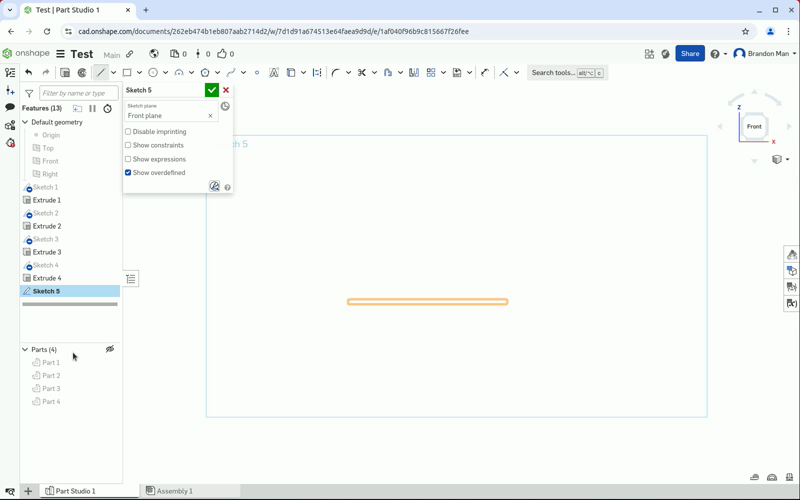
mouse_move(552, 352)
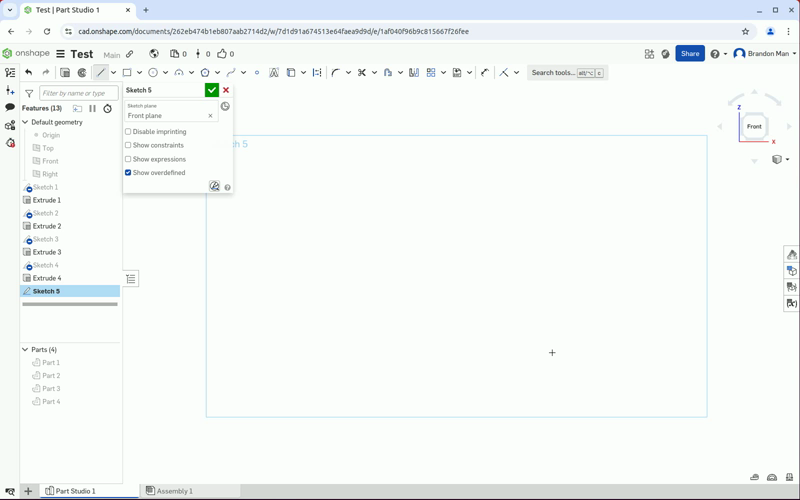
click(552, 352)
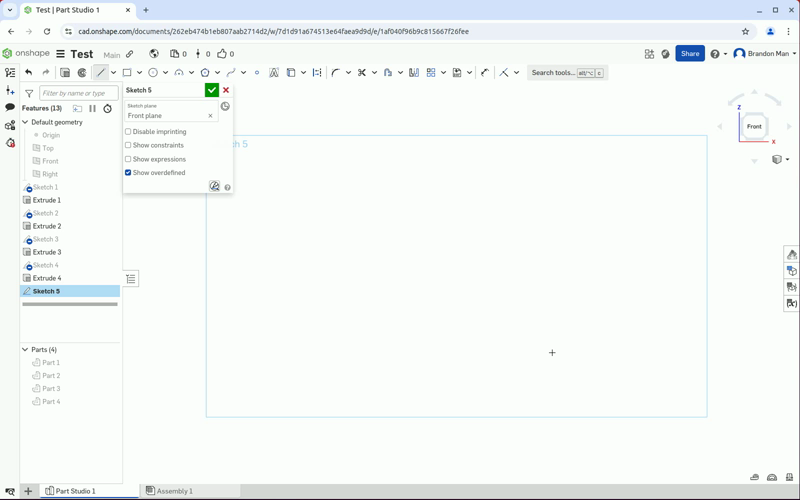
key_up(shift)
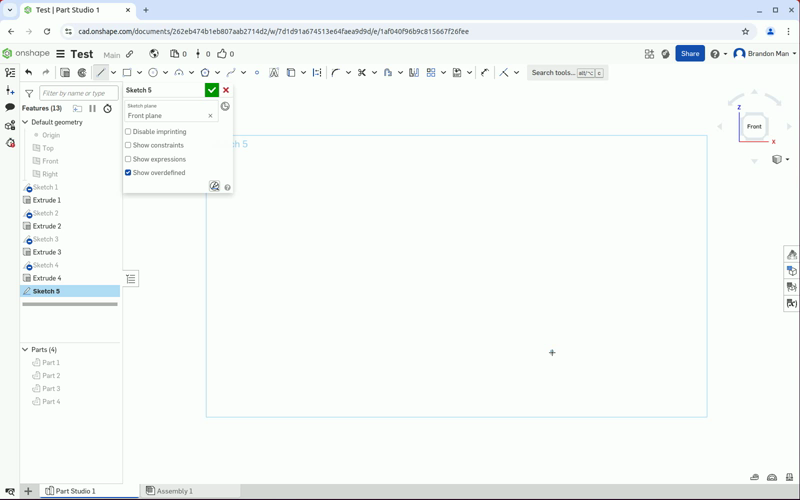
key_down(shift)
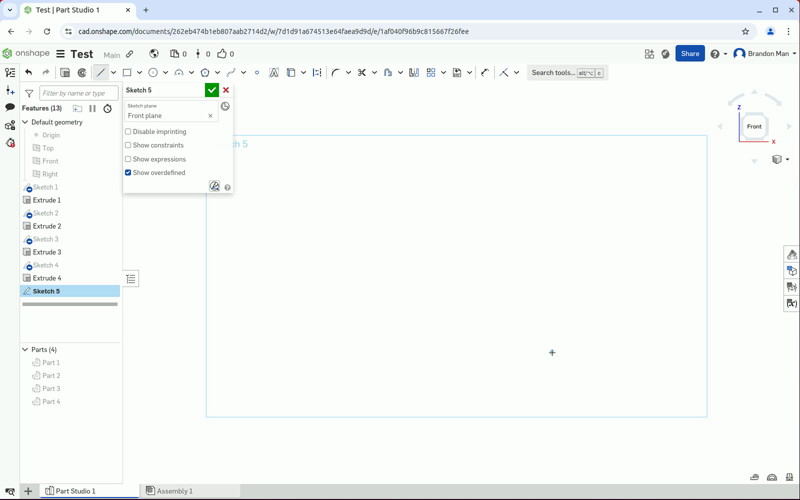
mouse_move(582, 352)
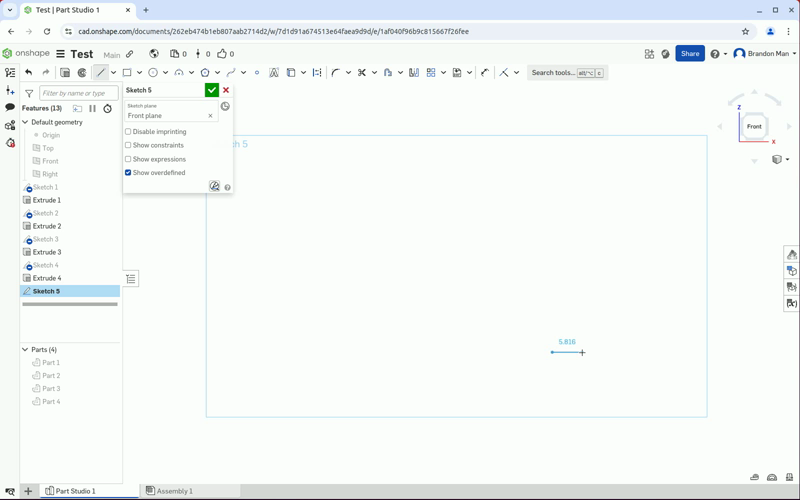
mouse_move(556, 352)
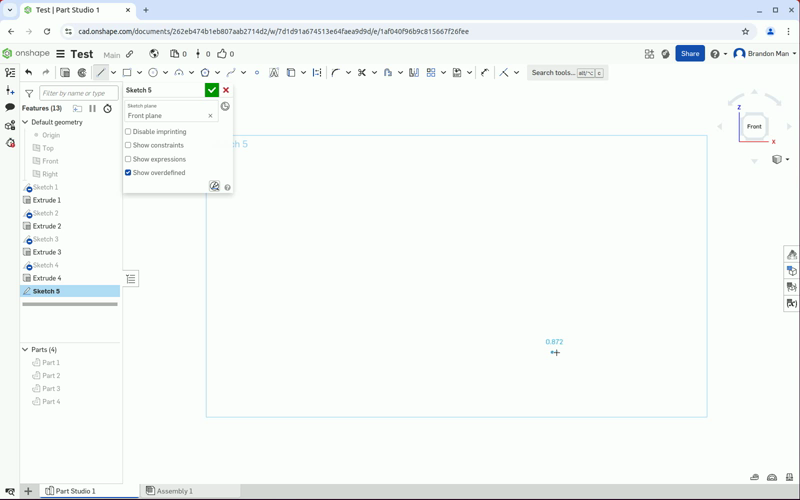
scroll(6)
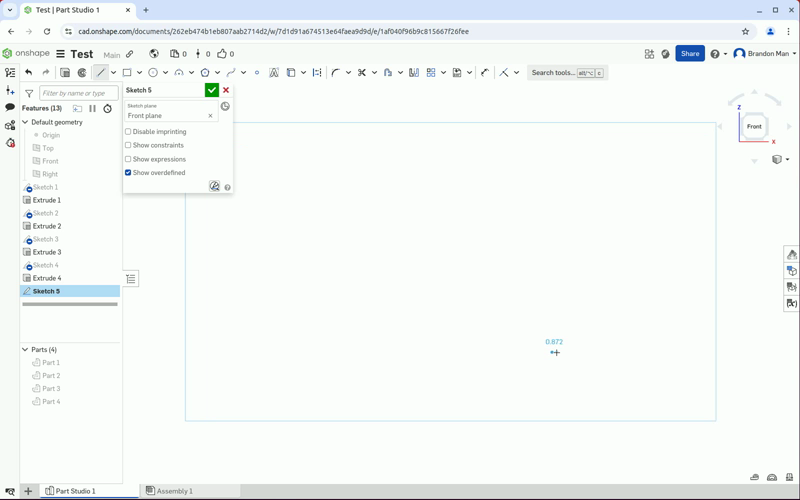
scroll(6)
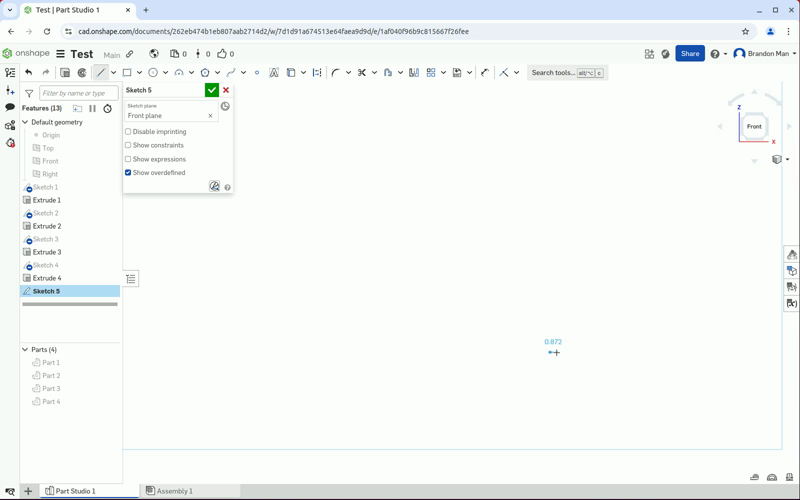
scroll(6)
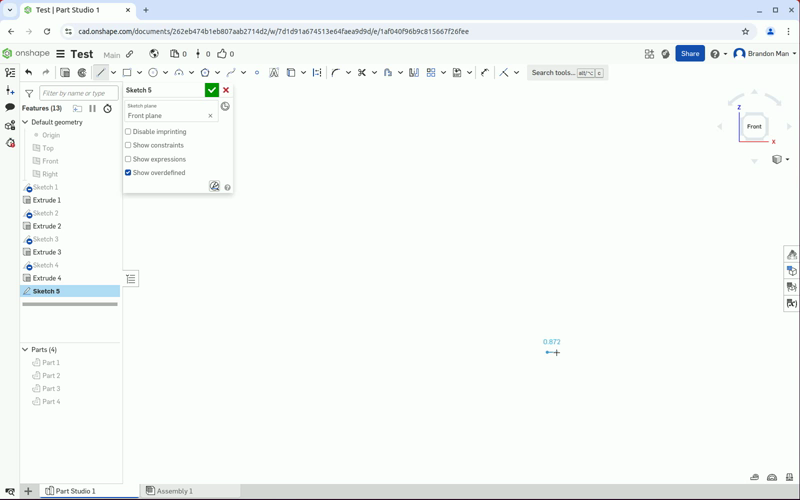
scroll(6)
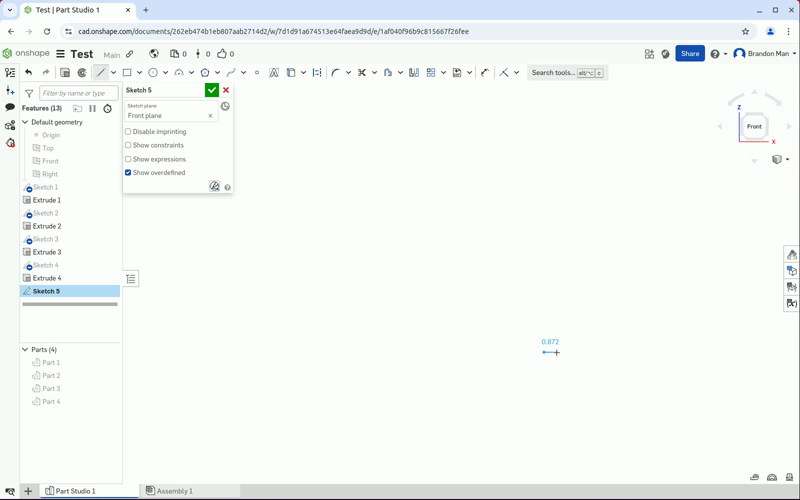
scroll(6)
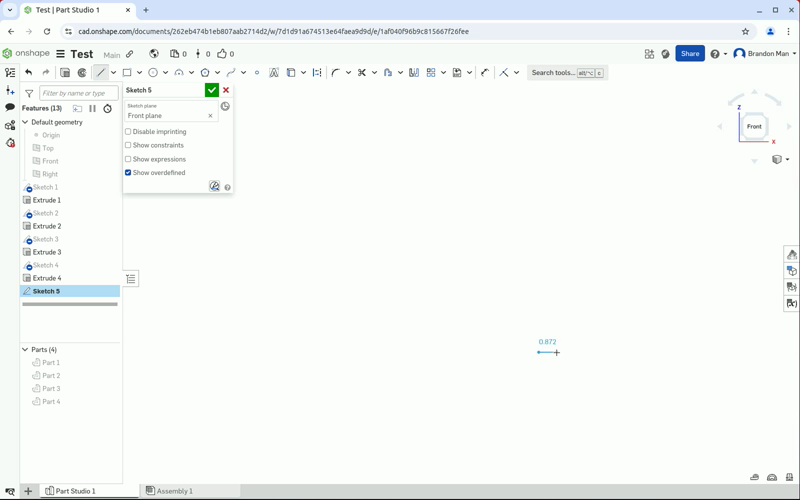
scroll(6)
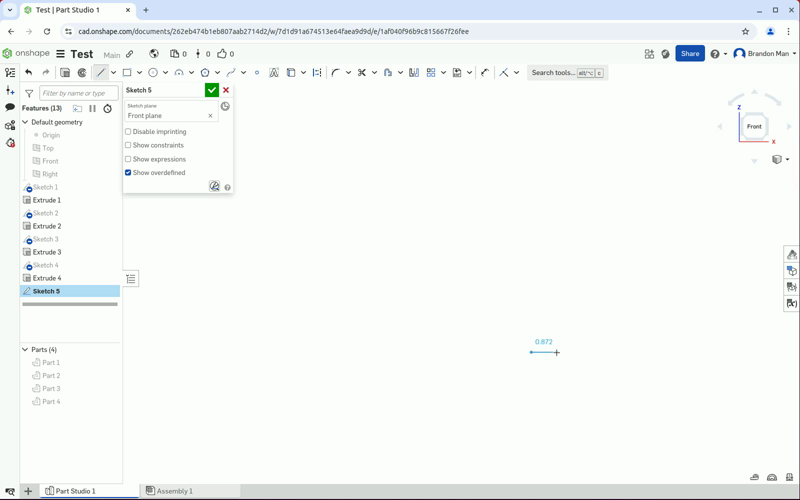
scroll(6)
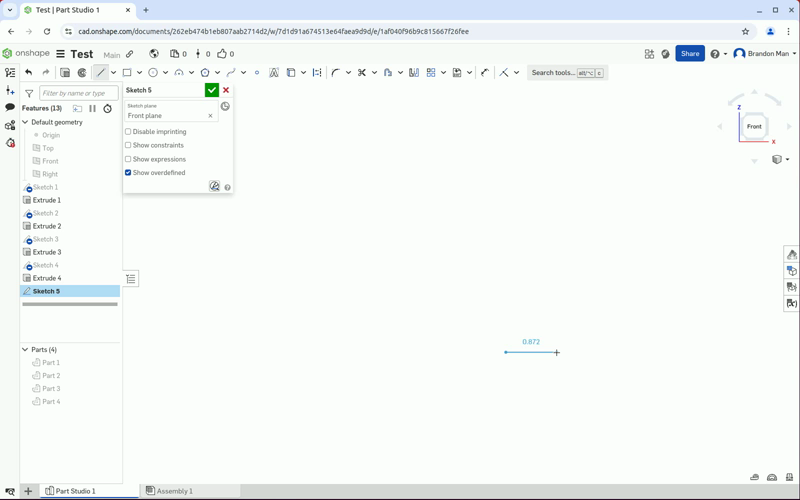
click(556, 352)
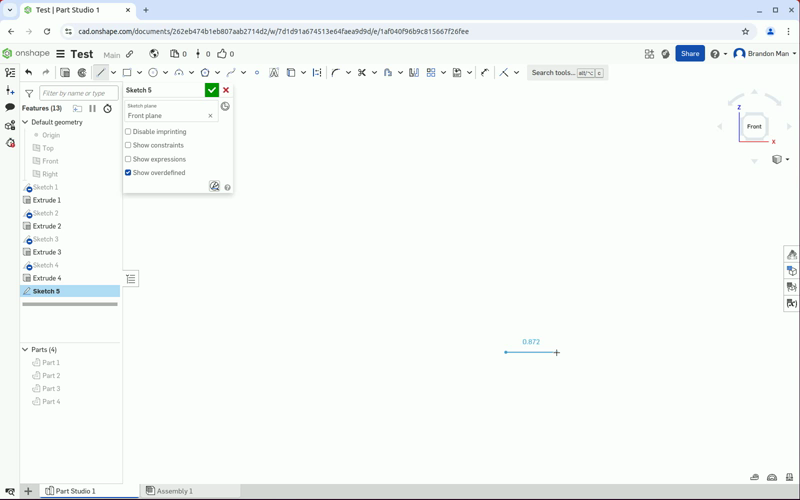
scroll(-6)
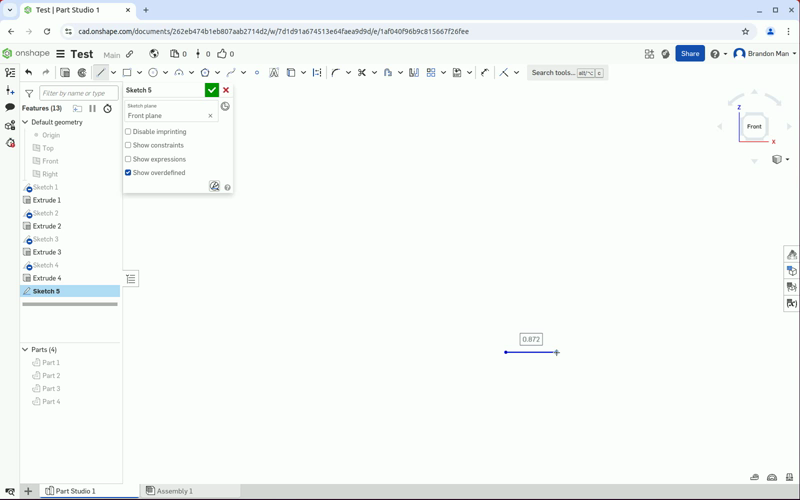
scroll(-6)
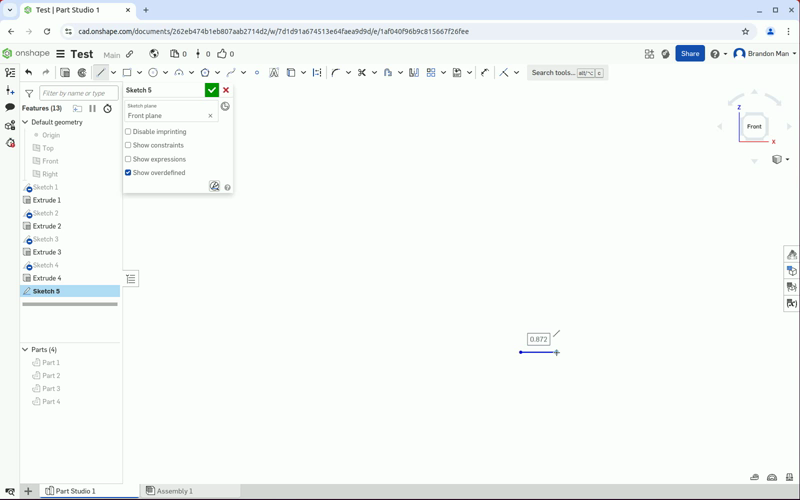
scroll(-6)
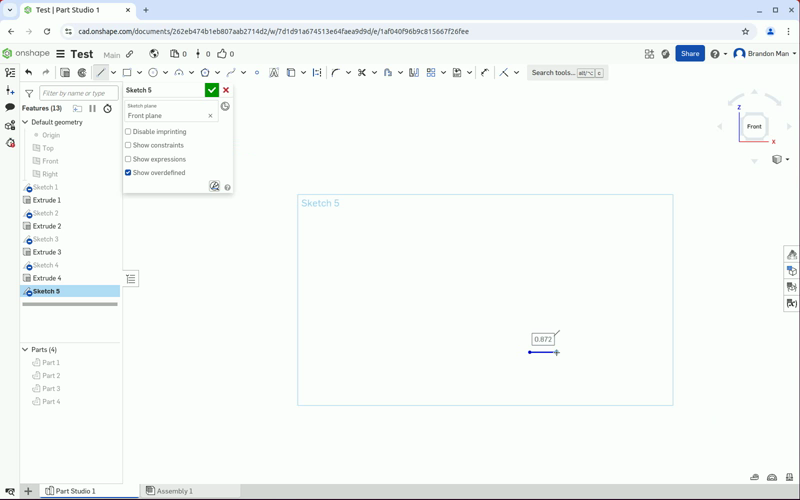
scroll(-6)
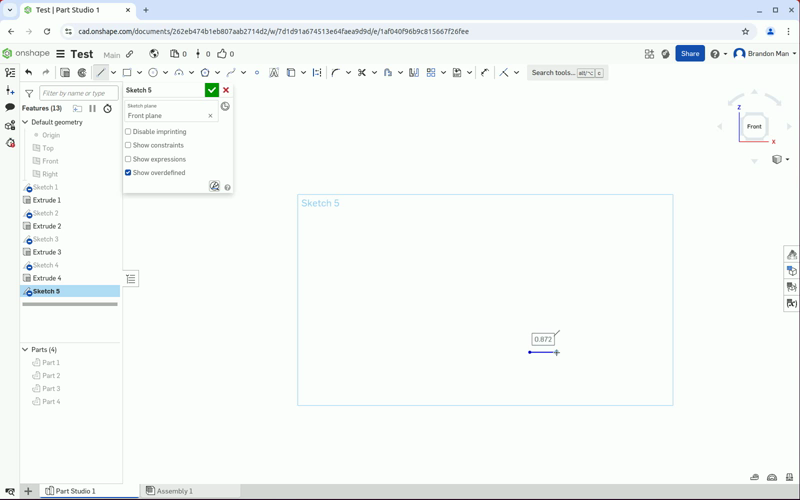
scroll(-6)
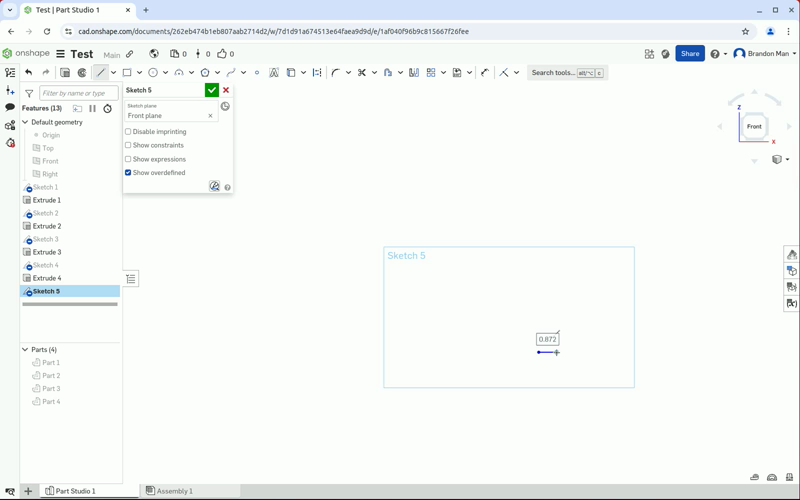
scroll(-6)
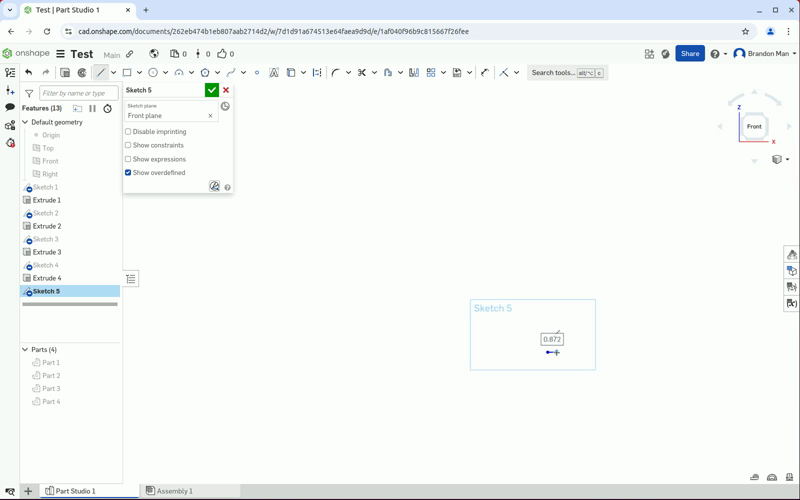
scroll(-6)
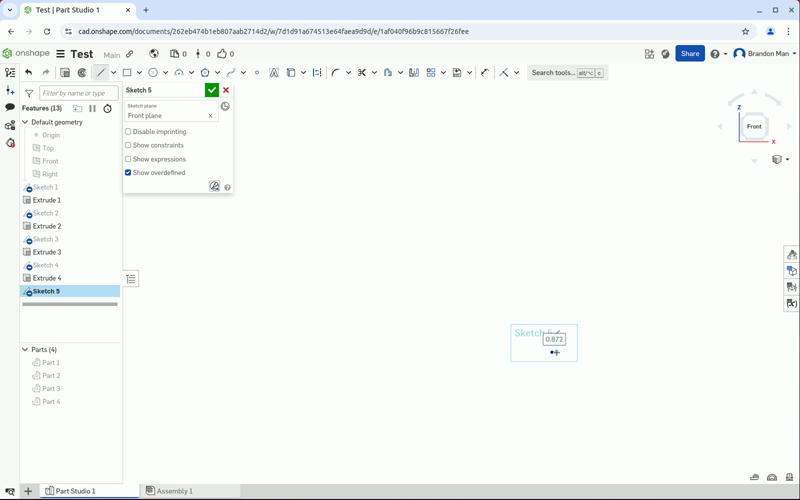
key_up(shift)
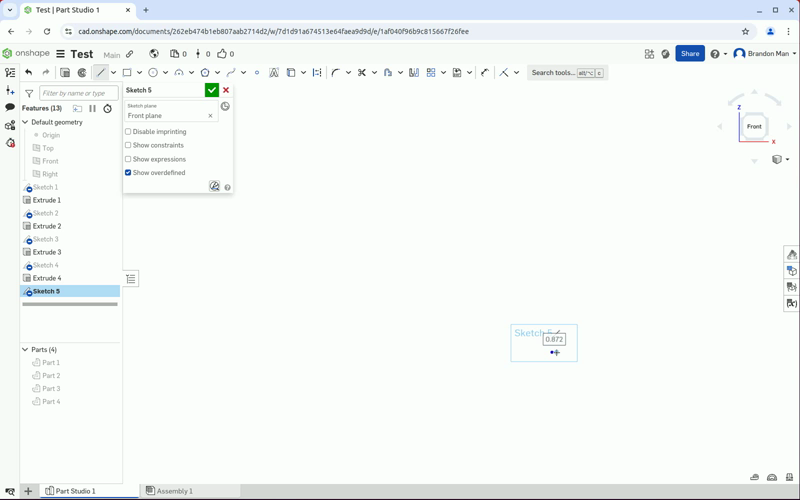
key_down(shift)
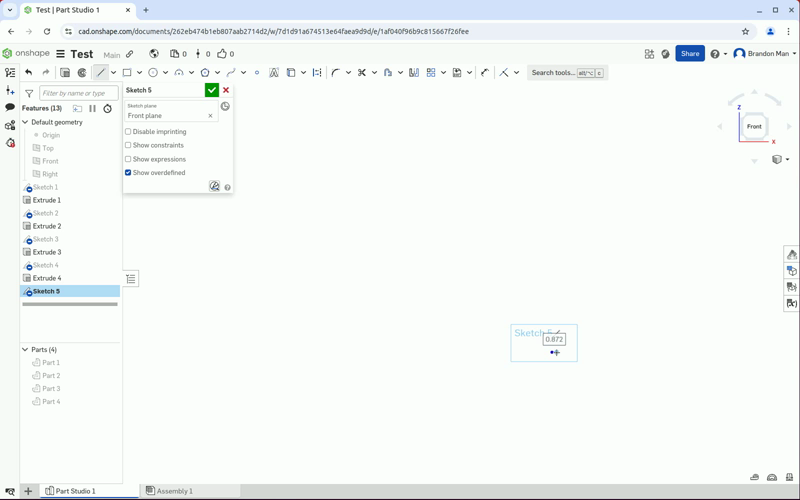
mouse_move(556, 200)
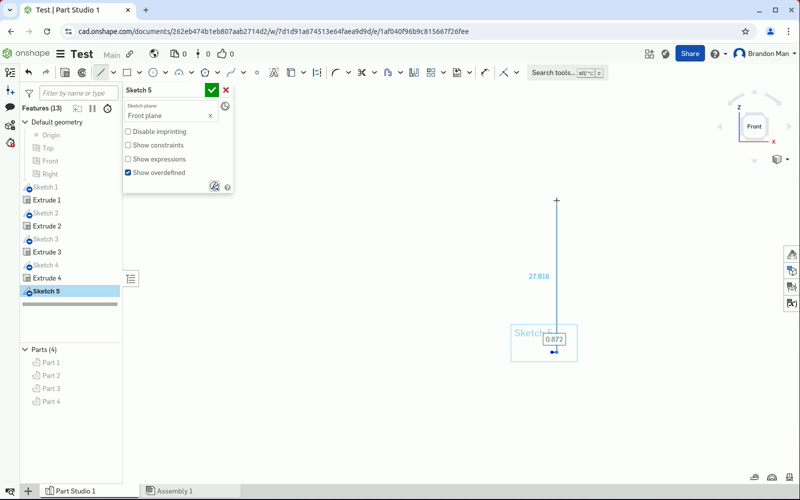
click(556, 200)
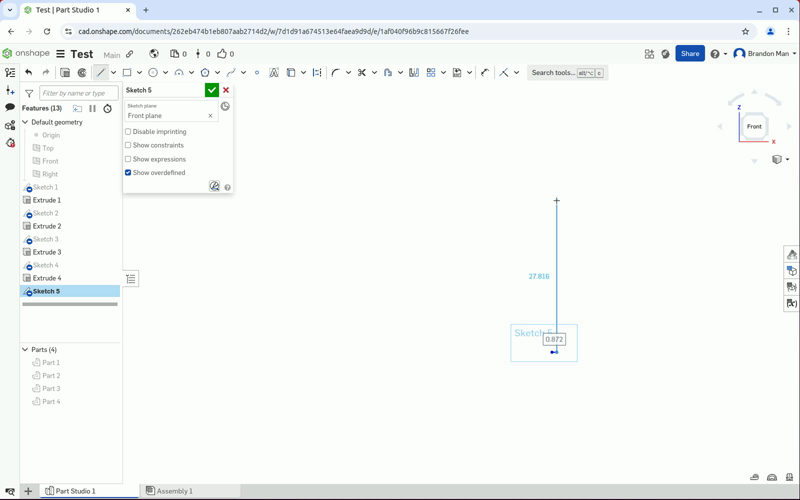
key_up(shift)
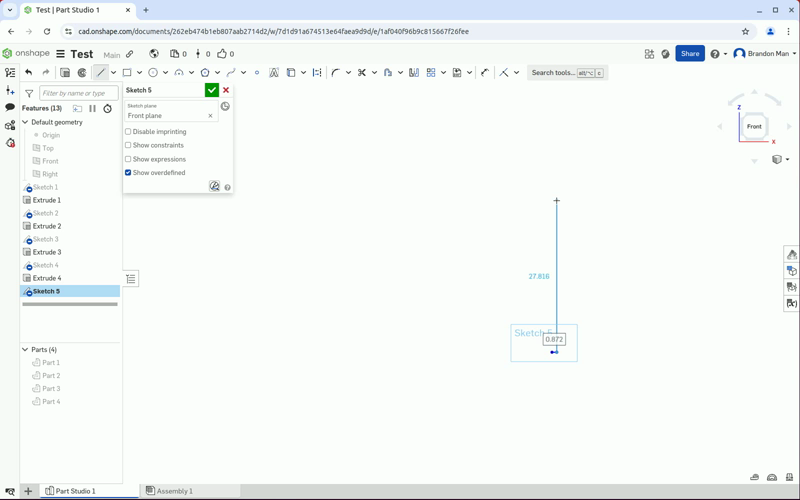
key_down(shift)
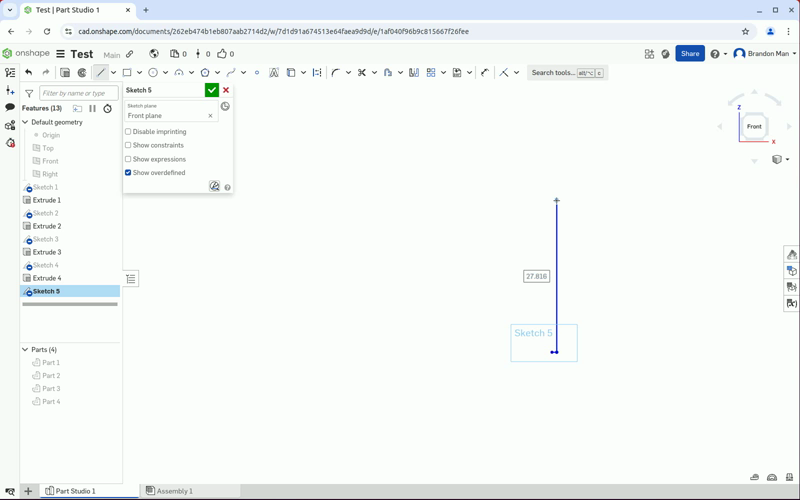
mouse_move(586, 200)
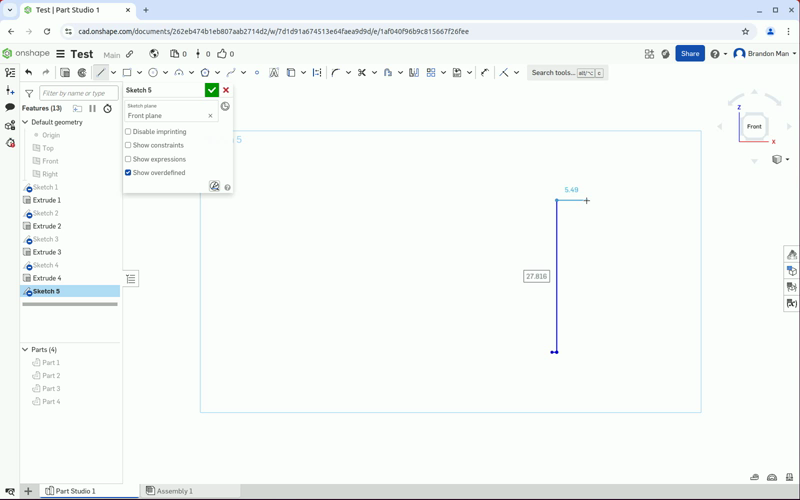
mouse_move(552, 200)
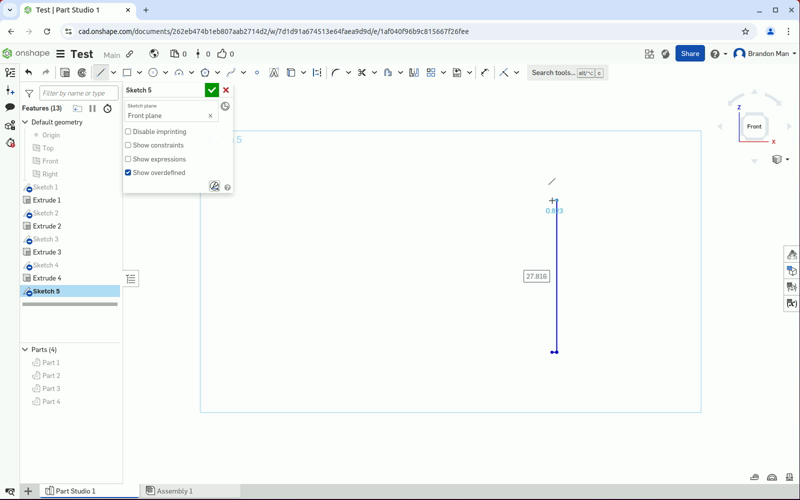
scroll(6)
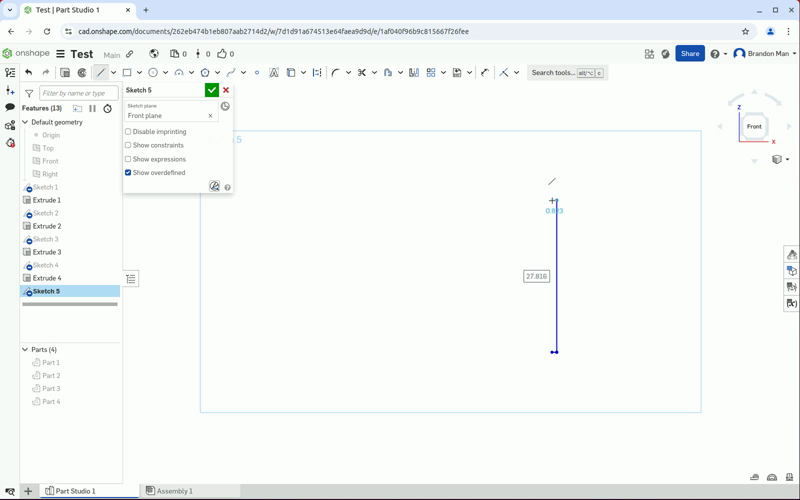
scroll(6)
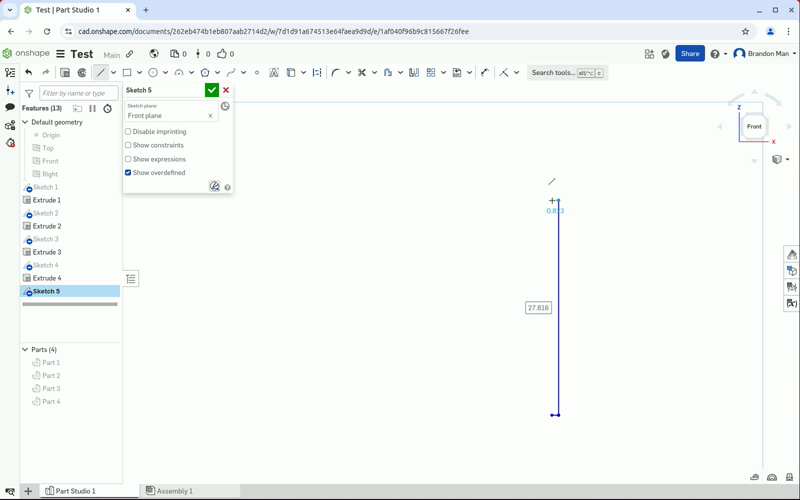
scroll(6)
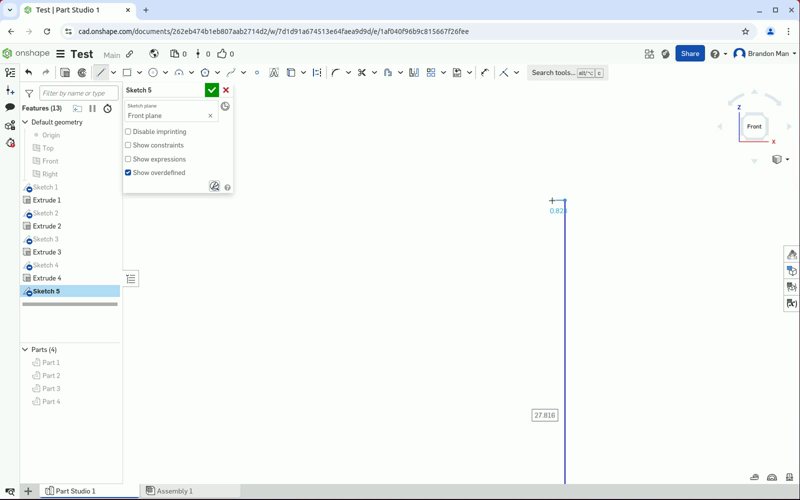
scroll(6)
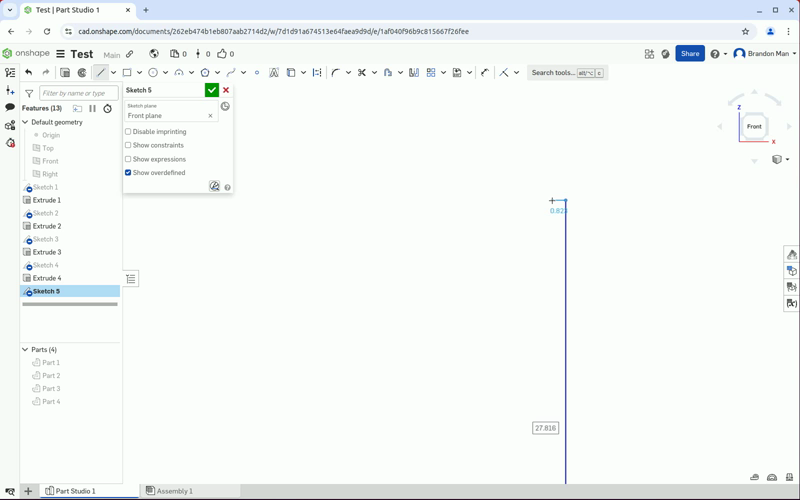
scroll(6)
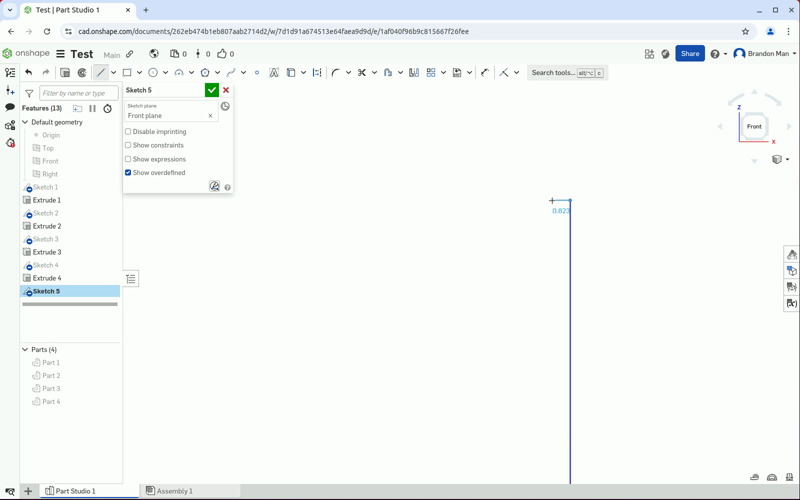
scroll(6)
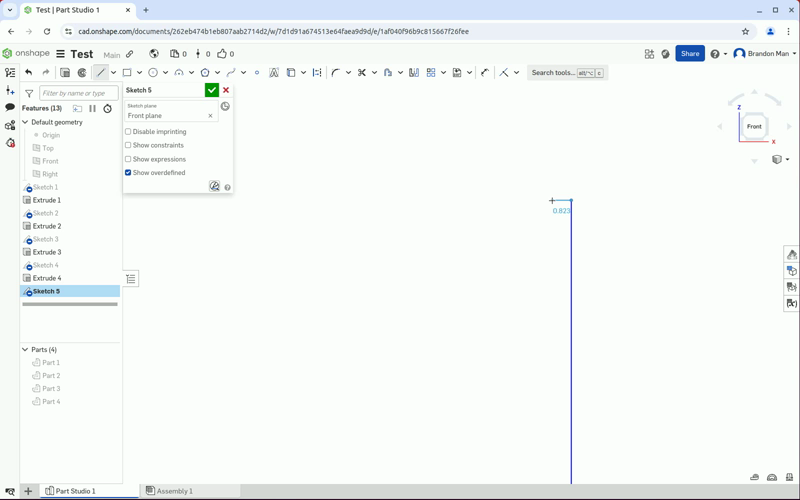
scroll(6)
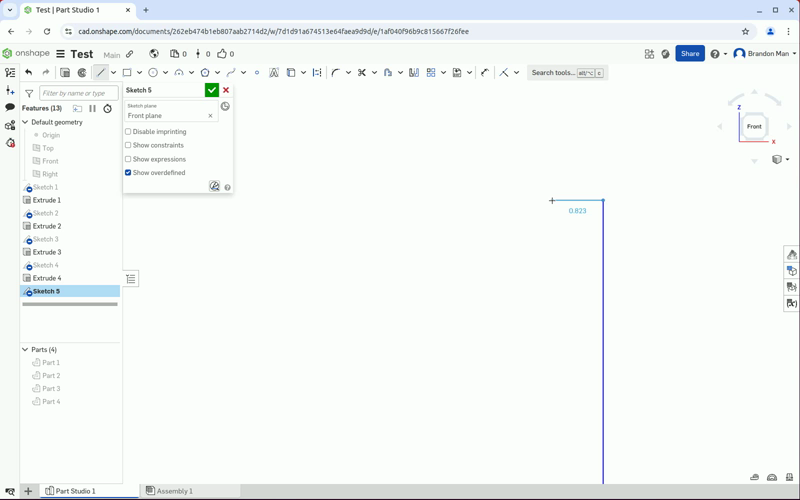
click(552, 200)
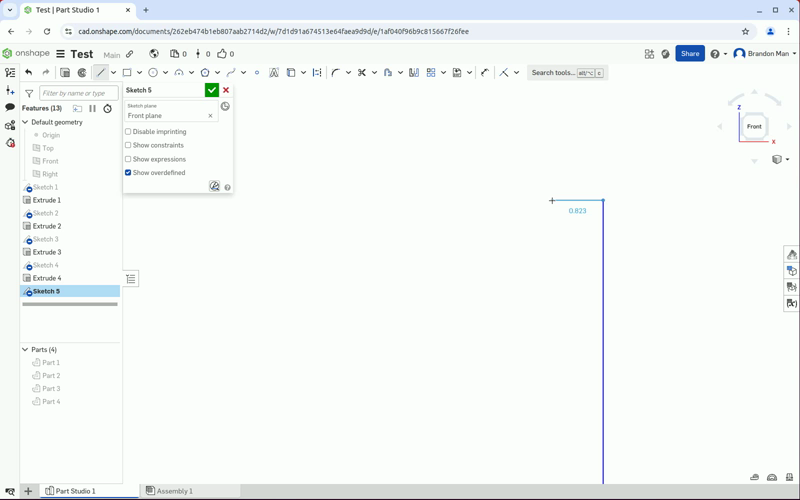
scroll(-6)
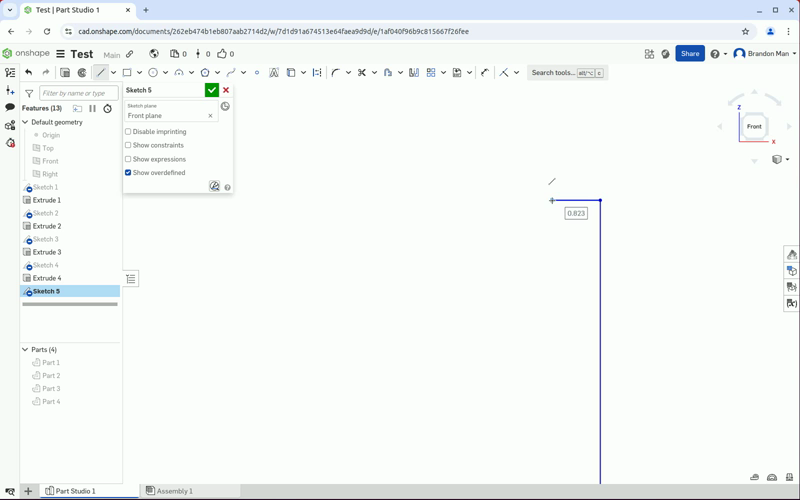
scroll(-6)
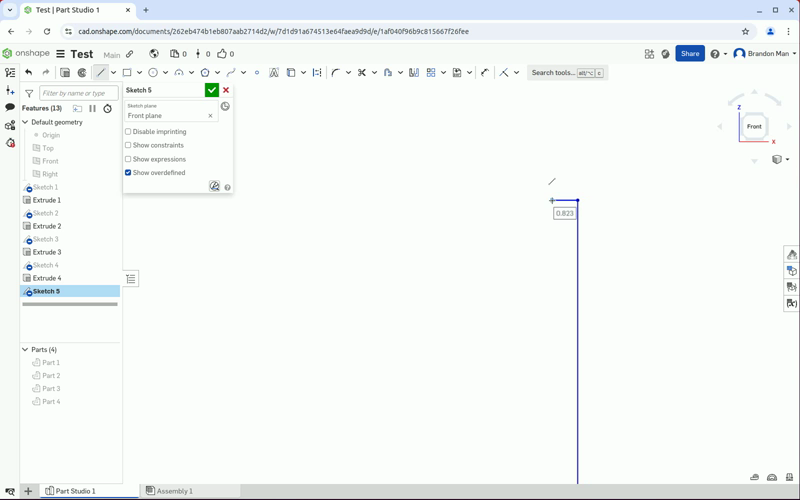
scroll(-6)
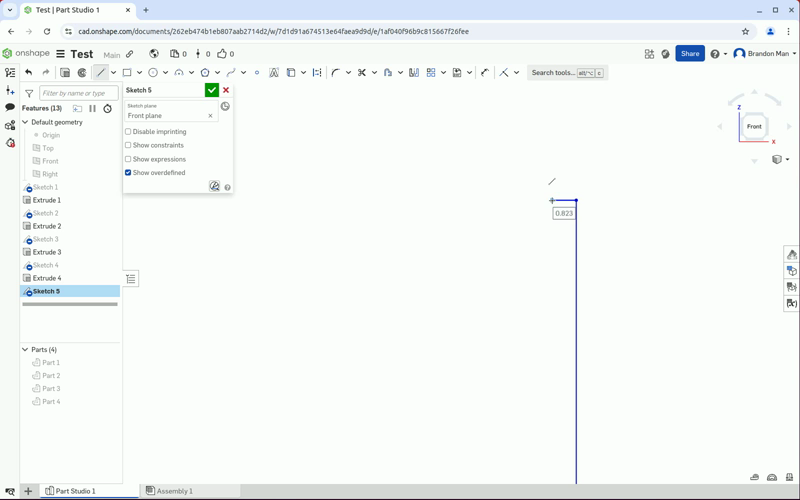
scroll(-6)
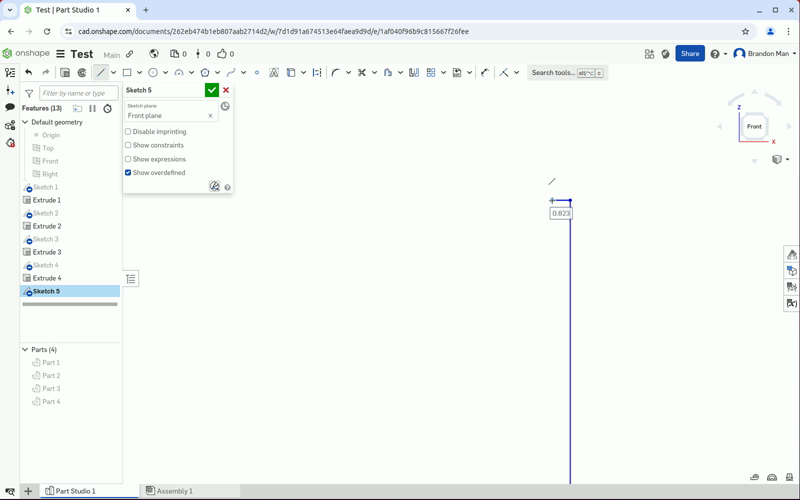
scroll(-6)
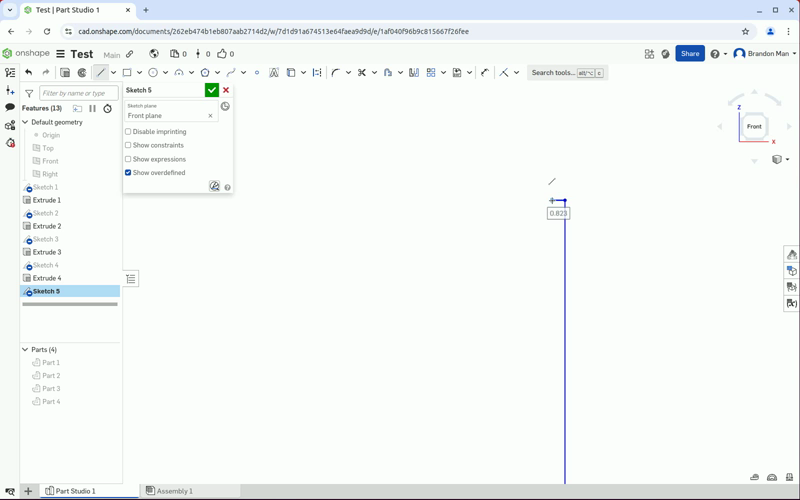
scroll(-6)
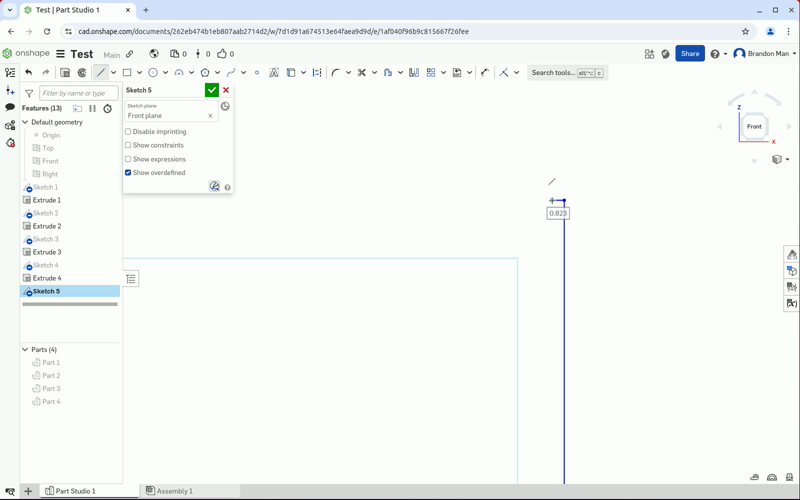
scroll(-6)
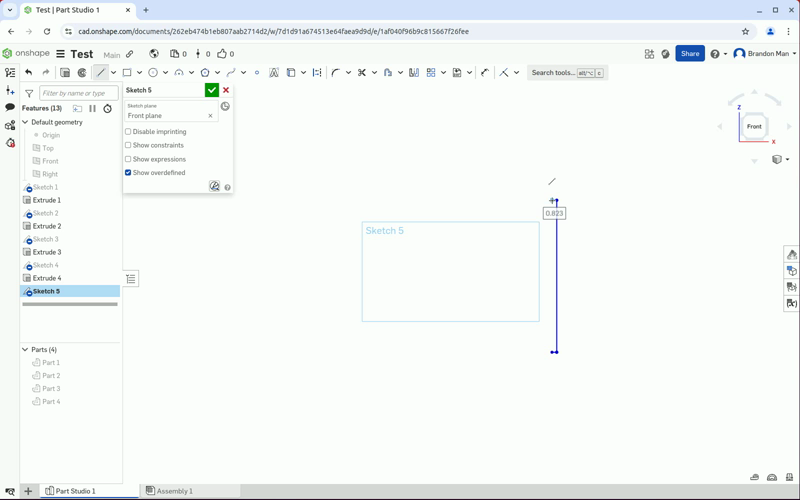
key_up(shift)
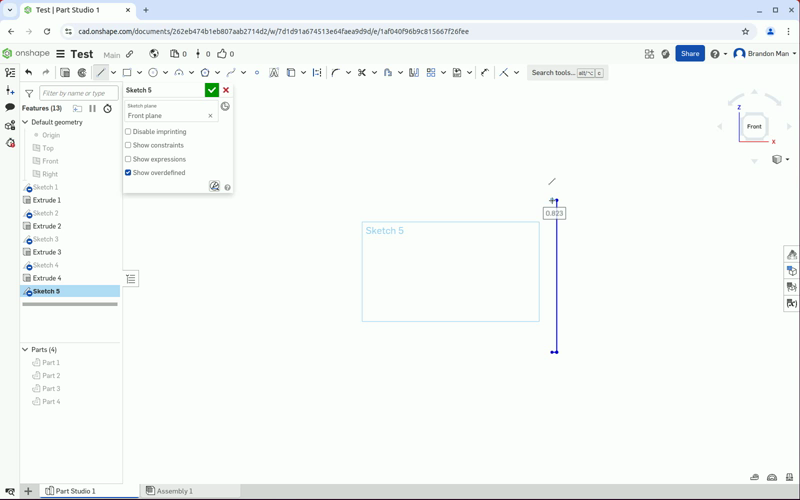
key_down(shift)
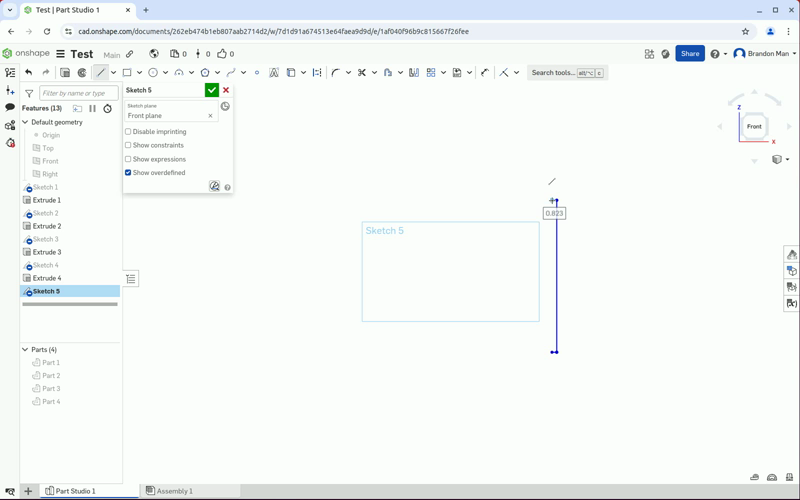
mouse_move(552, 352)
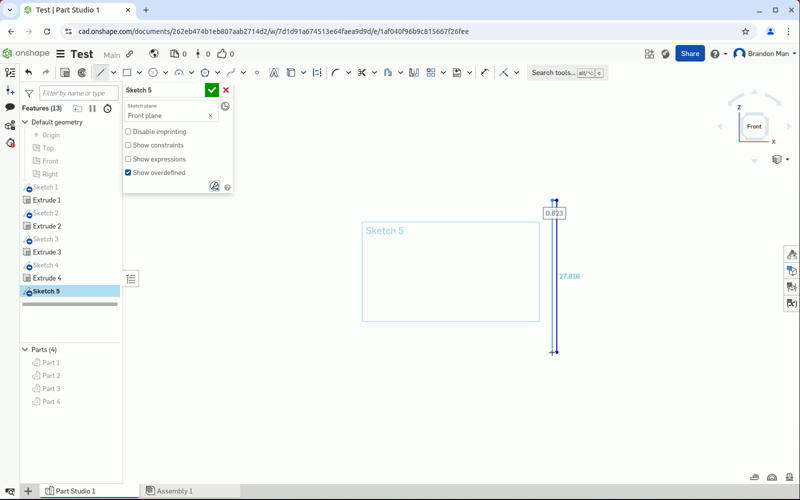
key_up(shift)
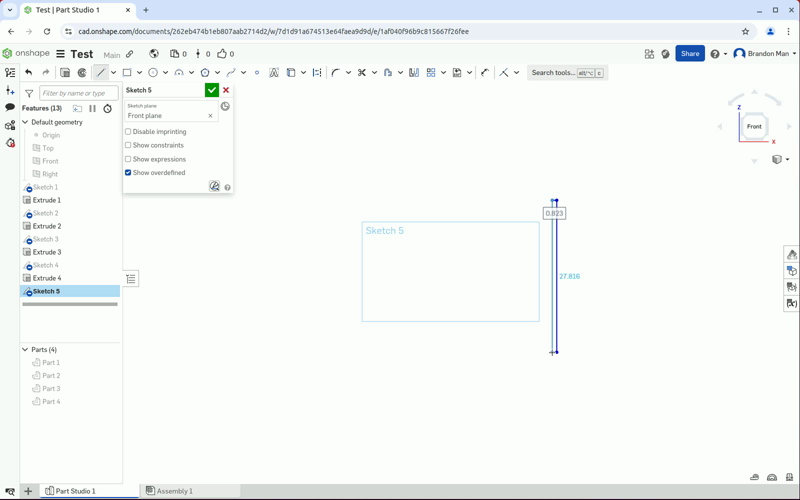
click(552, 352)
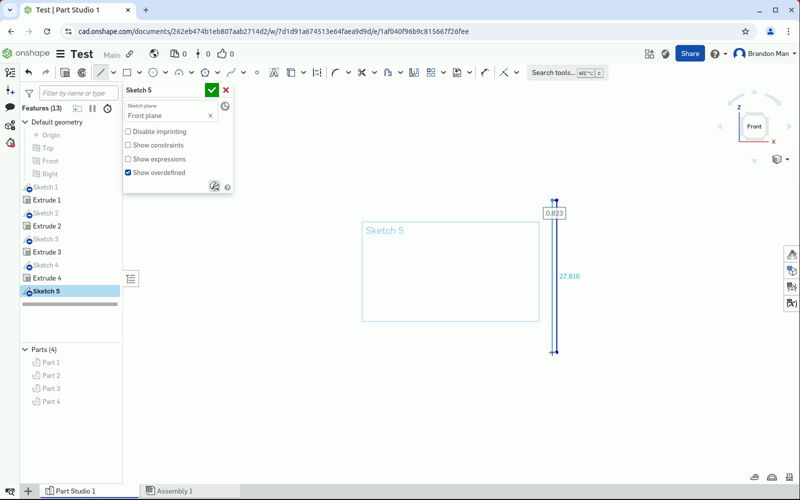
key(esc)
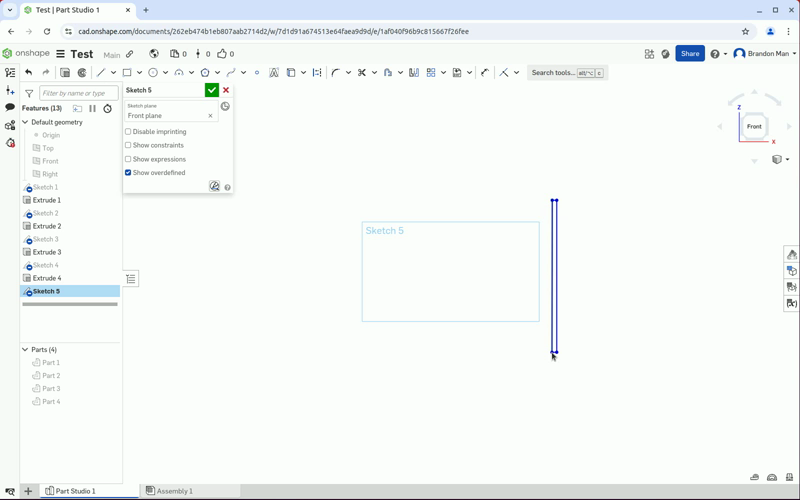
mouse_move(554, 273)
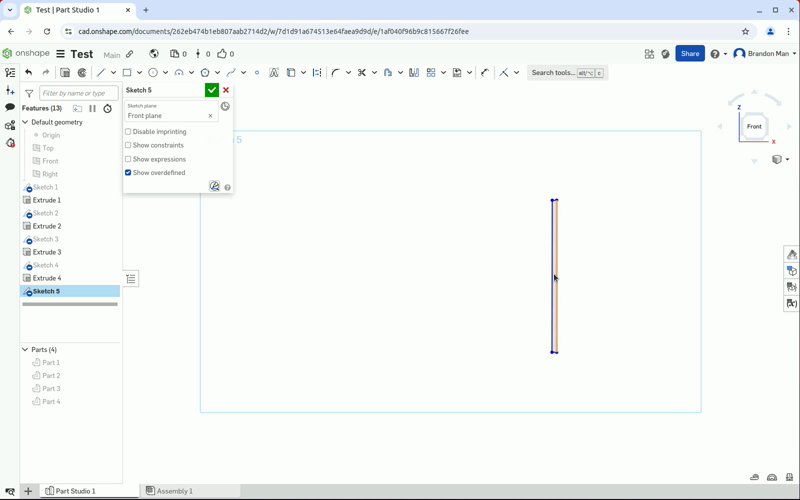
scroll(6)
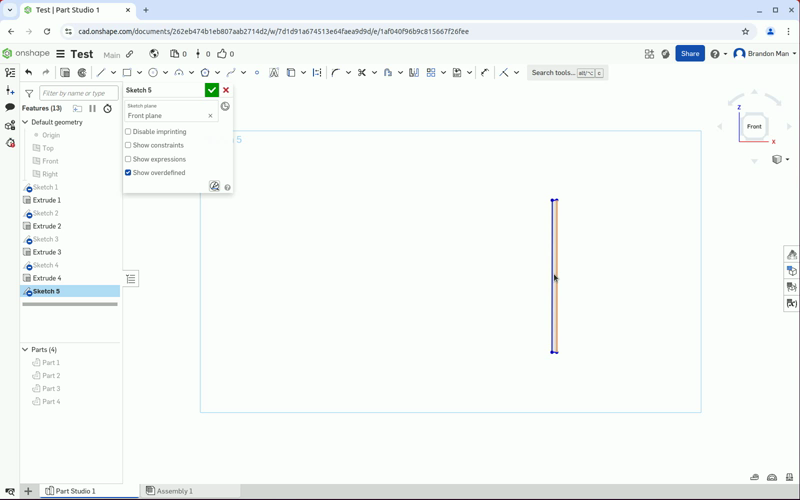
scroll(6)
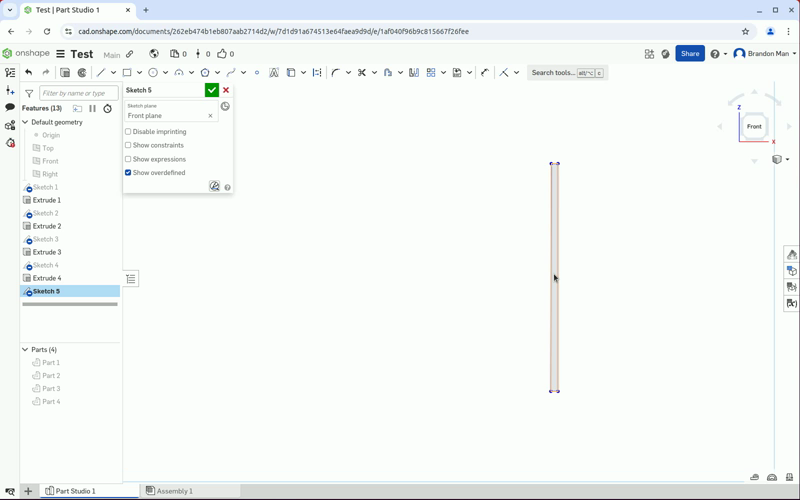
scroll(6)
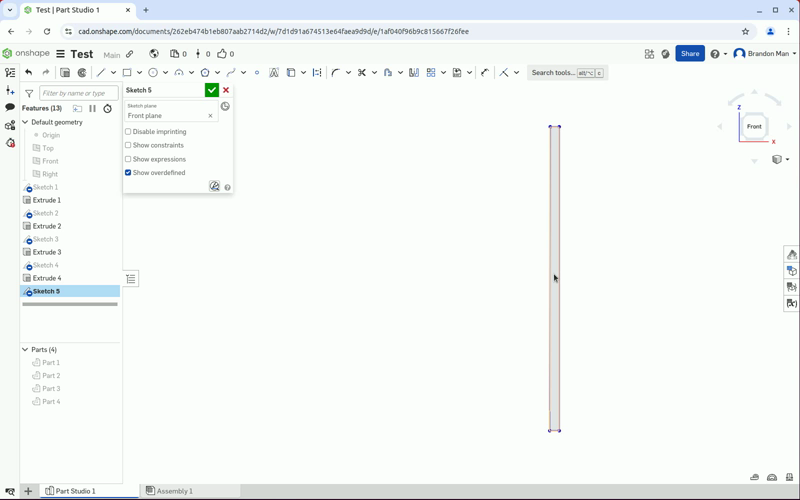
scroll(6)
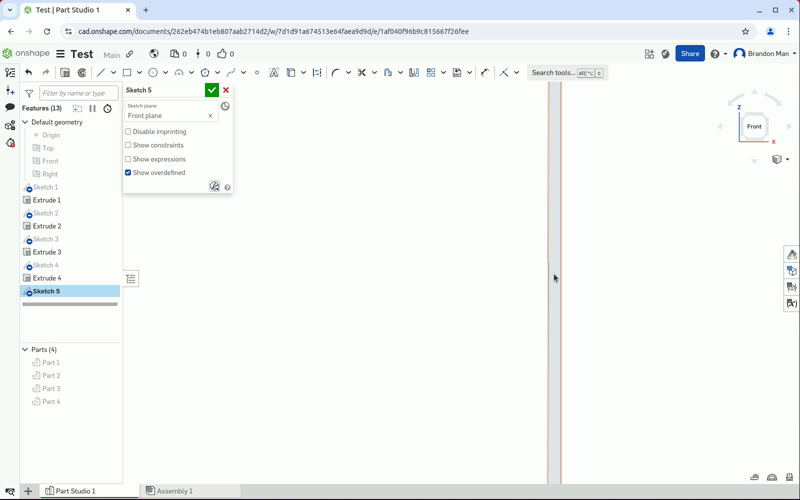
scroll(6)
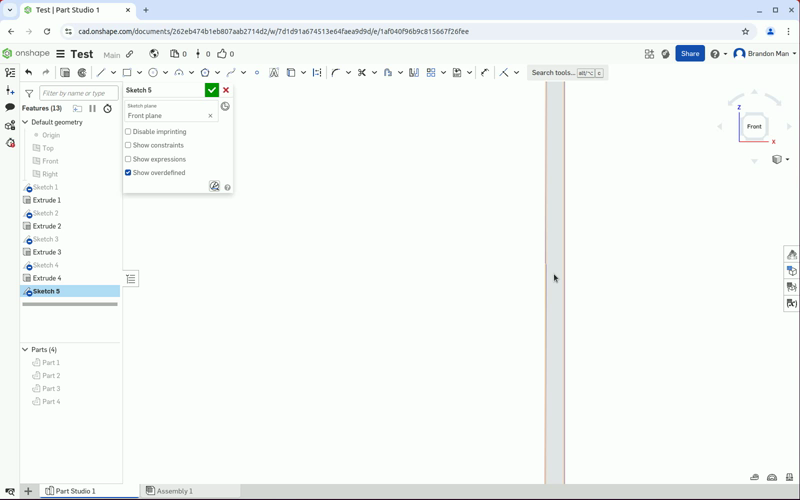
scroll(6)
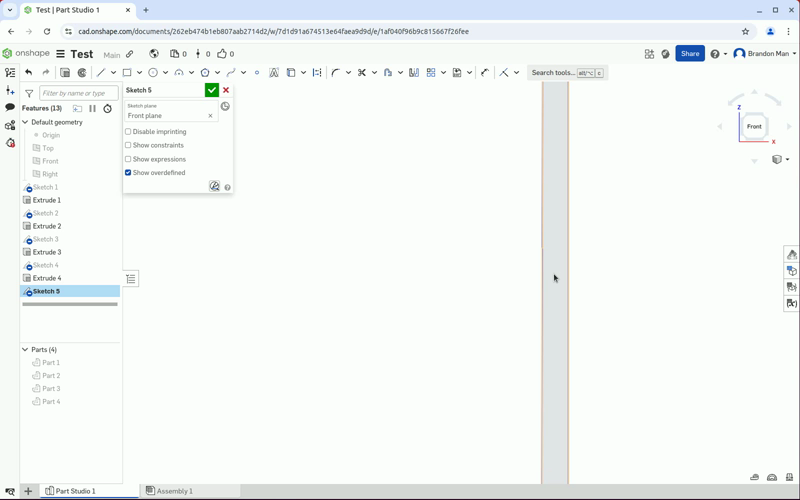
scroll(6)
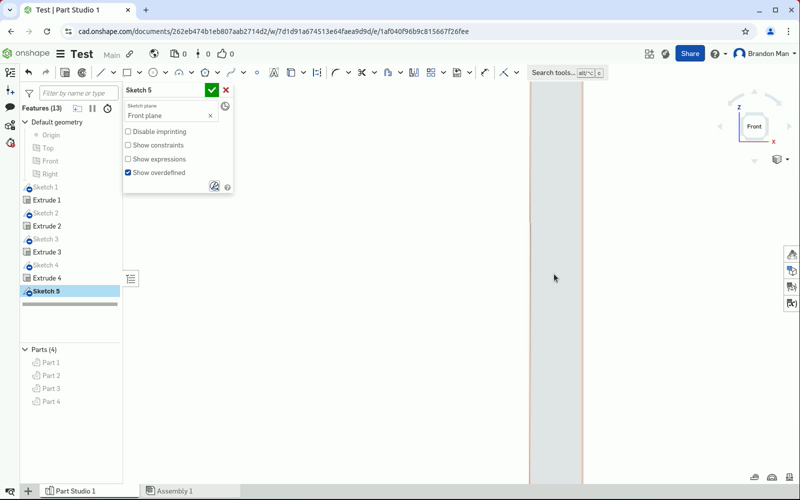
click(554, 273)
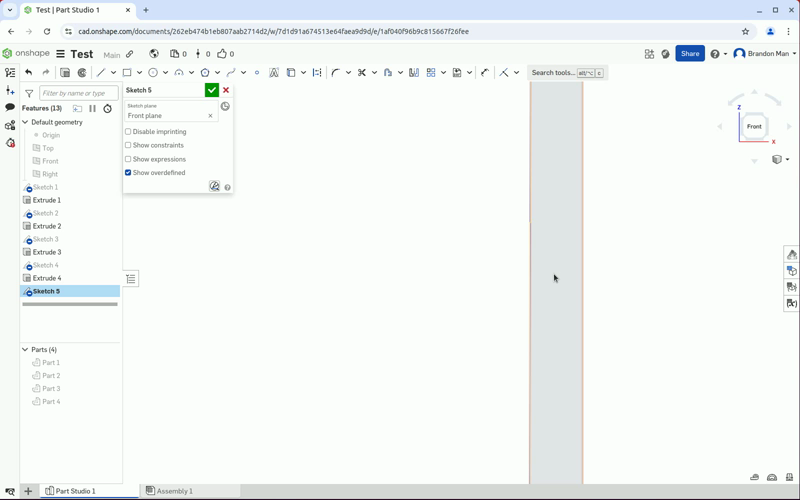
scroll(-6)
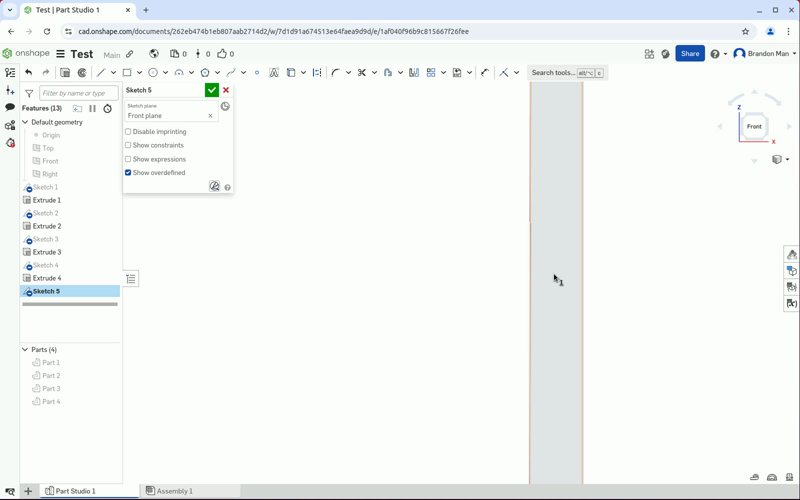
scroll(-6)
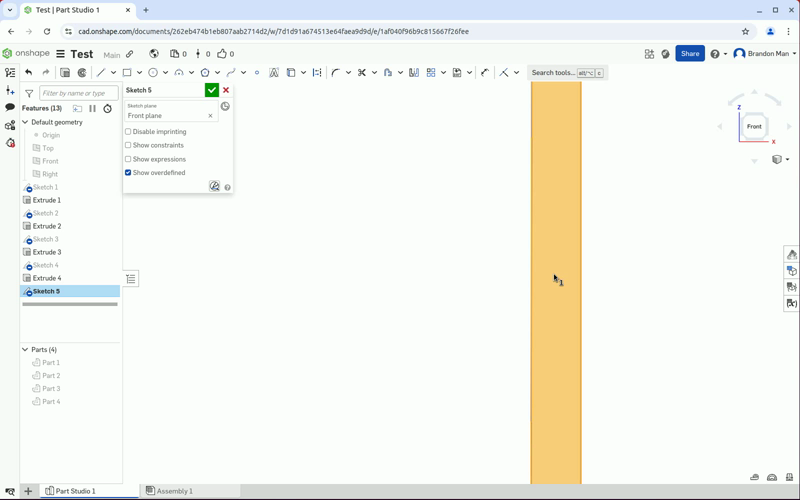
scroll(-6)
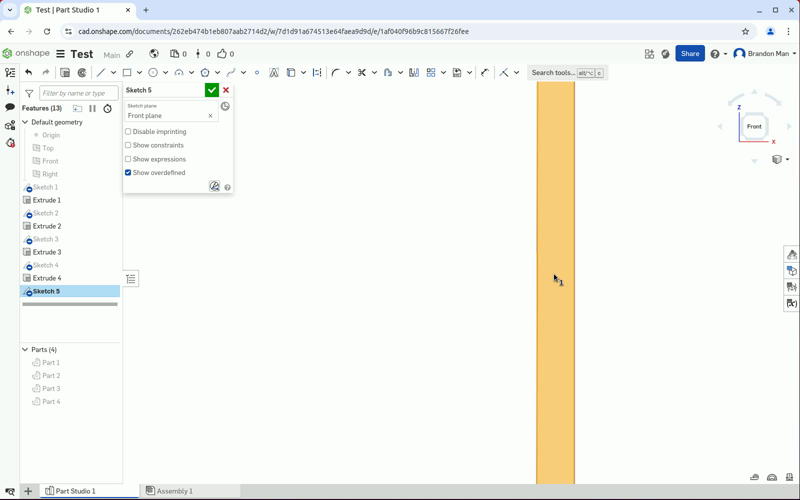
scroll(-6)
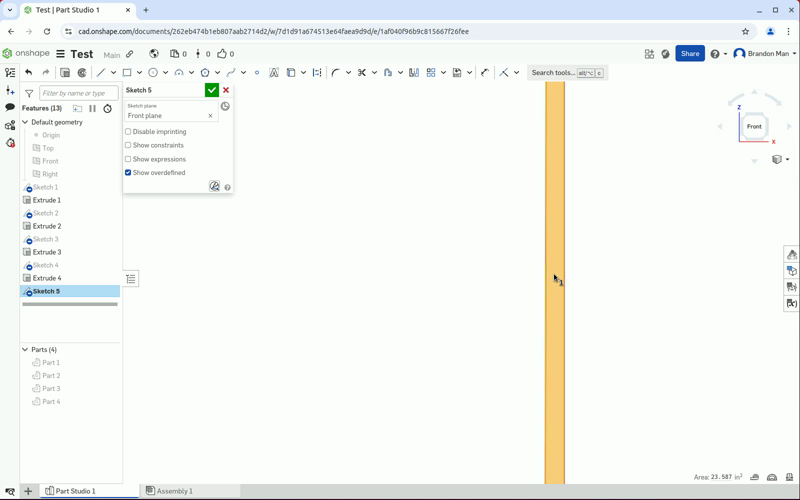
scroll(-6)
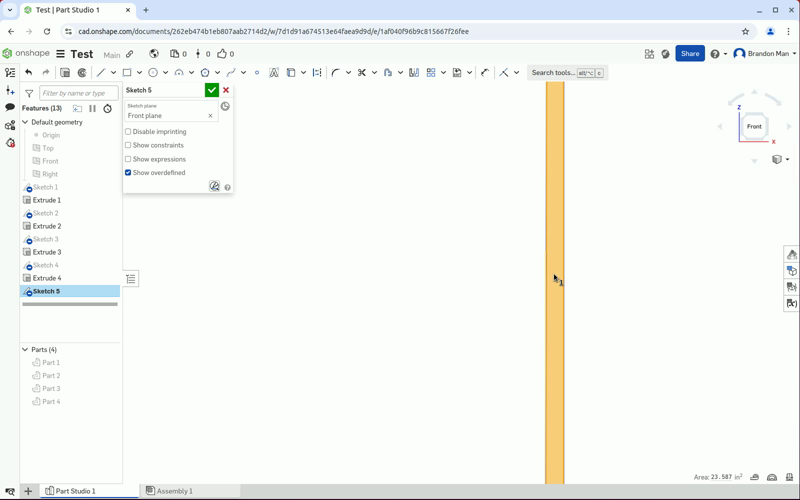
scroll(-6)
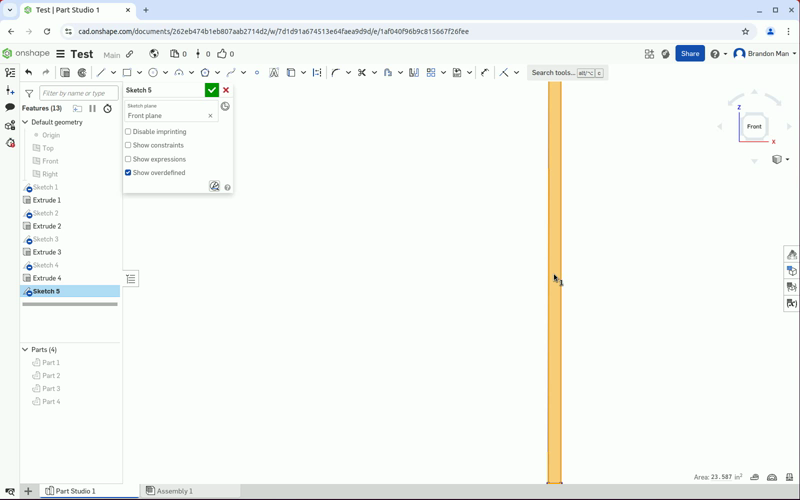
scroll(-6)
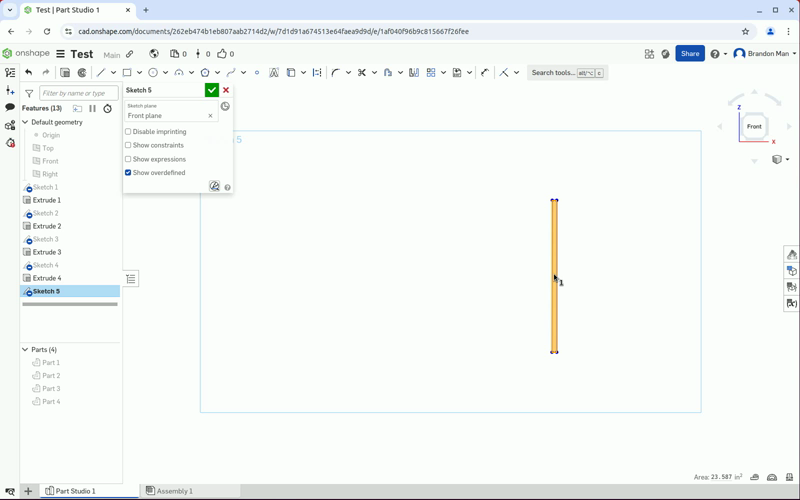
mouse_move(73, 352)
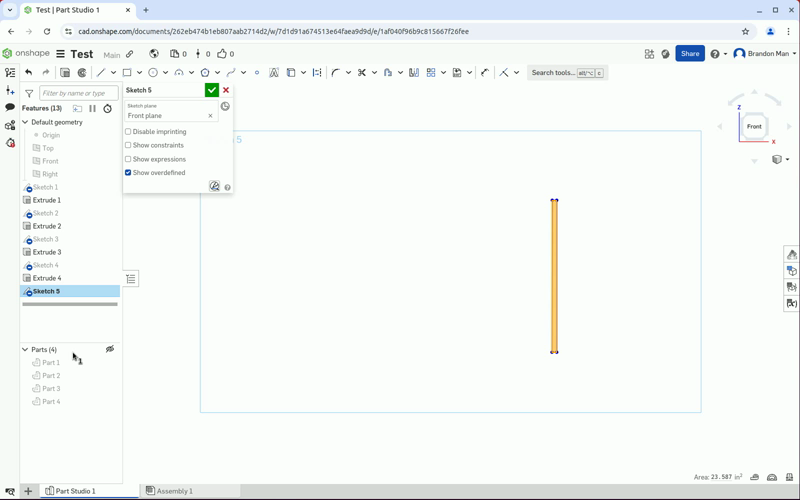
key(shift+y)
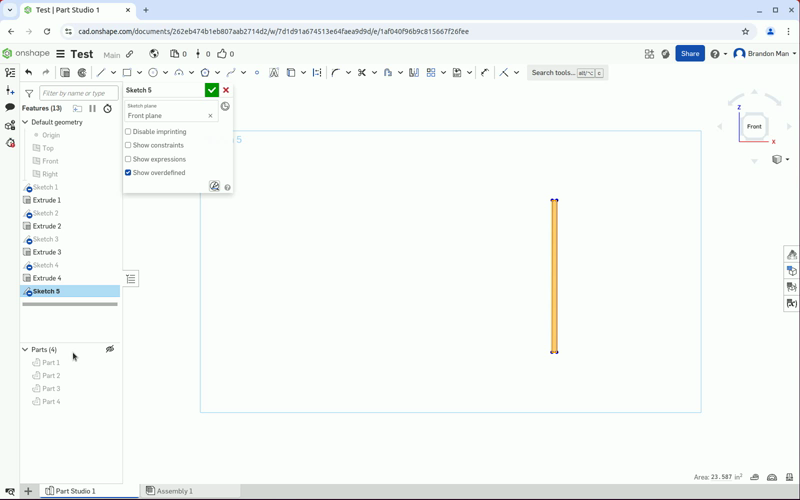
key(shift+e)
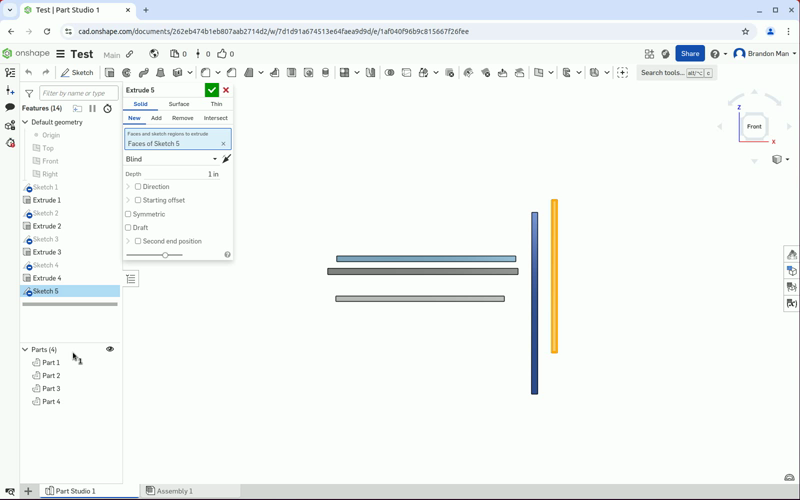
mouse_move(143, 106)
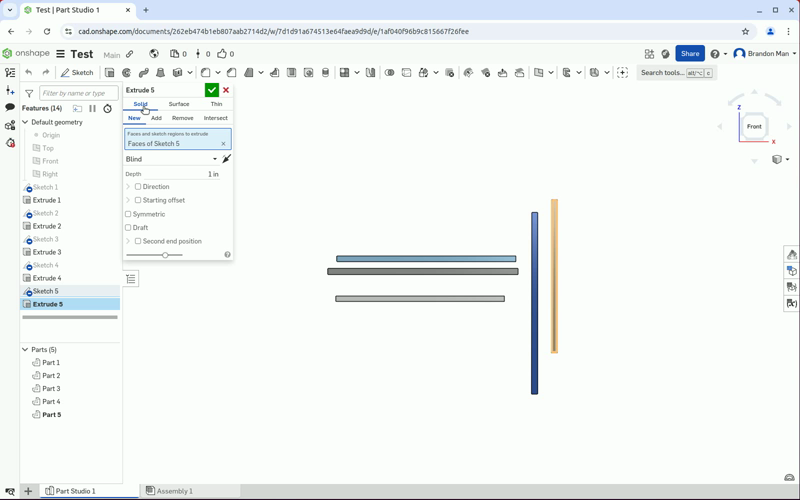
click(143, 106)
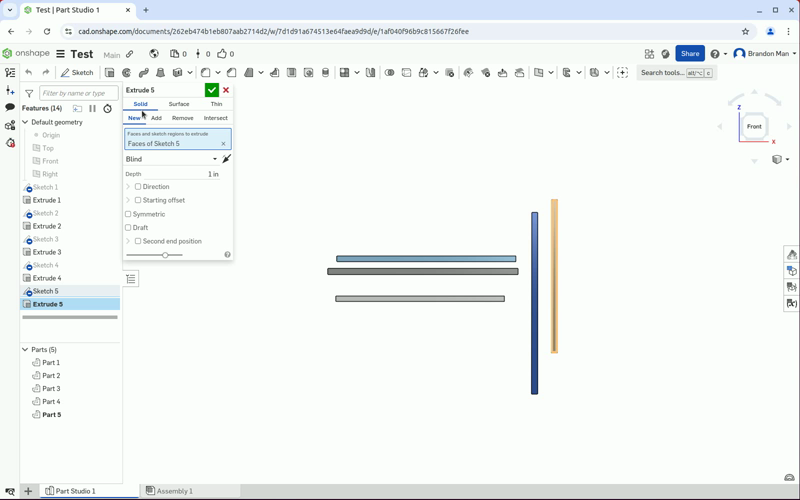
mouse_move(137, 120)
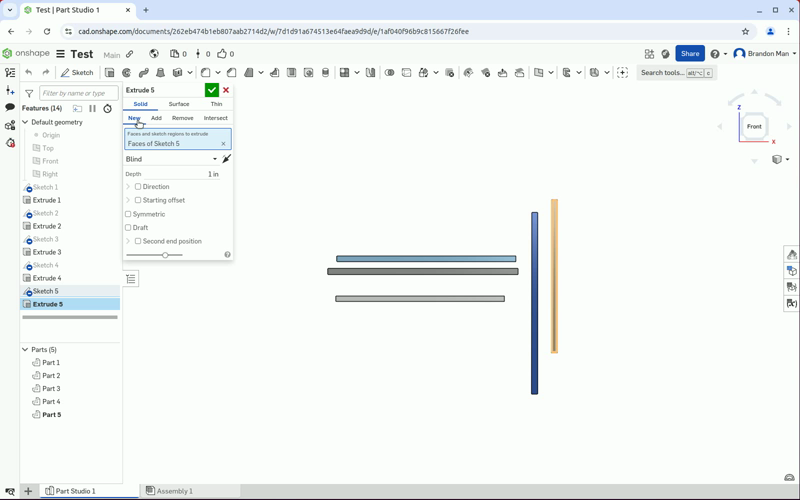
click(137, 120)
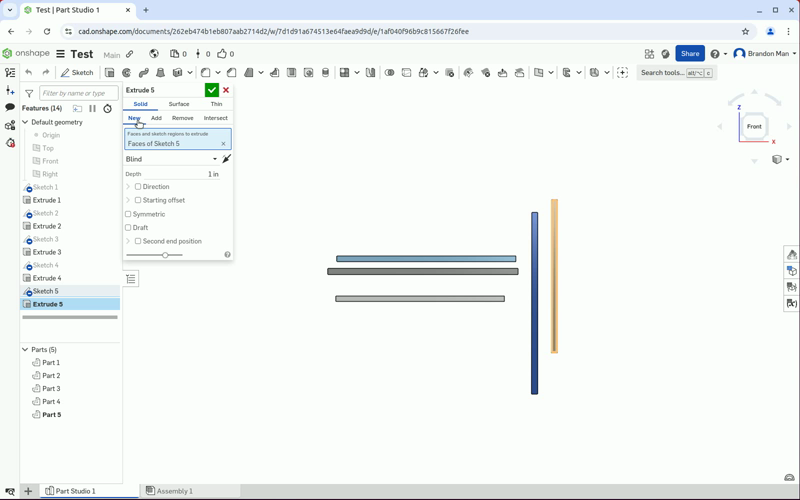
key(tab, 4)
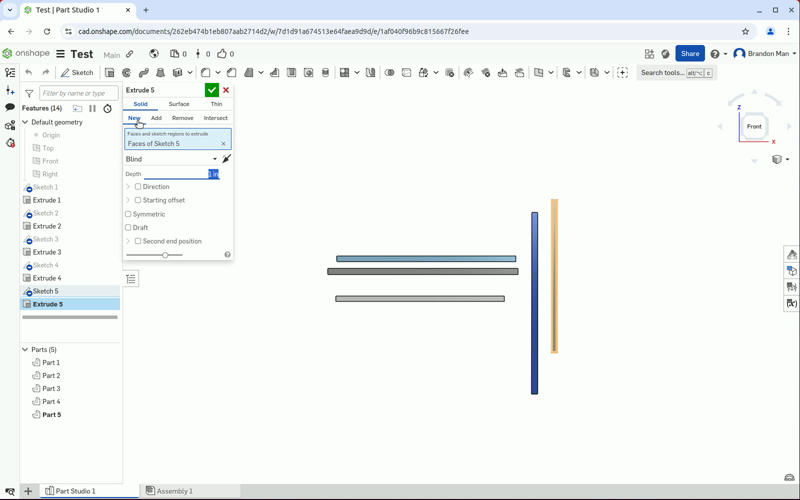
text(0.963)
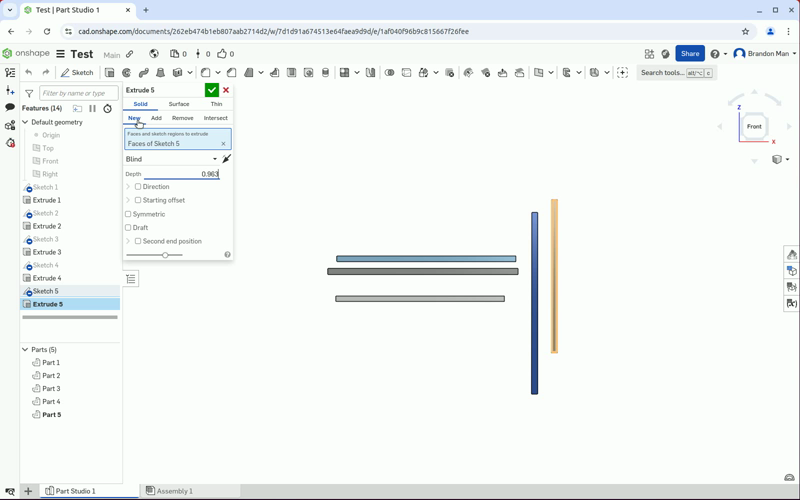
key(enter)
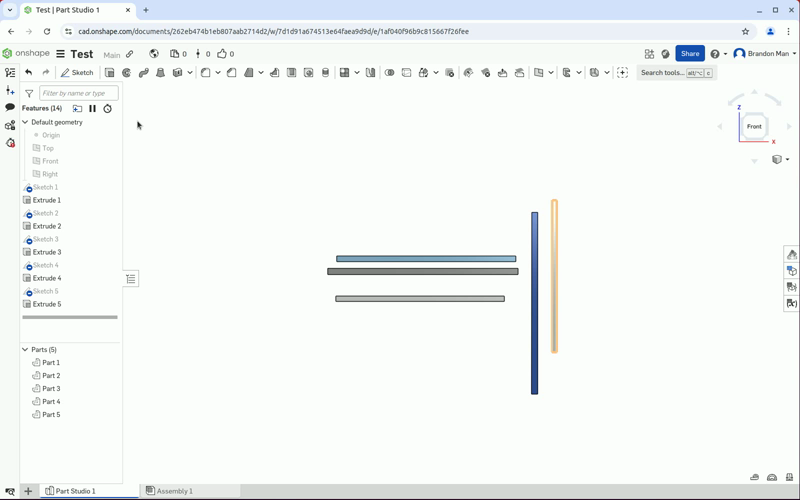
key(shift+h)
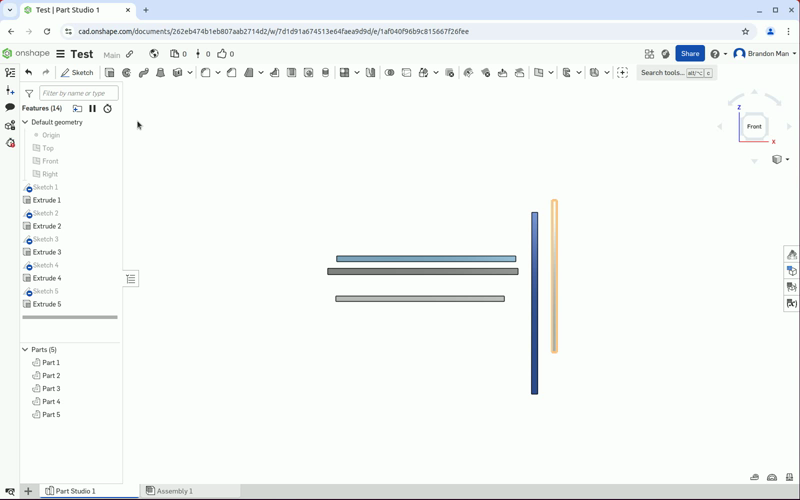
key(shift+h)
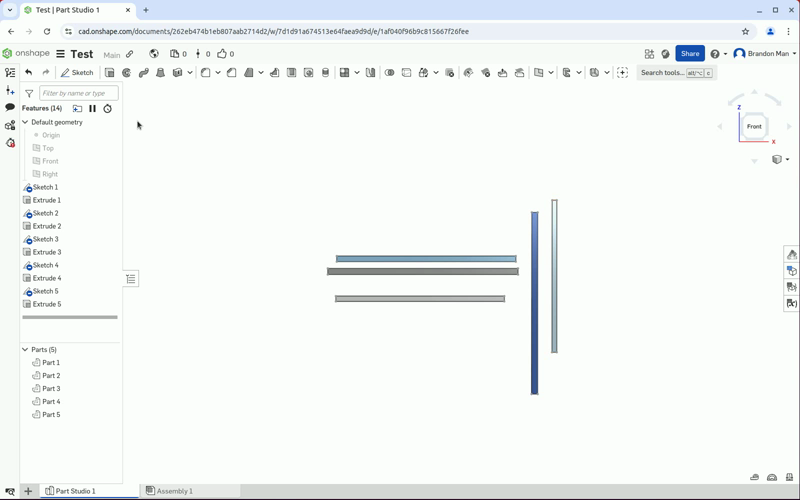
key(shift+7)
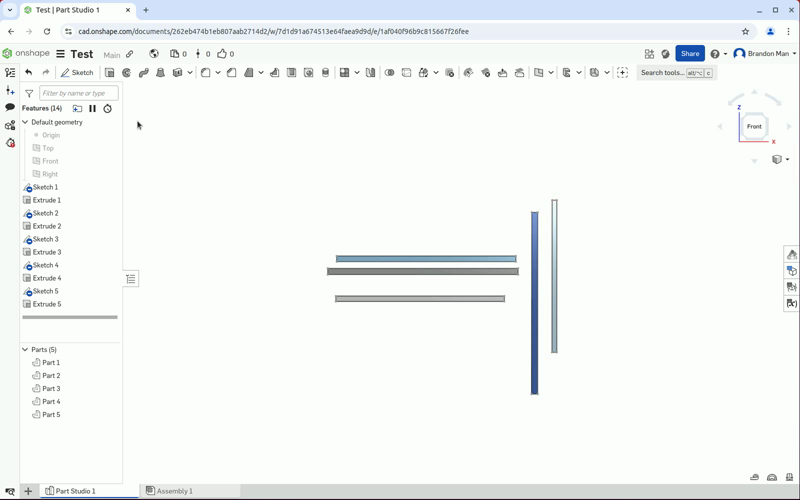
key(left, 2)
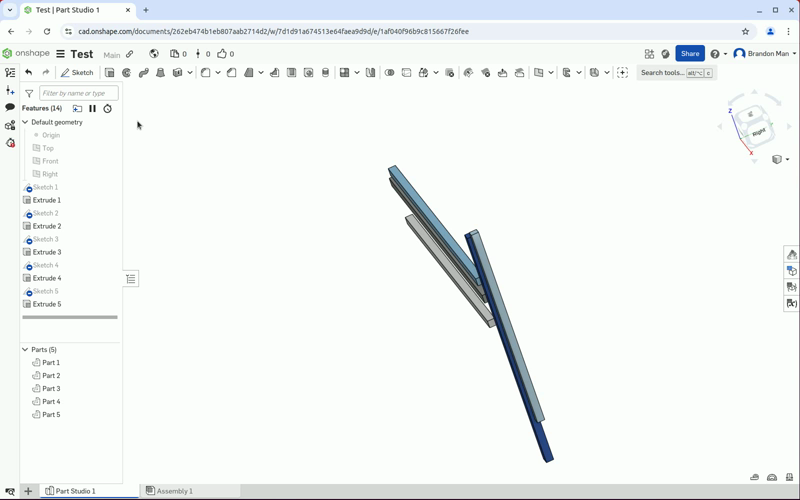
key(down, 2)
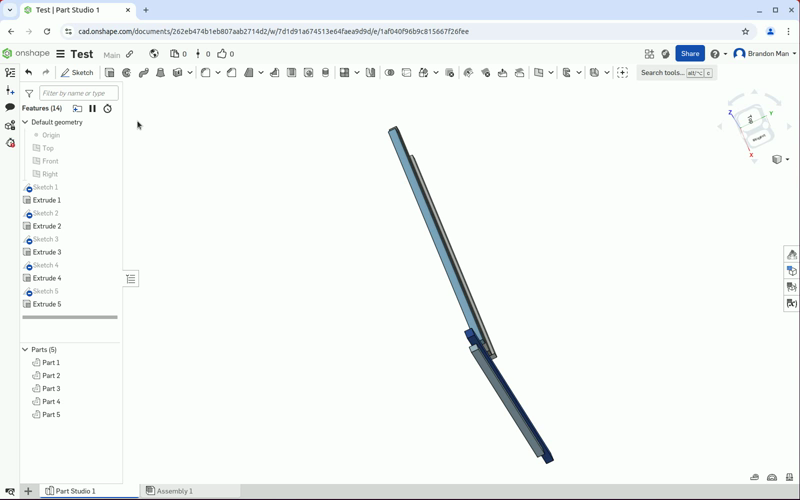
key(up, 2)
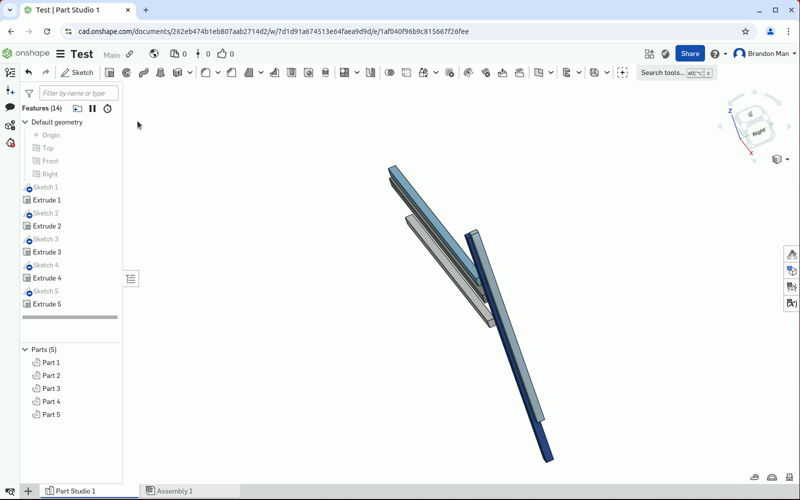
key(right, 2)
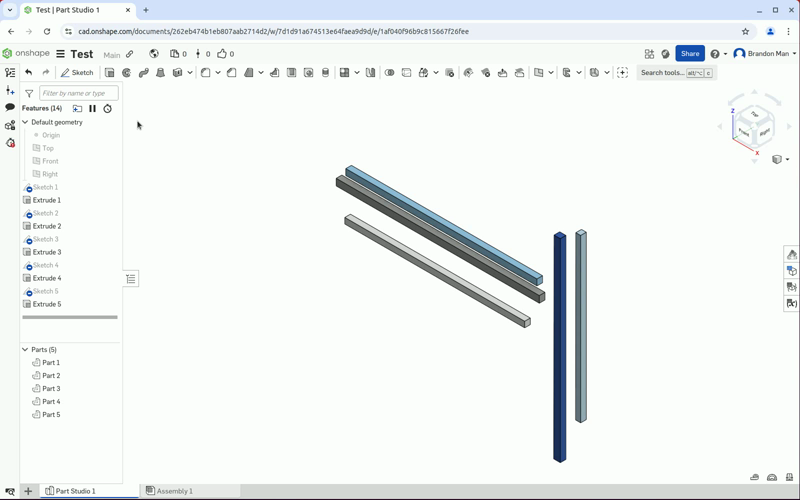
mouse_move(73, 189)
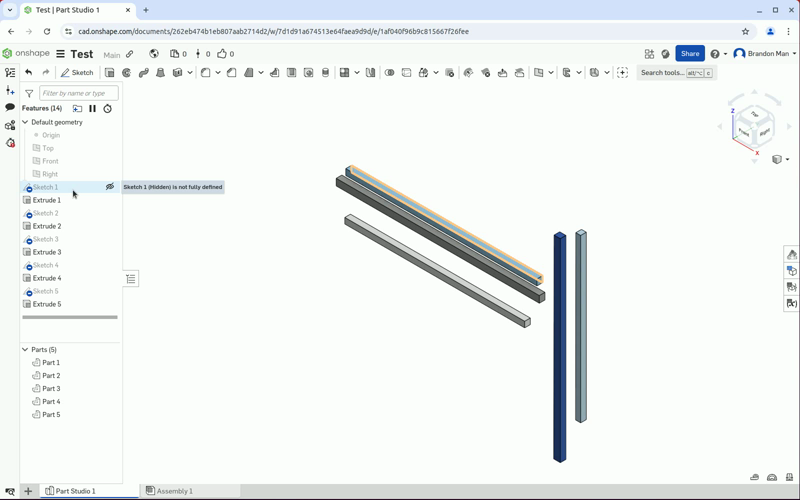
click(73, 189)